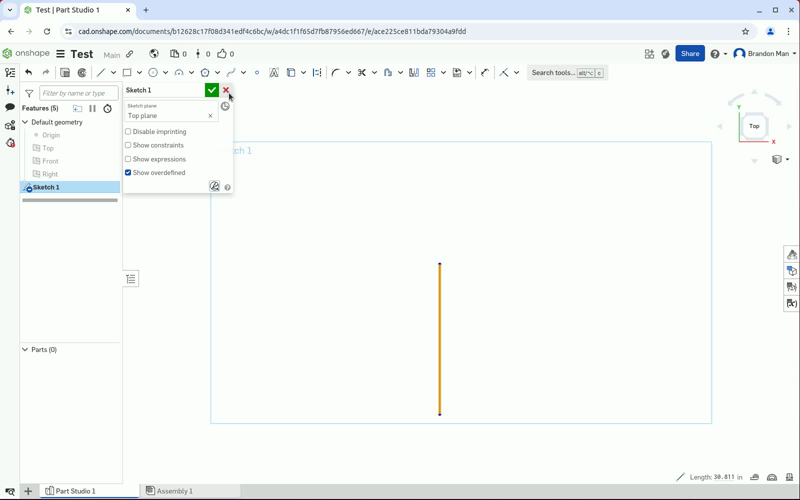
key(shift+h)
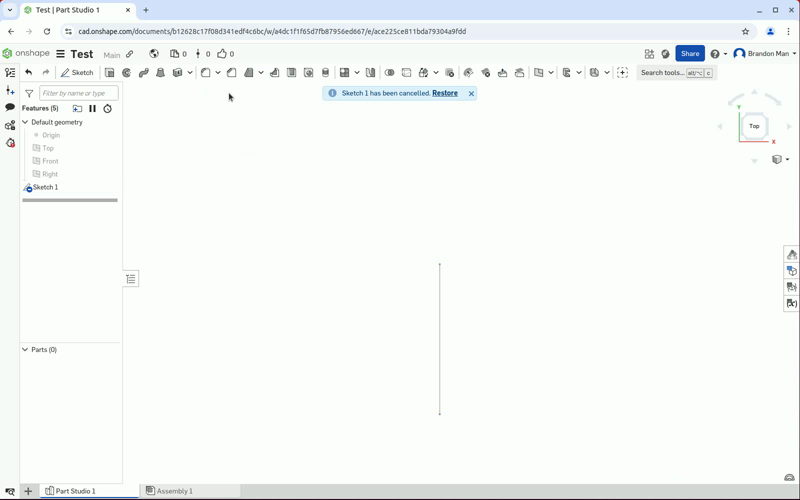
key(shift+s)
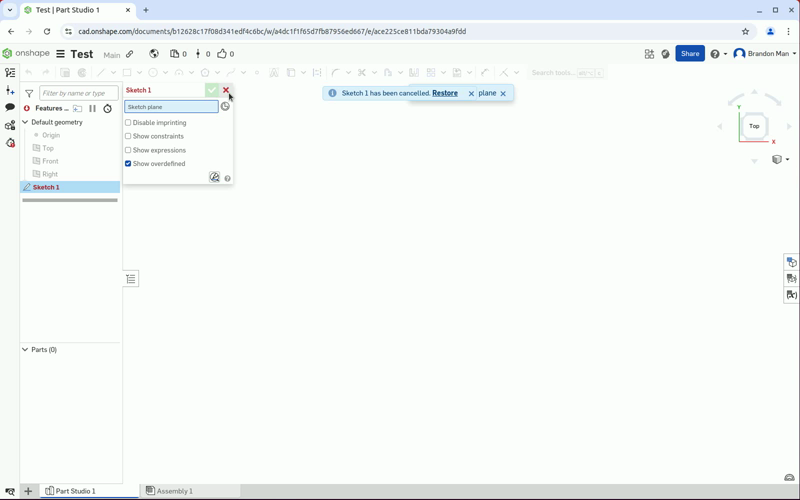
mouse_move(73, 150)
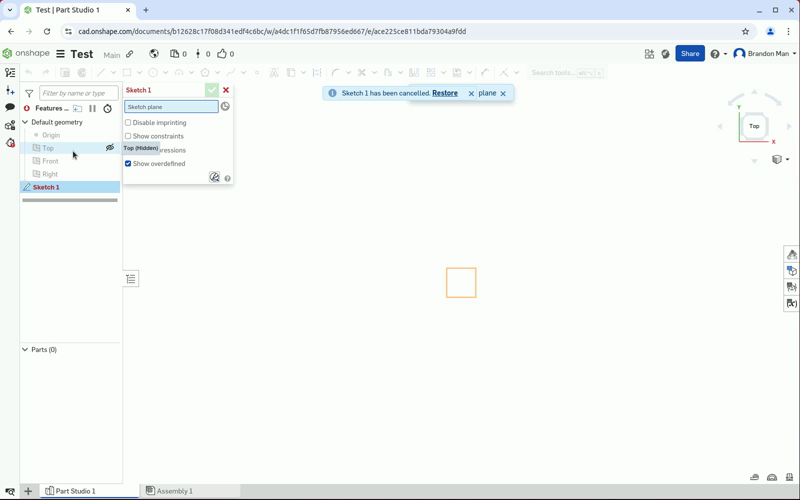
click(73, 150)
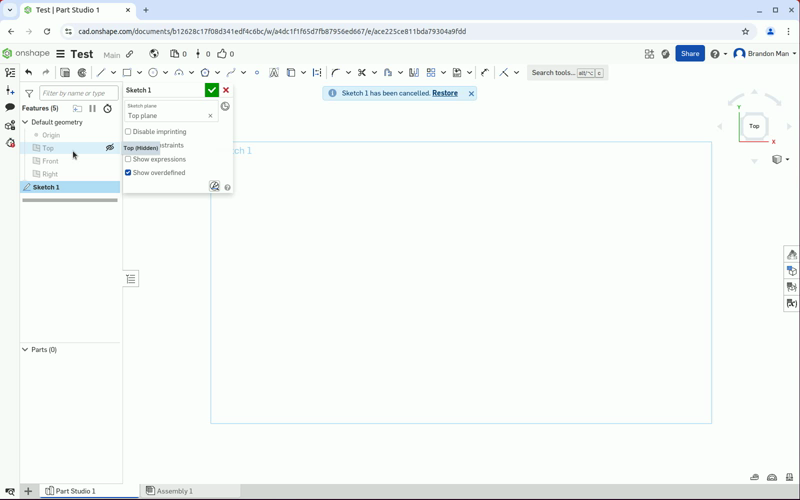
mouse_move(73, 352)
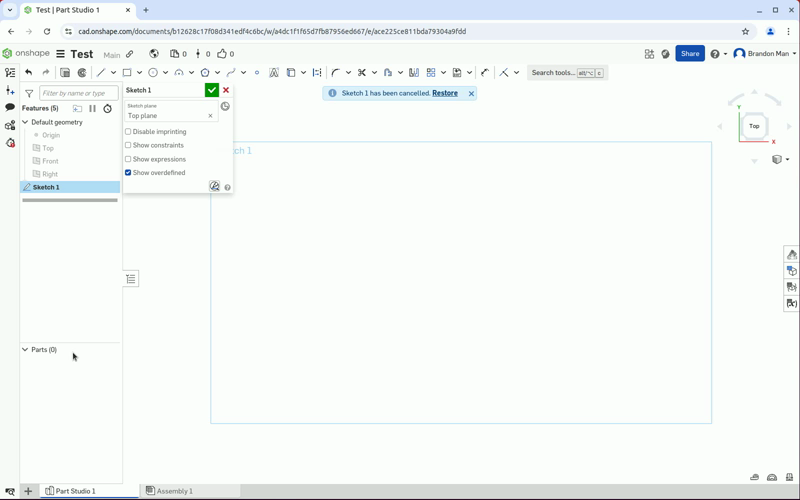
key(y)
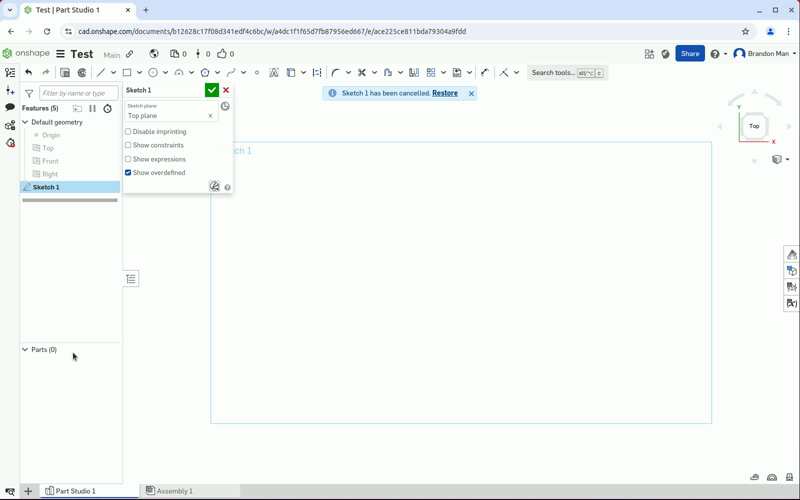
key(a)
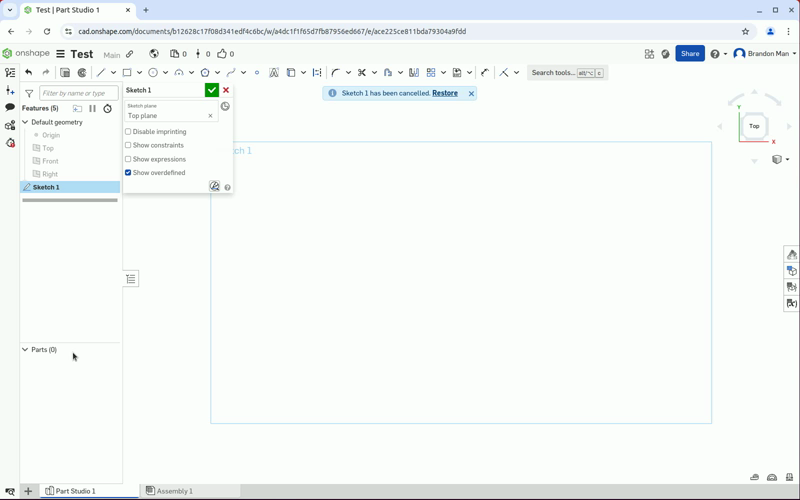
key_down(shift)
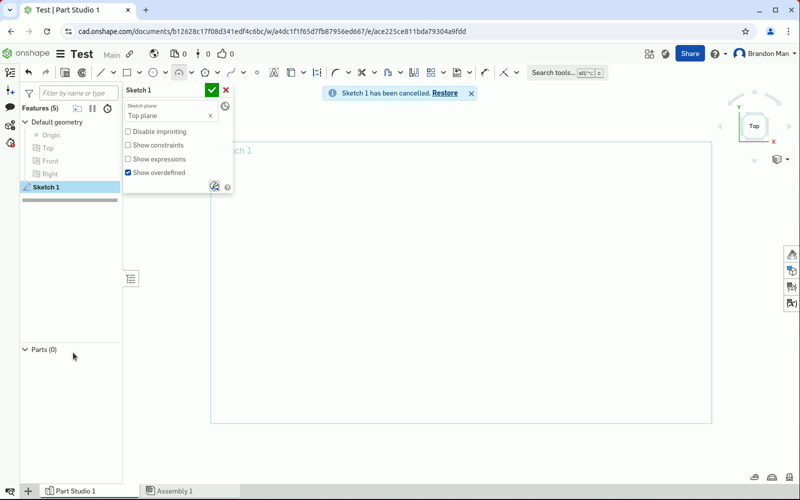
mouse_move(391, 380)
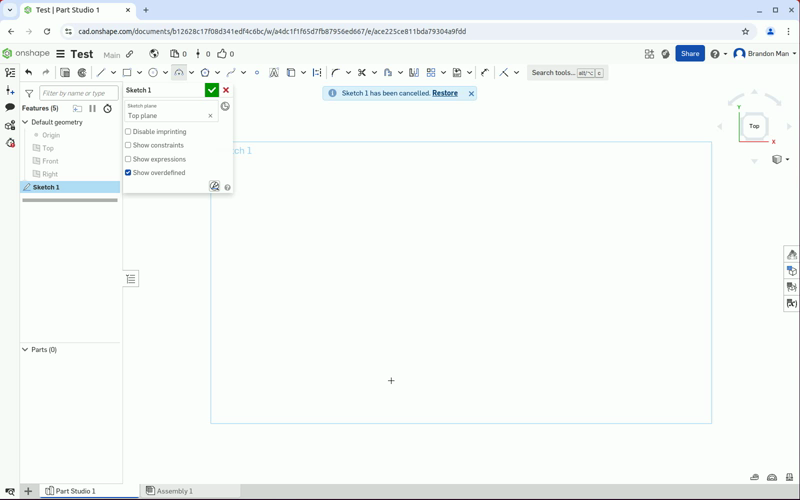
click(391, 380)
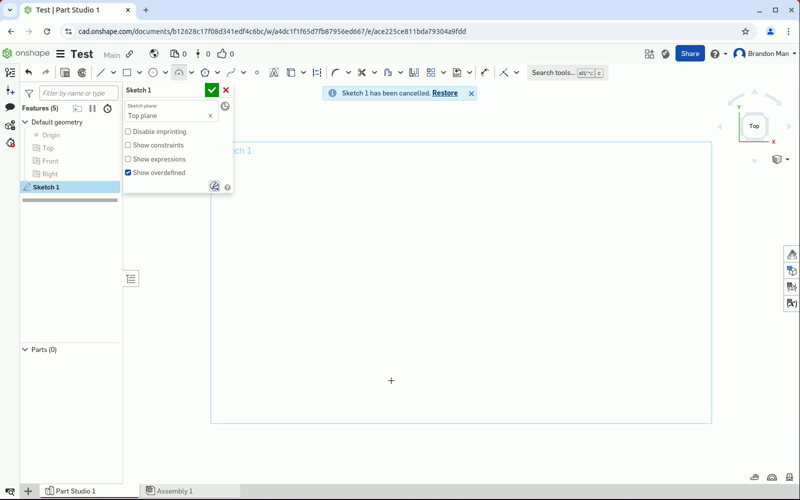
key_up(shift)
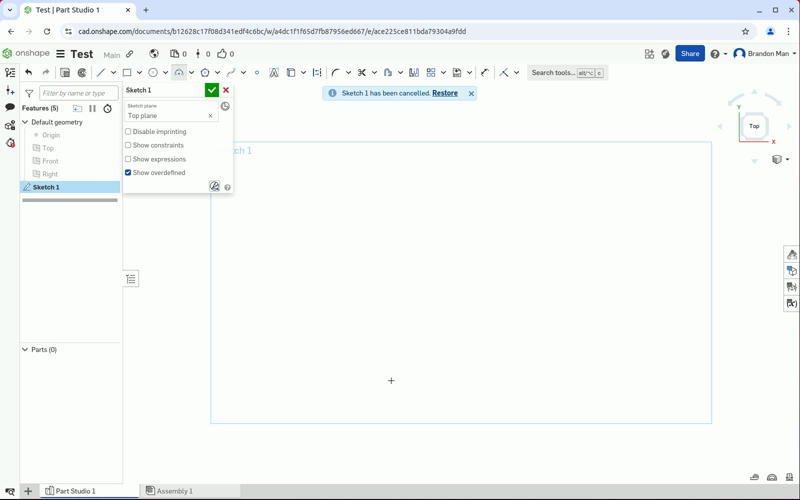
key_down(shift)
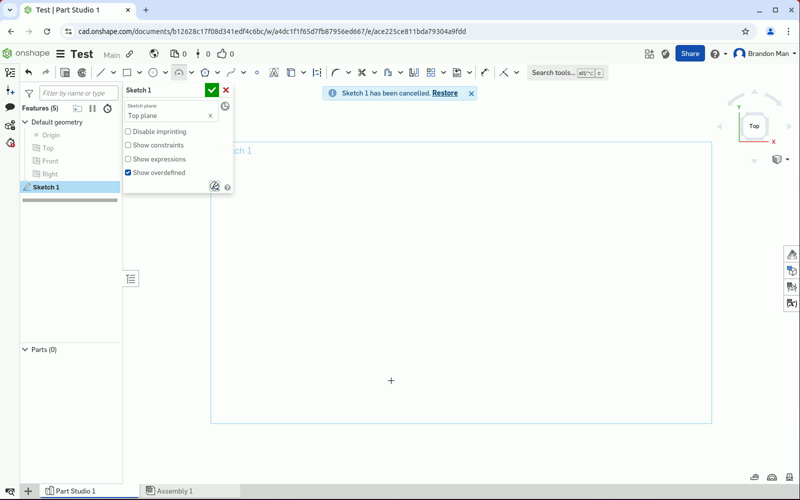
mouse_move(393, 381)
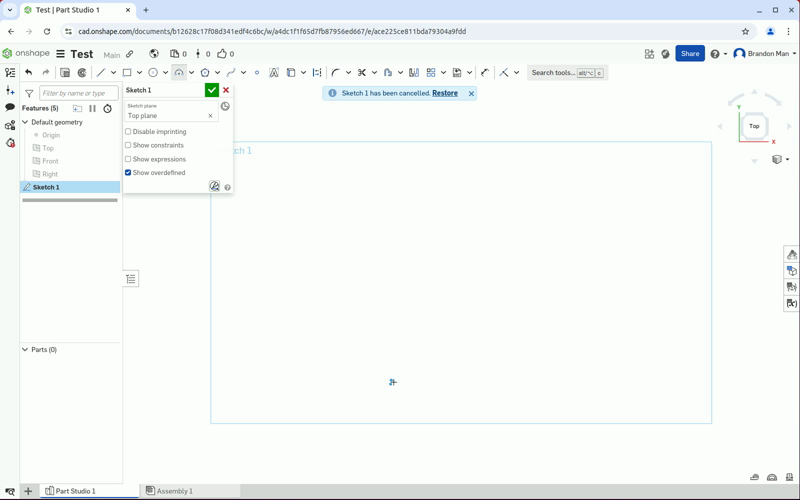
scroll(6)
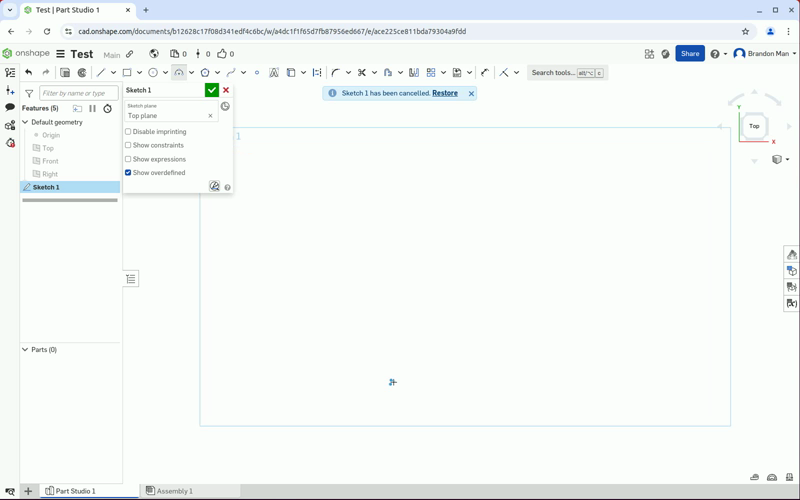
scroll(6)
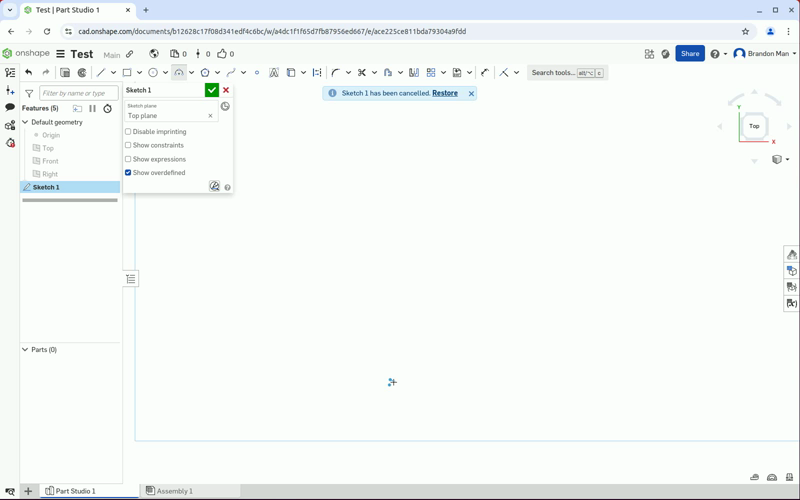
scroll(6)
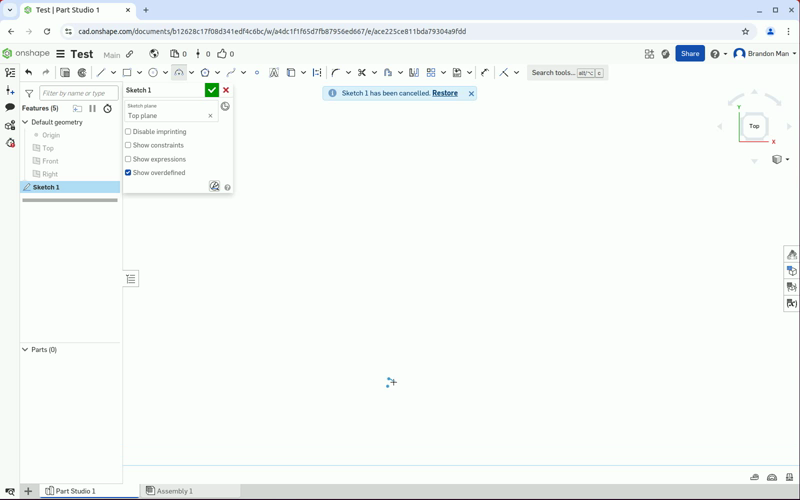
scroll(6)
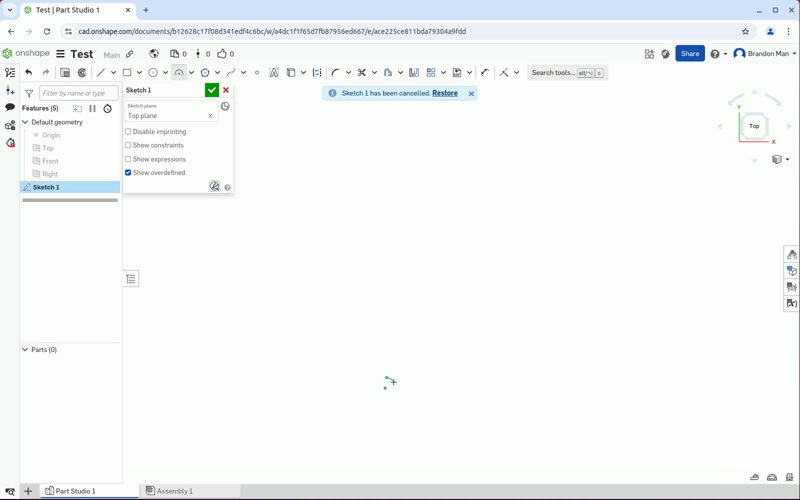
scroll(6)
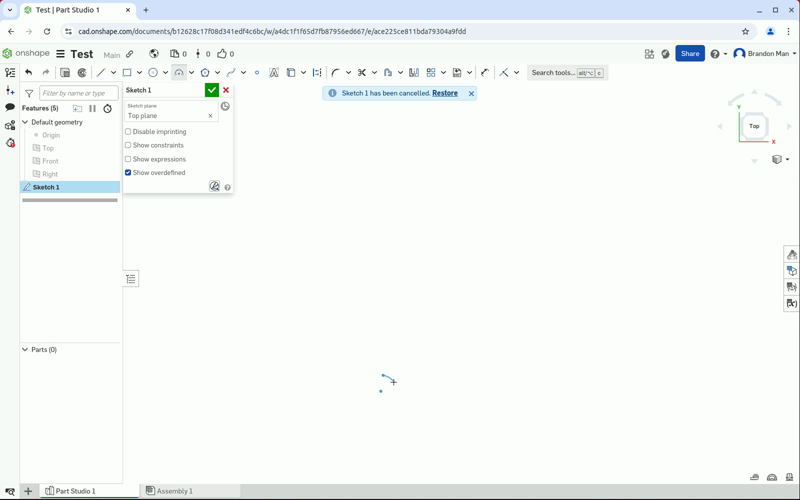
scroll(6)
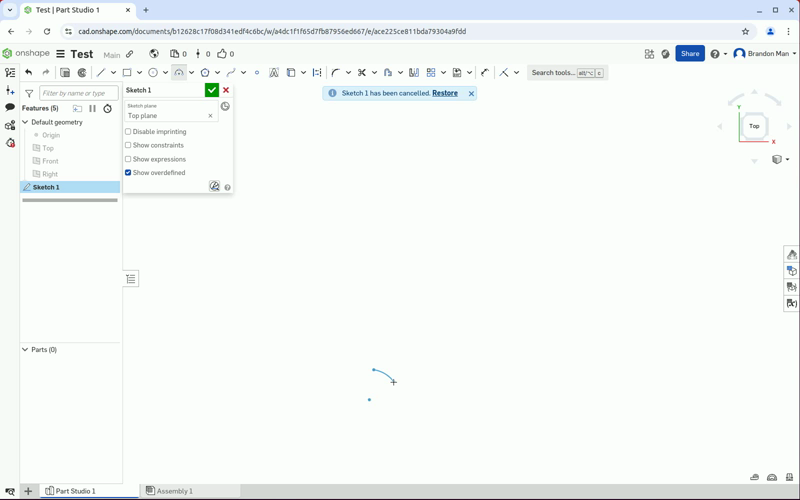
scroll(6)
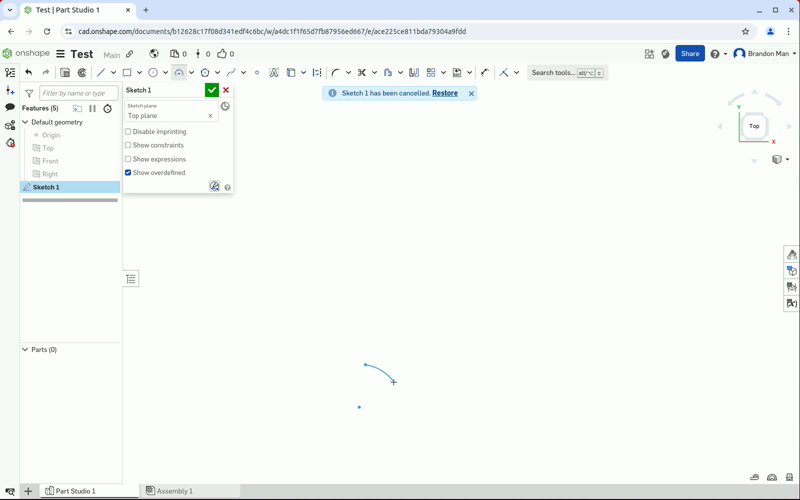
click(393, 381)
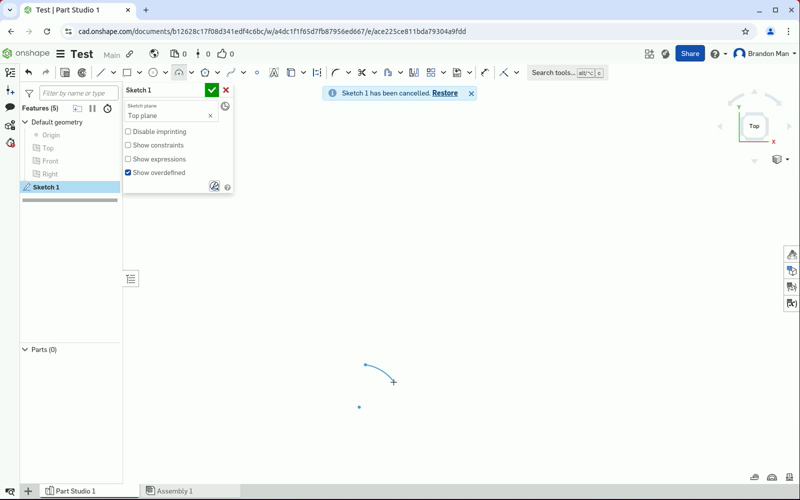
scroll(-6)
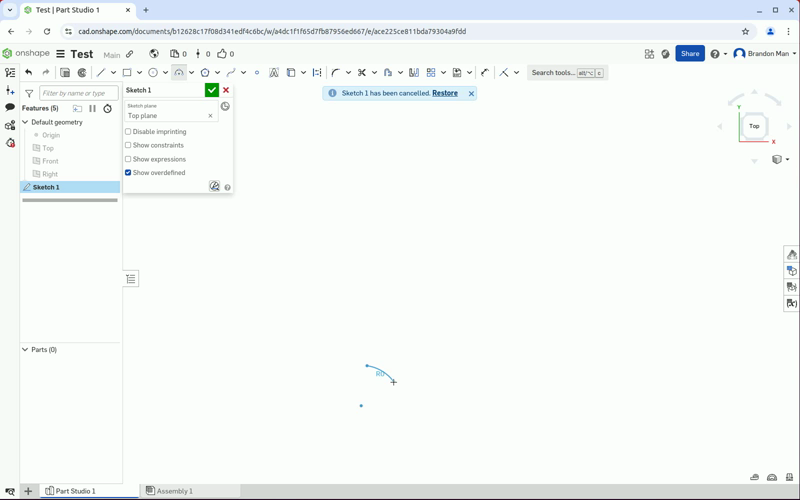
scroll(-6)
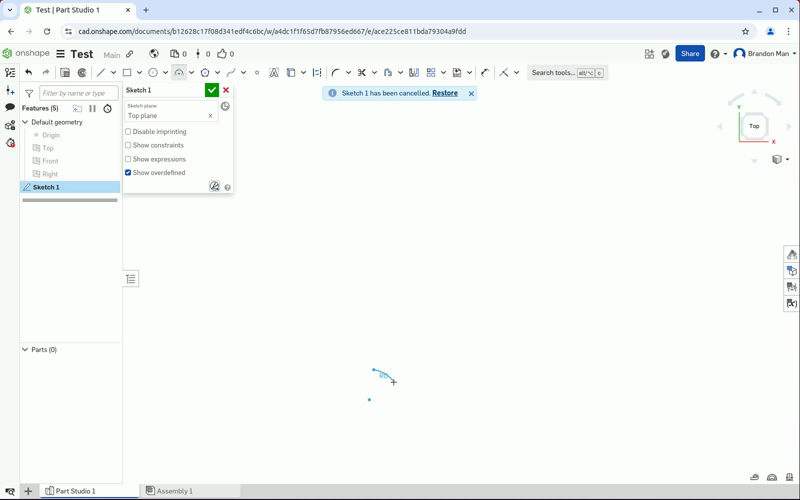
scroll(-6)
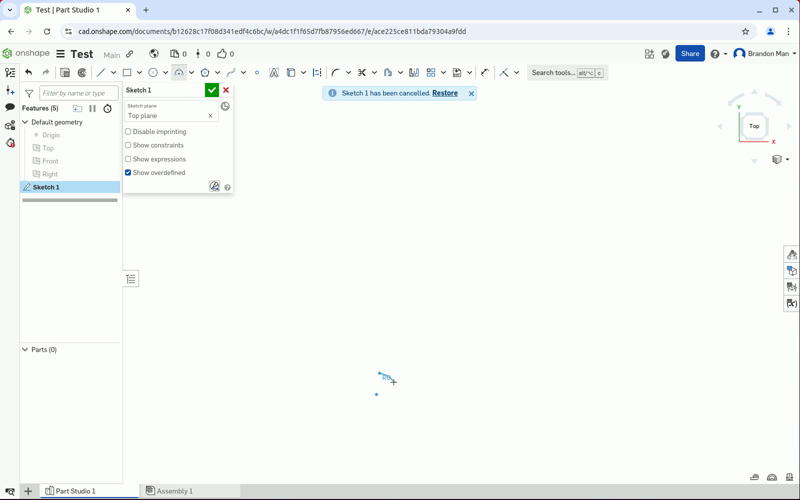
scroll(-6)
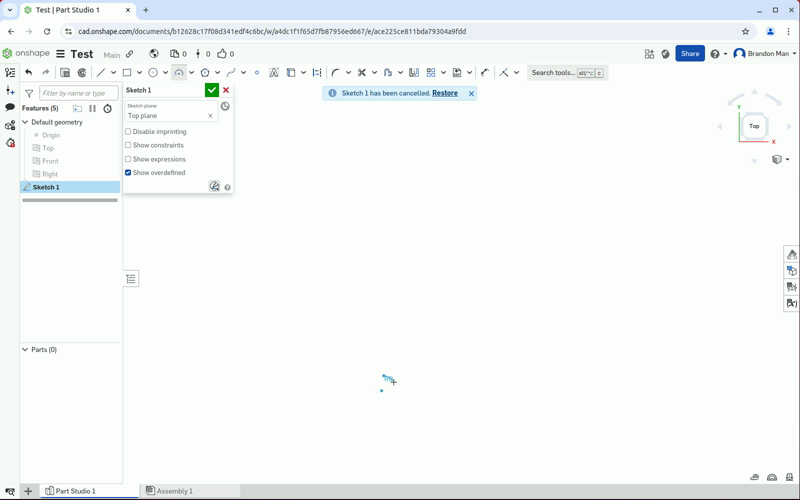
scroll(-6)
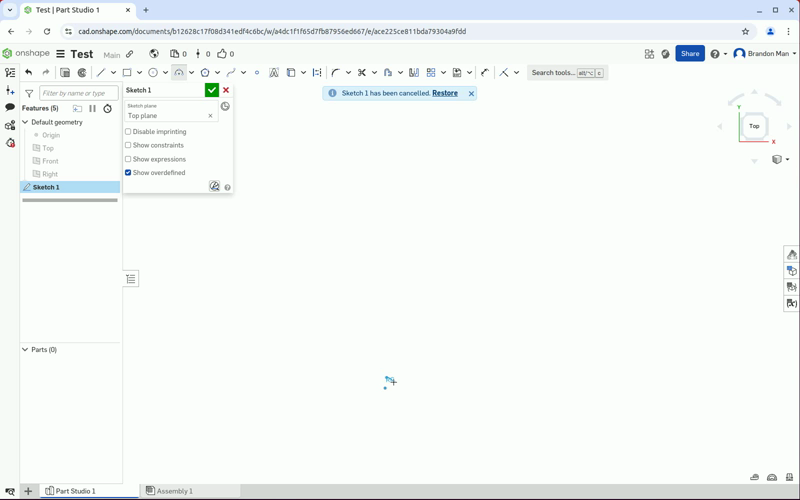
scroll(-6)
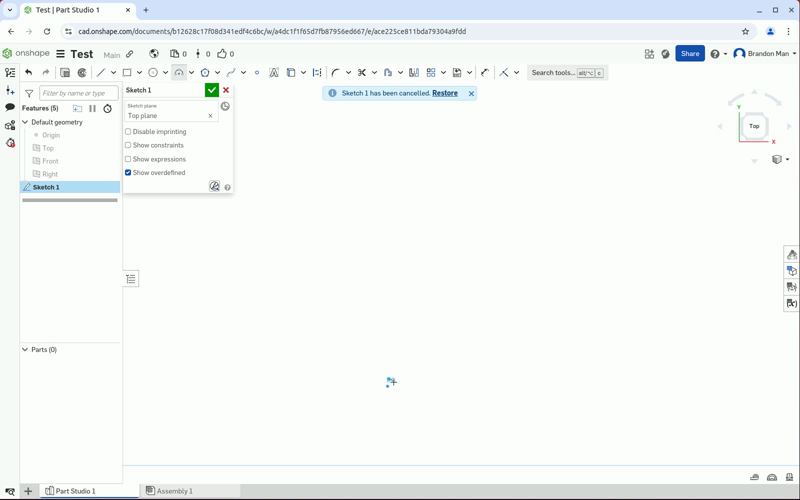
scroll(-6)
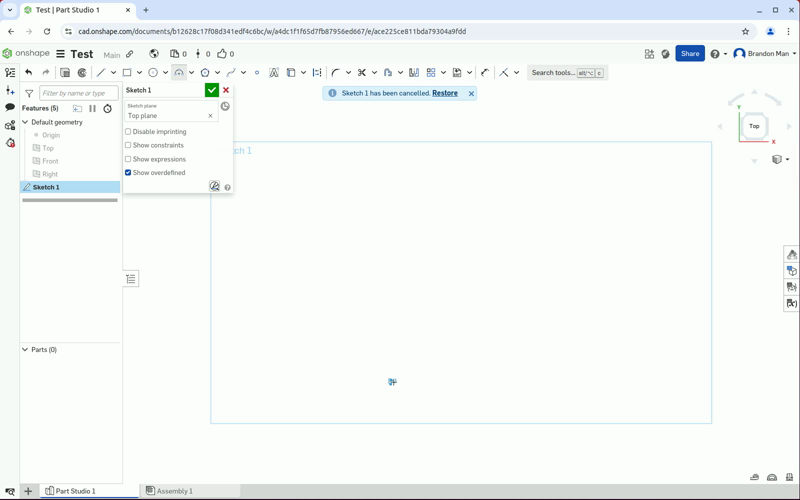
mouse_move(392, 381)
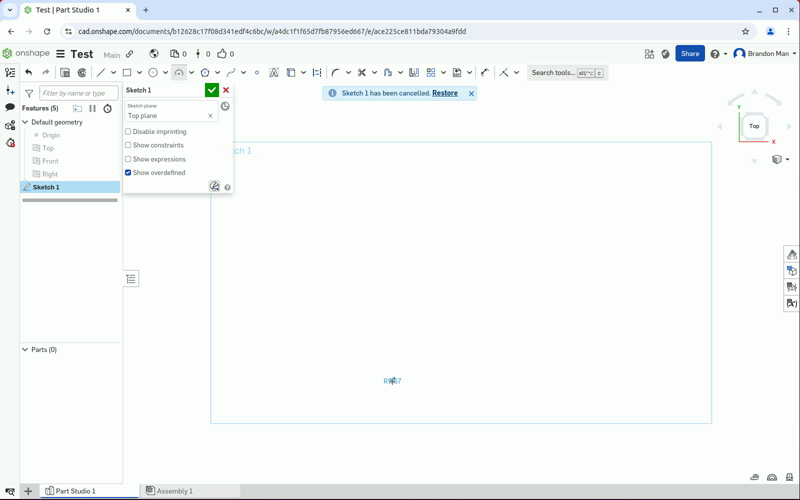
scroll(6)
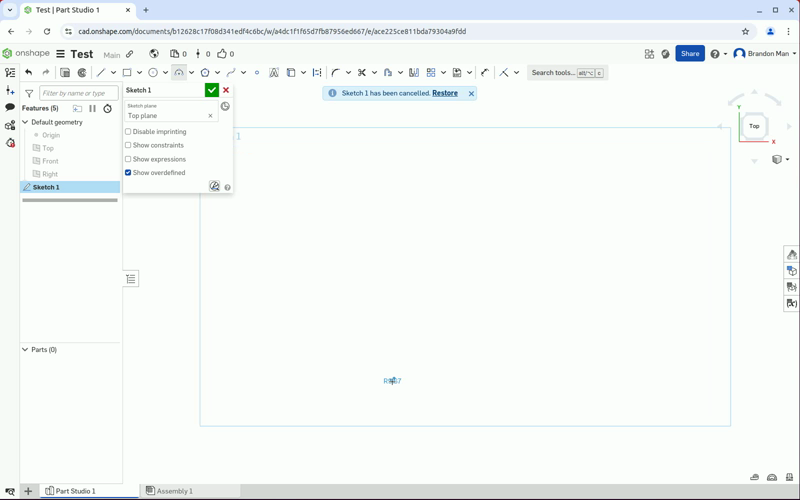
scroll(6)
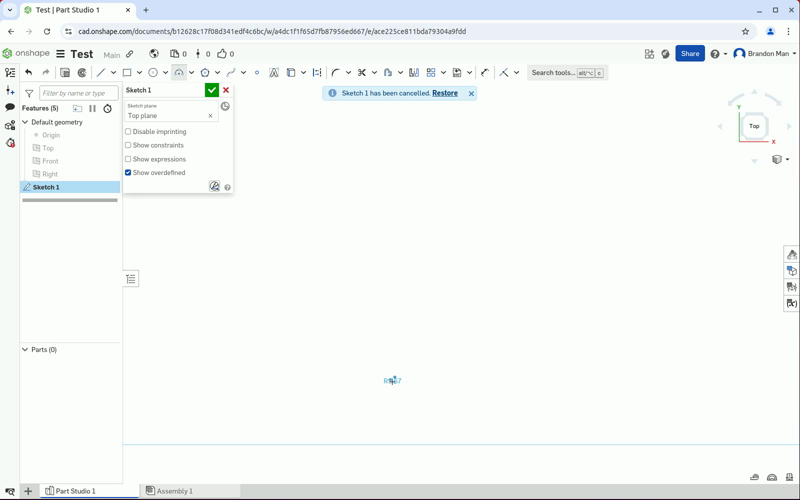
scroll(6)
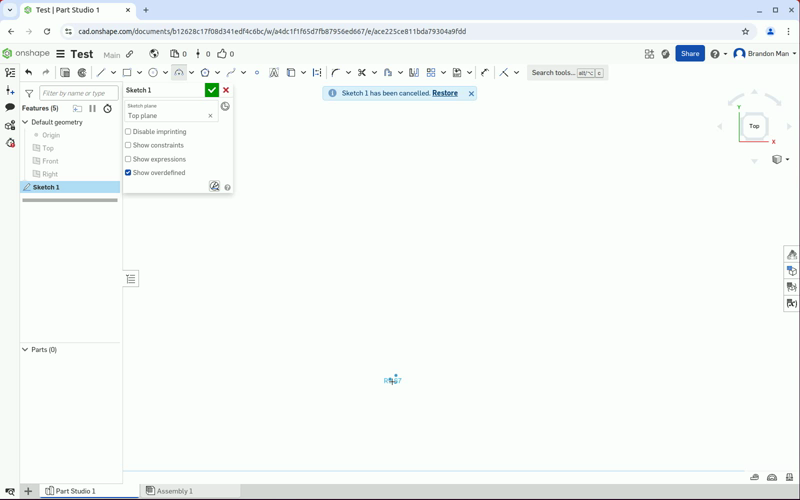
scroll(6)
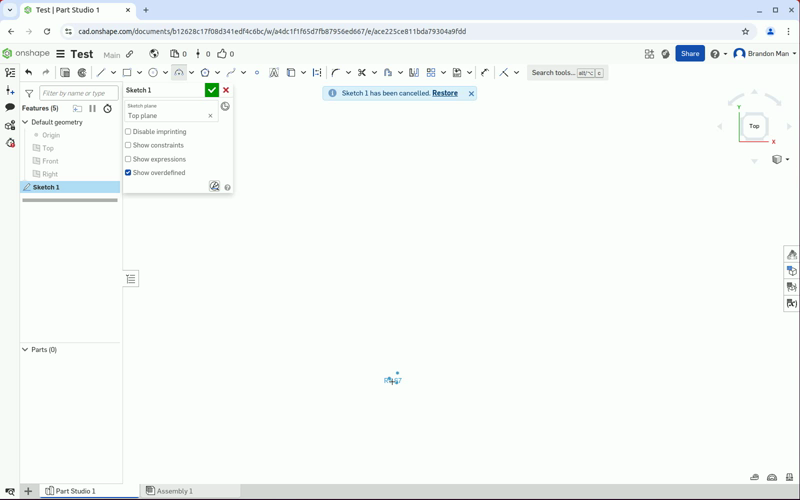
scroll(6)
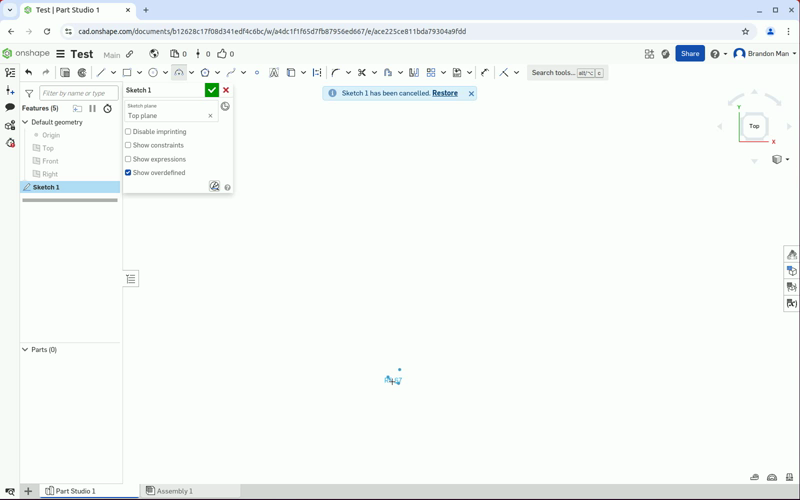
scroll(6)
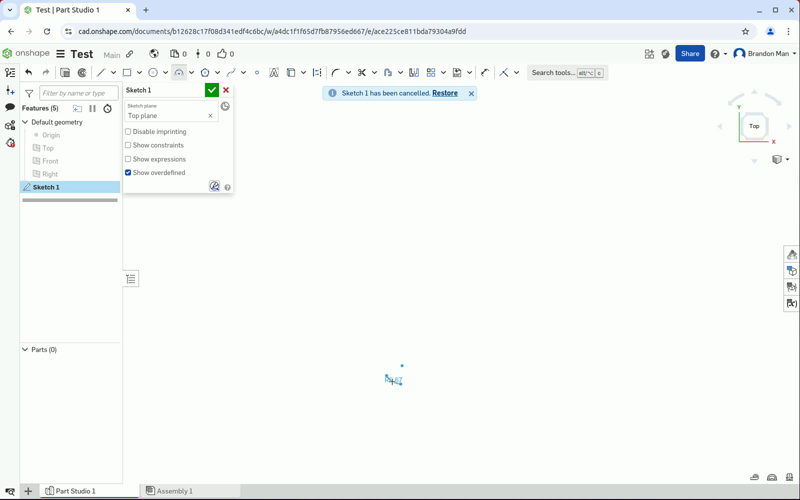
scroll(6)
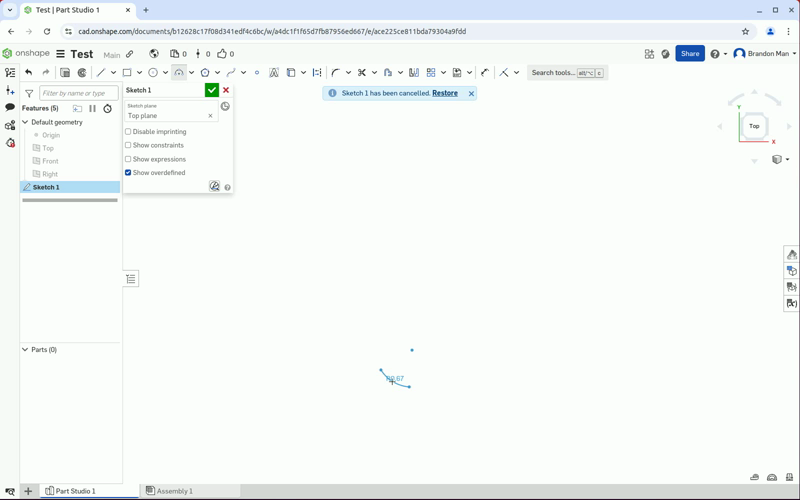
click(392, 381)
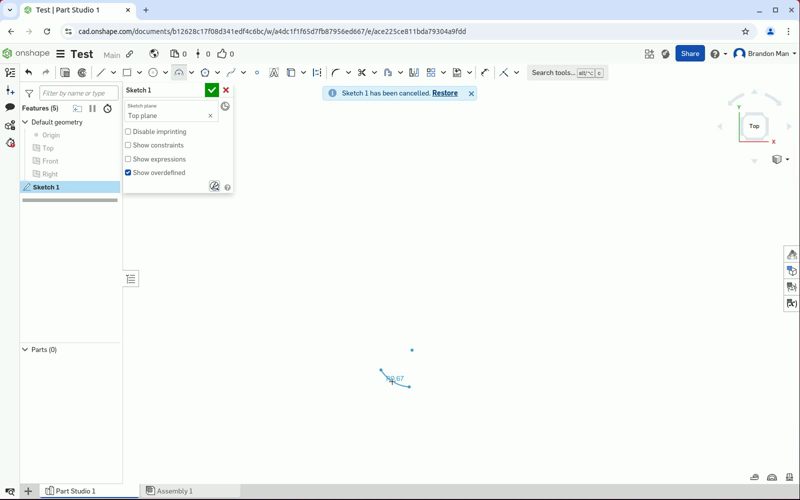
scroll(-6)
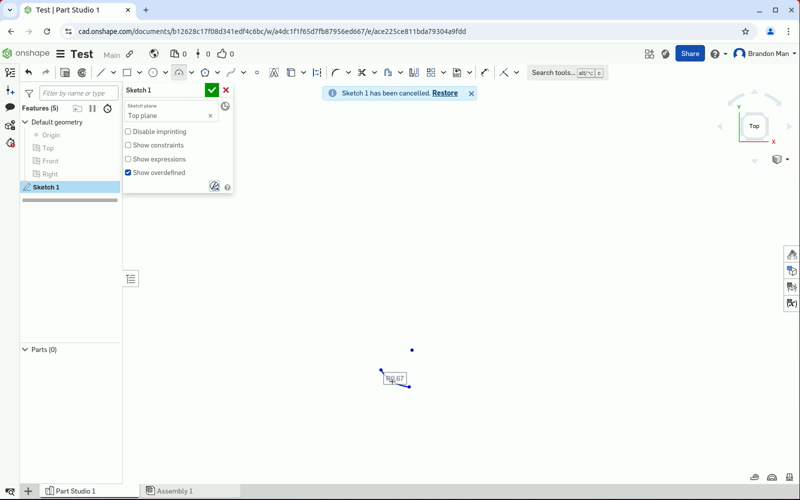
scroll(-6)
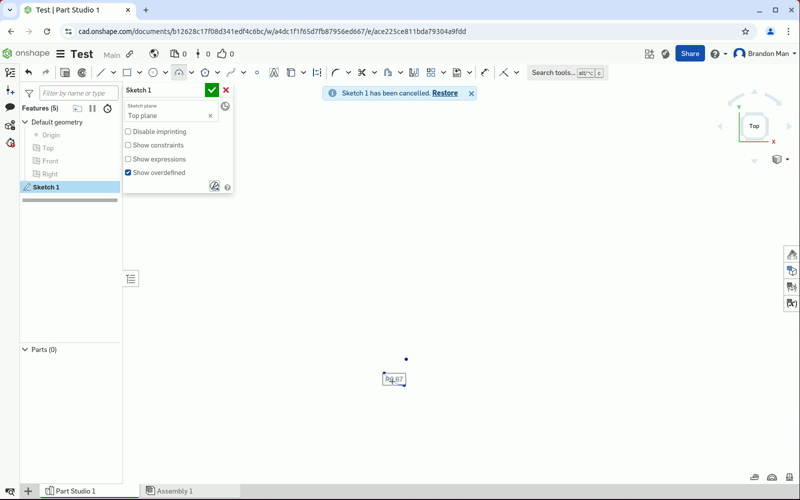
scroll(-6)
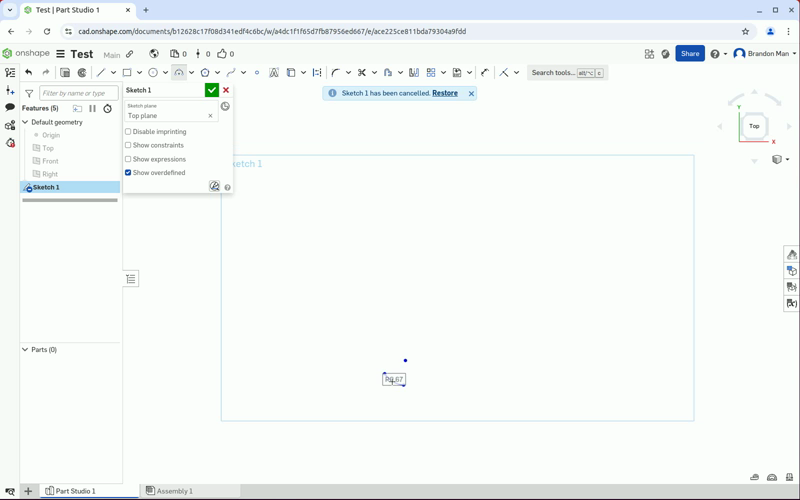
scroll(-6)
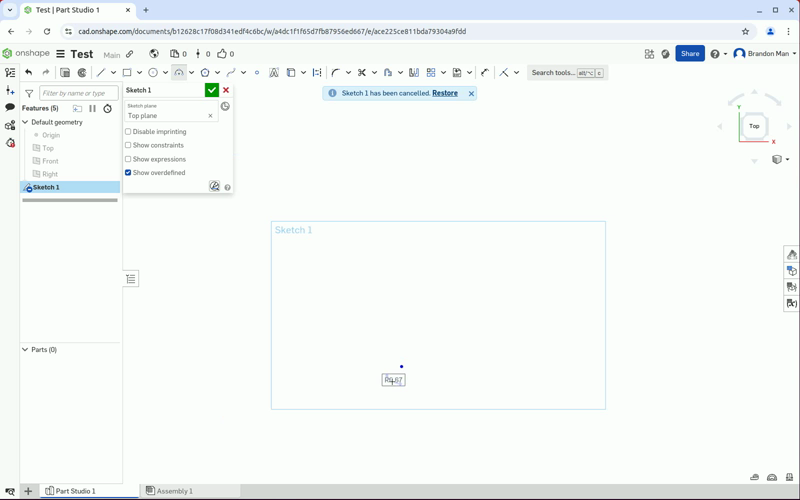
scroll(-6)
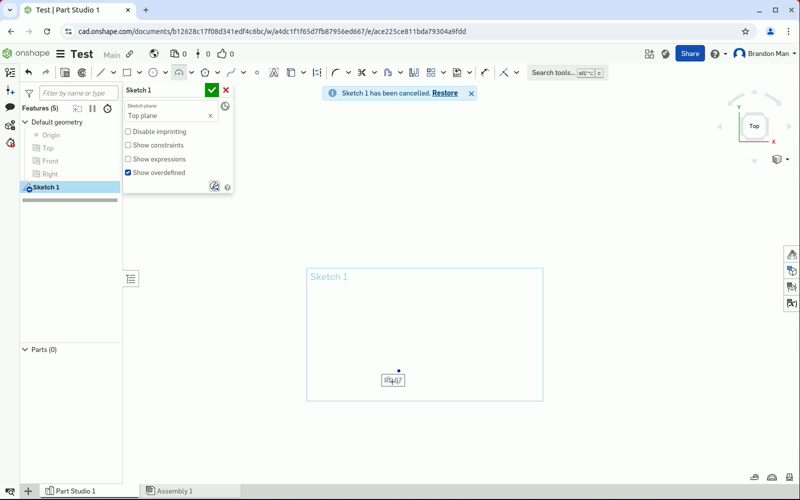
scroll(-6)
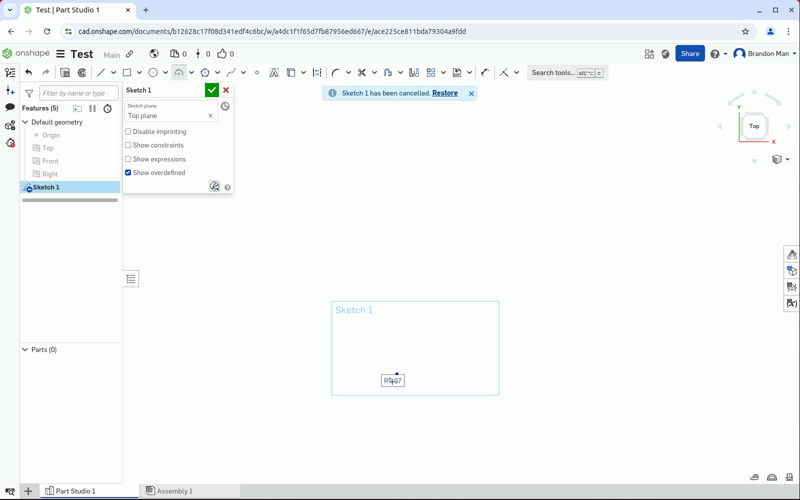
scroll(-6)
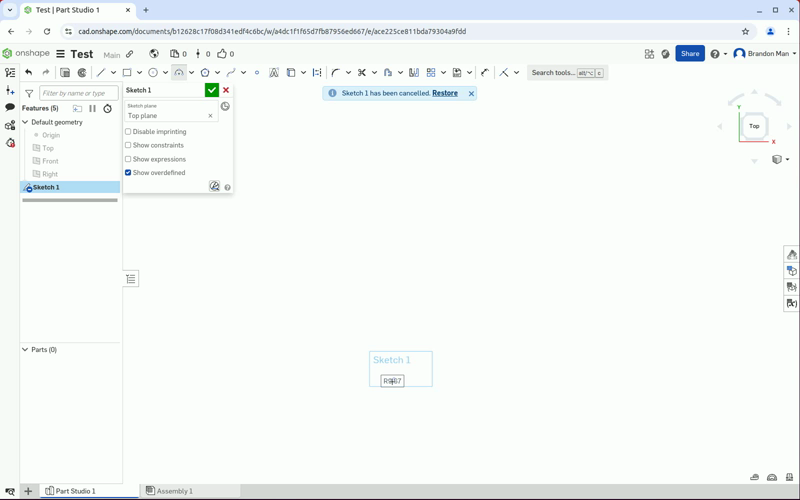
key_up(shift)
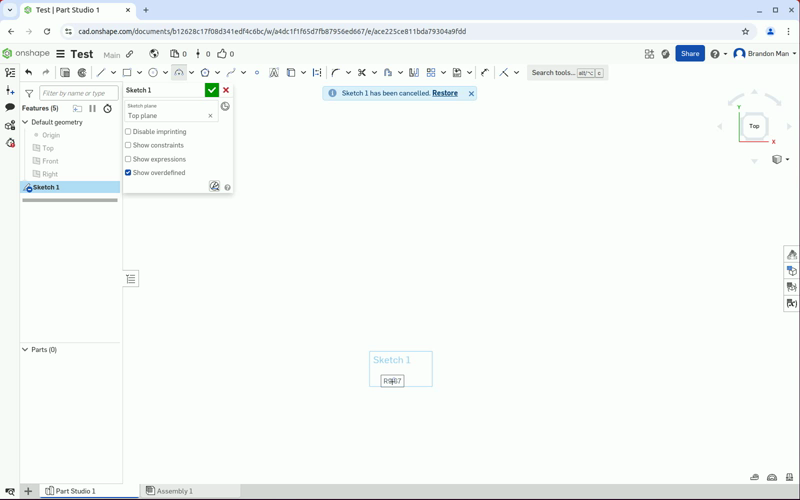
key(esc)
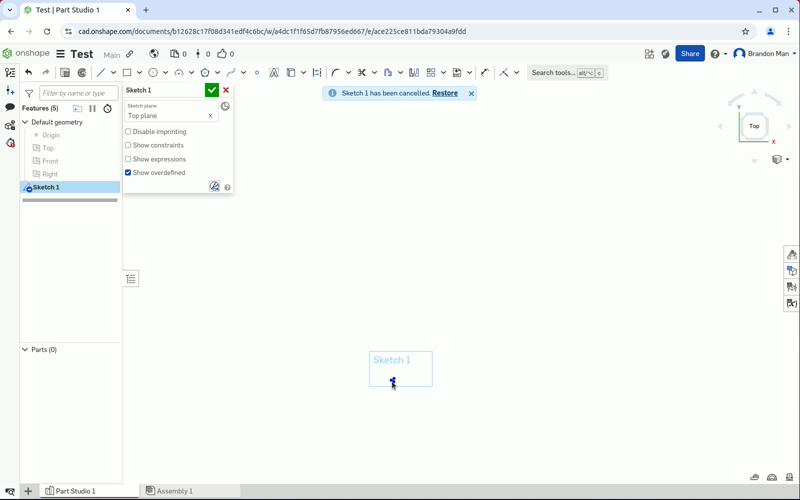
key(l)
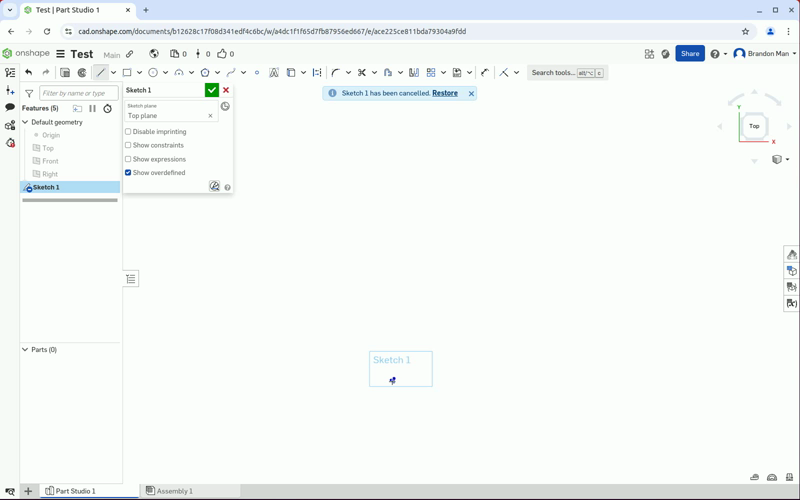
mouse_move(393, 381)
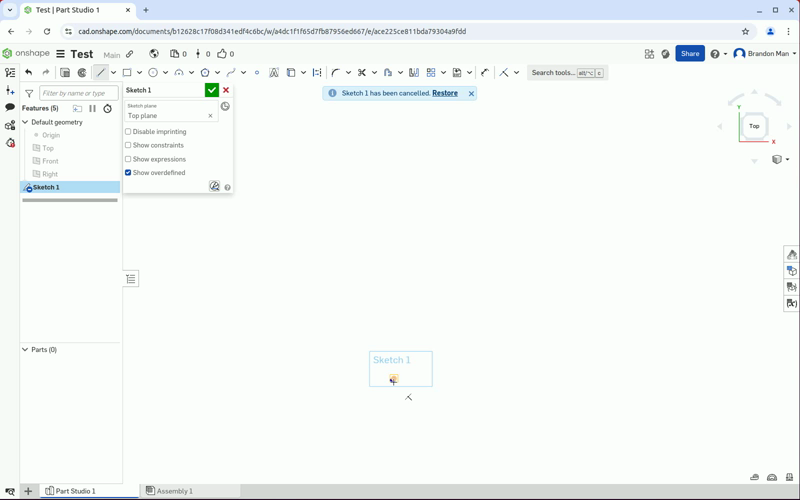
scroll(6)
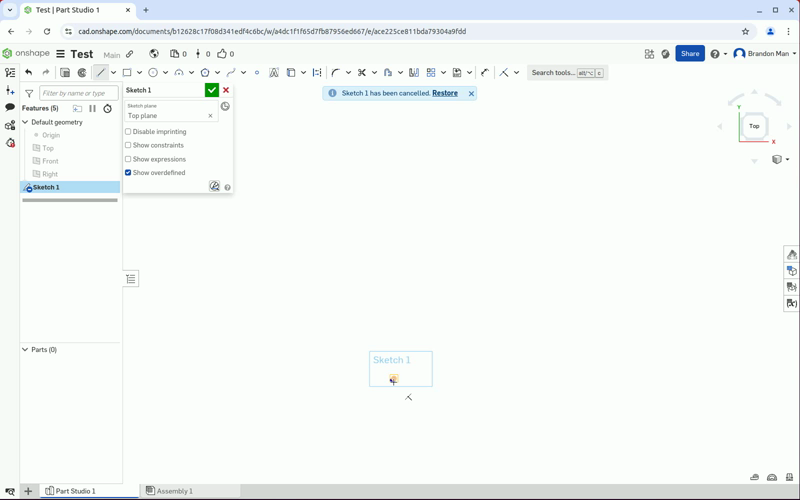
scroll(6)
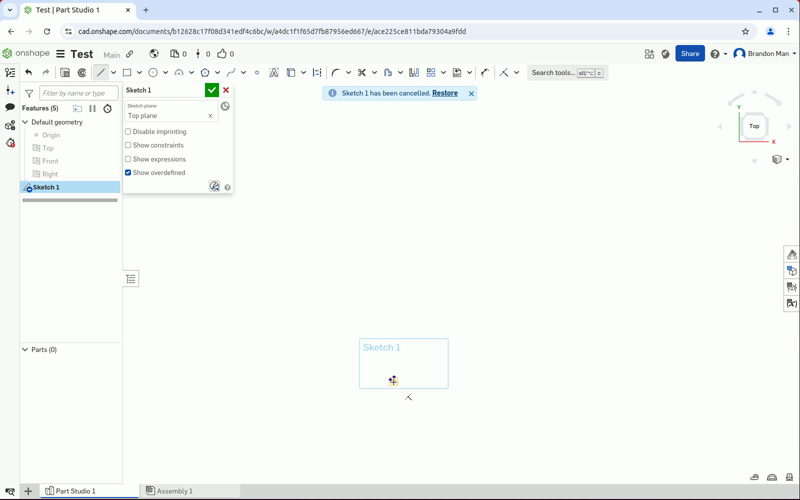
scroll(6)
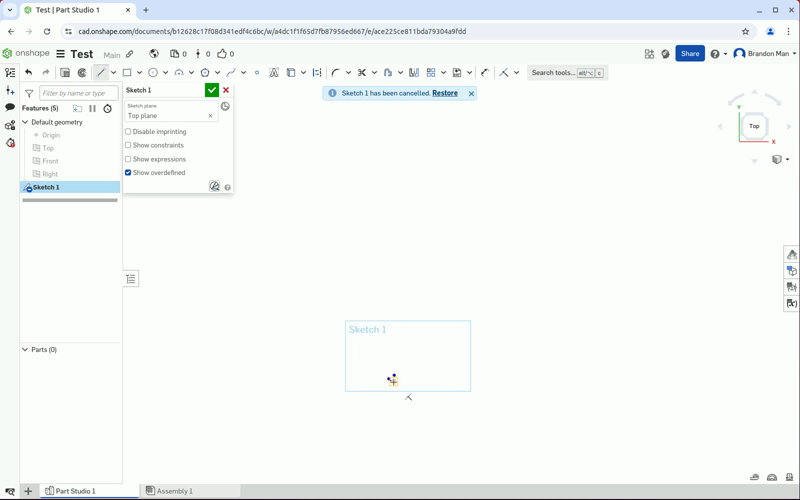
scroll(6)
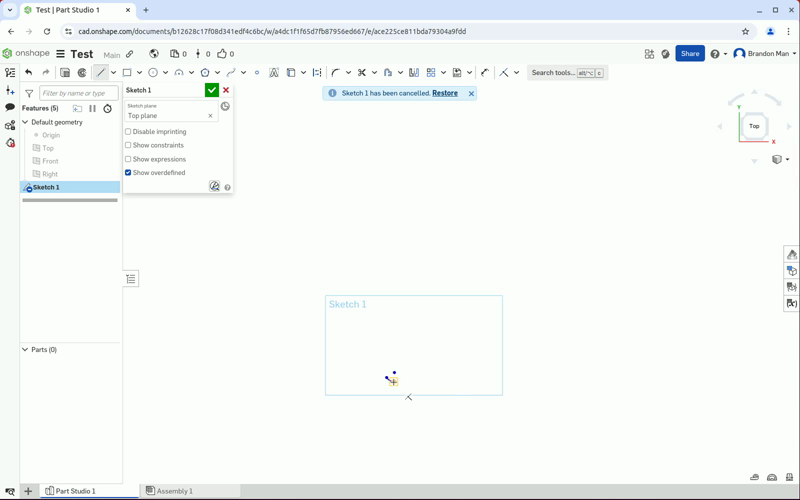
scroll(6)
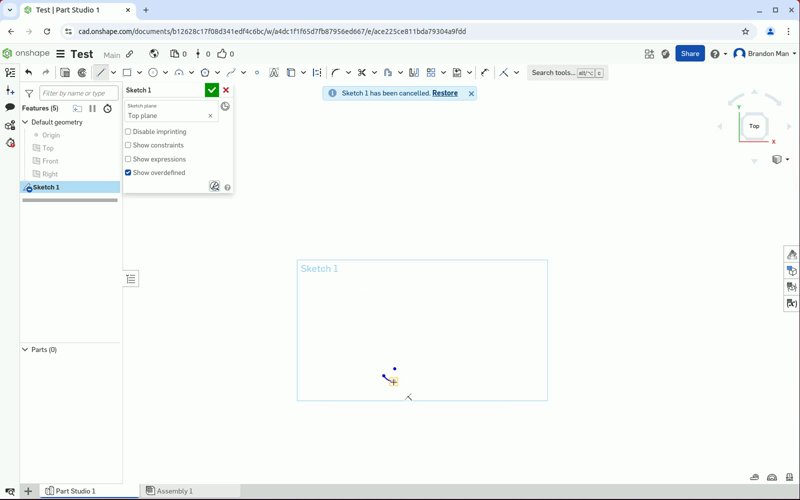
scroll(6)
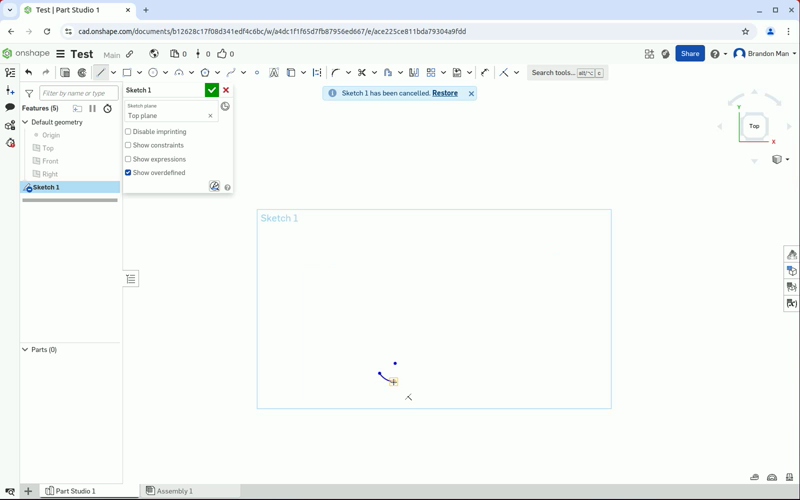
scroll(6)
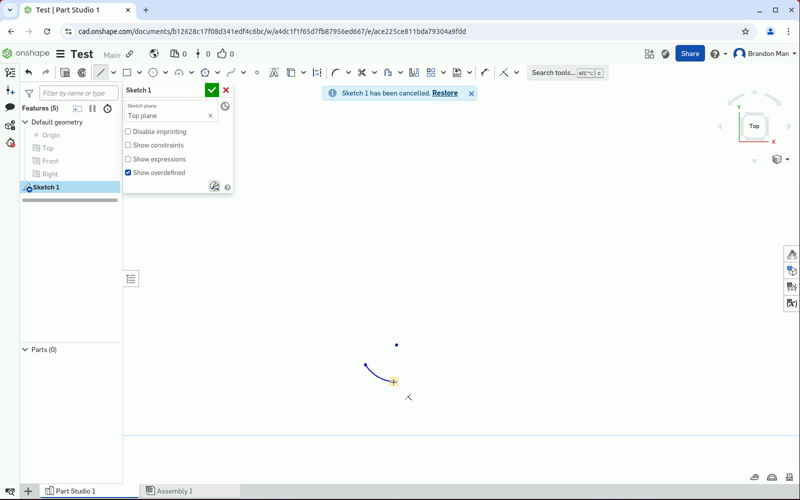
click(393, 381)
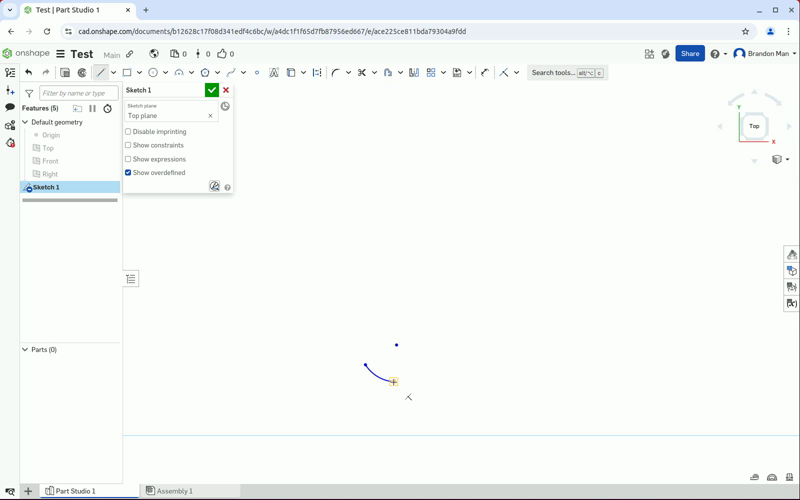
scroll(-6)
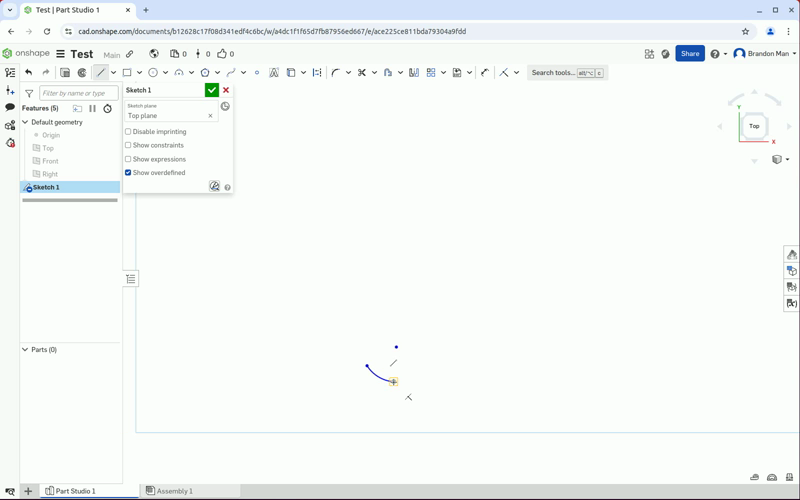
scroll(-6)
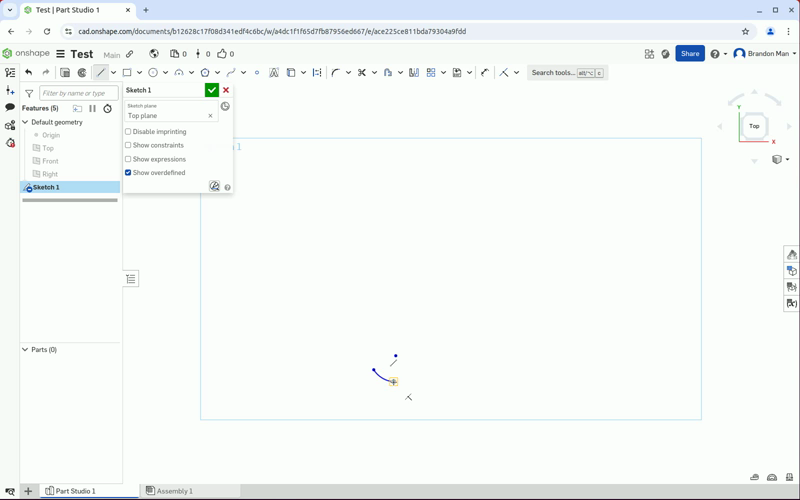
scroll(-6)
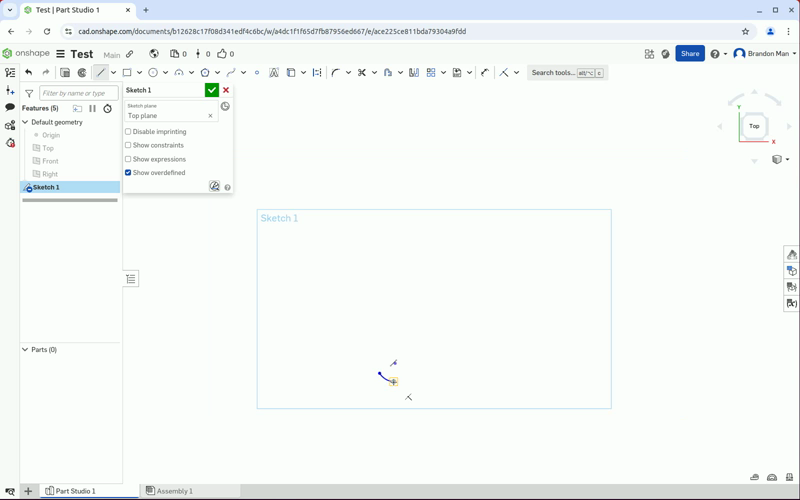
scroll(-6)
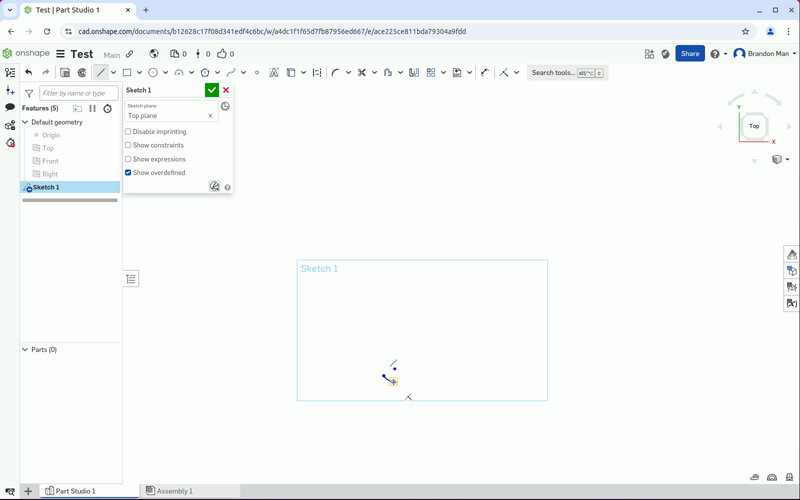
scroll(-6)
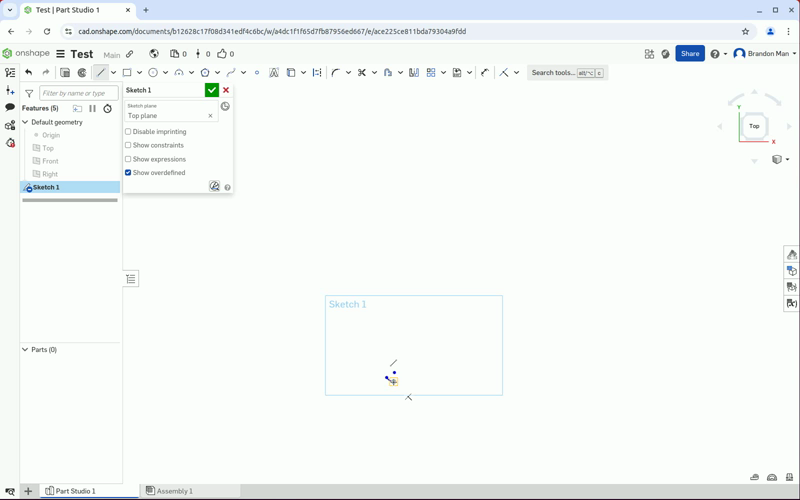
scroll(-6)
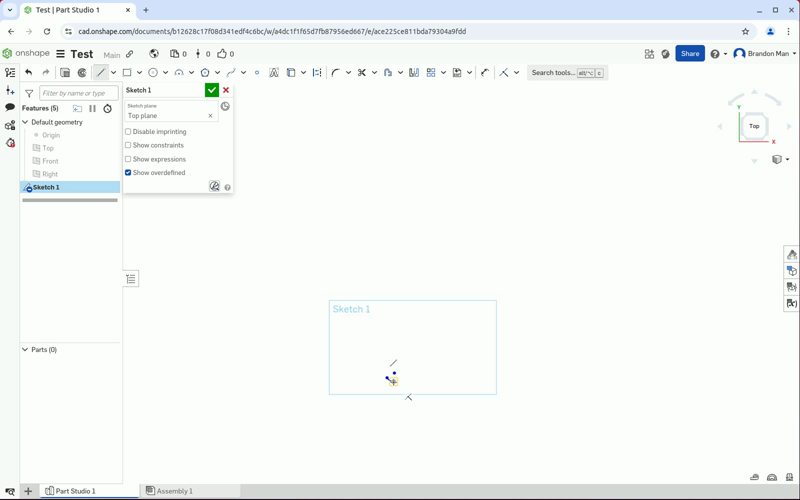
scroll(-6)
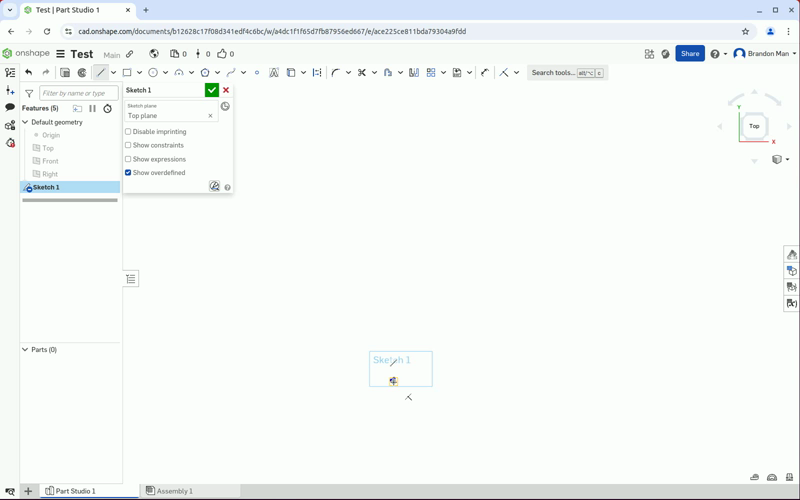
key_down(shift)
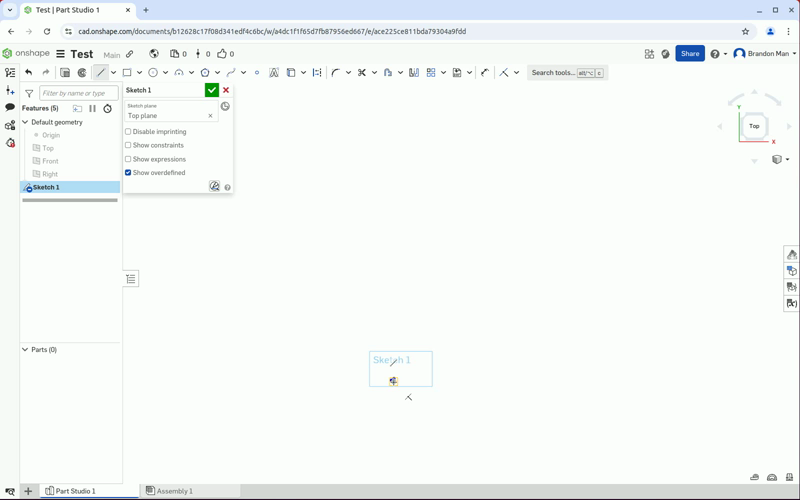
mouse_move(514, 381)
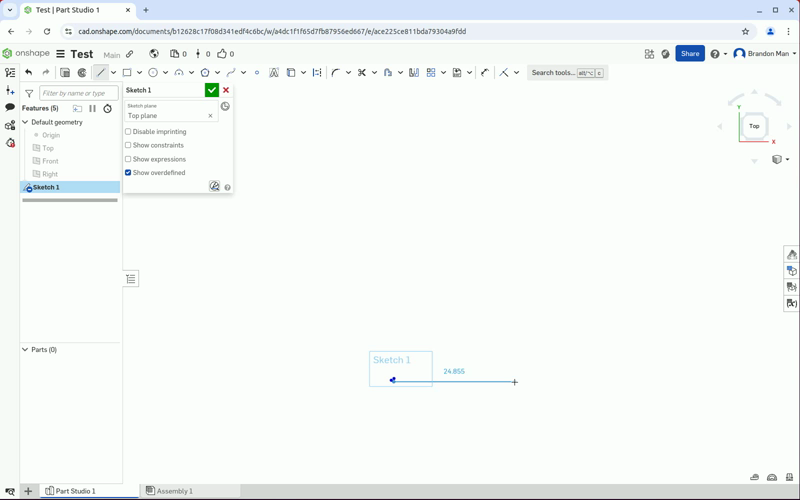
click(514, 381)
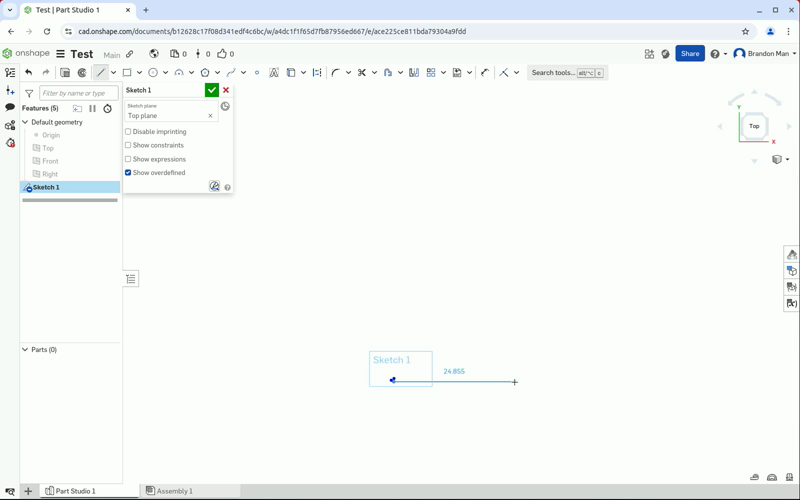
key_up(shift)
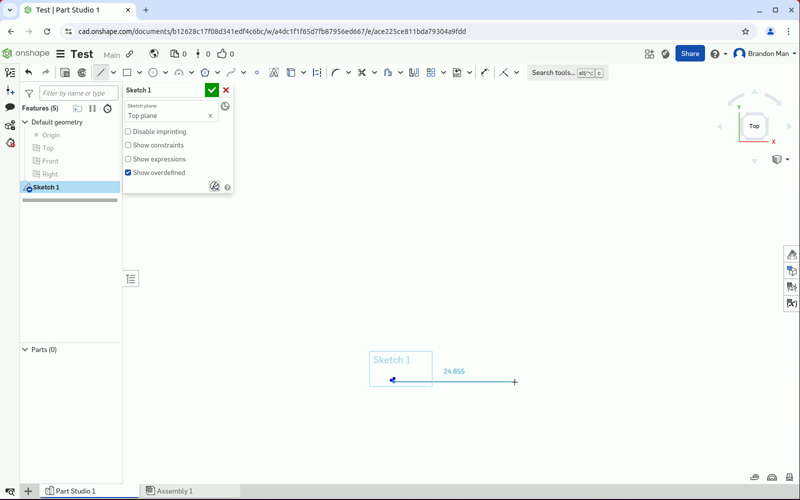
key(esc)
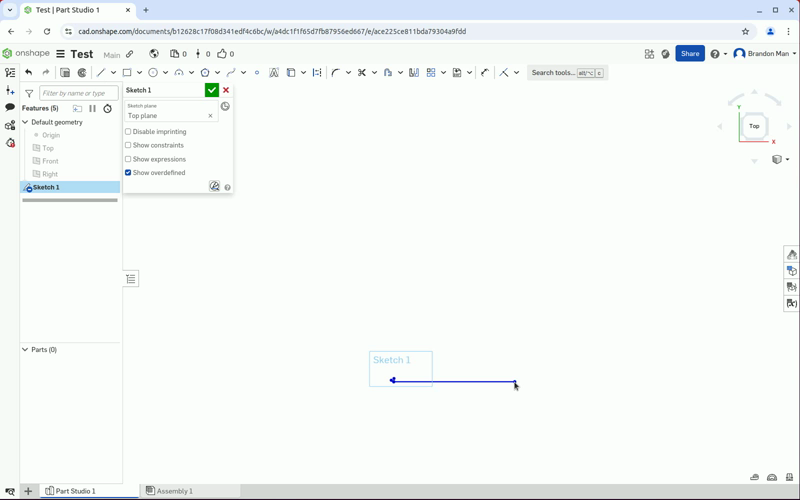
key(a)
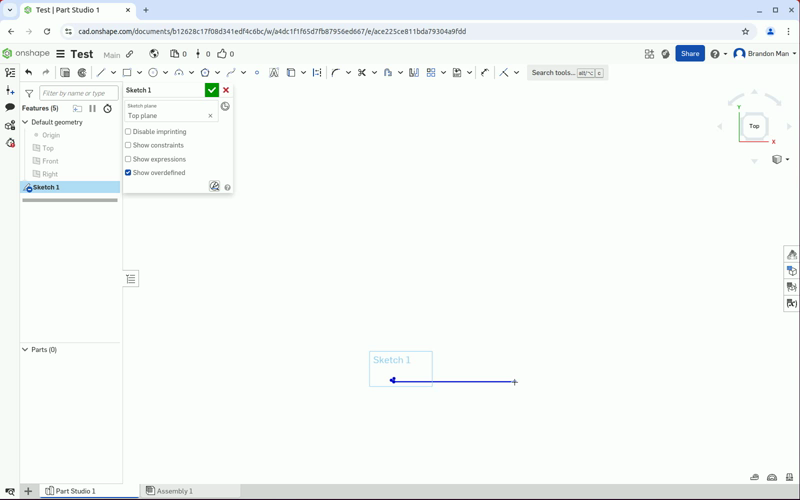
mouse_move(514, 381)
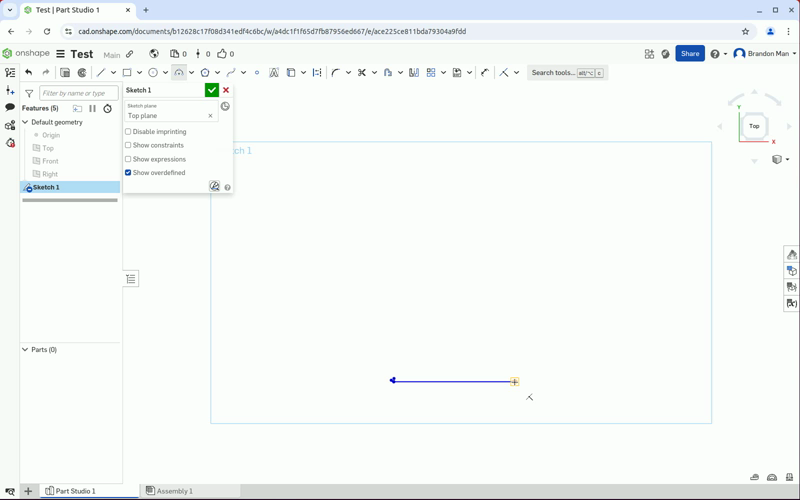
click(514, 381)
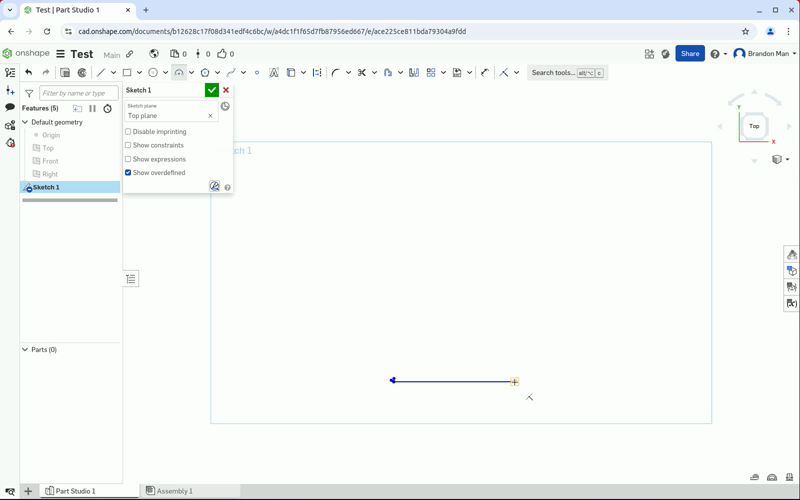
key_down(shift)
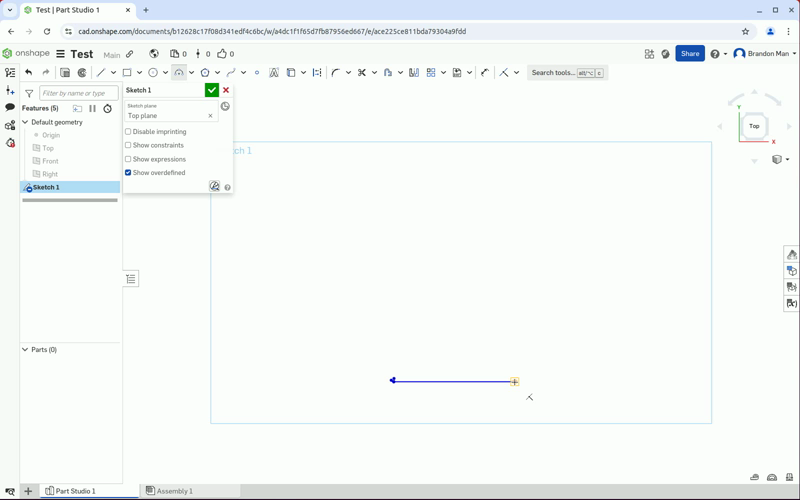
mouse_move(516, 380)
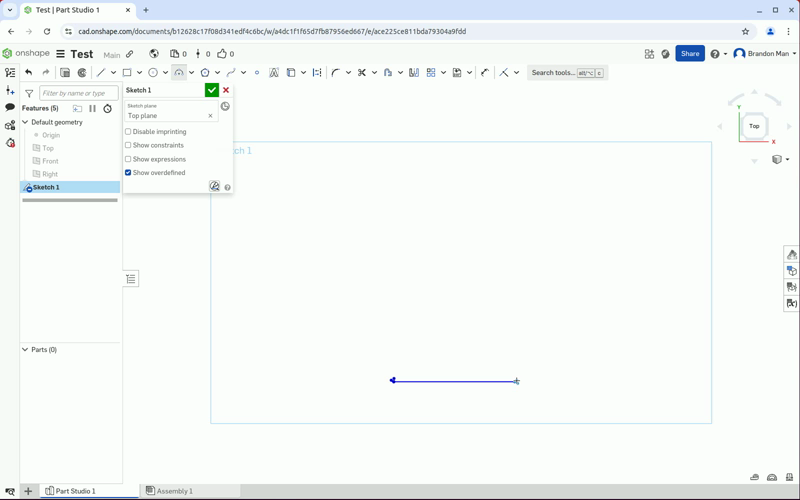
scroll(6)
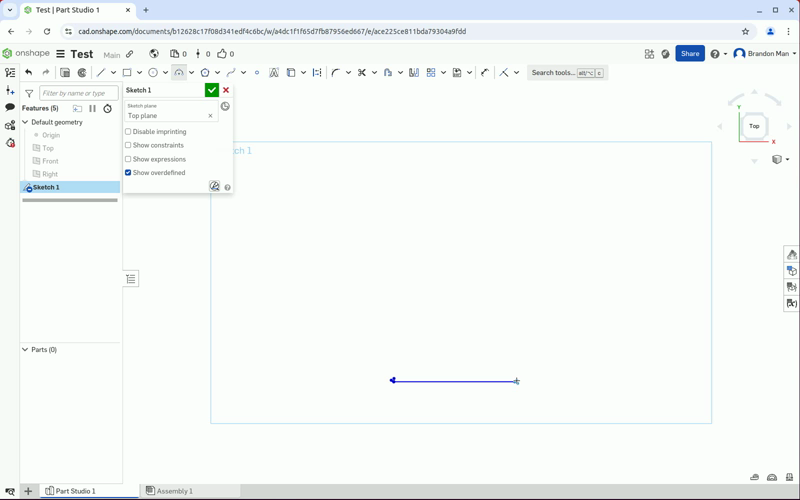
scroll(6)
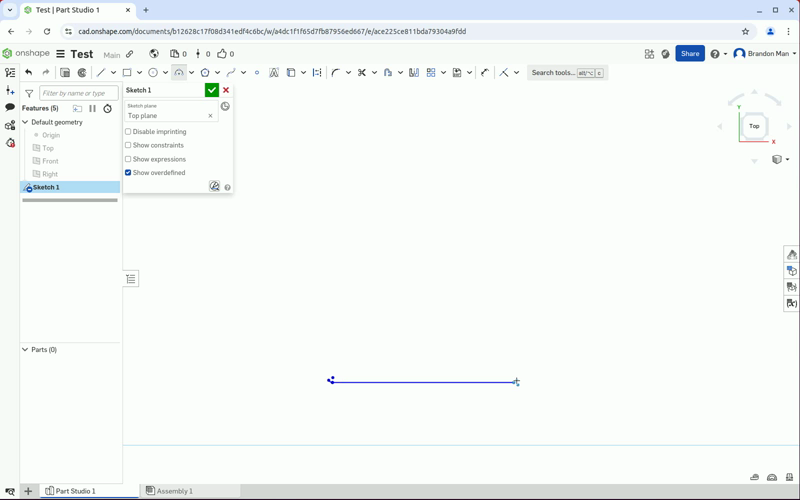
scroll(6)
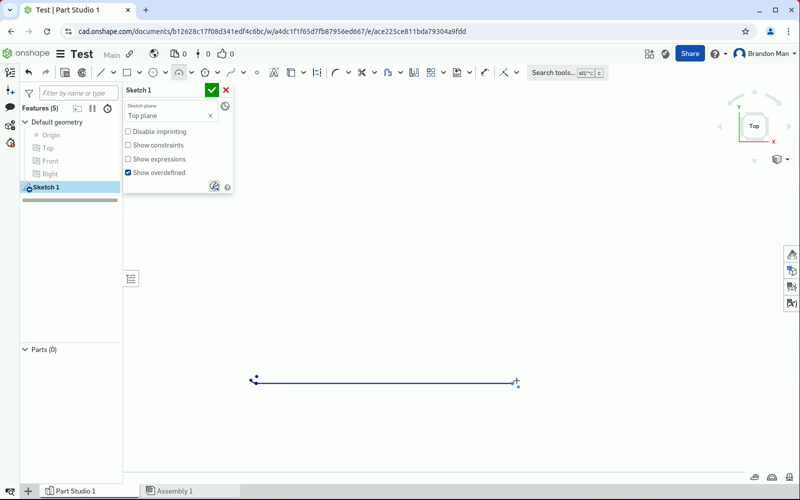
scroll(6)
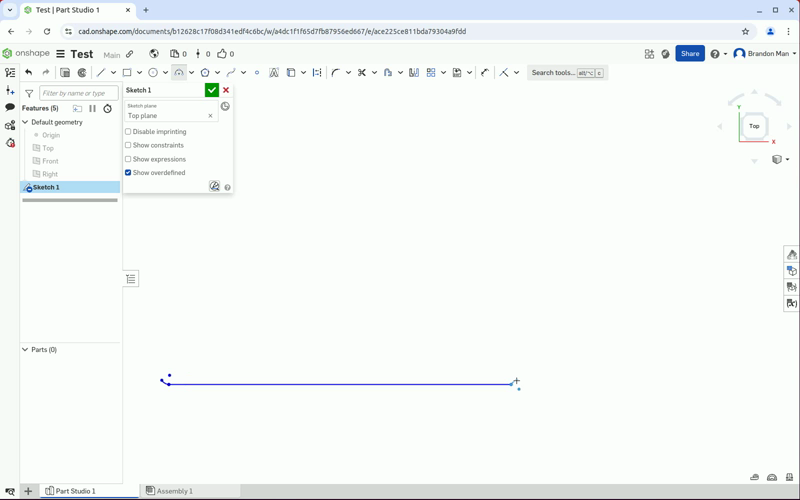
scroll(6)
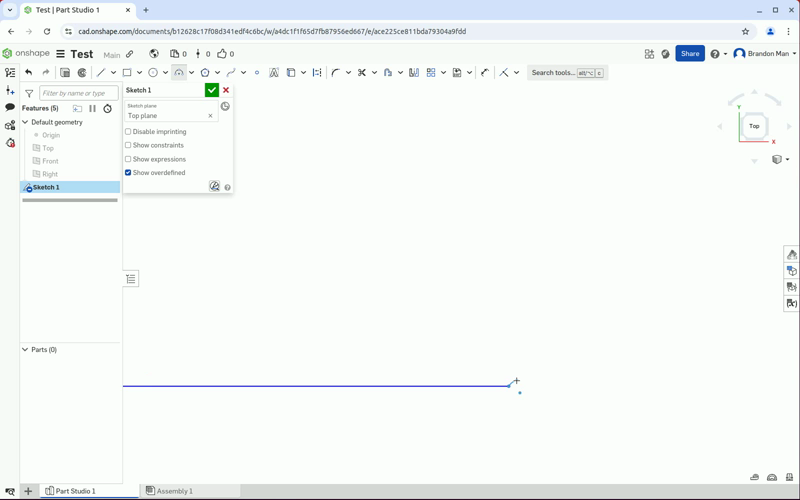
scroll(6)
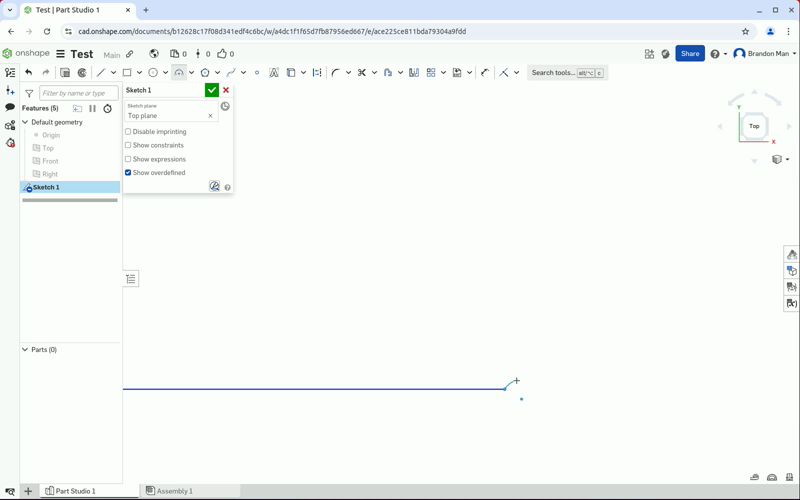
scroll(6)
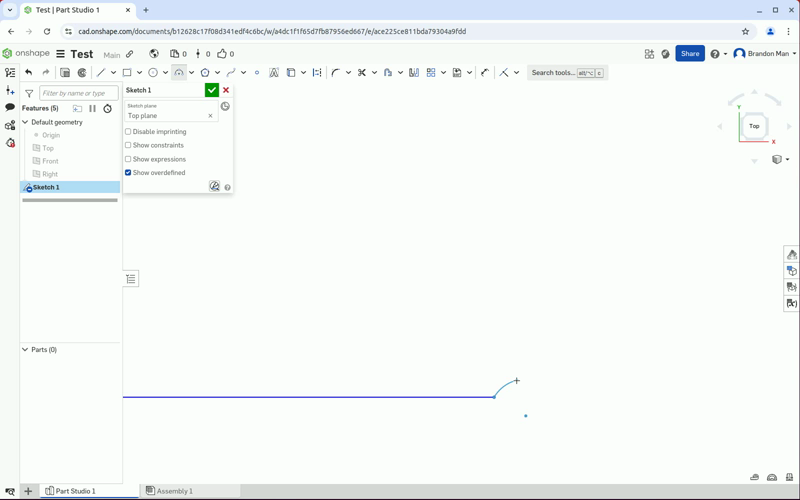
click(516, 380)
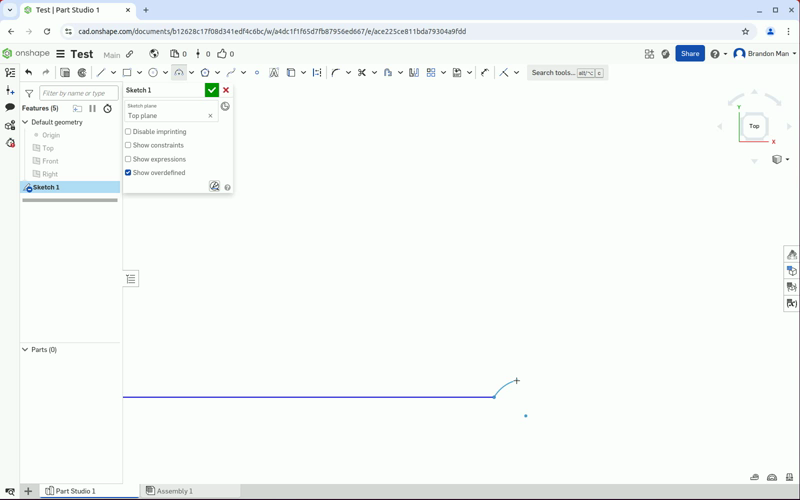
scroll(-6)
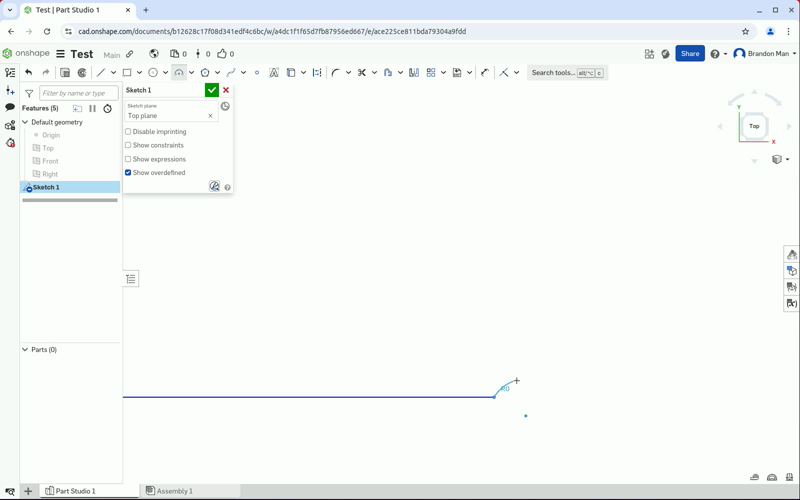
scroll(-6)
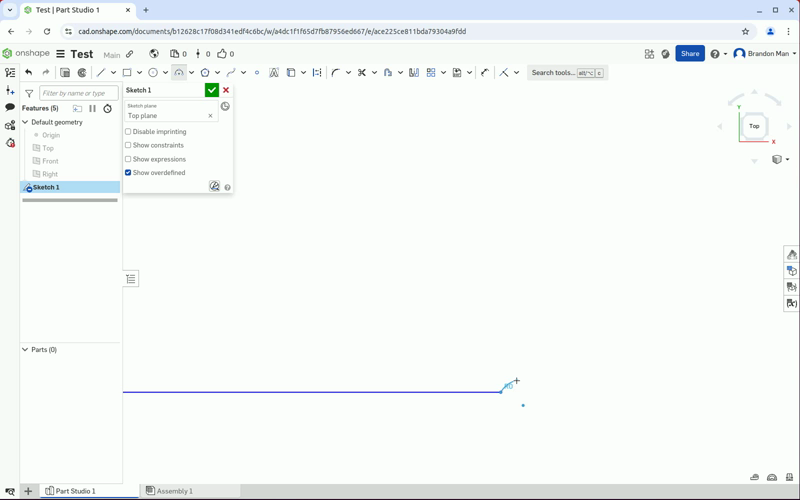
scroll(-6)
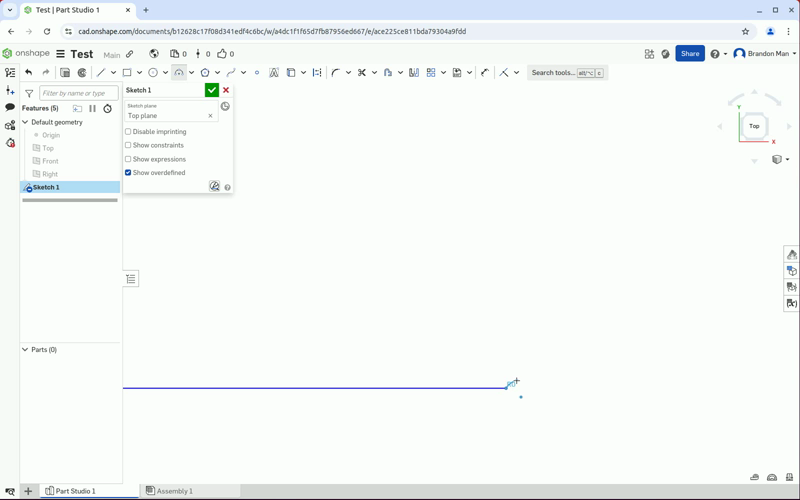
scroll(-6)
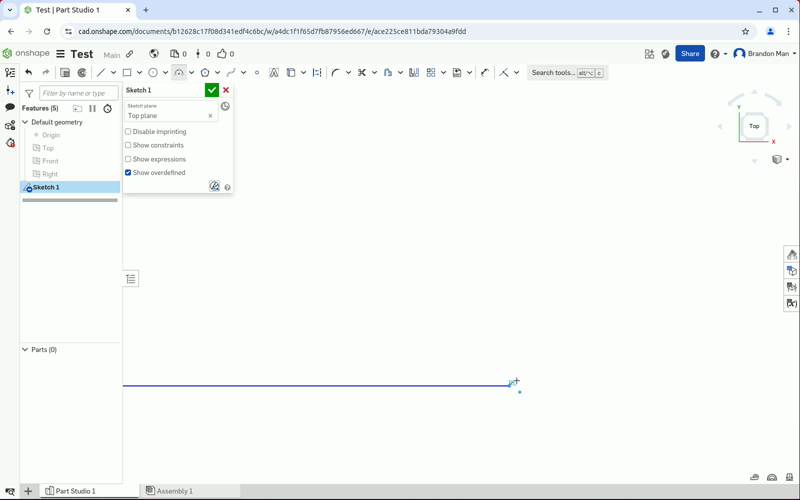
scroll(-6)
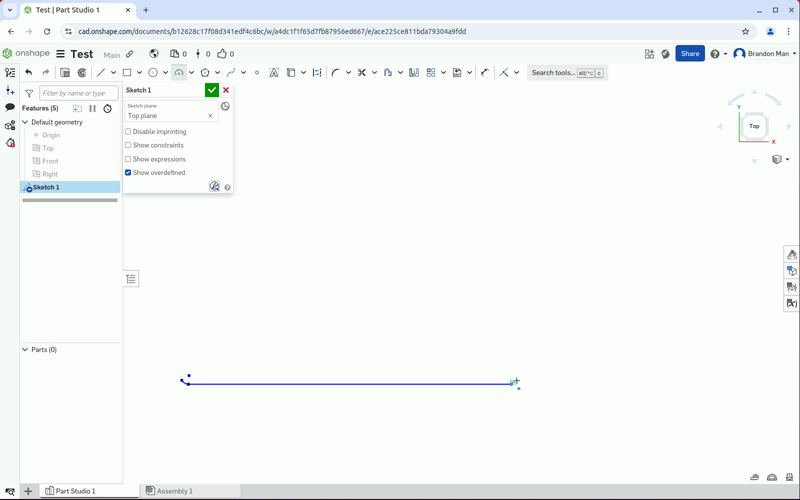
scroll(-6)
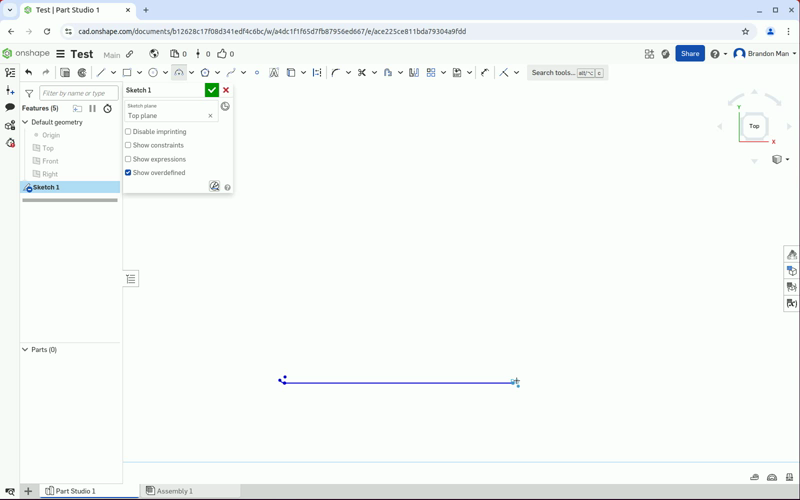
scroll(-6)
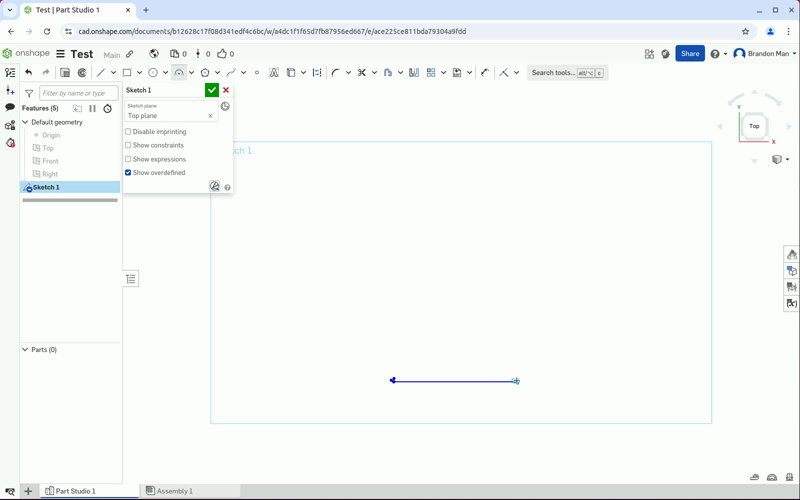
mouse_move(516, 381)
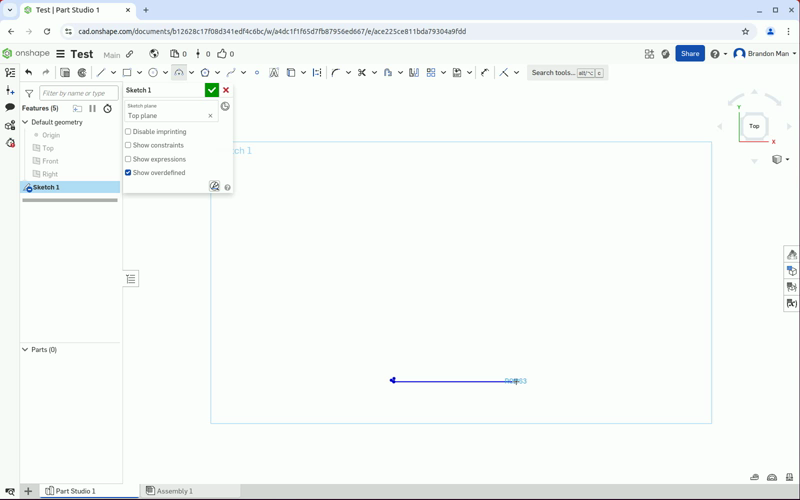
scroll(6)
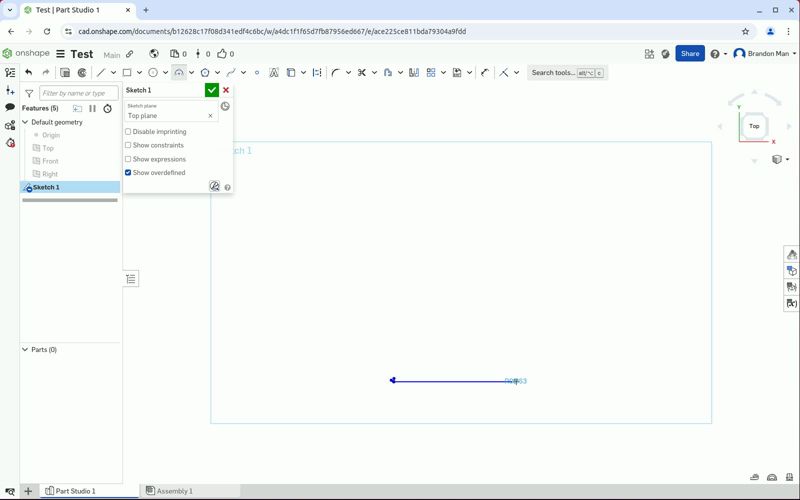
scroll(6)
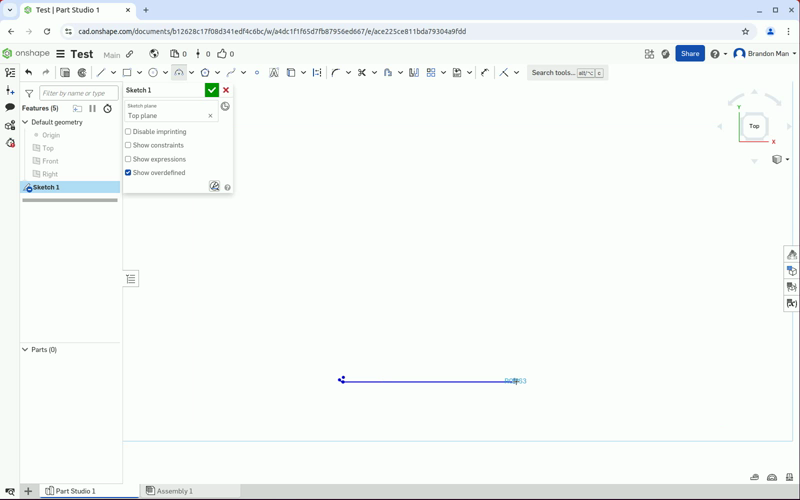
scroll(6)
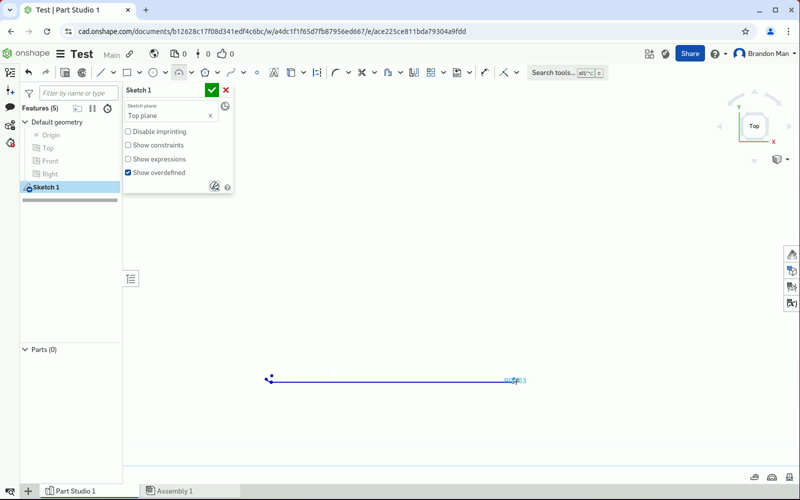
scroll(6)
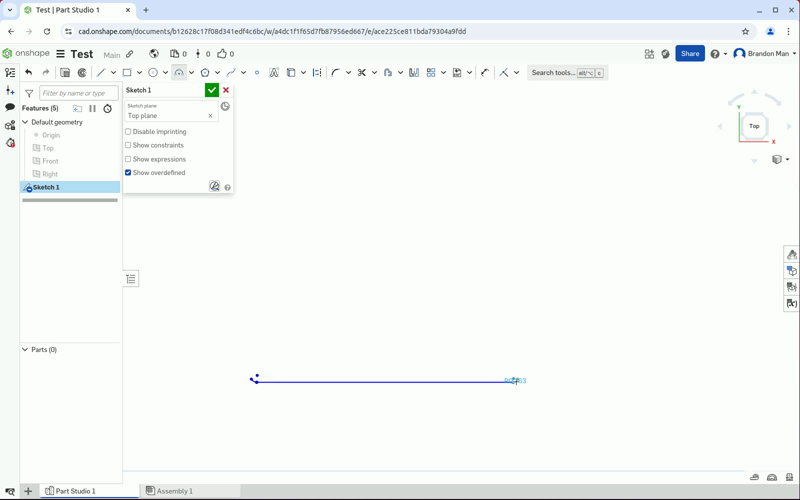
scroll(6)
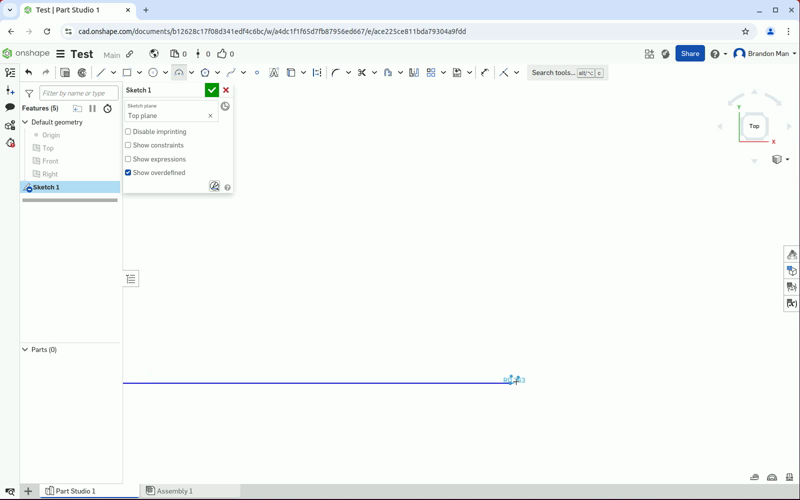
scroll(6)
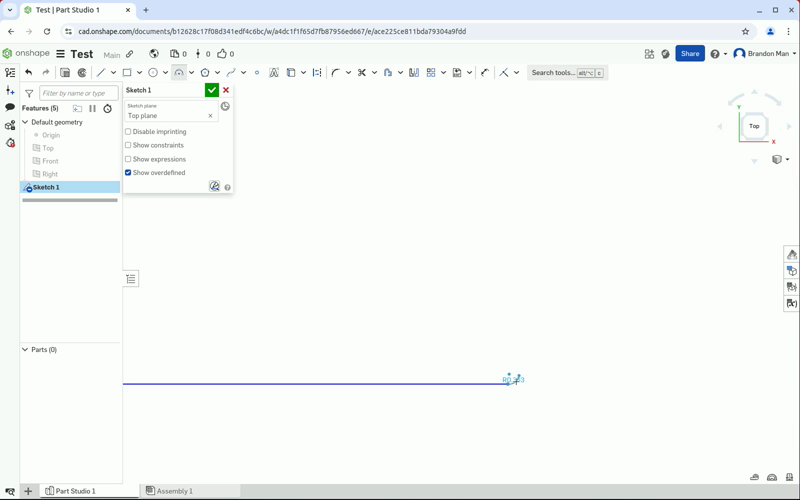
scroll(6)
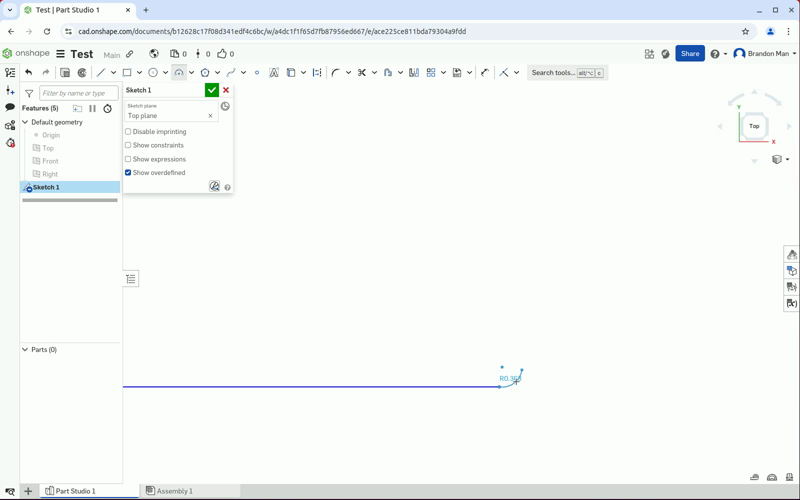
click(516, 381)
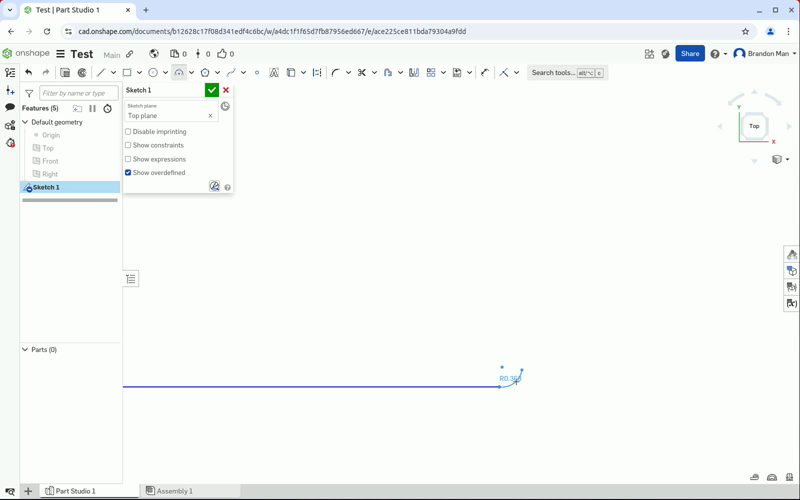
scroll(-6)
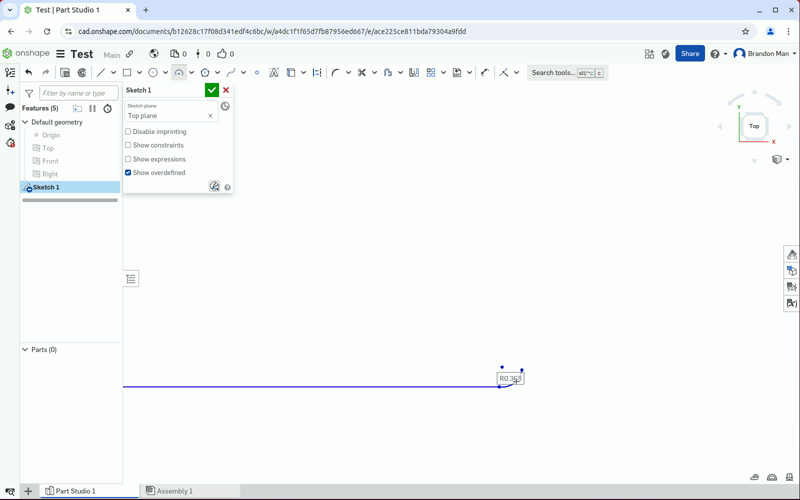
scroll(-6)
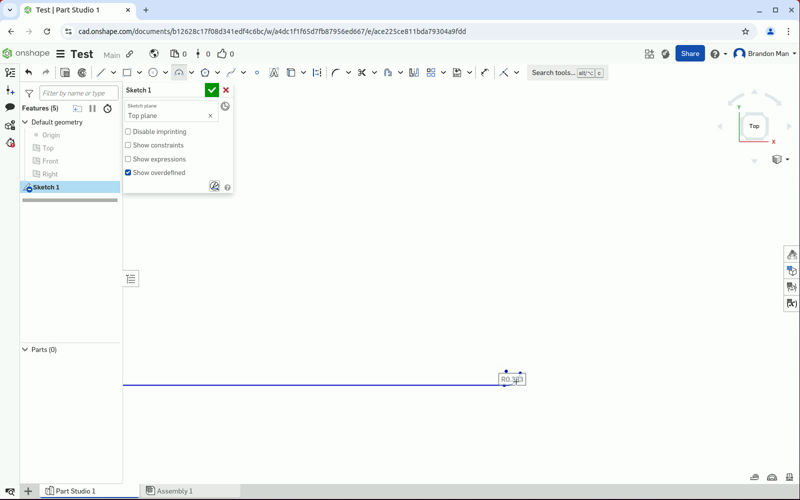
scroll(-6)
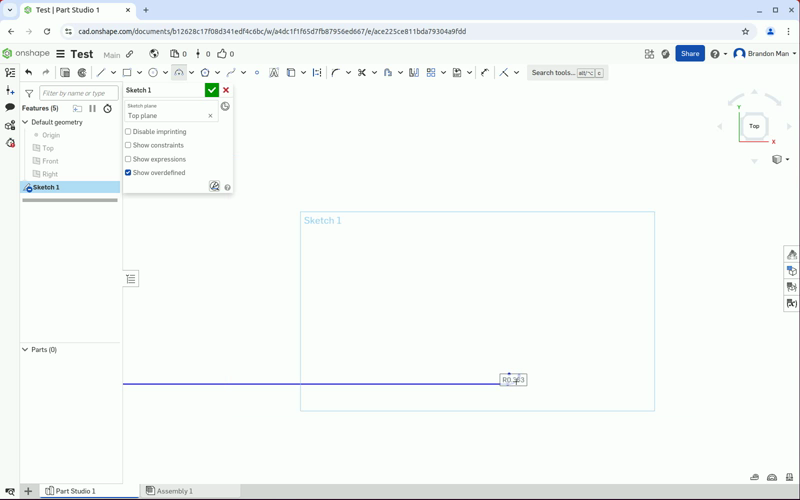
scroll(-6)
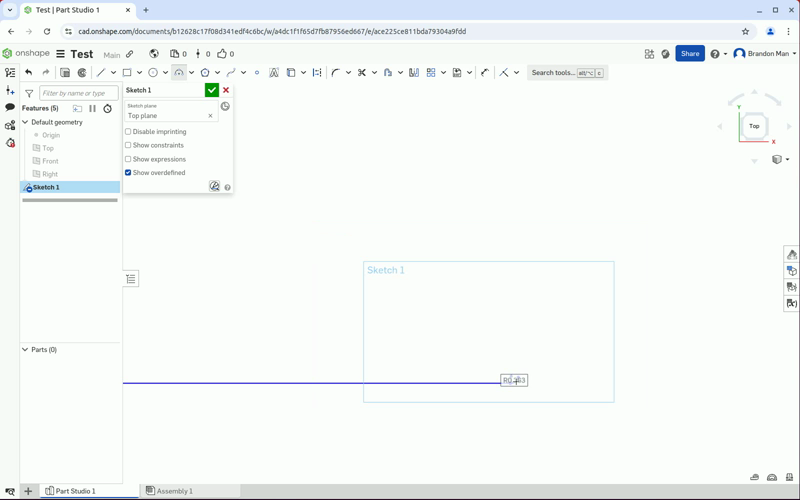
scroll(-6)
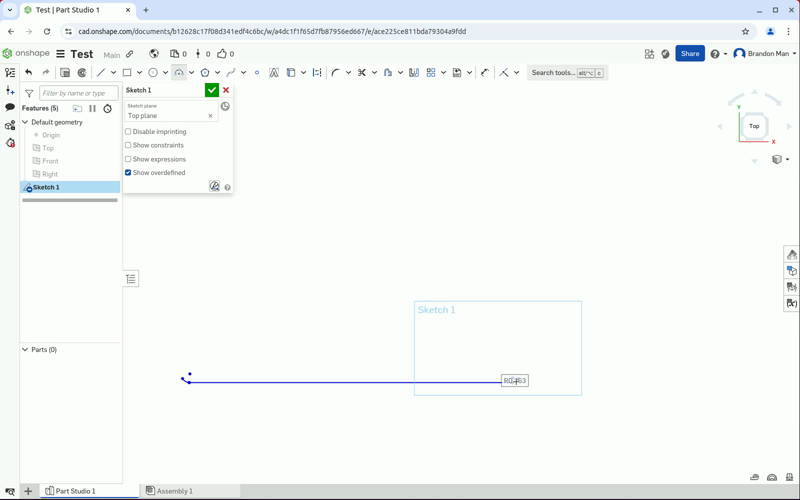
scroll(-6)
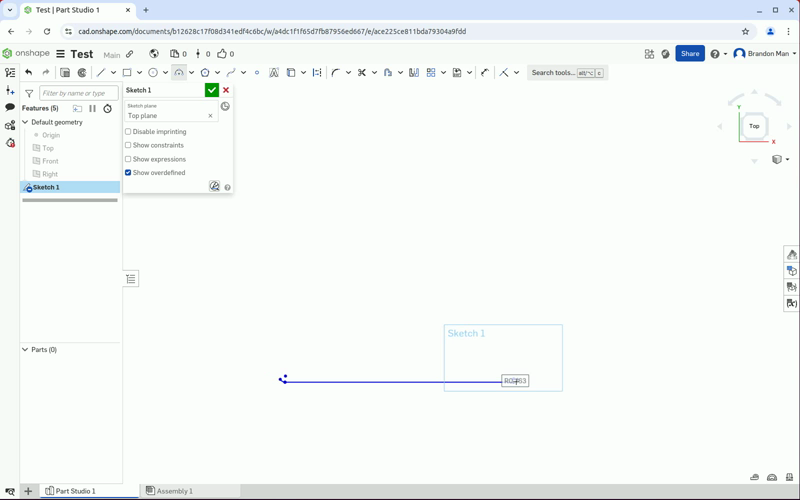
scroll(-6)
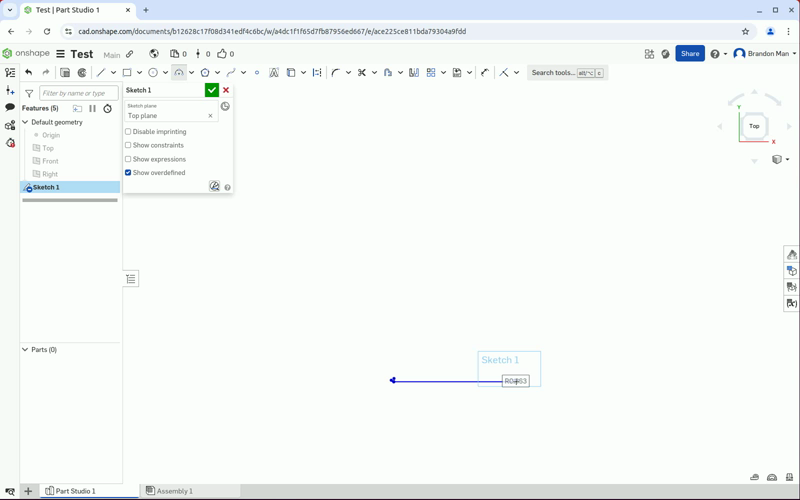
key_up(shift)
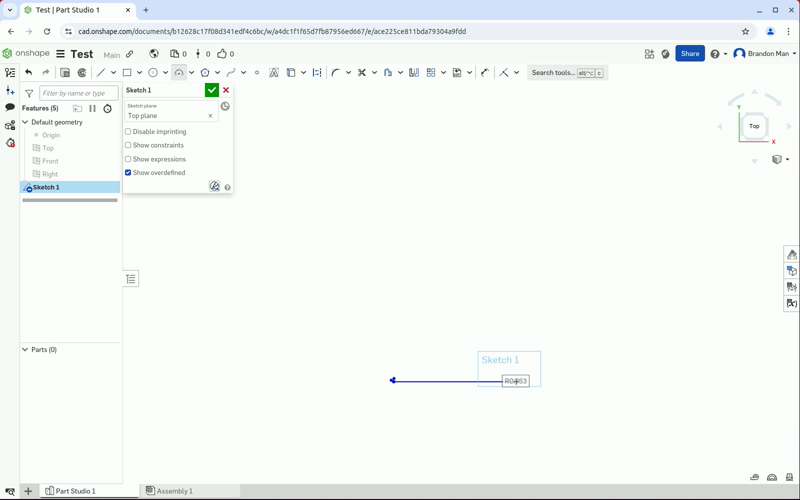
key(esc)
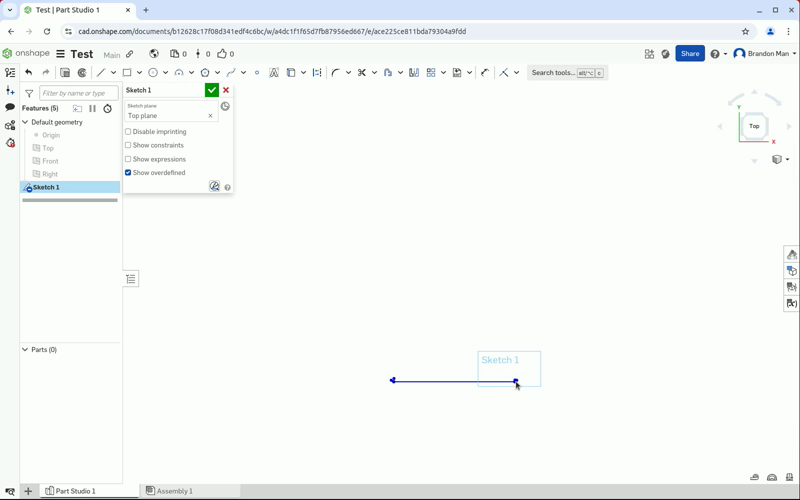
key(l)
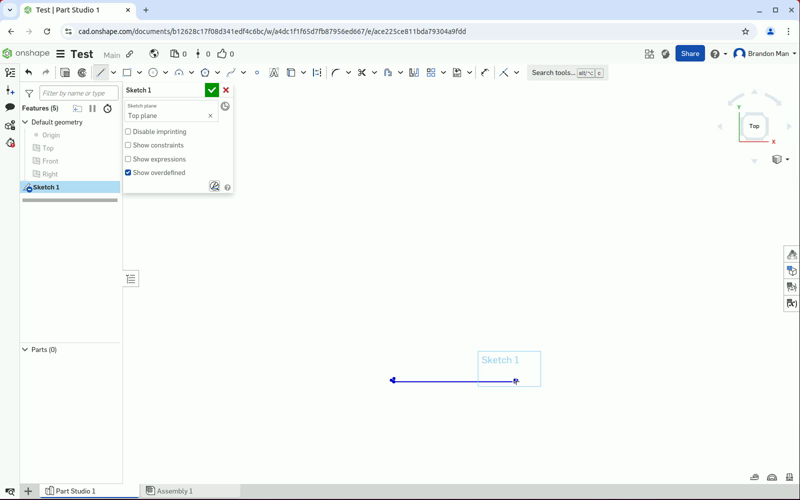
mouse_move(516, 380)
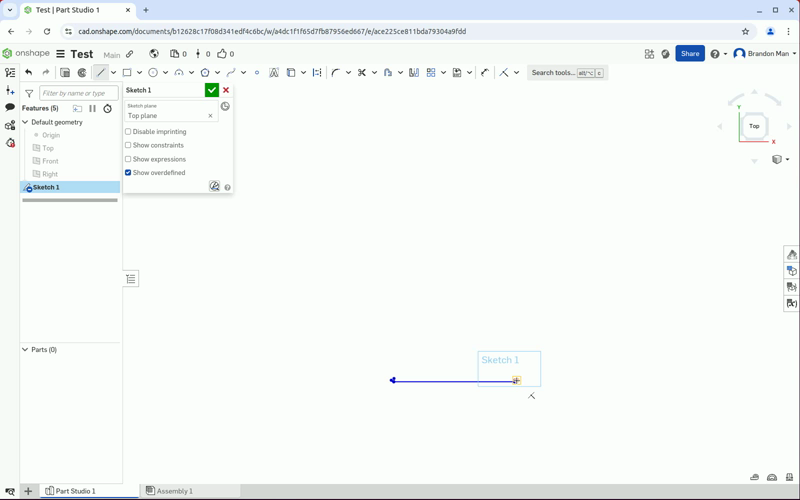
scroll(6)
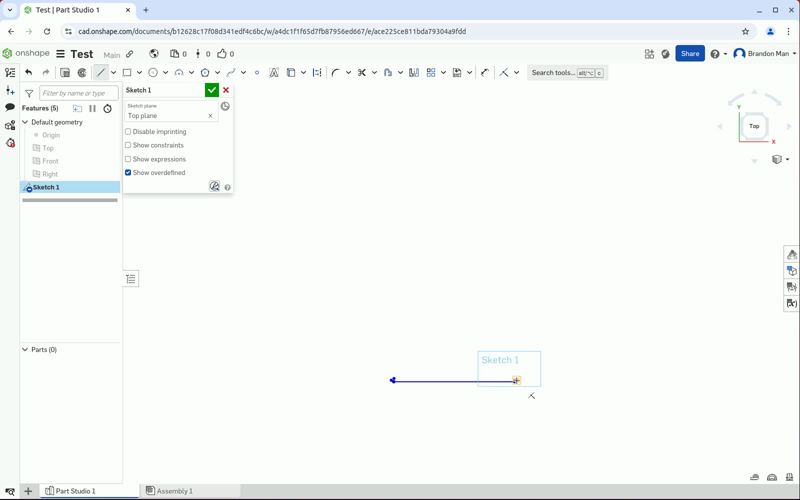
scroll(6)
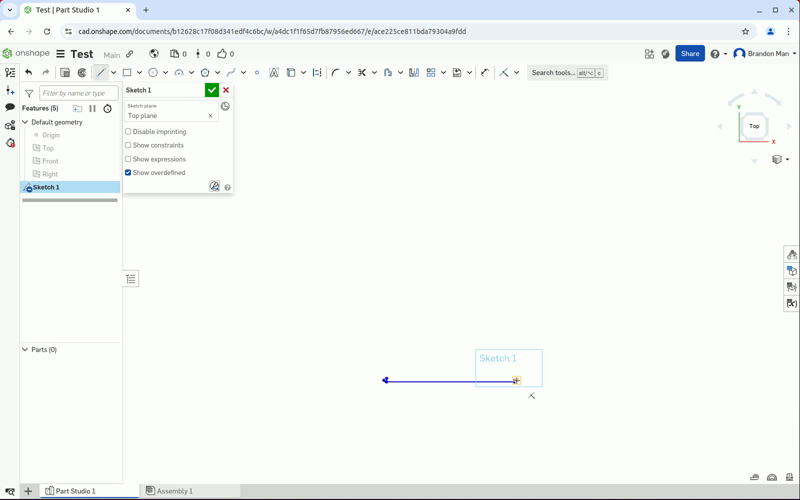
scroll(6)
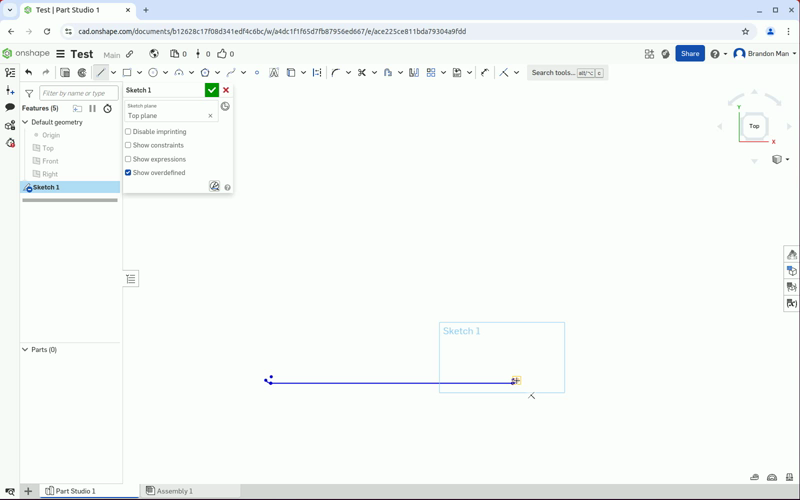
scroll(6)
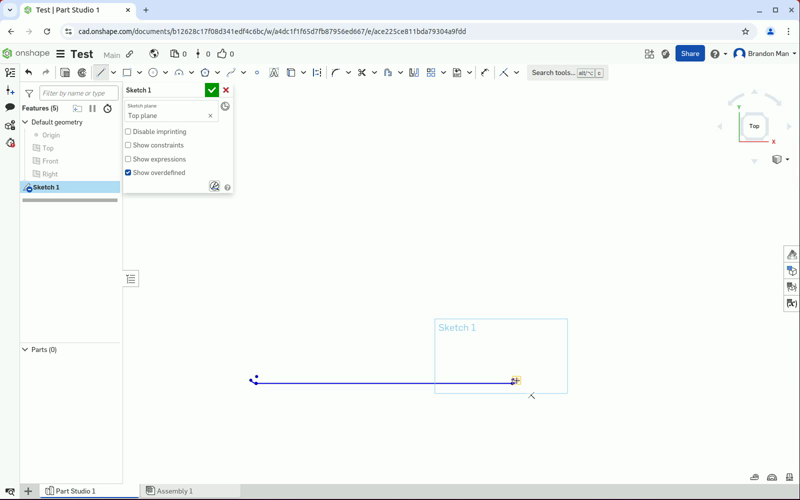
scroll(6)
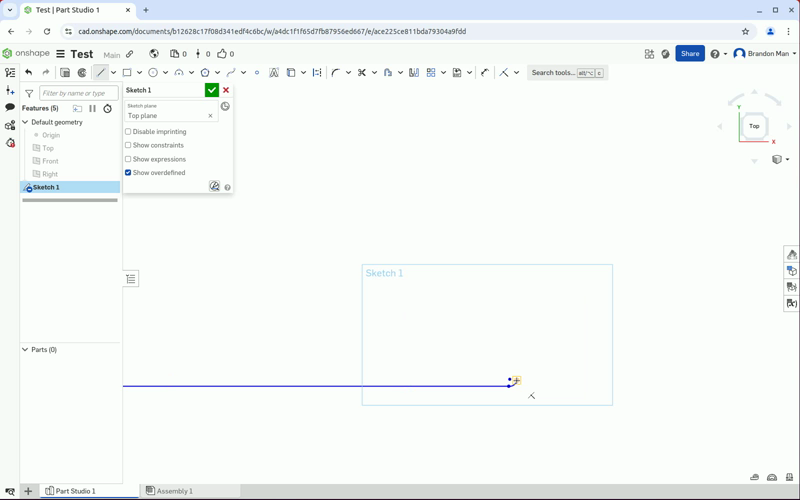
scroll(6)
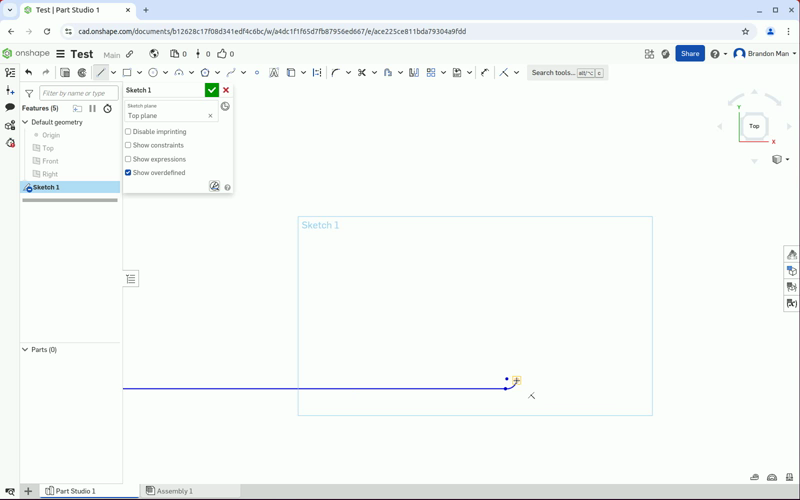
scroll(6)
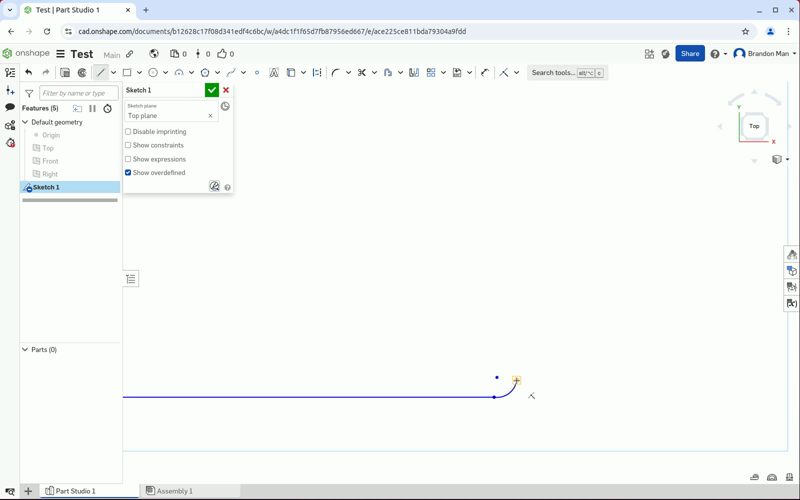
click(516, 380)
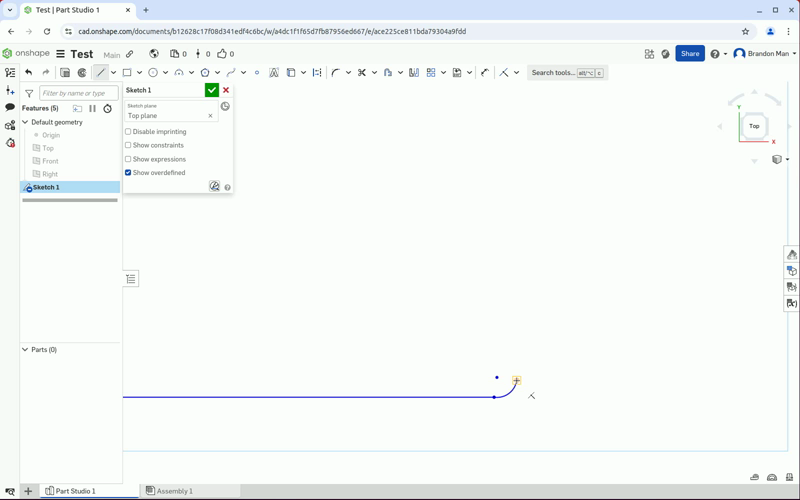
scroll(-6)
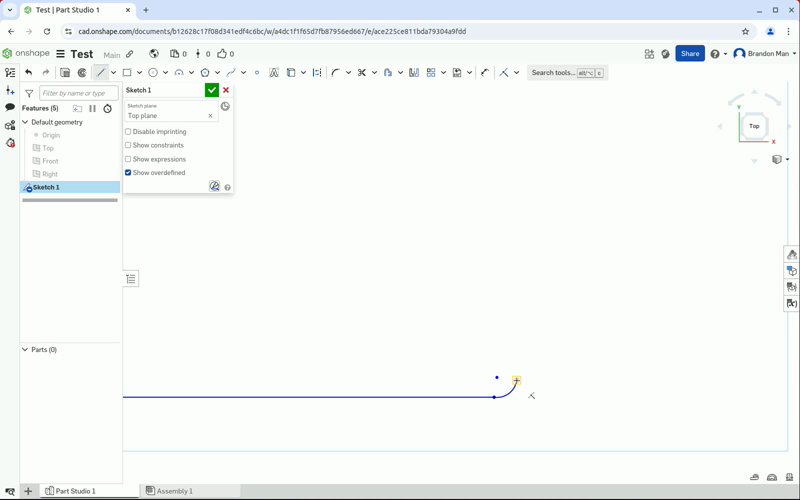
scroll(-6)
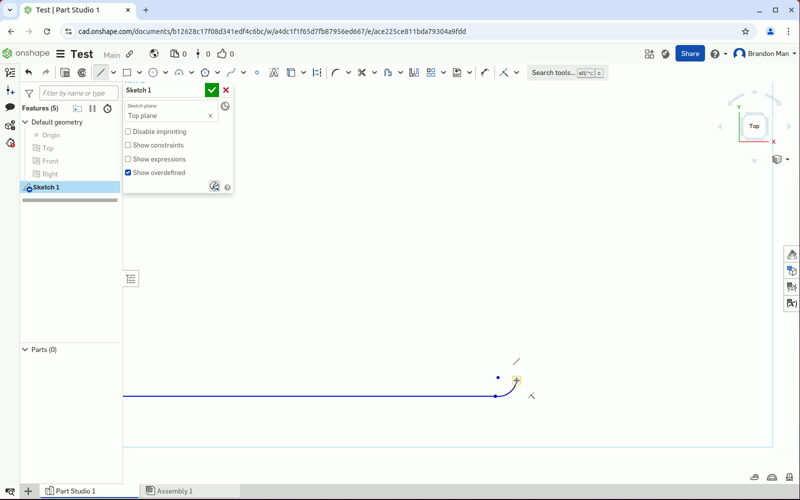
scroll(-6)
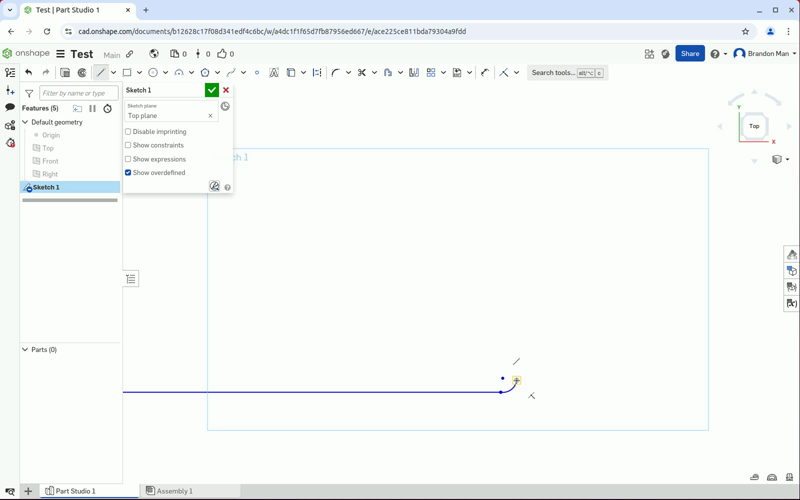
scroll(-6)
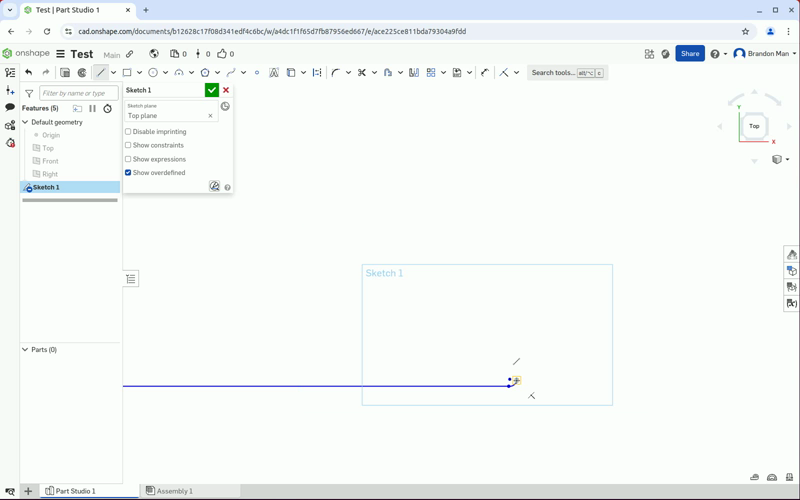
scroll(-6)
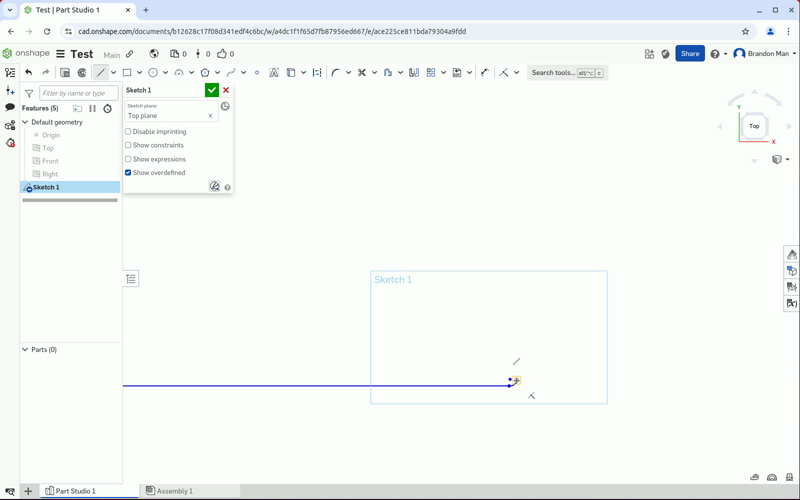
scroll(-6)
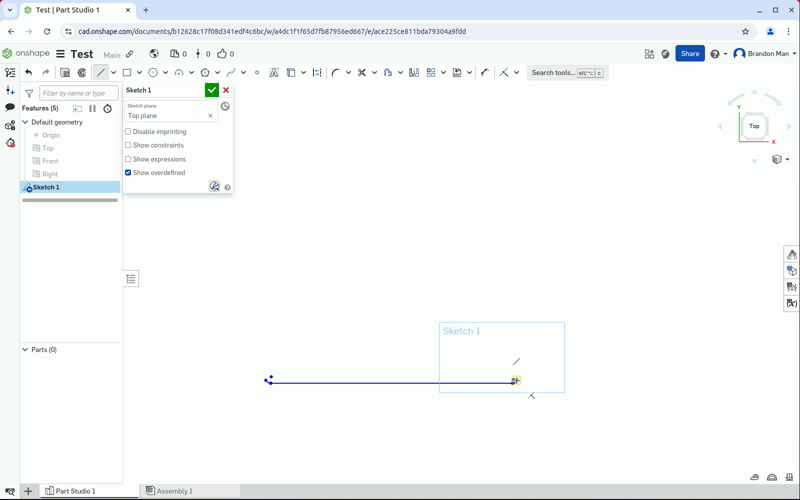
scroll(-6)
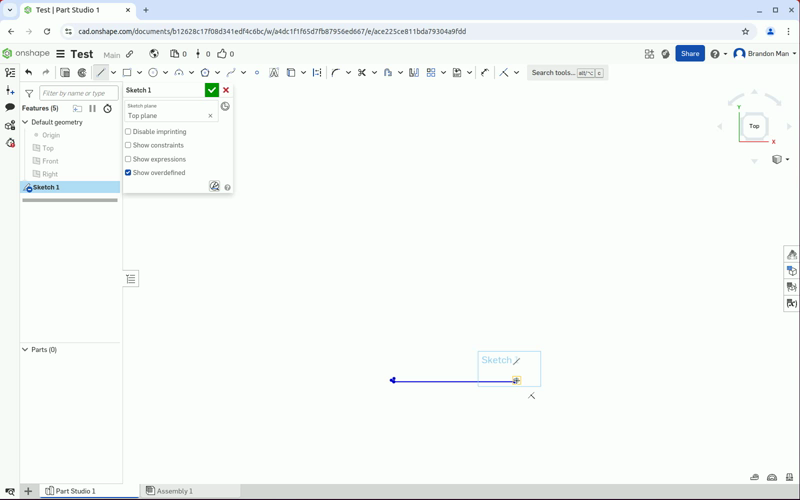
key_down(shift)
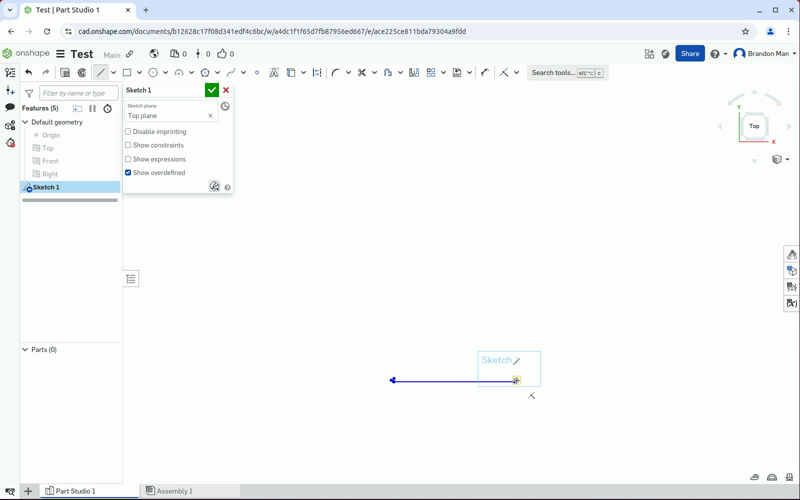
mouse_move(516, 202)
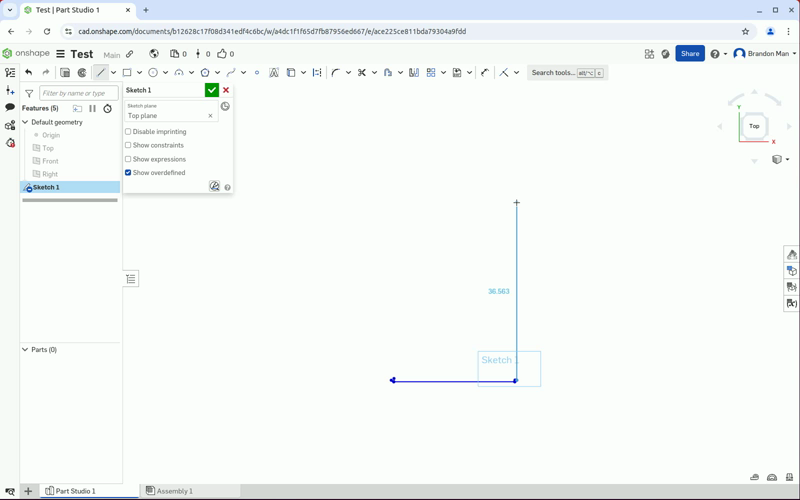
click(516, 202)
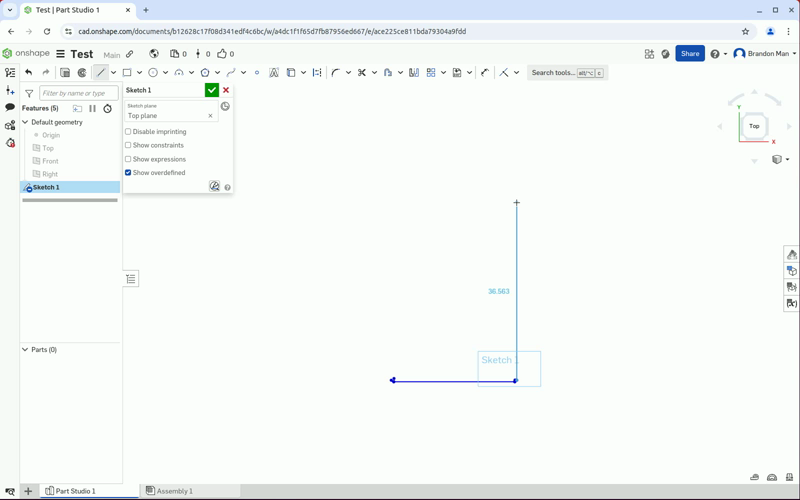
key_up(shift)
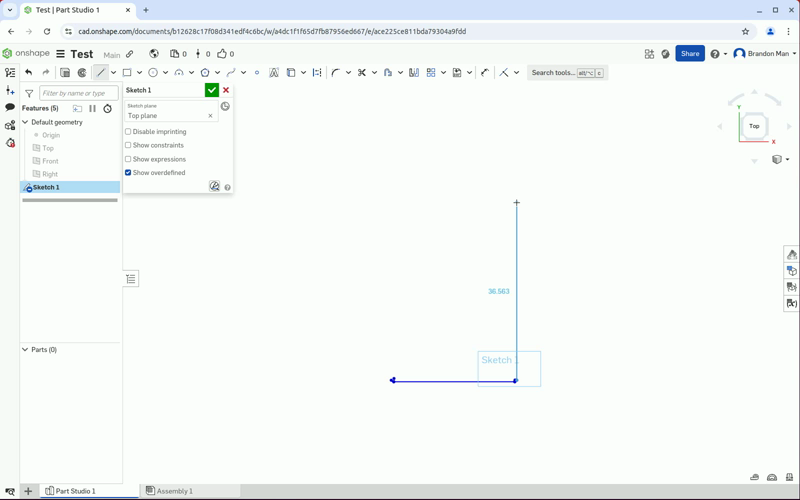
key(esc)
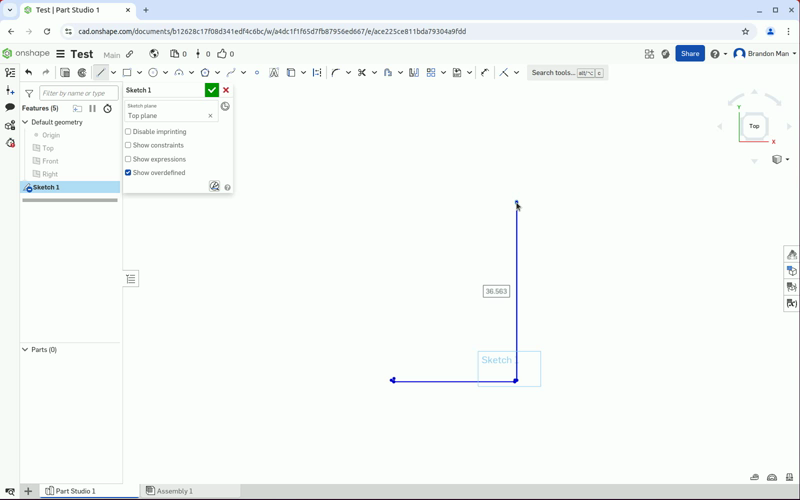
key(a)
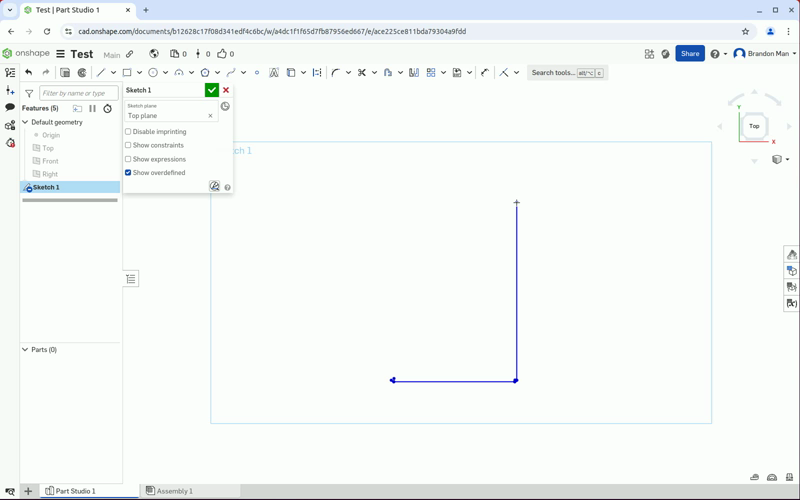
mouse_move(516, 202)
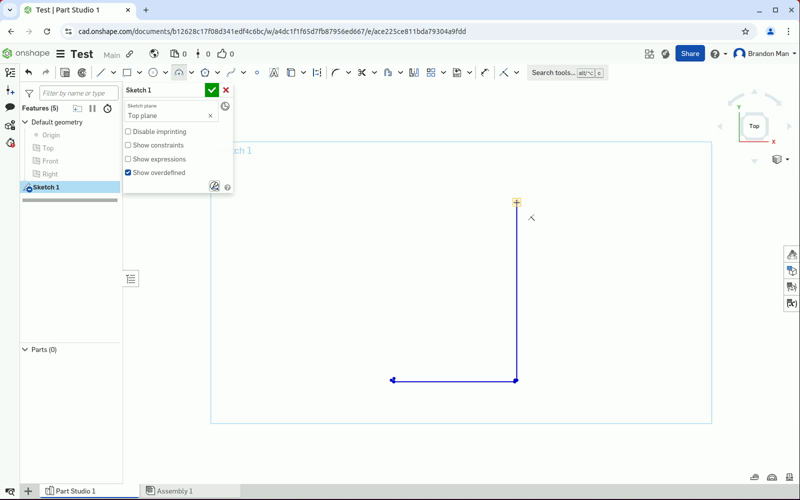
click(516, 202)
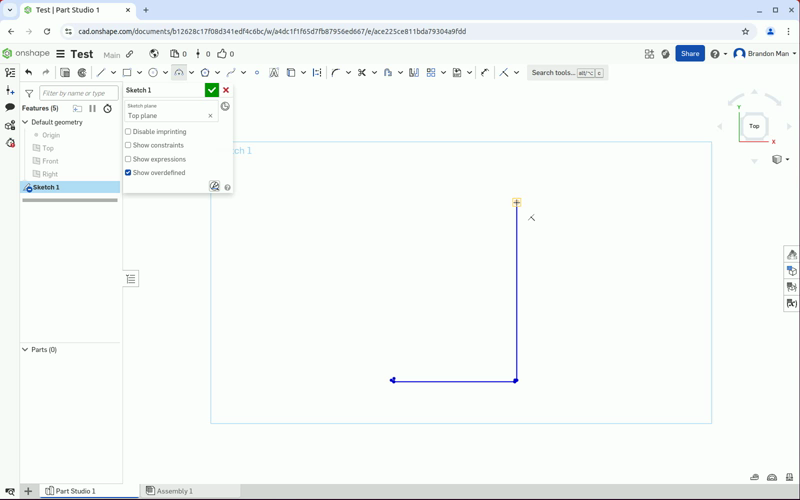
key_down(shift)
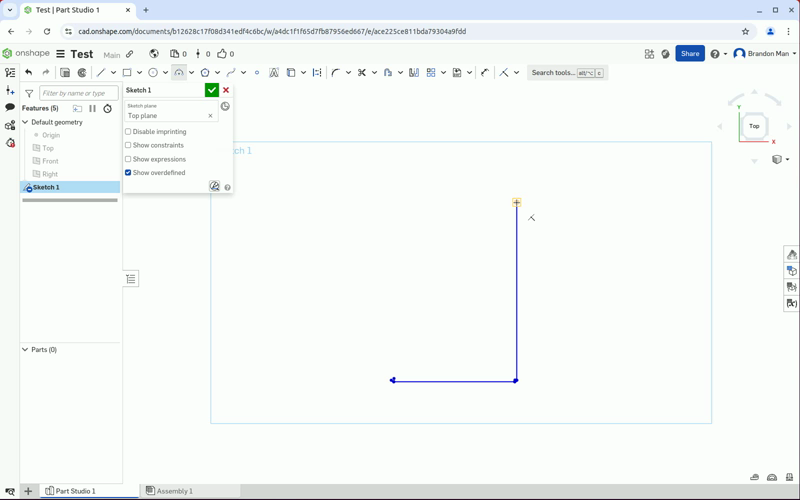
mouse_move(514, 200)
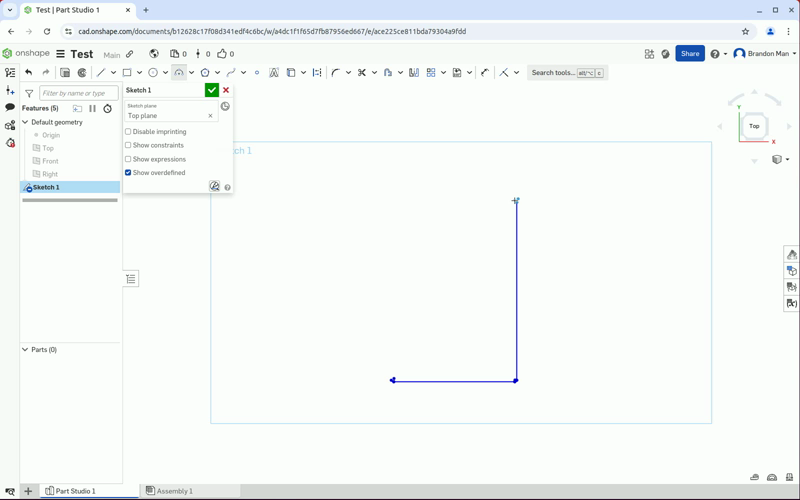
scroll(6)
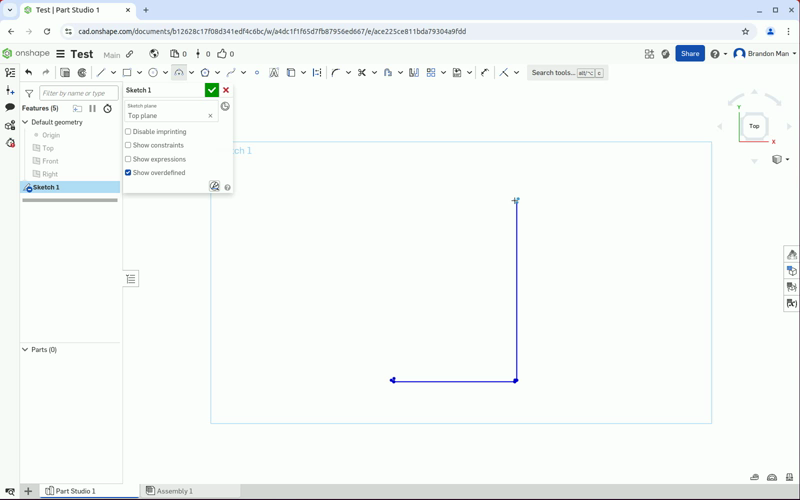
scroll(6)
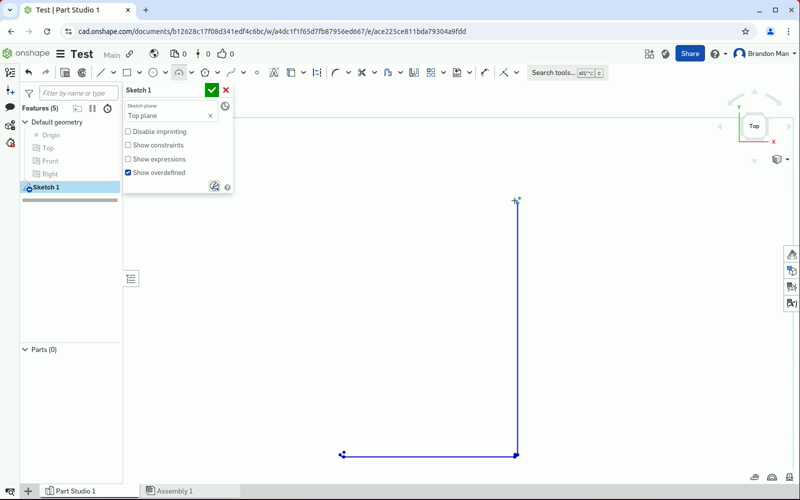
scroll(6)
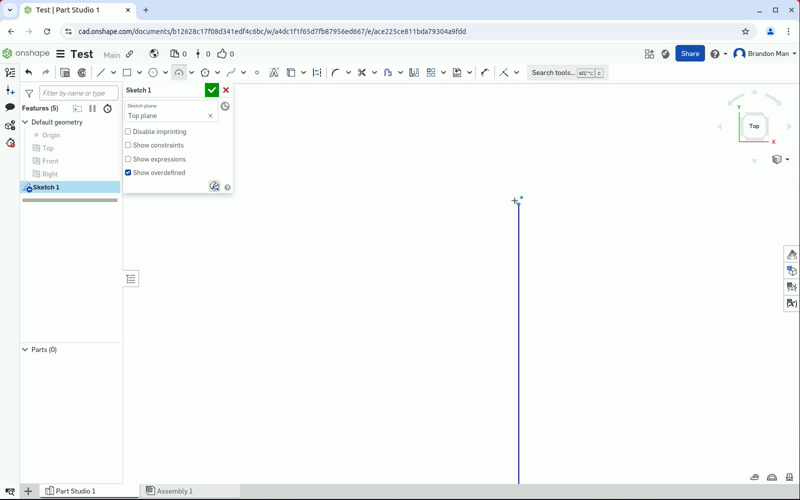
scroll(6)
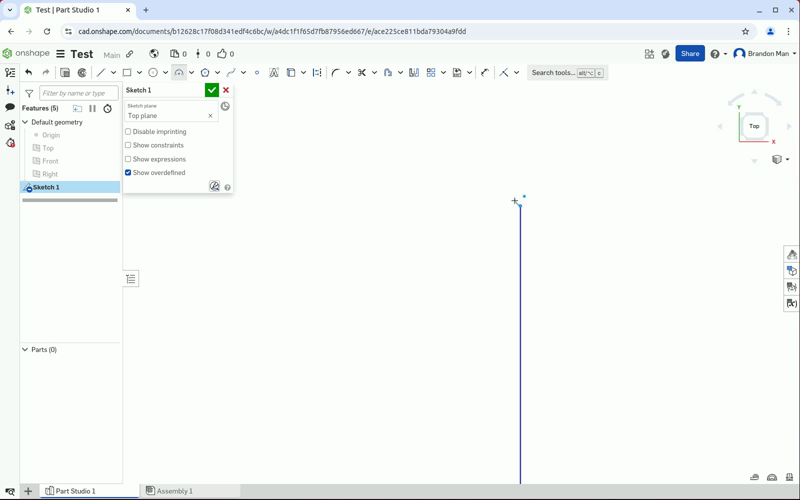
scroll(6)
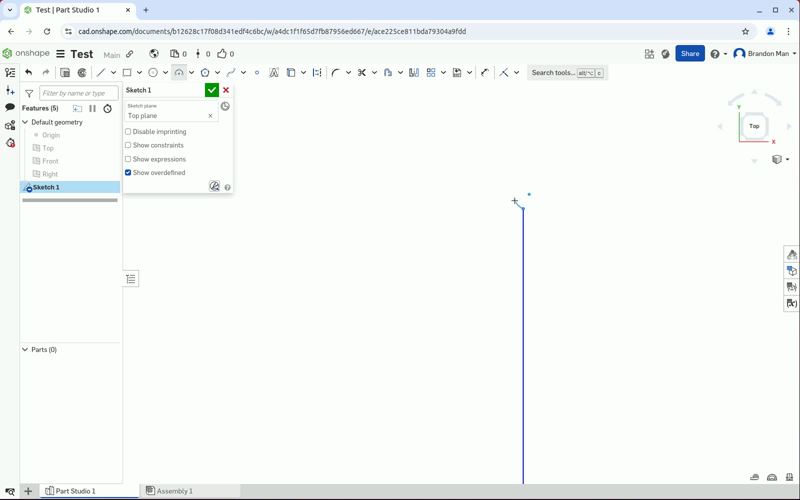
scroll(6)
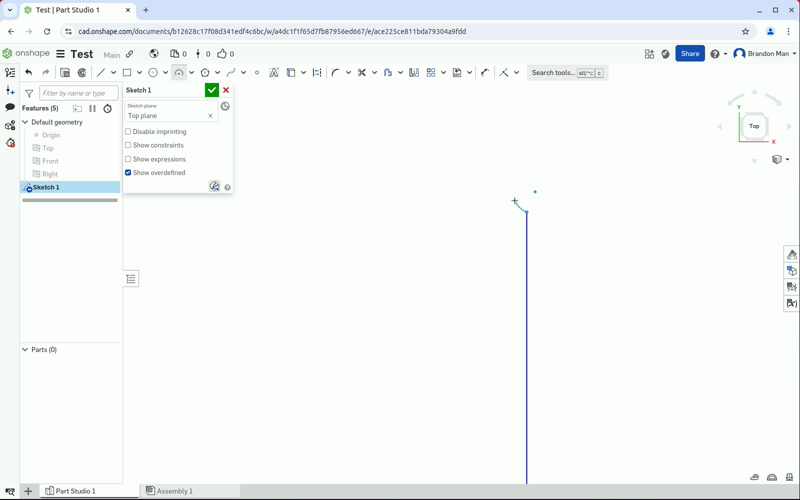
scroll(6)
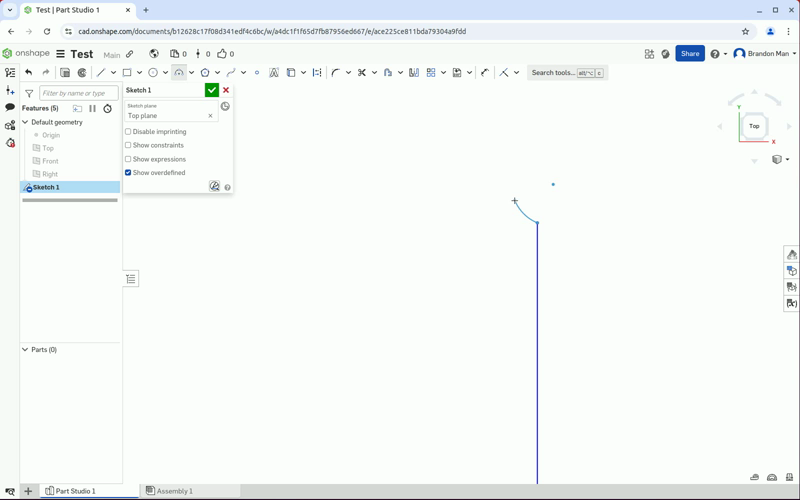
click(514, 200)
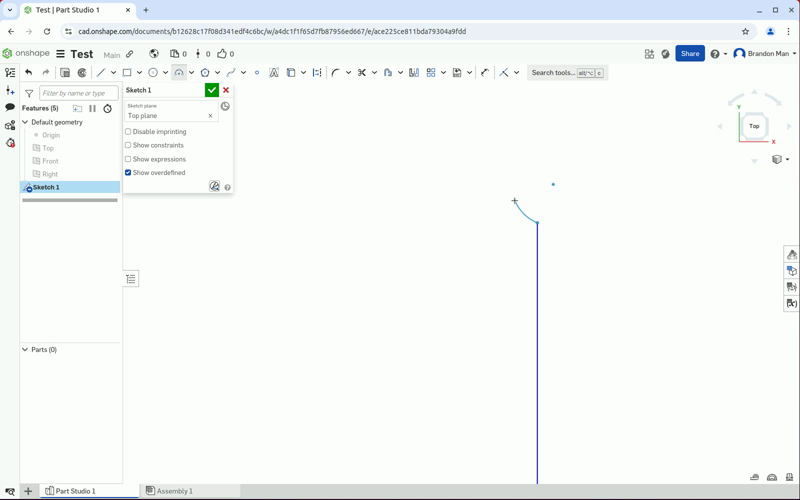
scroll(-6)
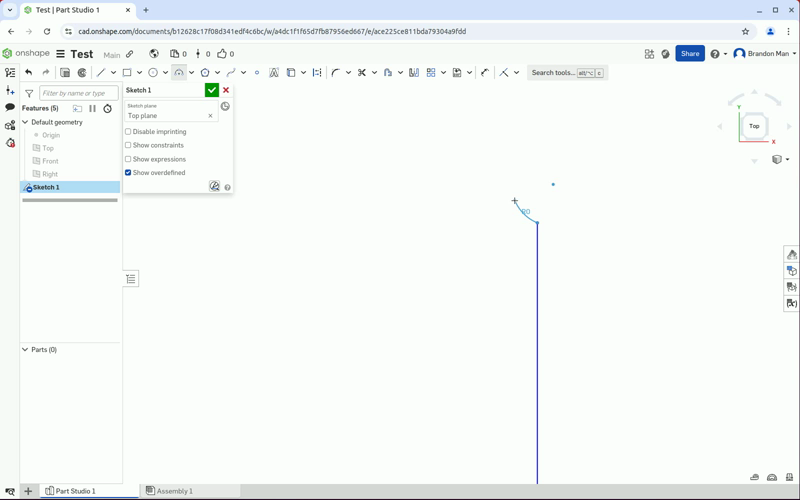
scroll(-6)
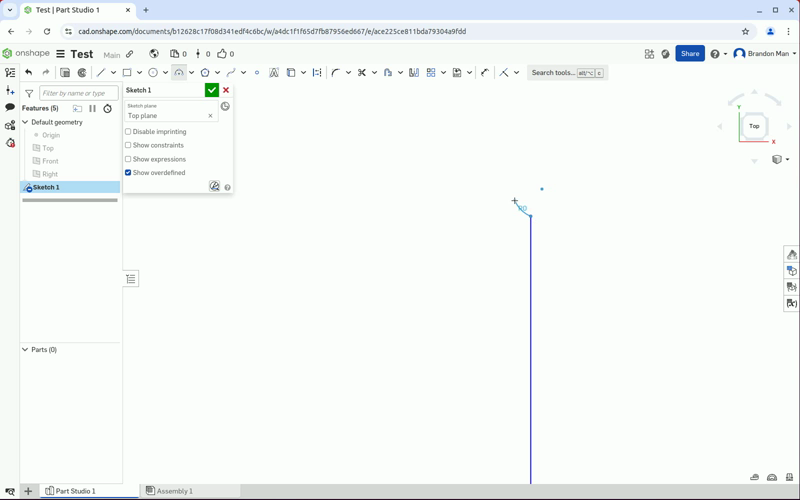
scroll(-6)
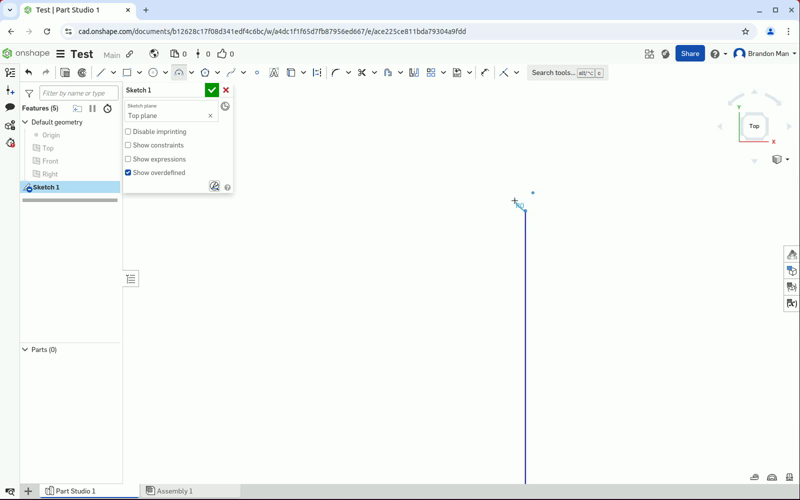
scroll(-6)
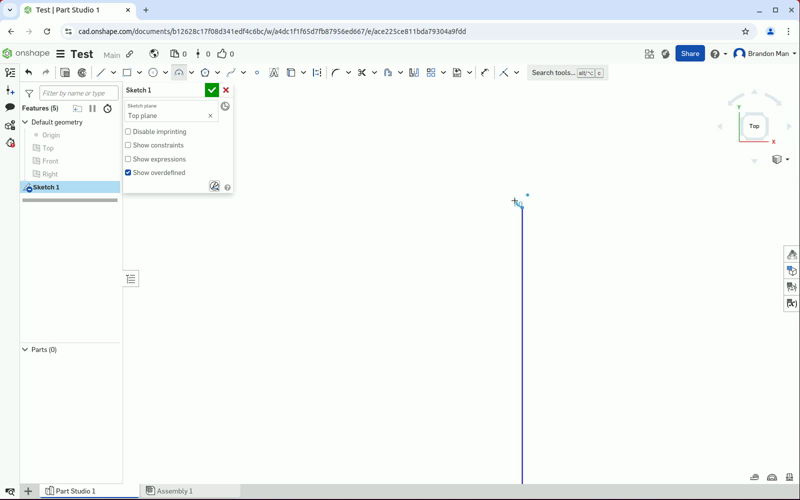
scroll(-6)
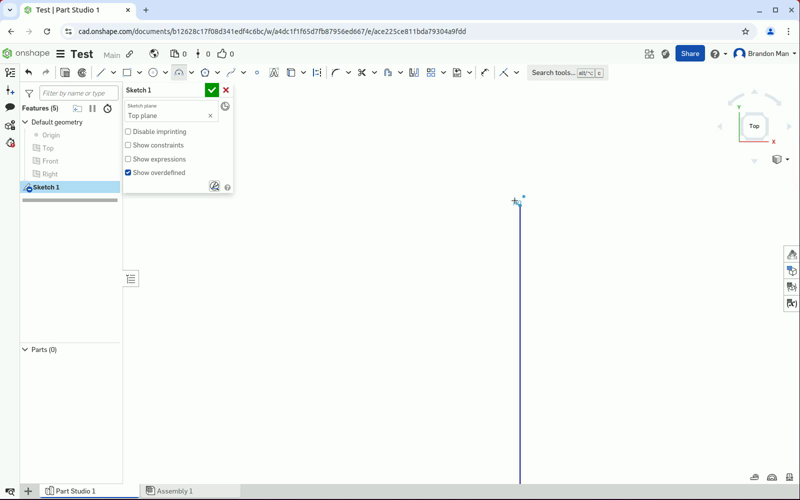
scroll(-6)
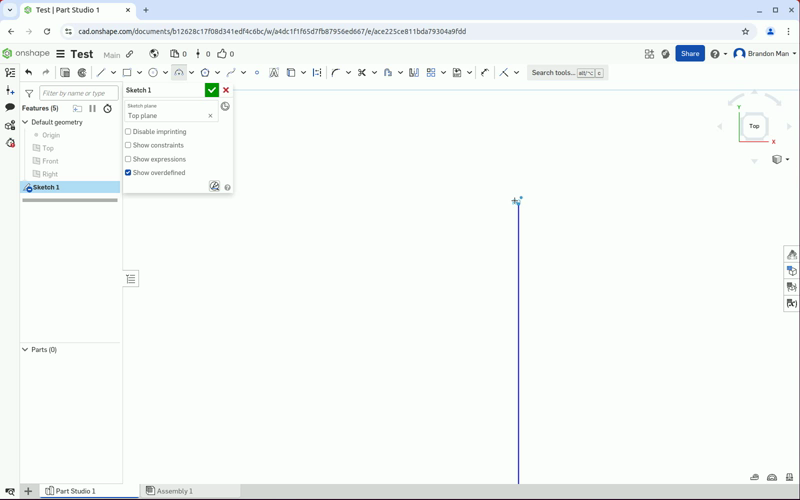
scroll(-6)
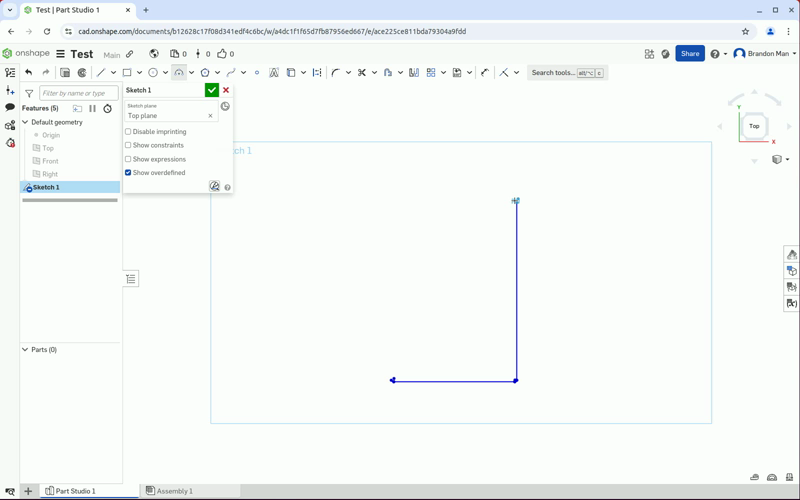
mouse_move(516, 201)
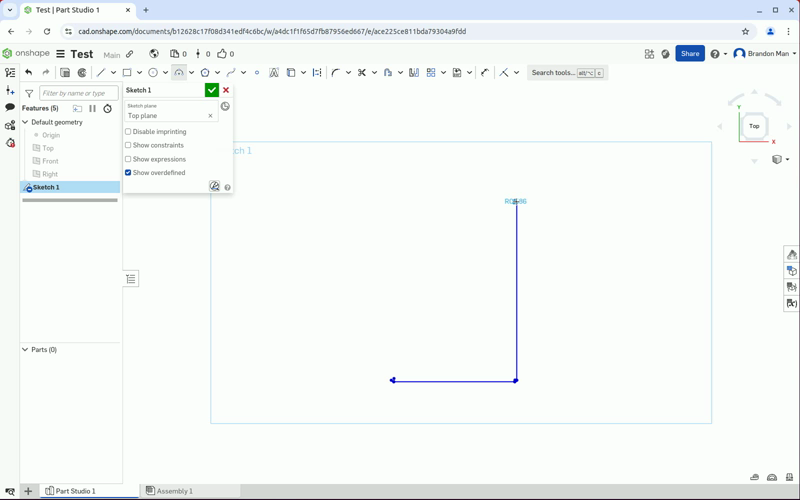
scroll(6)
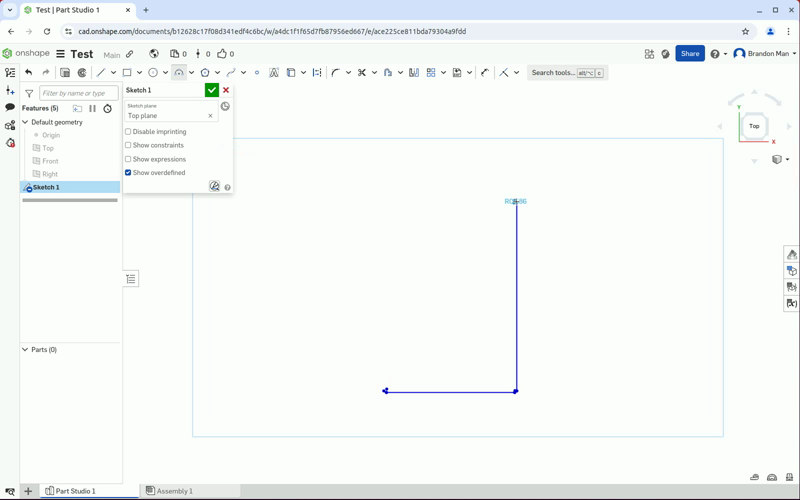
scroll(6)
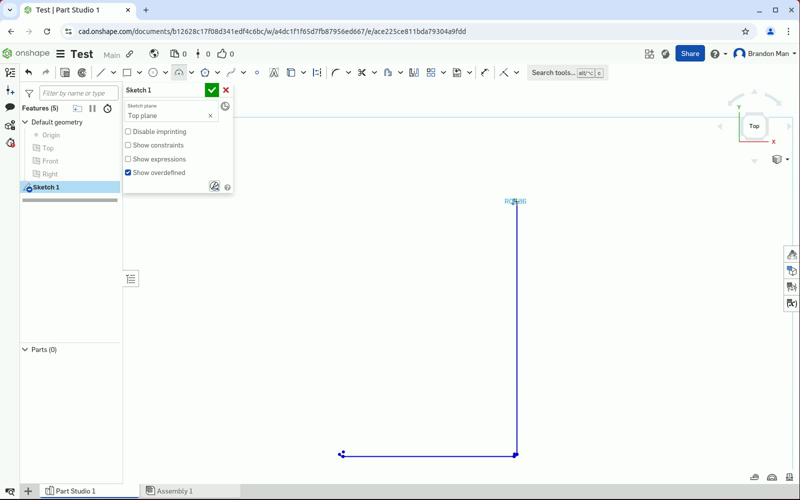
scroll(6)
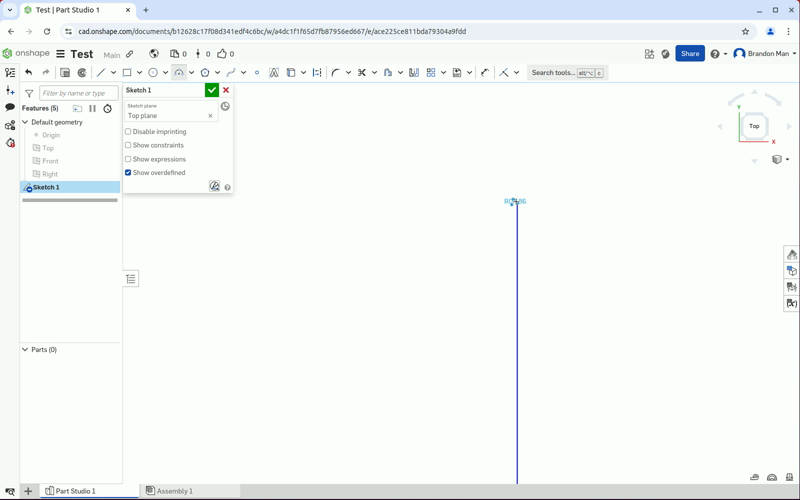
scroll(6)
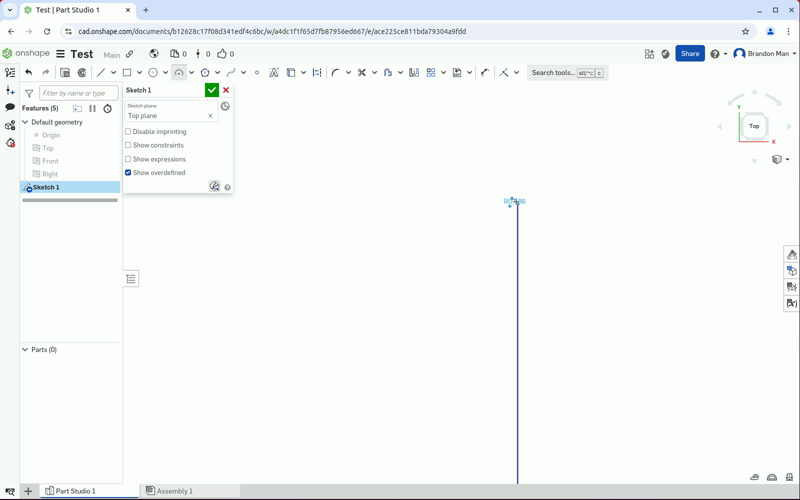
scroll(6)
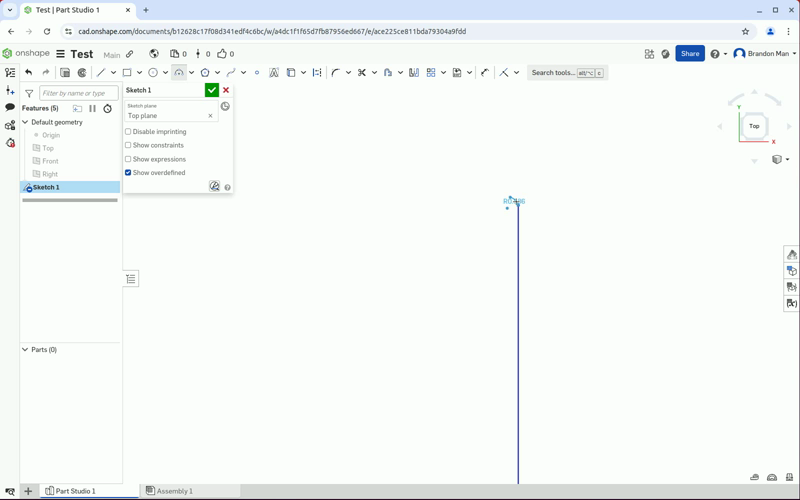
scroll(6)
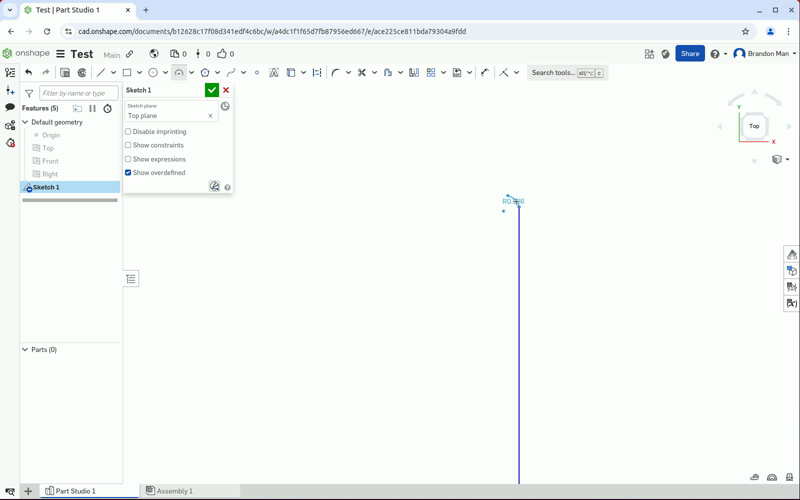
scroll(6)
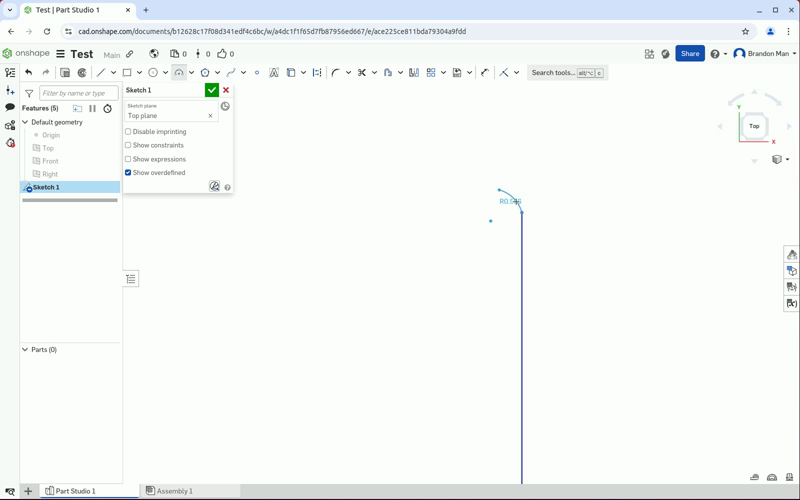
click(516, 201)
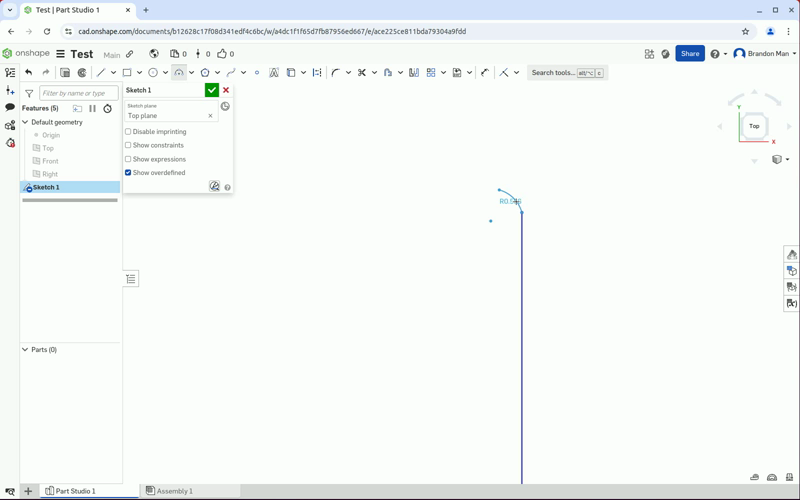
scroll(-6)
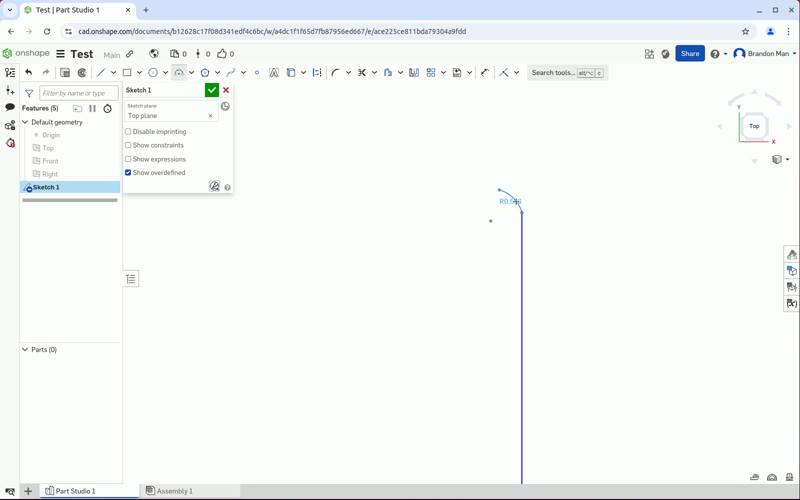
scroll(-6)
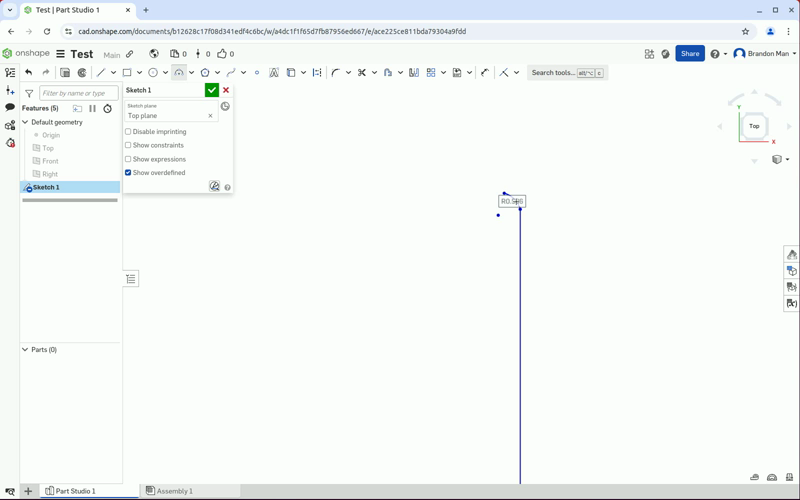
scroll(-6)
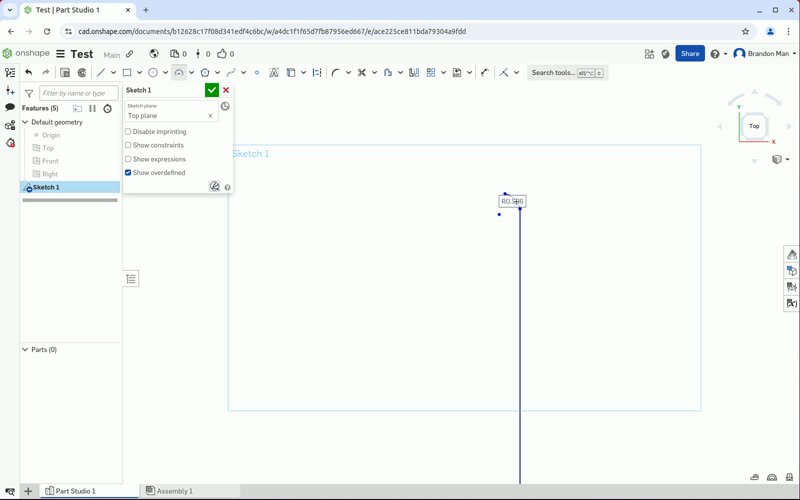
scroll(-6)
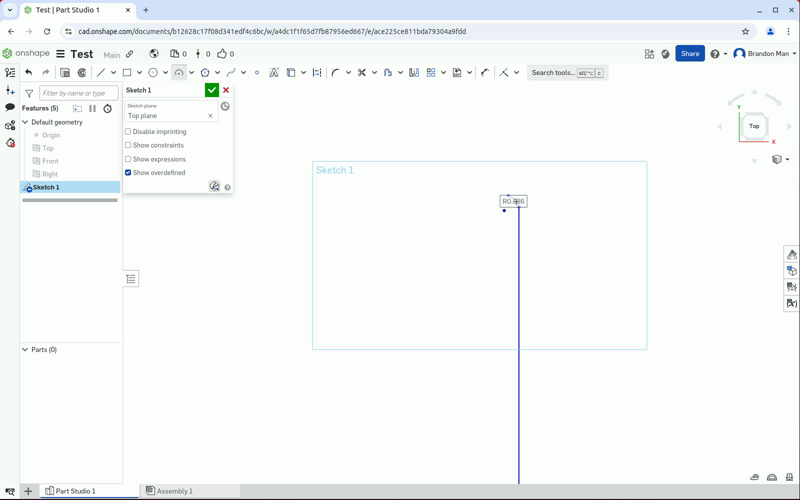
scroll(-6)
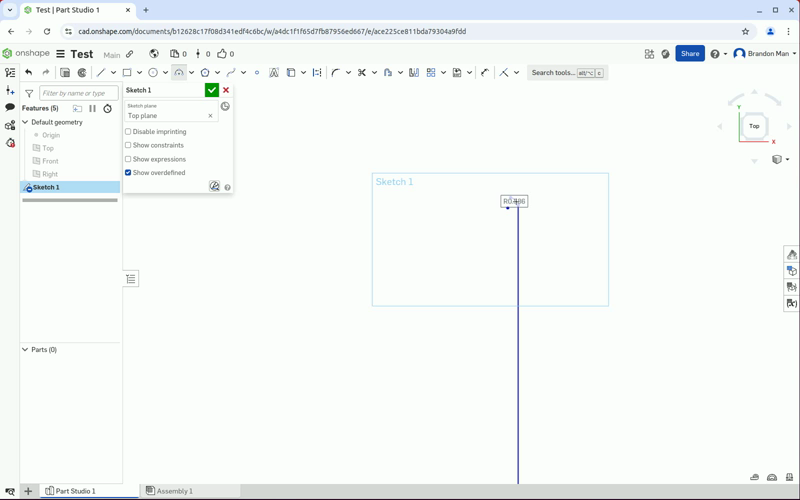
scroll(-6)
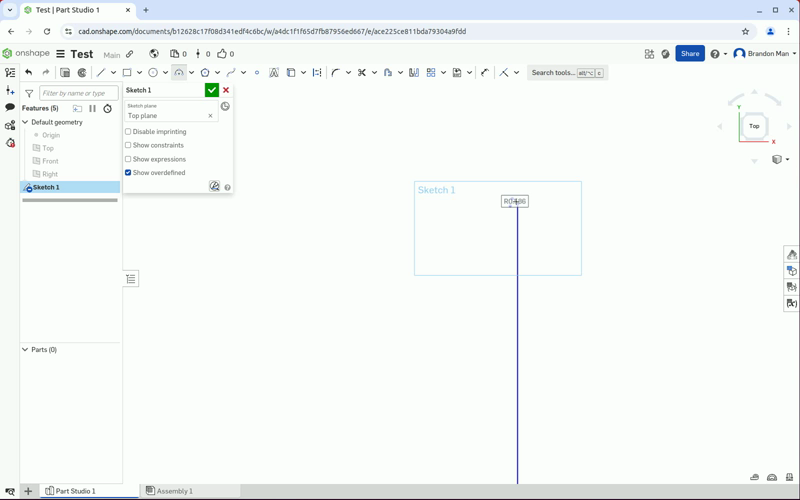
scroll(-6)
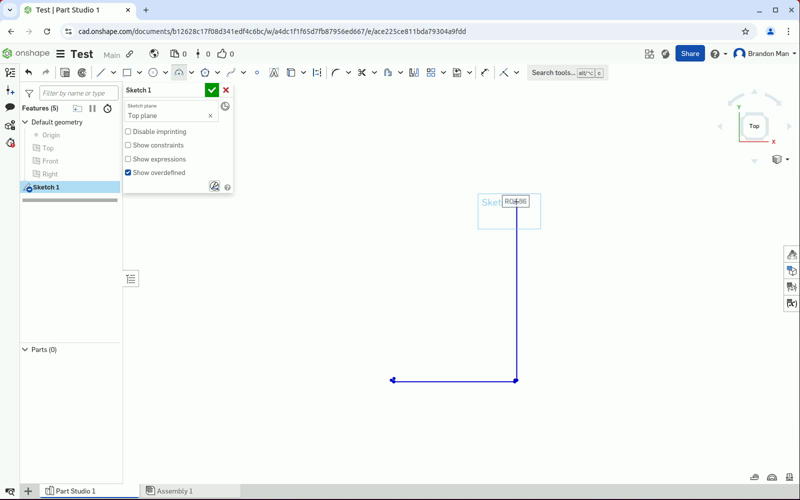
key_up(shift)
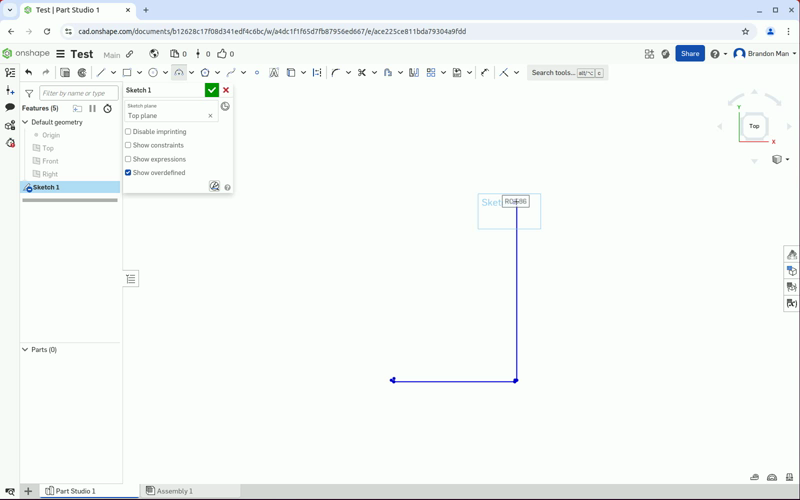
key(esc)
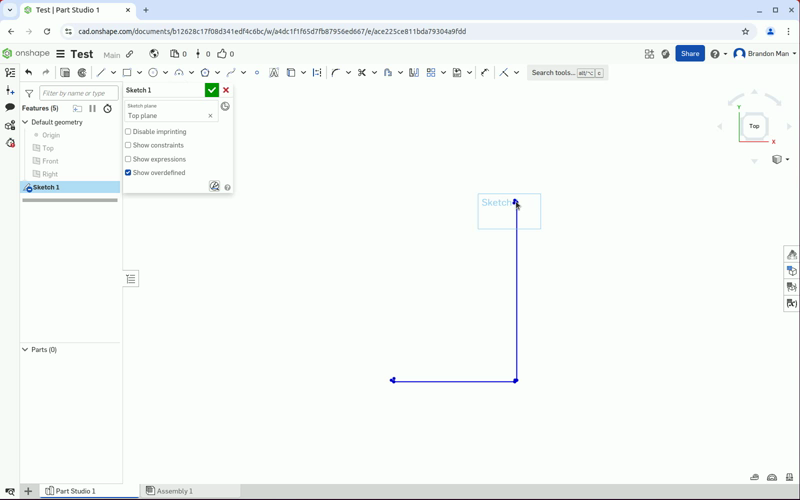
key(l)
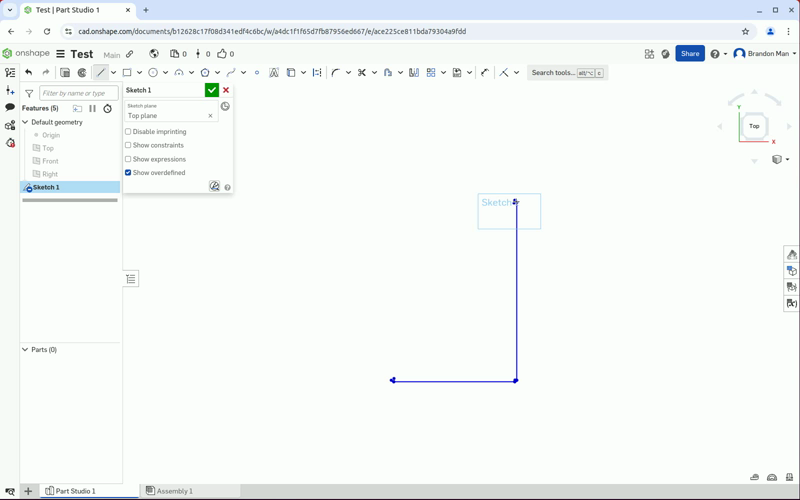
mouse_move(514, 200)
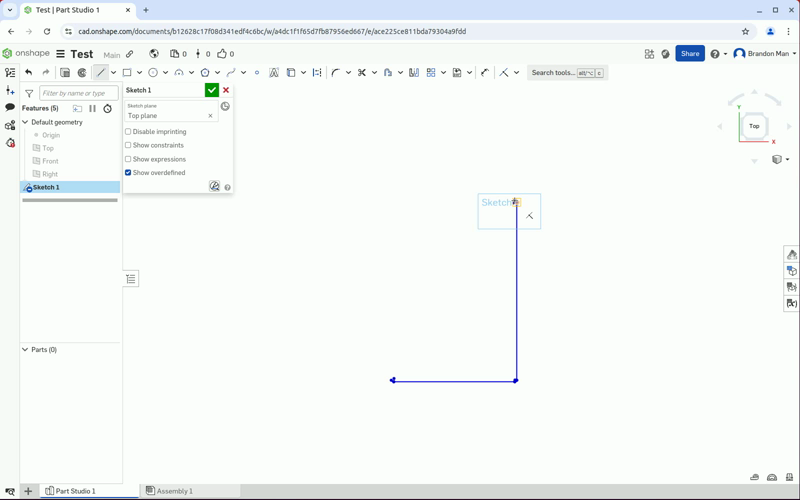
scroll(6)
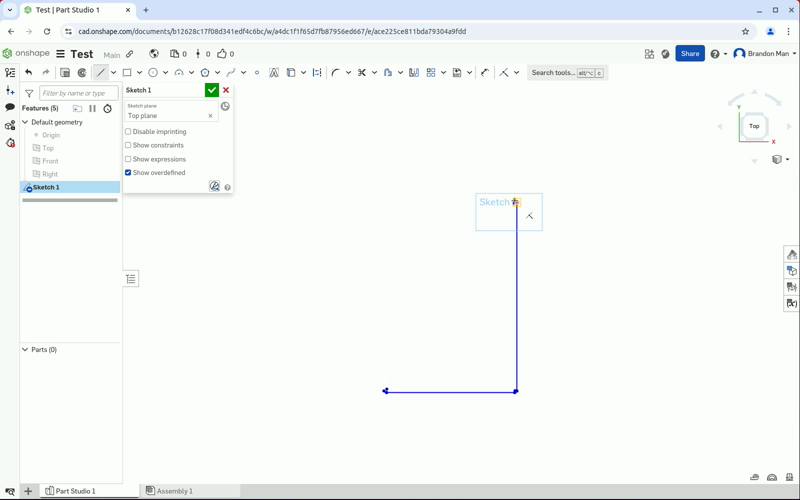
scroll(6)
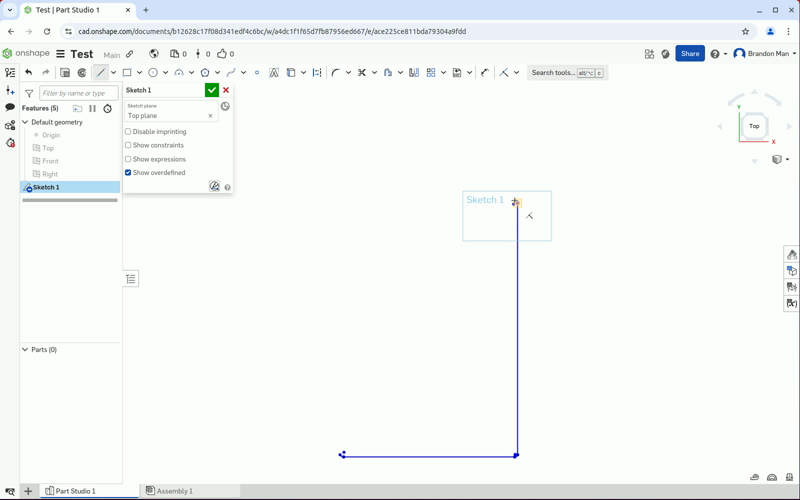
scroll(6)
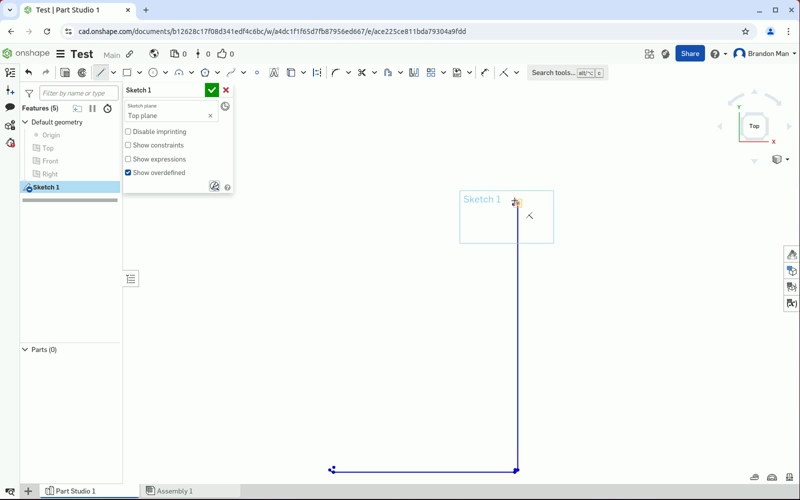
scroll(6)
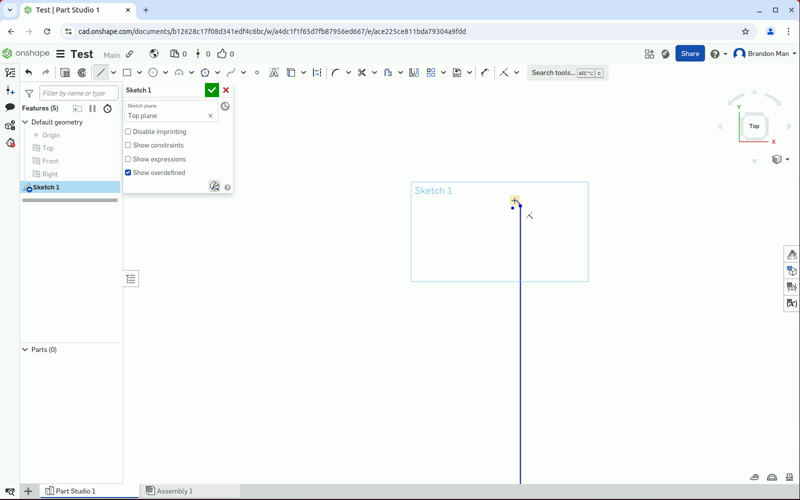
scroll(6)
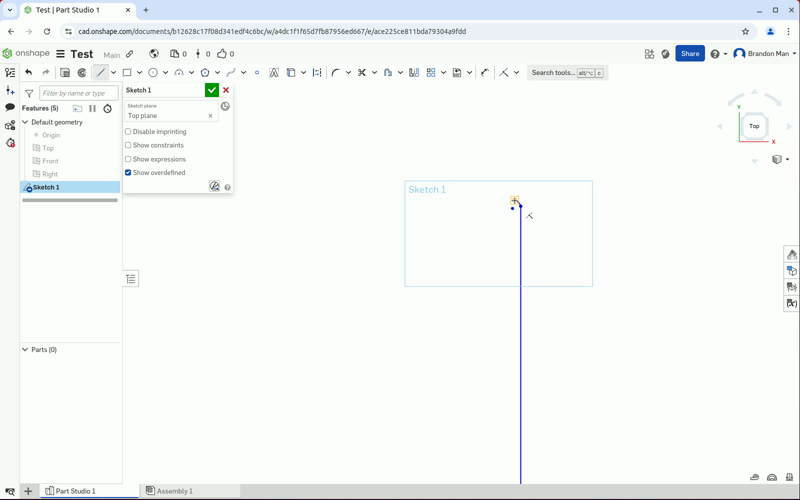
scroll(6)
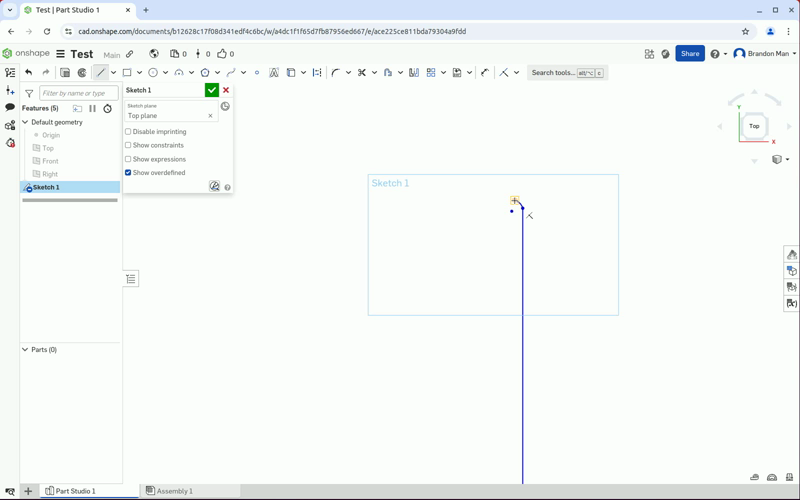
scroll(6)
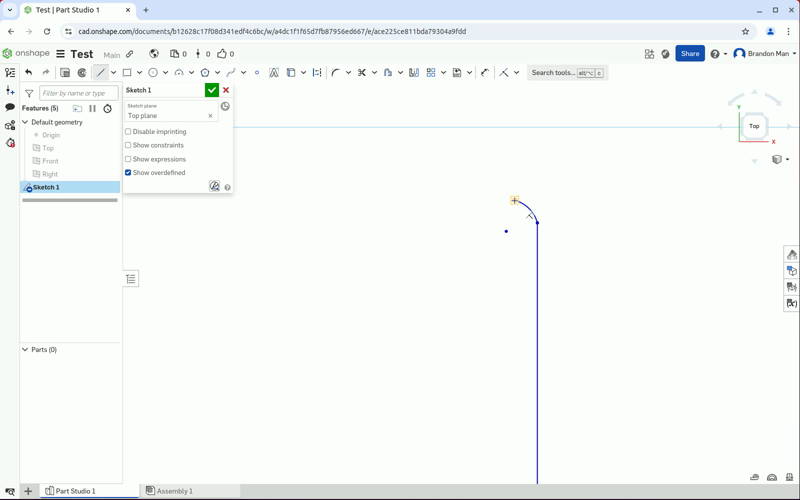
click(514, 200)
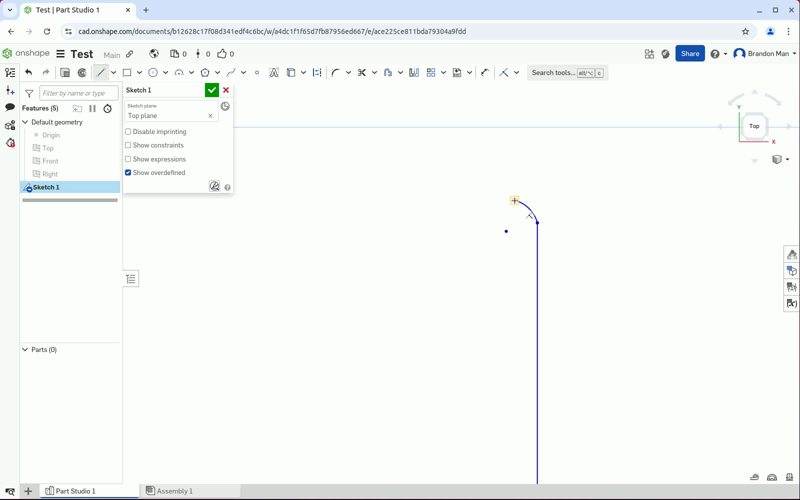
scroll(-6)
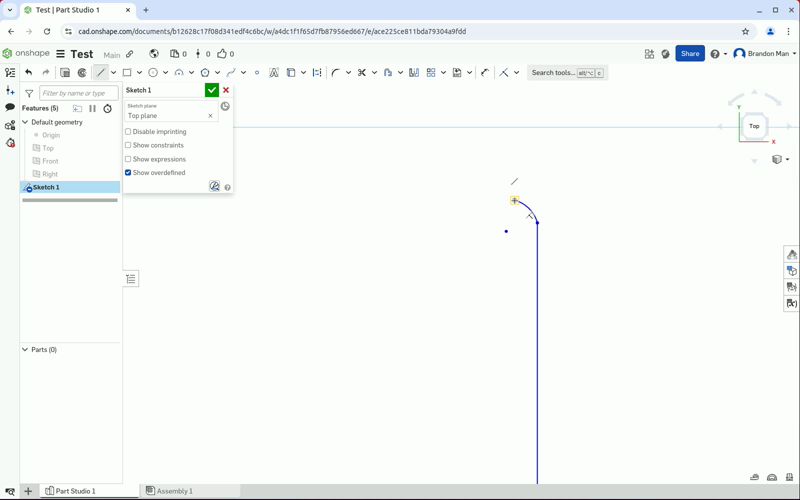
scroll(-6)
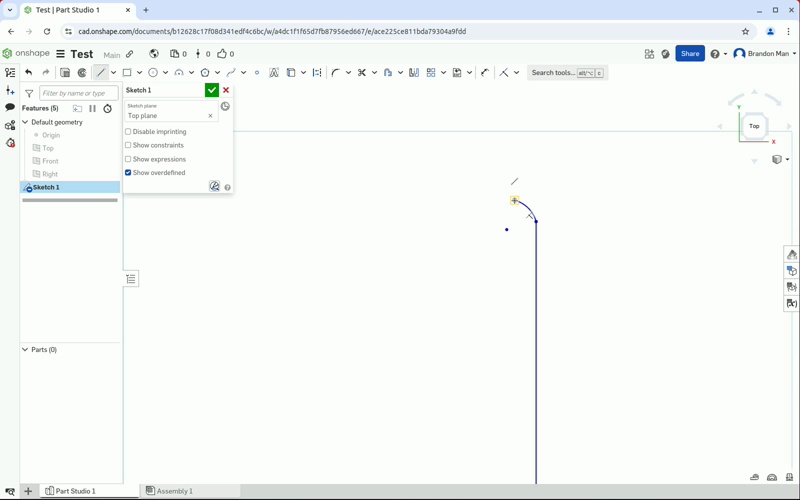
scroll(-6)
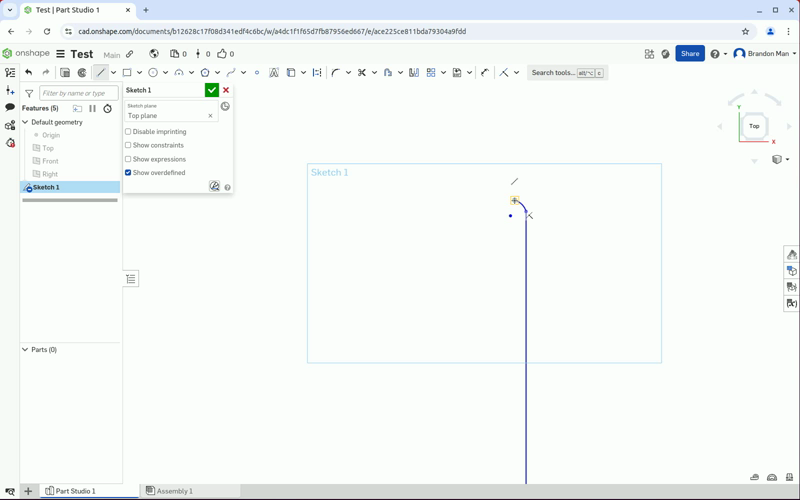
scroll(-6)
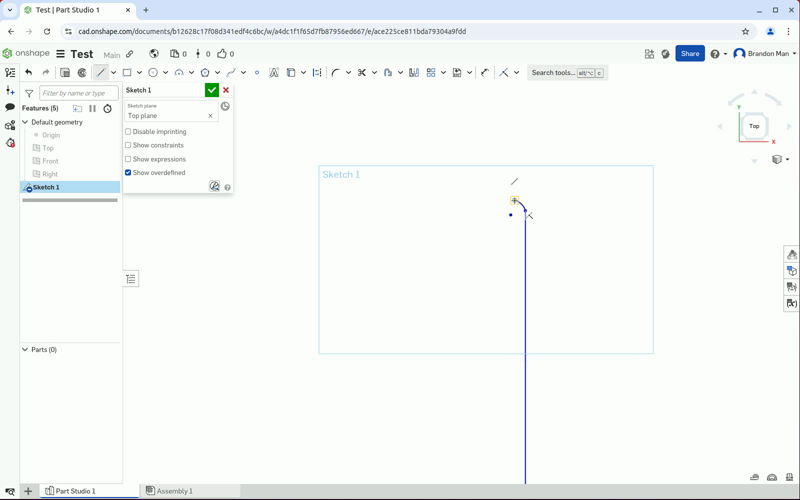
scroll(-6)
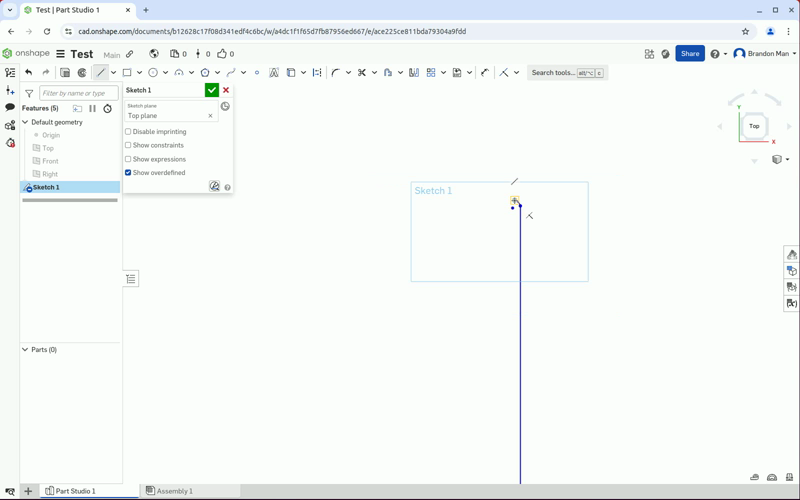
scroll(-6)
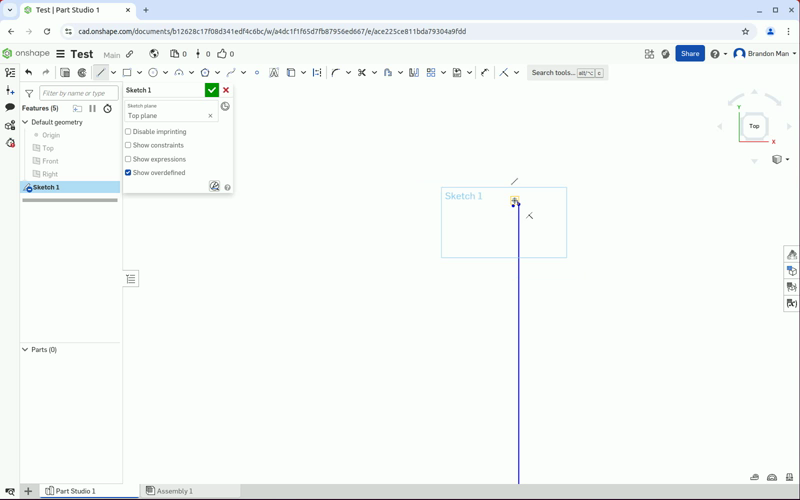
scroll(-6)
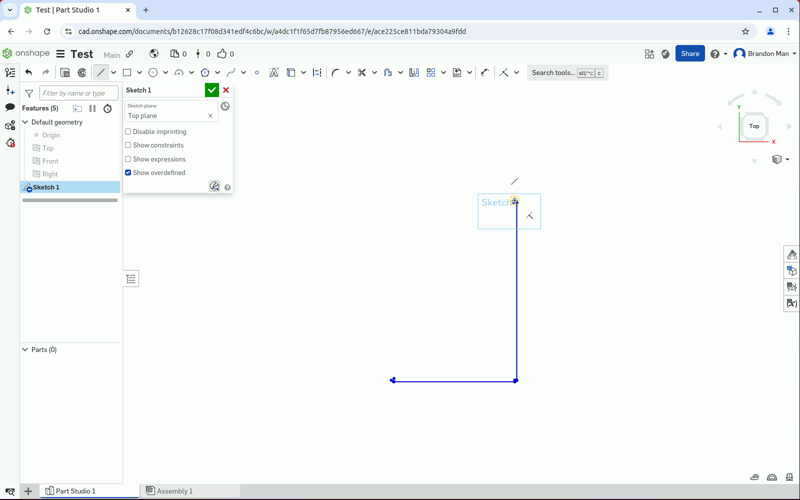
key_down(shift)
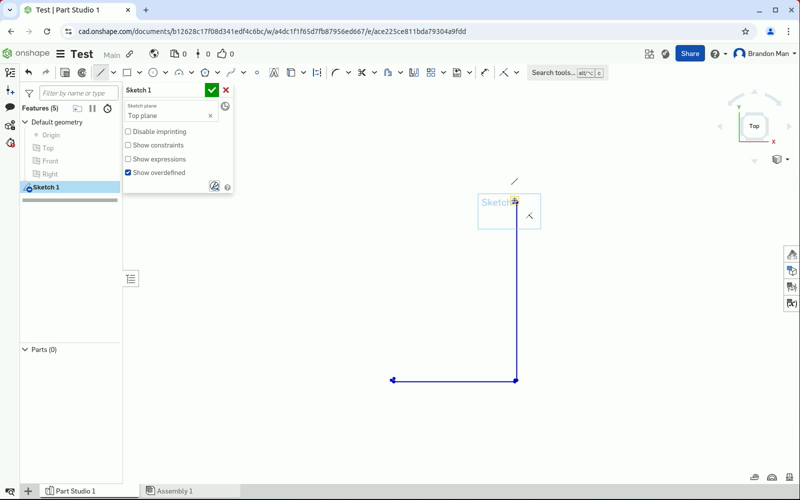
mouse_move(393, 200)
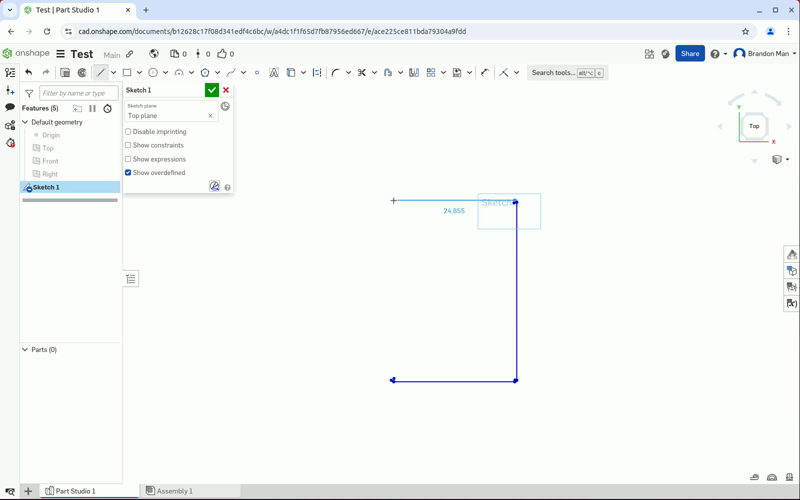
click(393, 200)
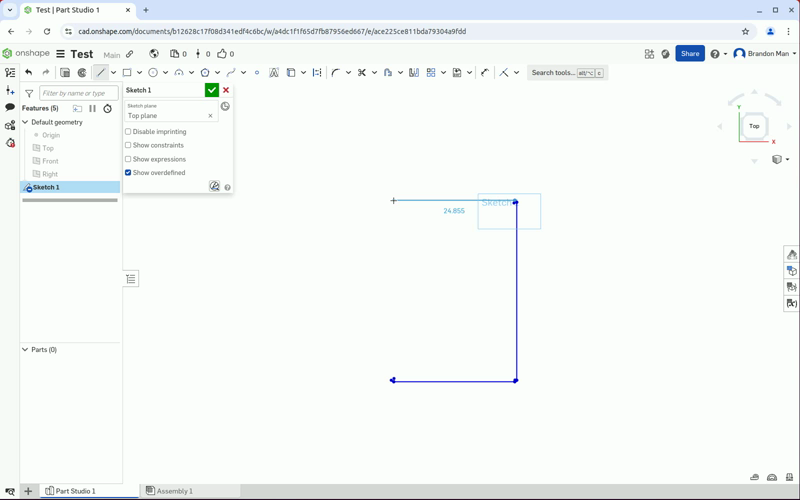
key_up(shift)
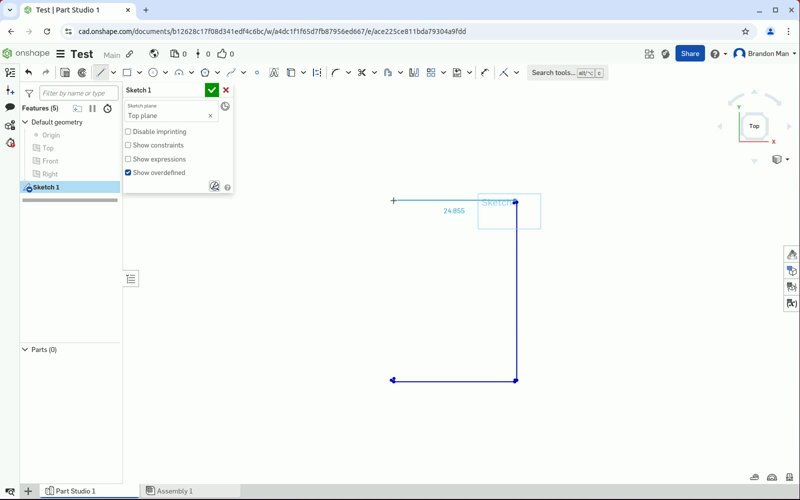
key(esc)
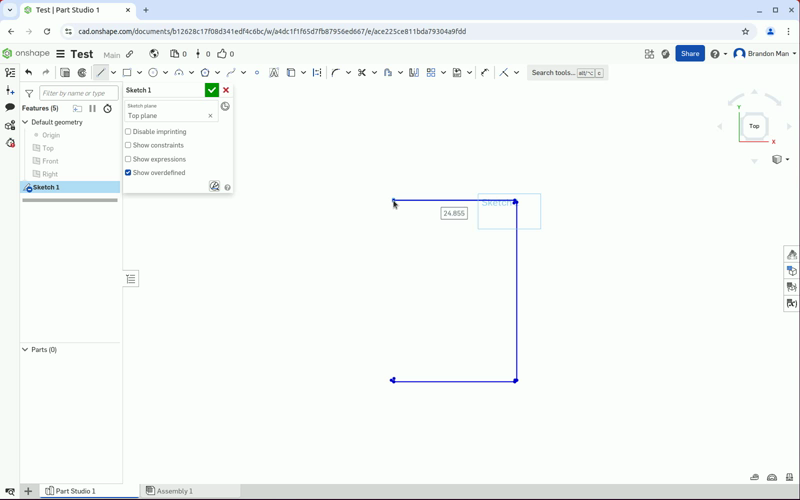
key(a)
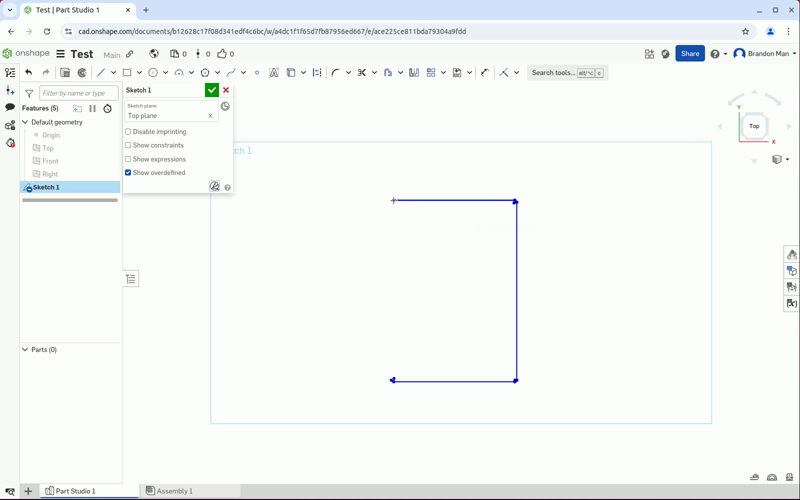
mouse_move(393, 200)
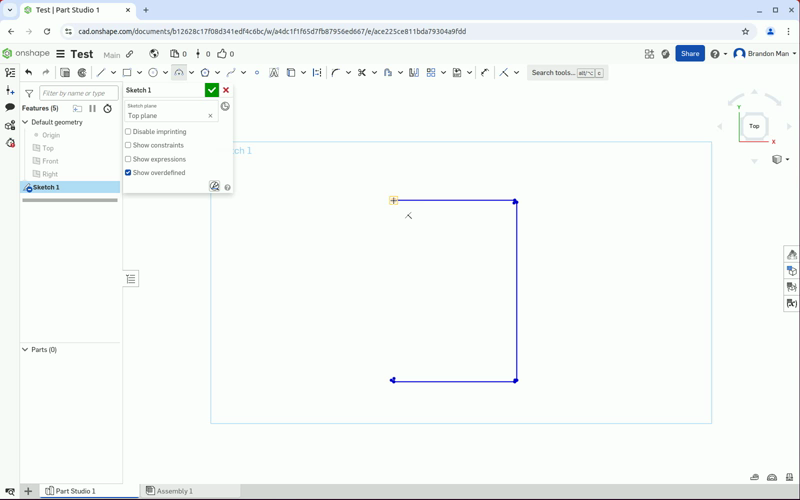
click(393, 200)
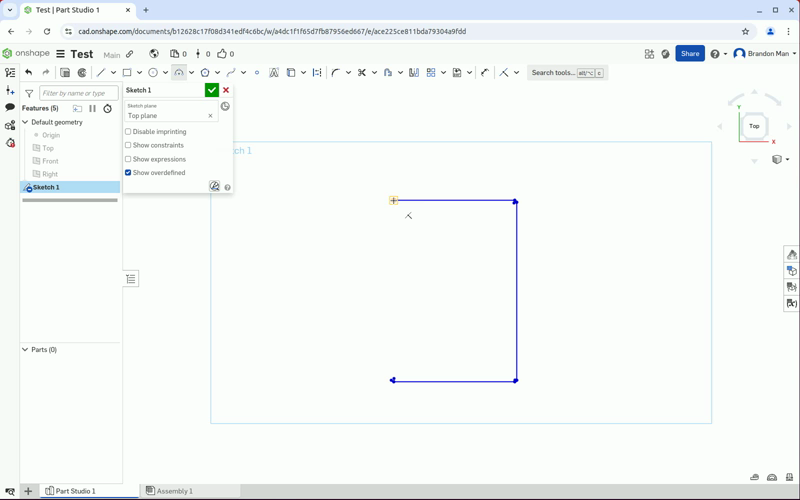
key_down(shift)
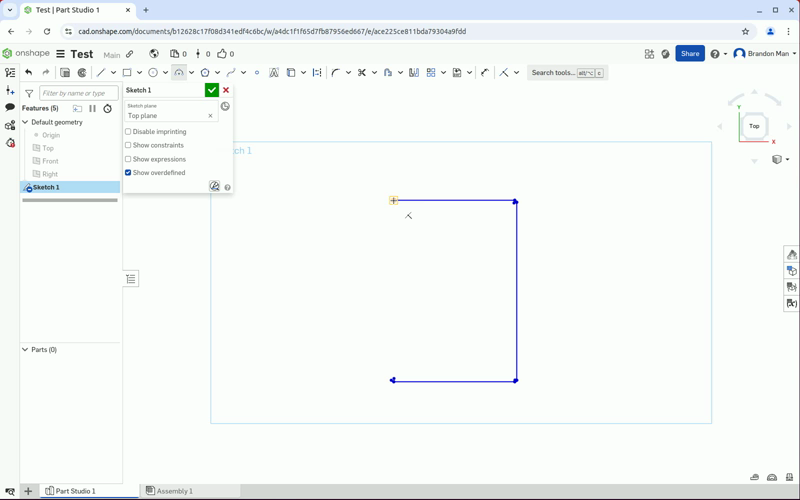
mouse_move(391, 202)
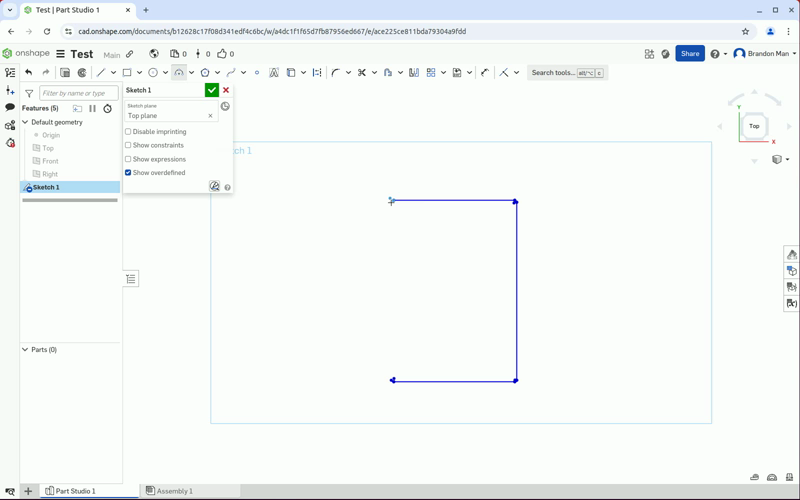
scroll(6)
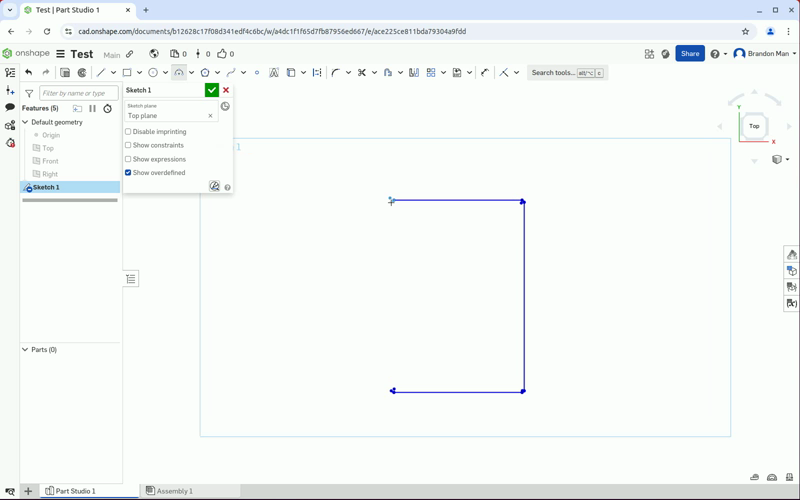
scroll(6)
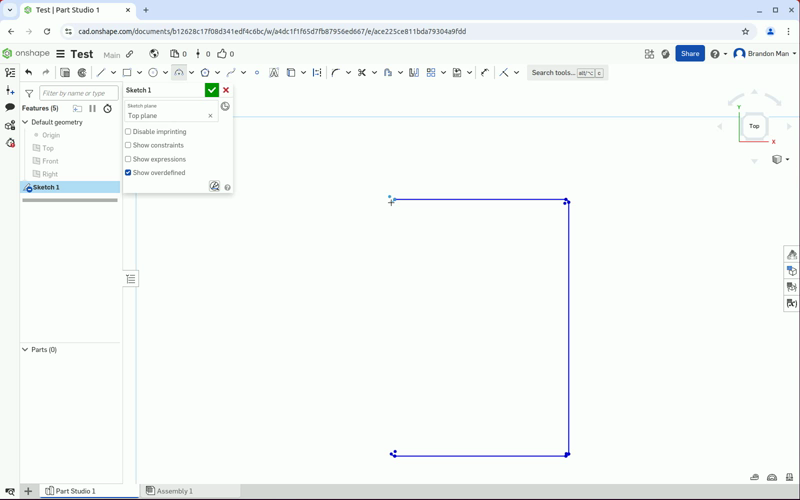
scroll(6)
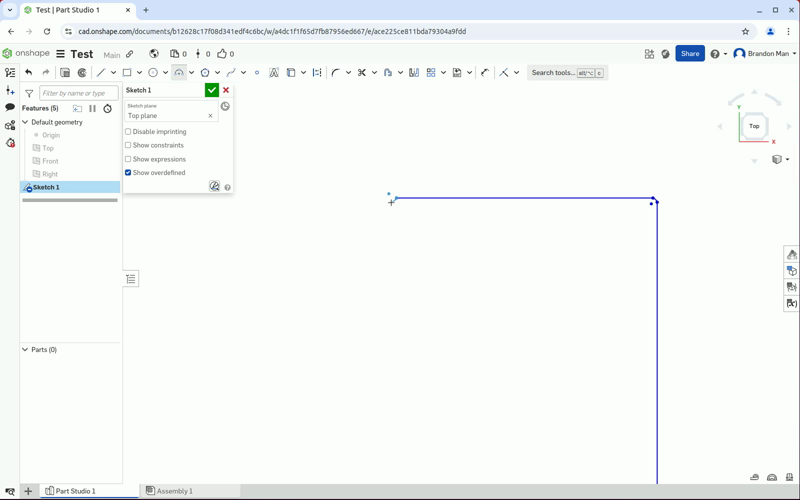
scroll(6)
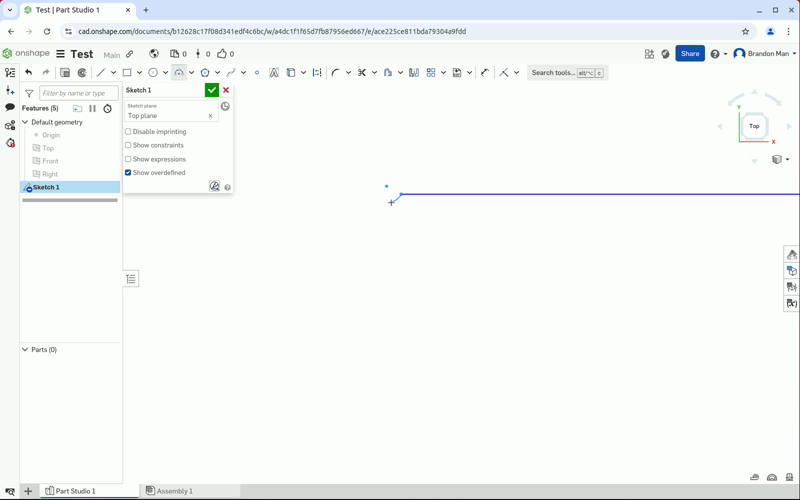
scroll(6)
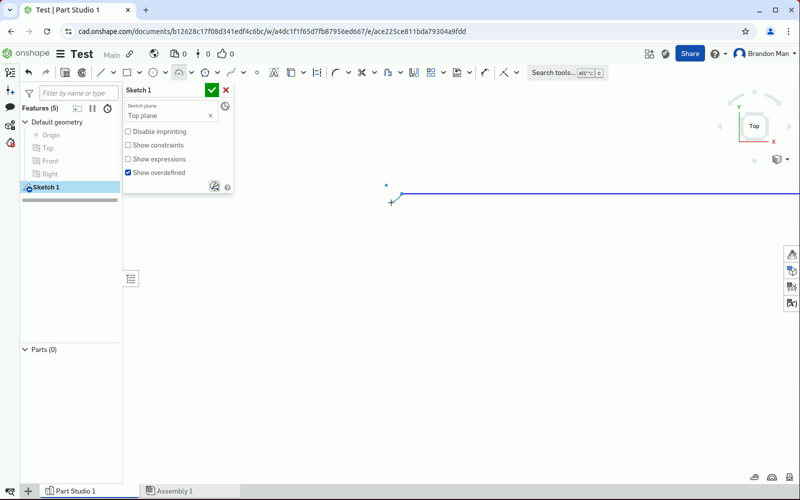
scroll(6)
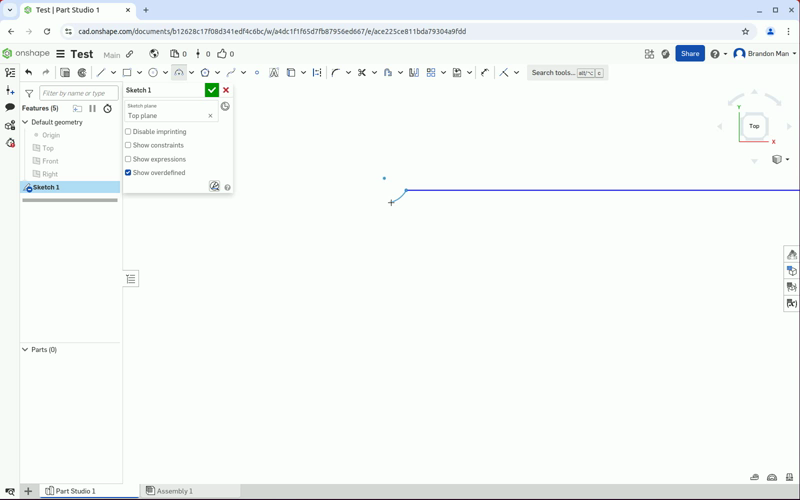
scroll(6)
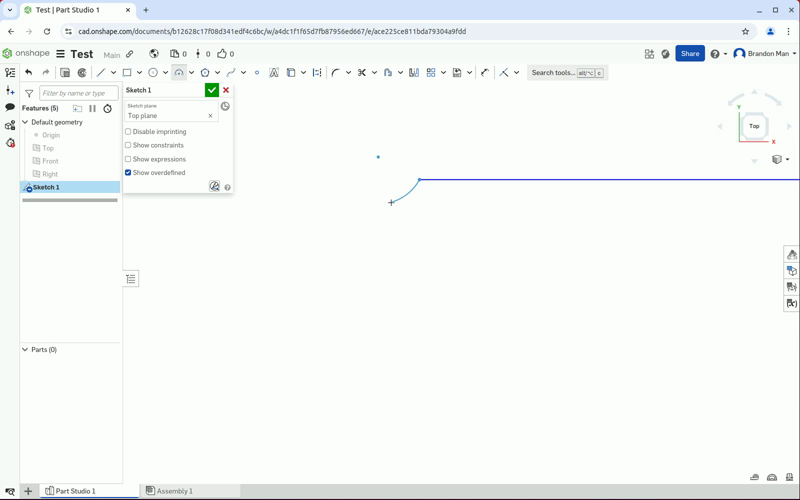
click(391, 202)
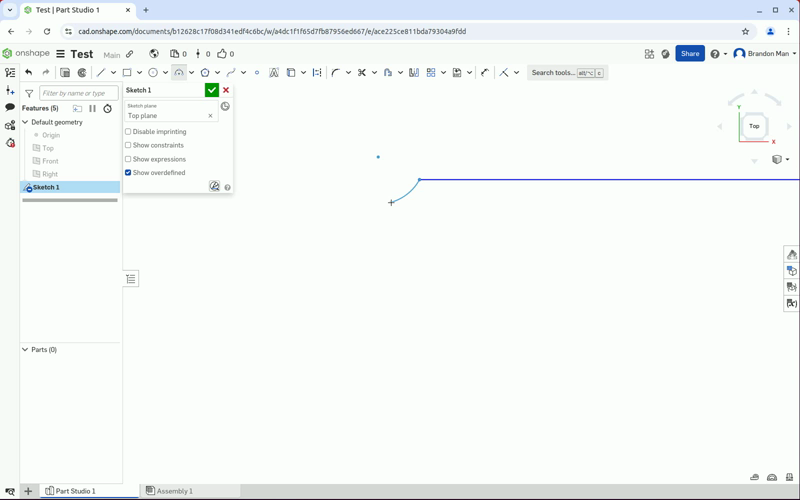
scroll(-6)
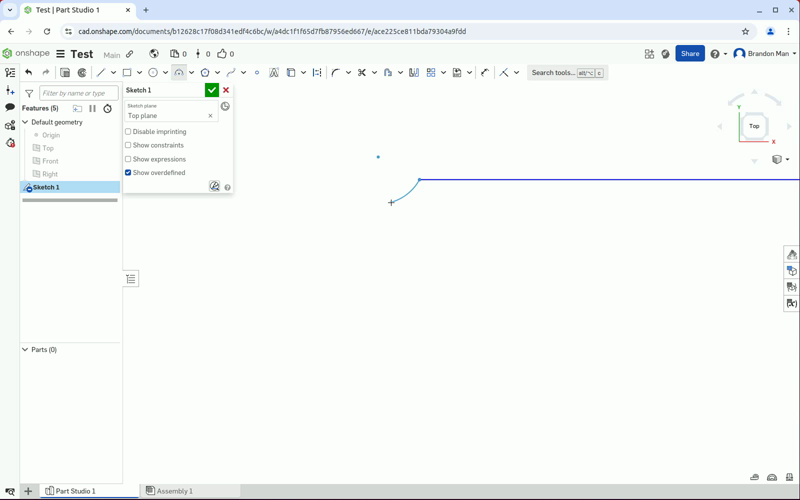
scroll(-6)
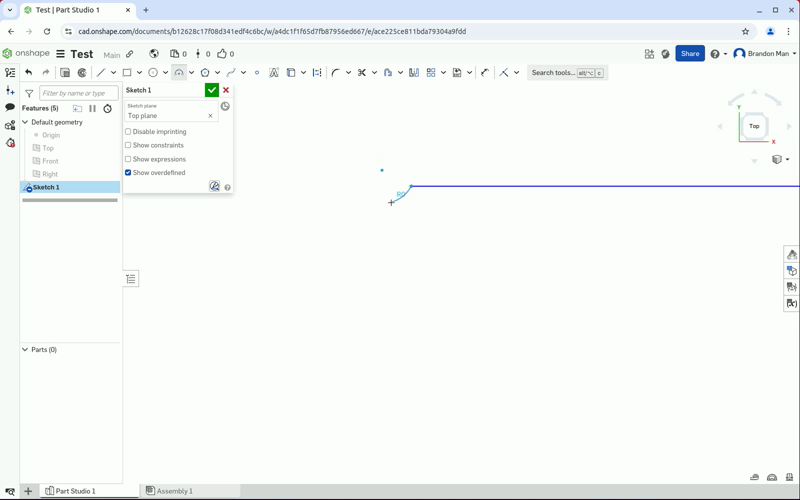
scroll(-6)
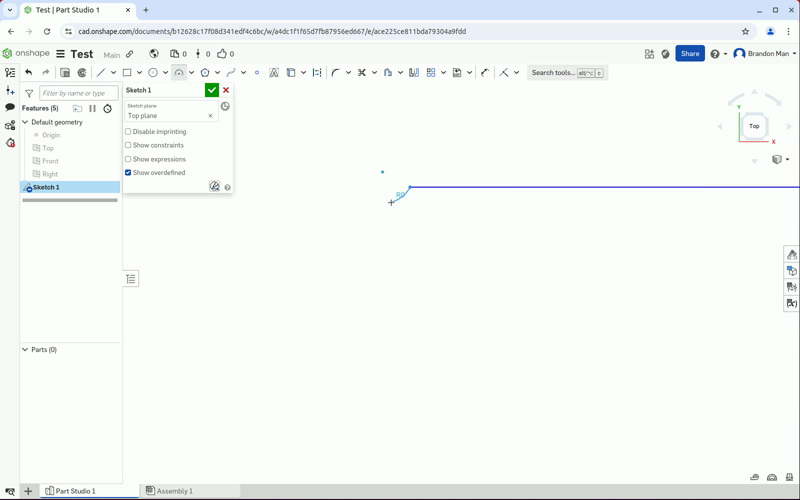
scroll(-6)
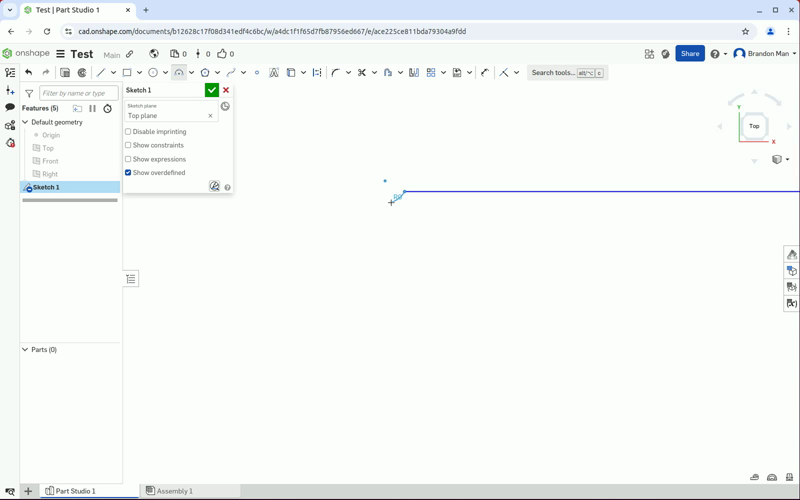
scroll(-6)
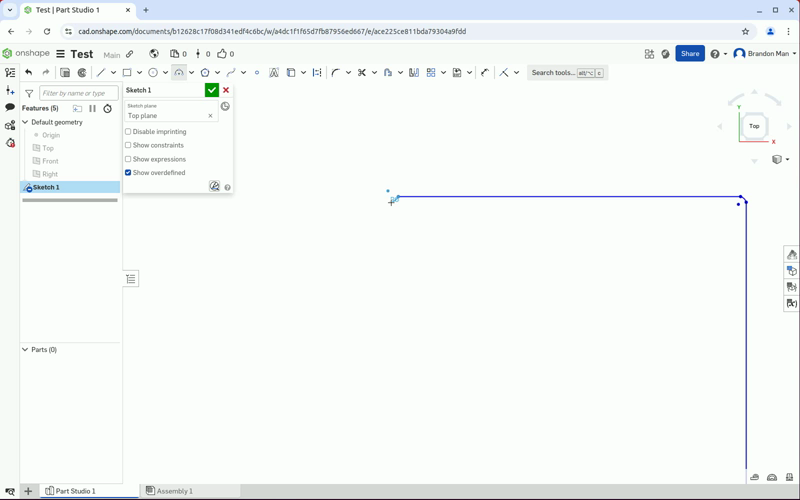
scroll(-6)
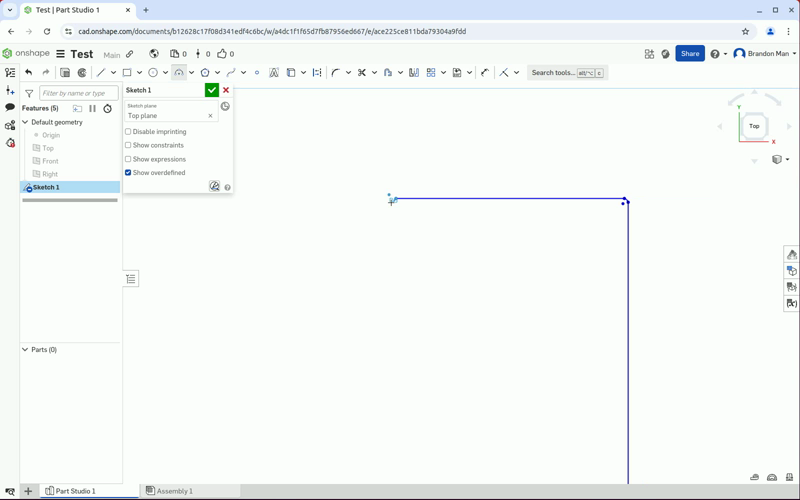
scroll(-6)
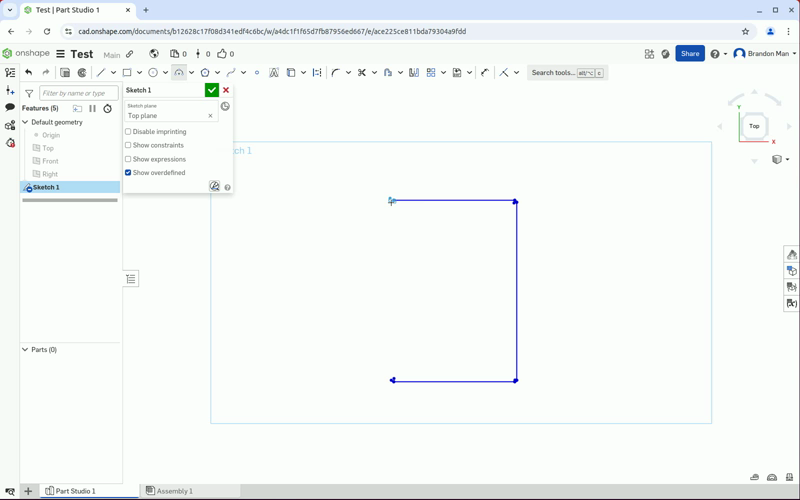
mouse_move(392, 201)
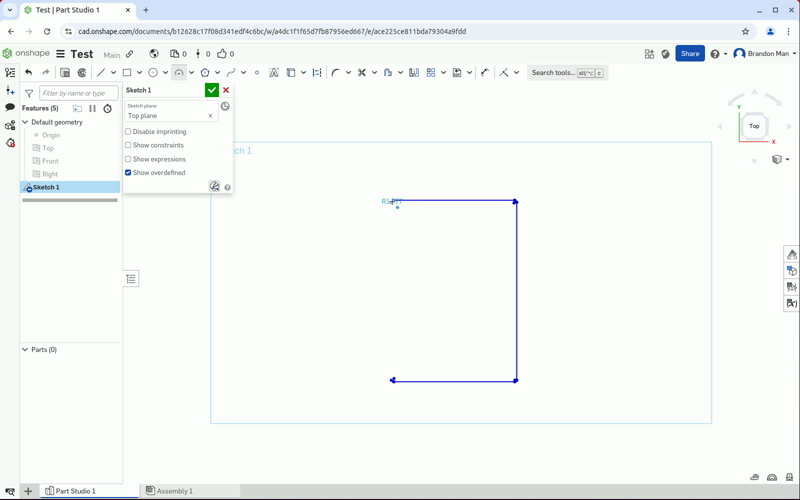
scroll(6)
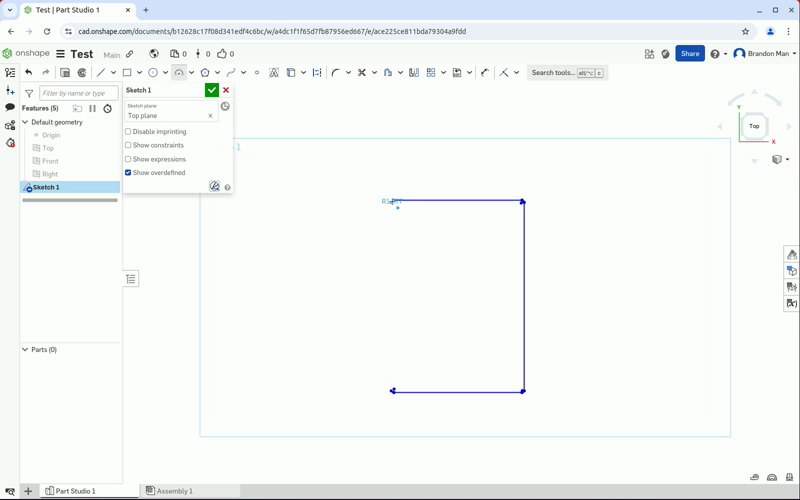
scroll(6)
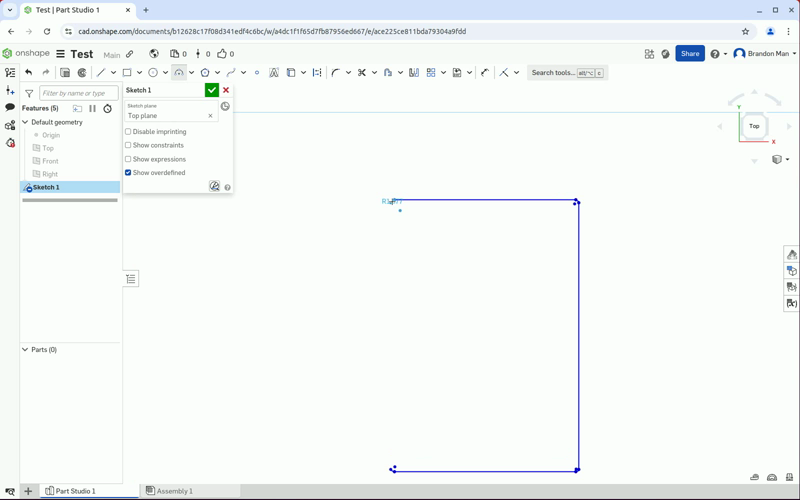
scroll(6)
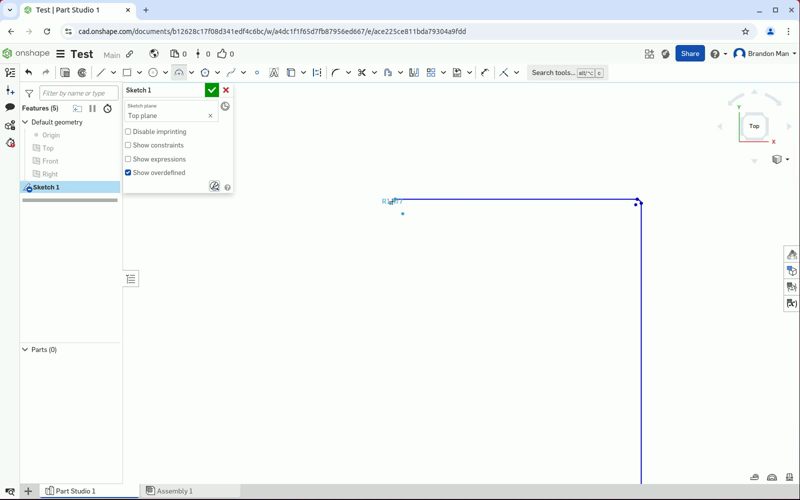
scroll(6)
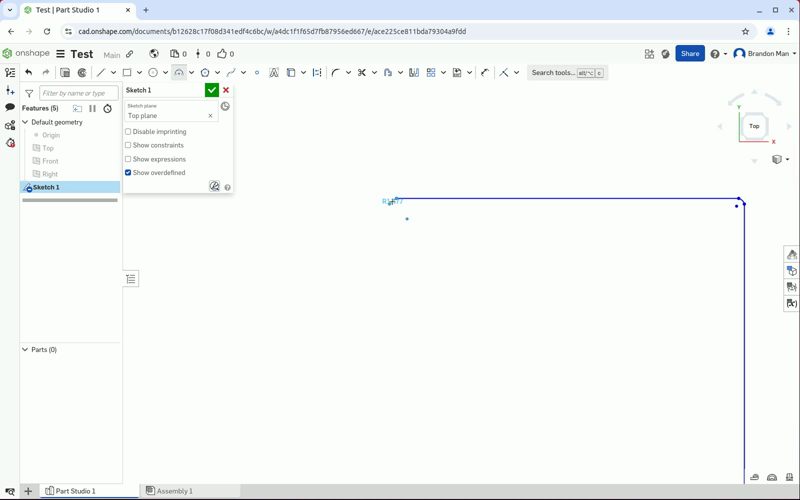
scroll(6)
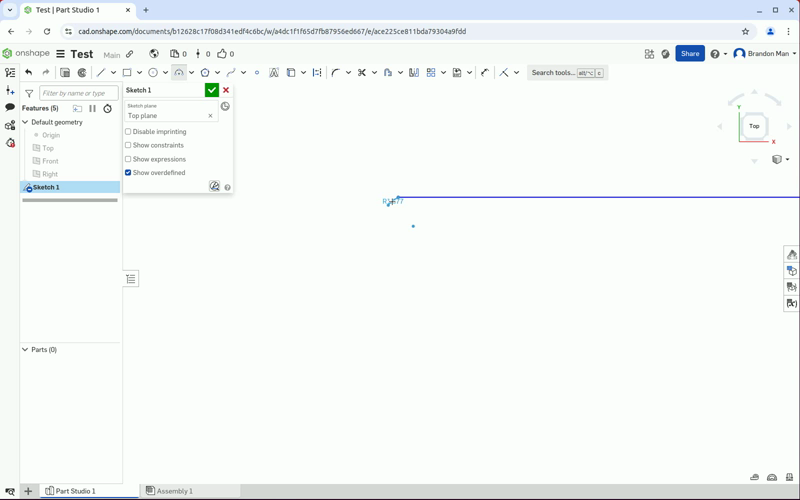
scroll(6)
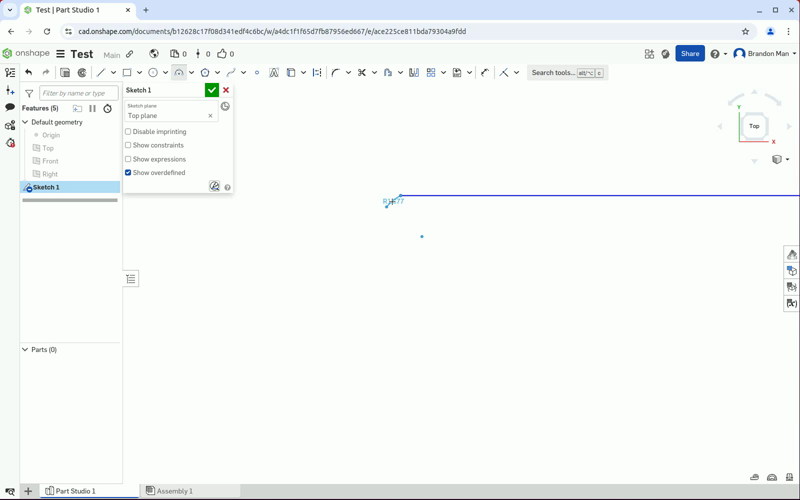
scroll(6)
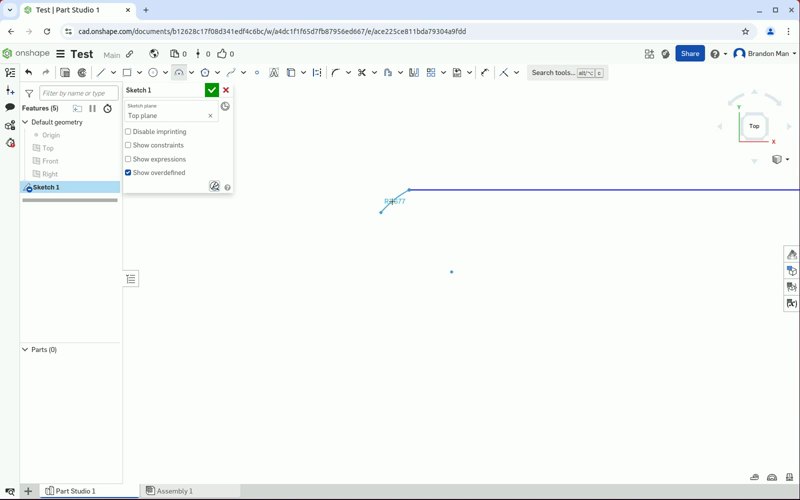
click(392, 201)
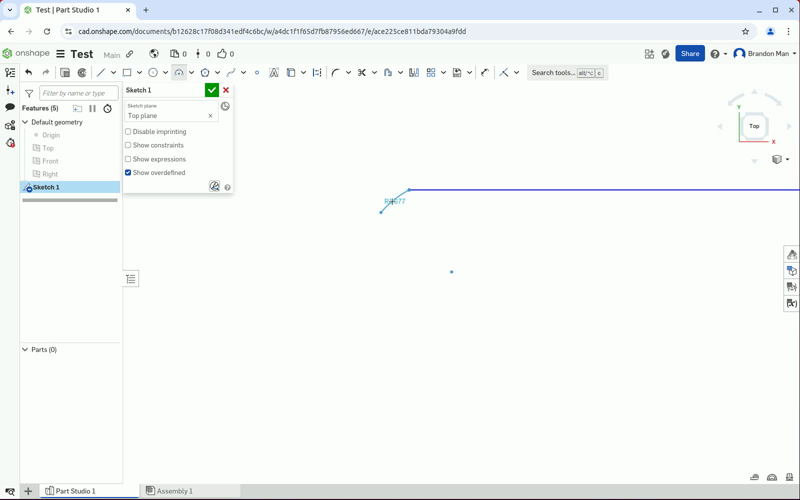
scroll(-6)
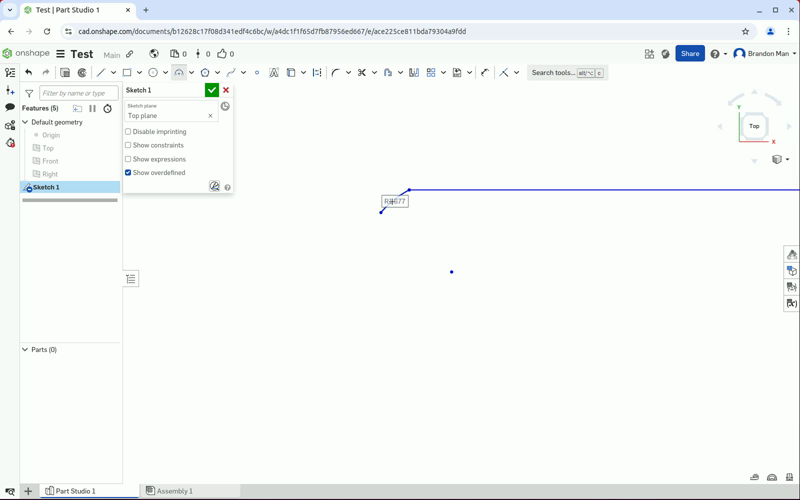
scroll(-6)
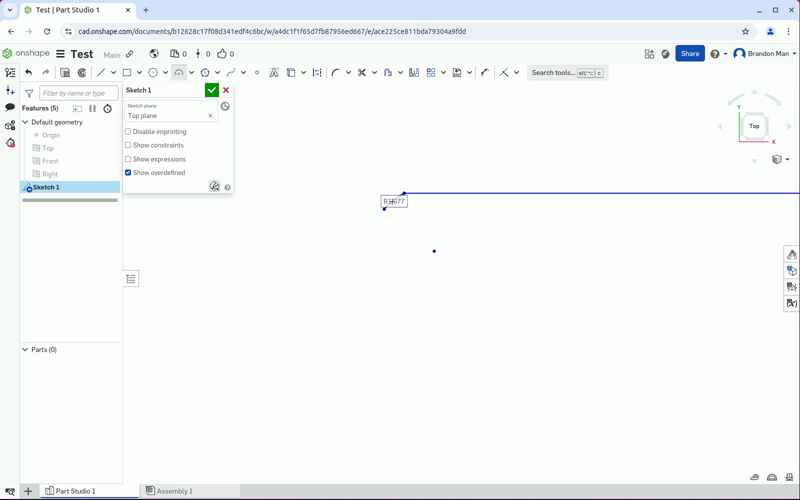
scroll(-6)
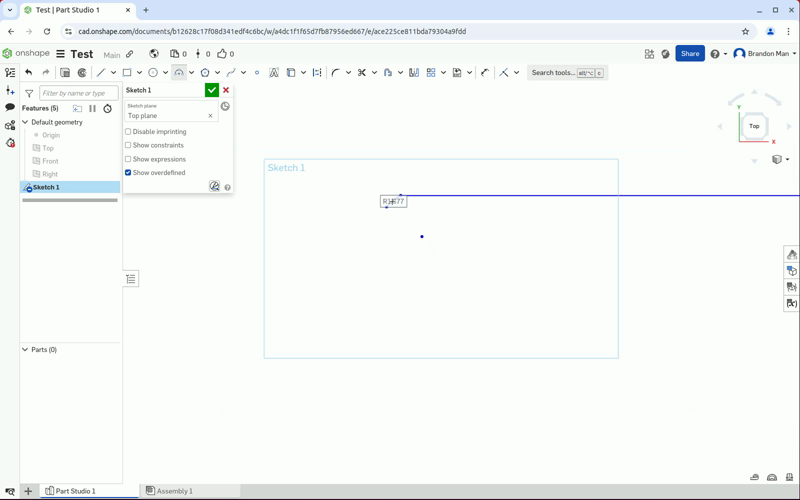
scroll(-6)
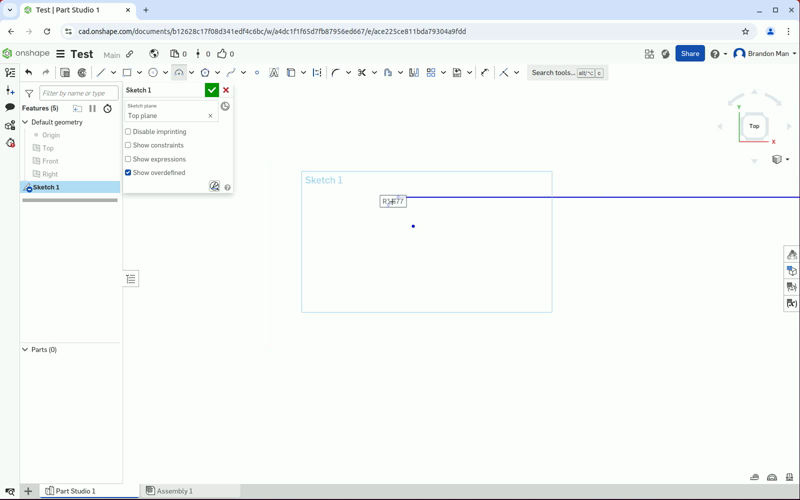
scroll(-6)
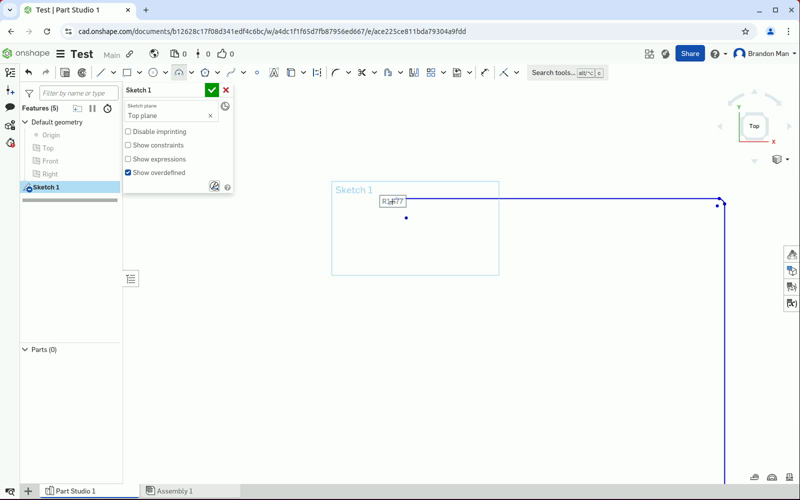
scroll(-6)
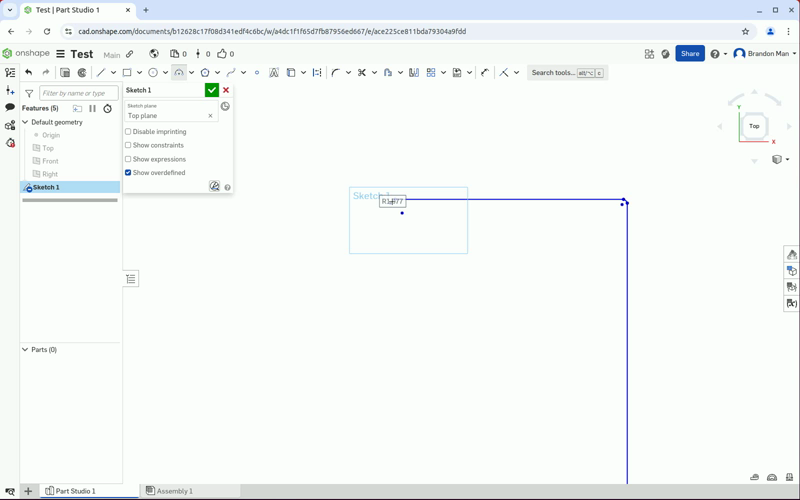
scroll(-6)
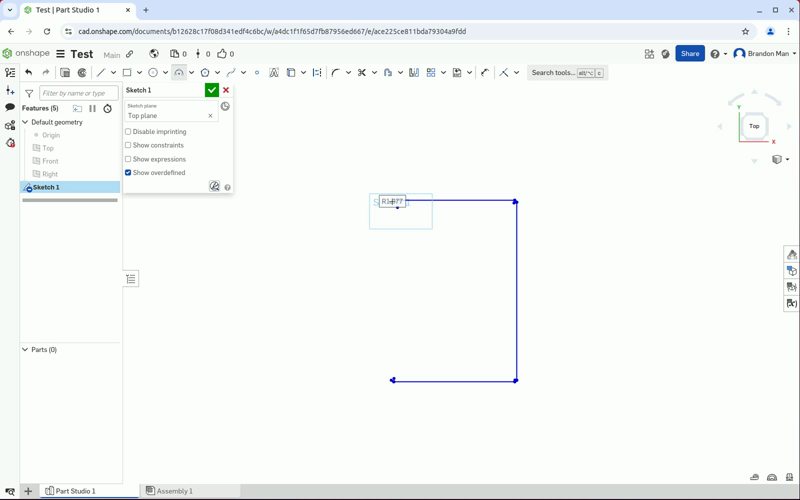
key_up(shift)
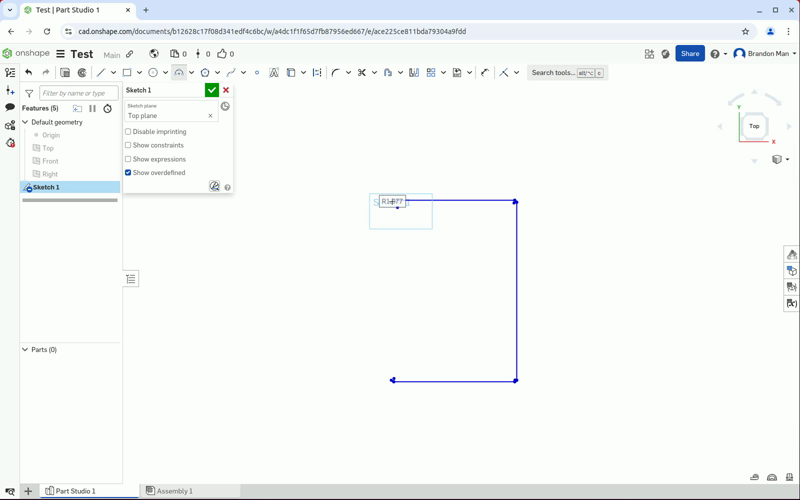
key(esc)
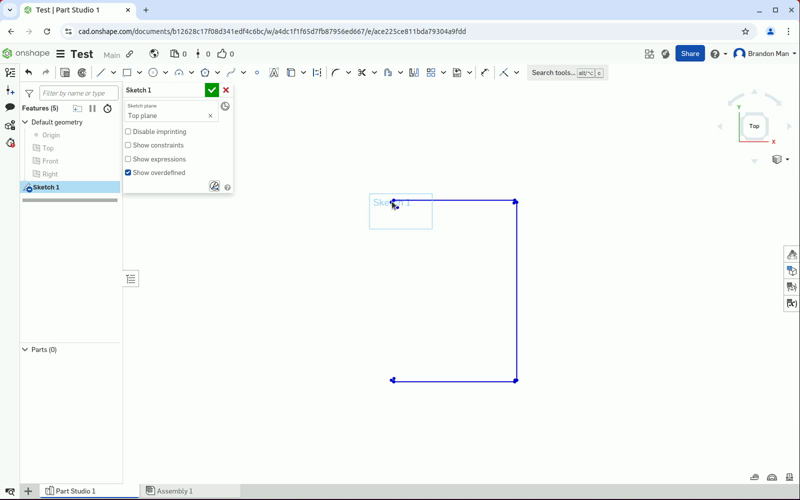
key(l)
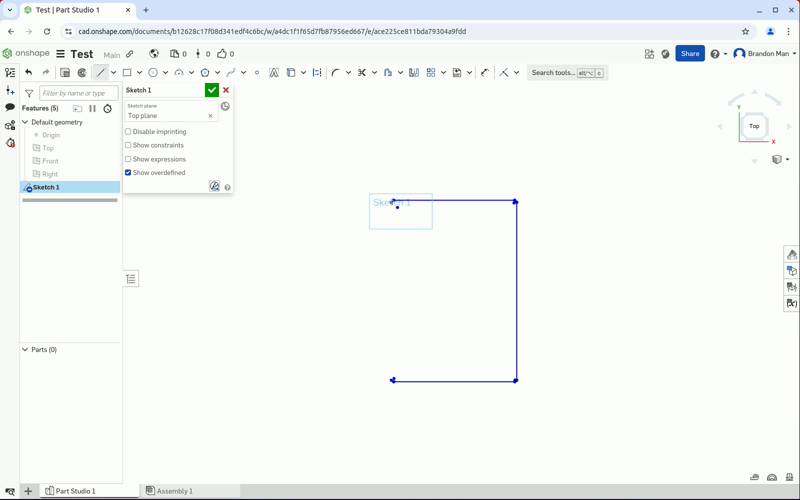
mouse_move(391, 202)
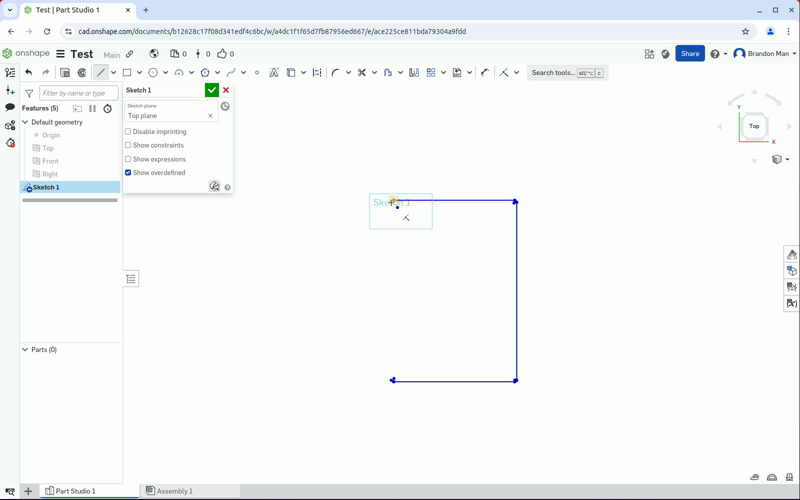
scroll(6)
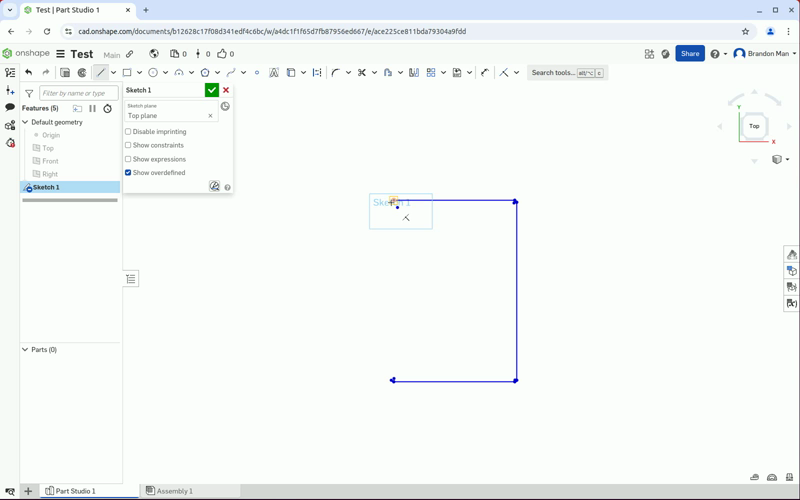
scroll(6)
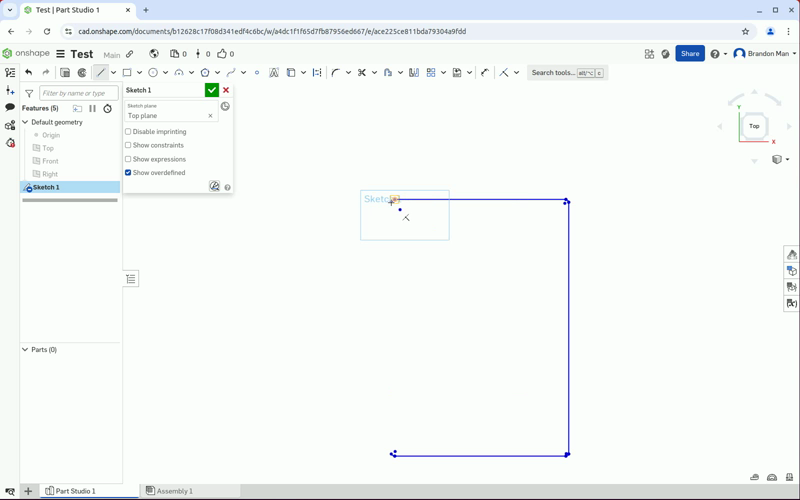
scroll(6)
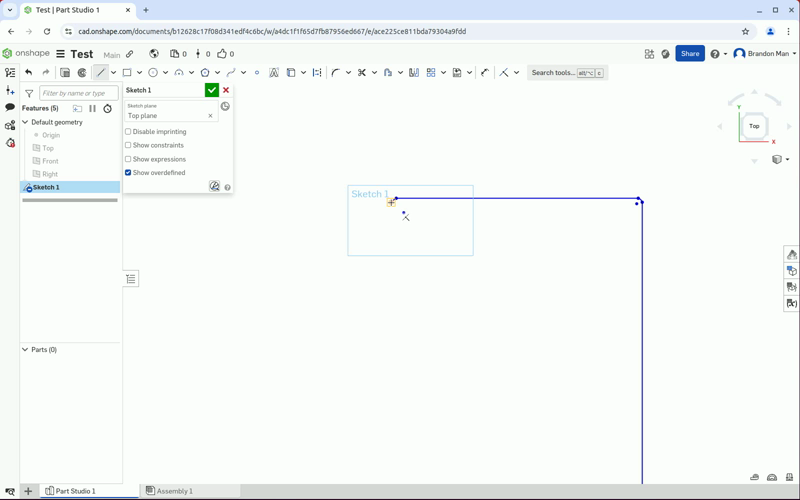
scroll(6)
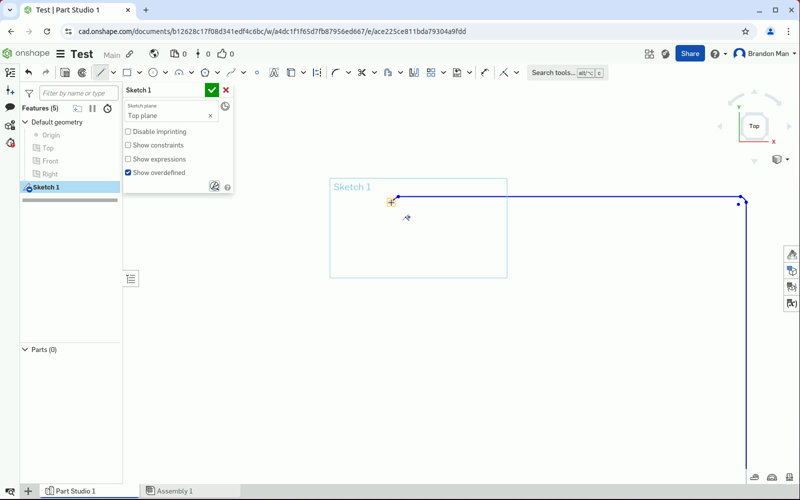
scroll(6)
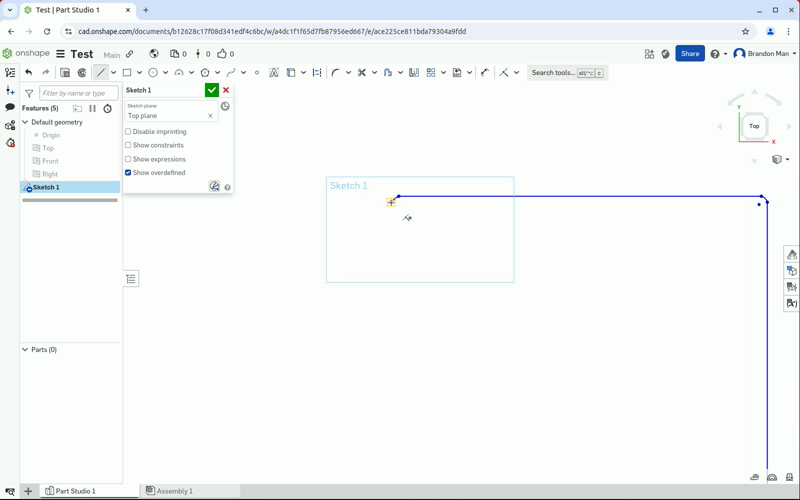
scroll(6)
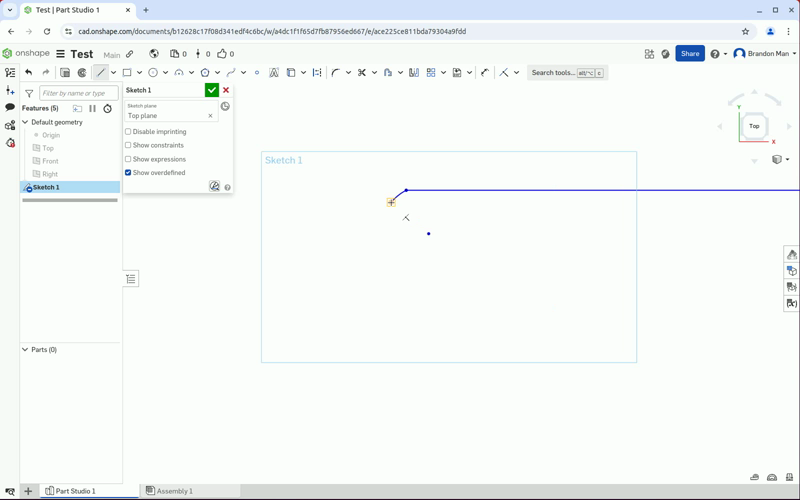
scroll(6)
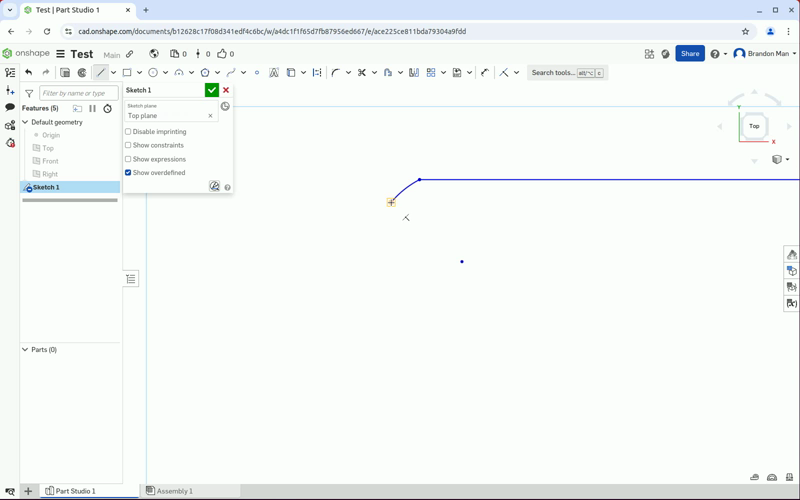
click(391, 202)
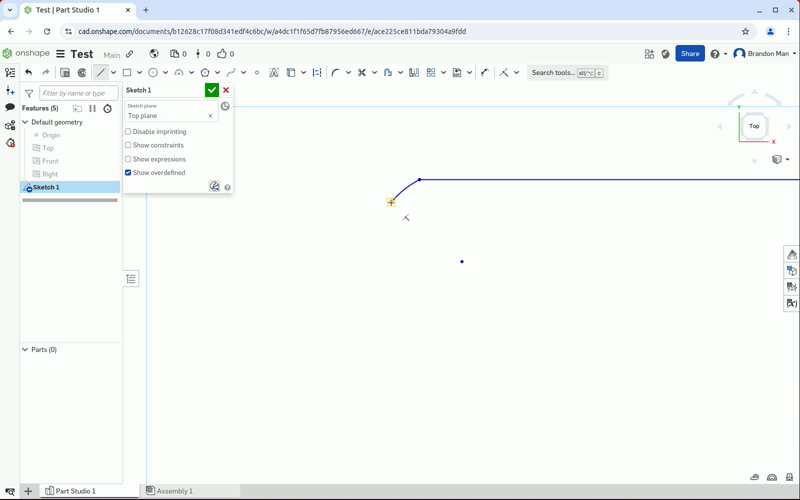
scroll(-6)
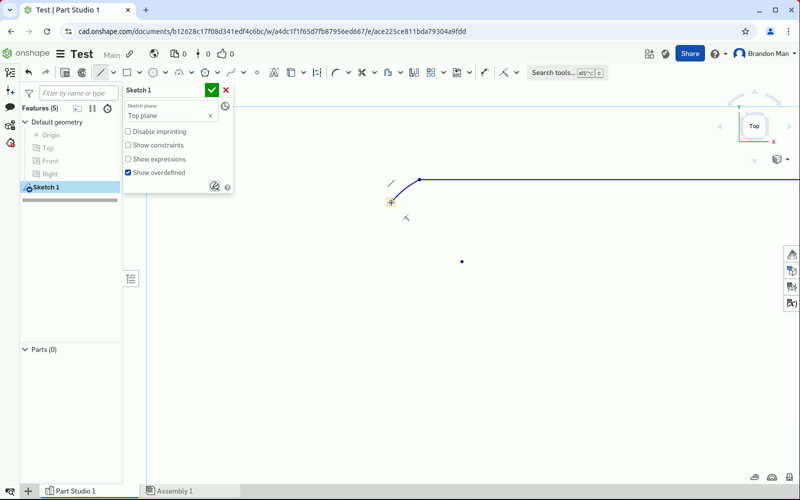
scroll(-6)
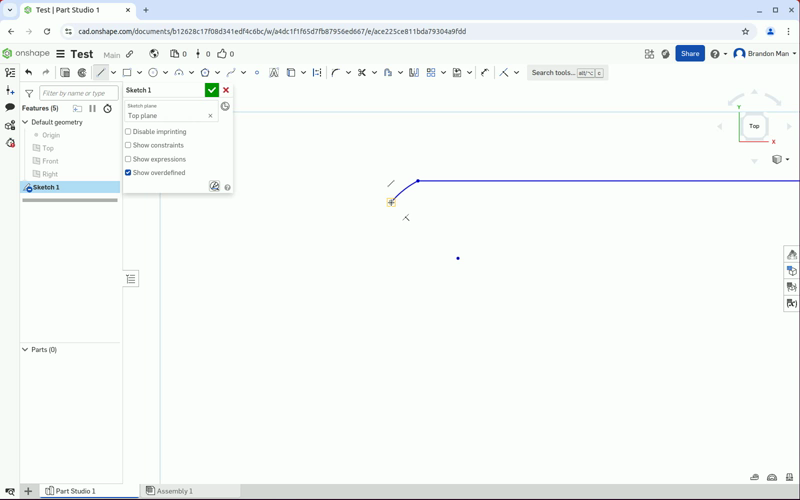
scroll(-6)
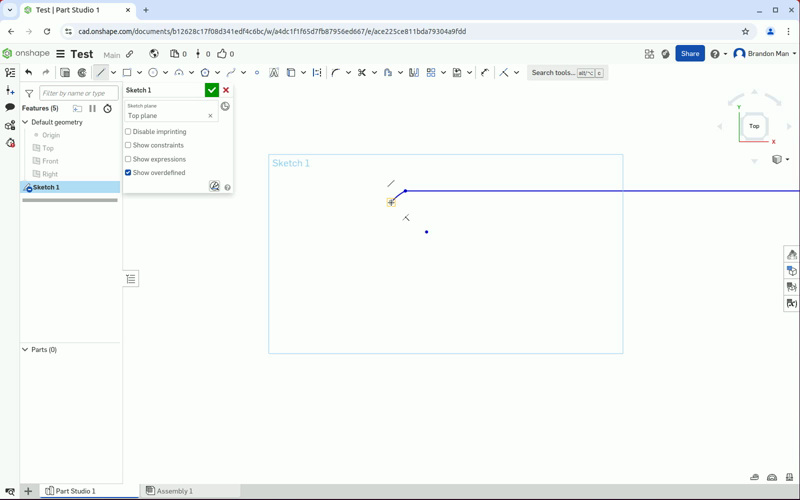
scroll(-6)
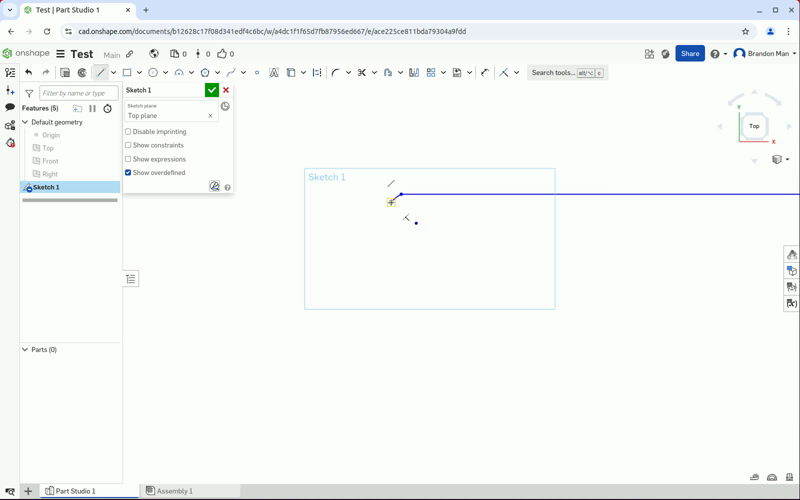
scroll(-6)
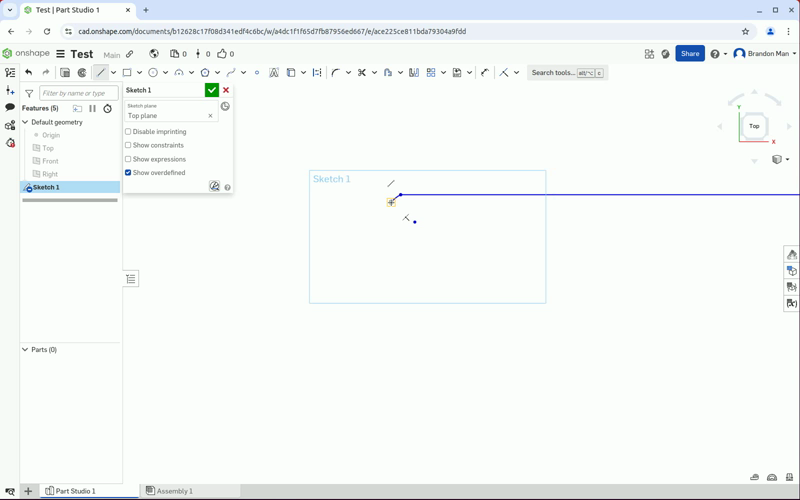
scroll(-6)
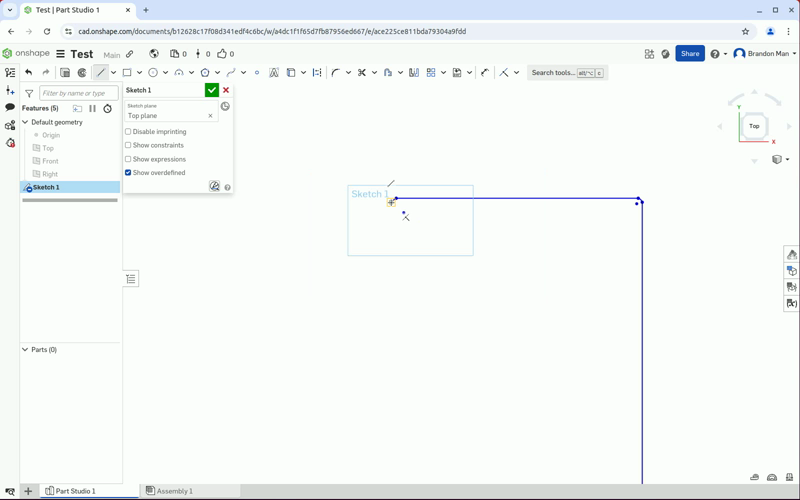
scroll(-6)
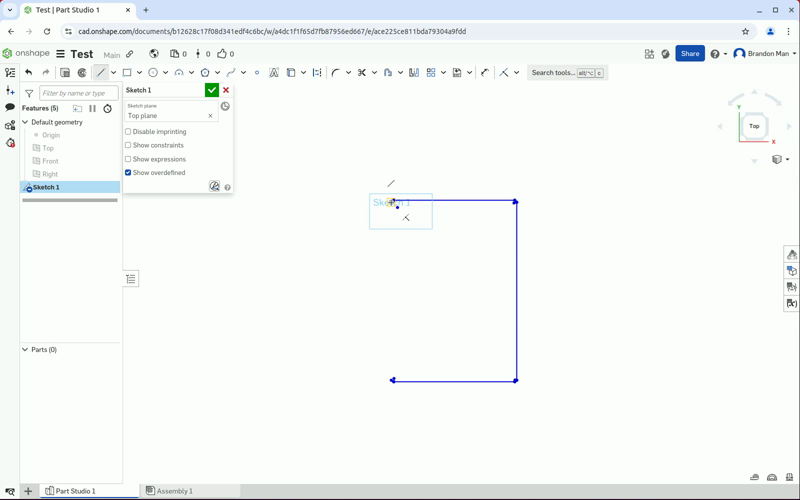
key_down(shift)
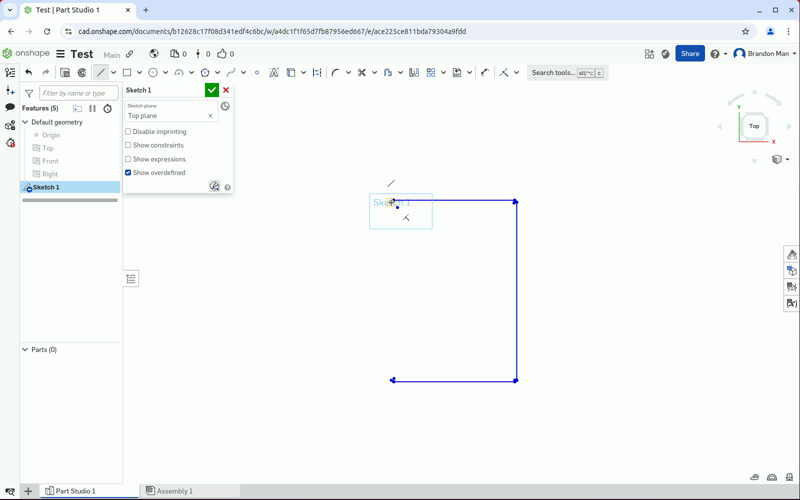
mouse_move(391, 380)
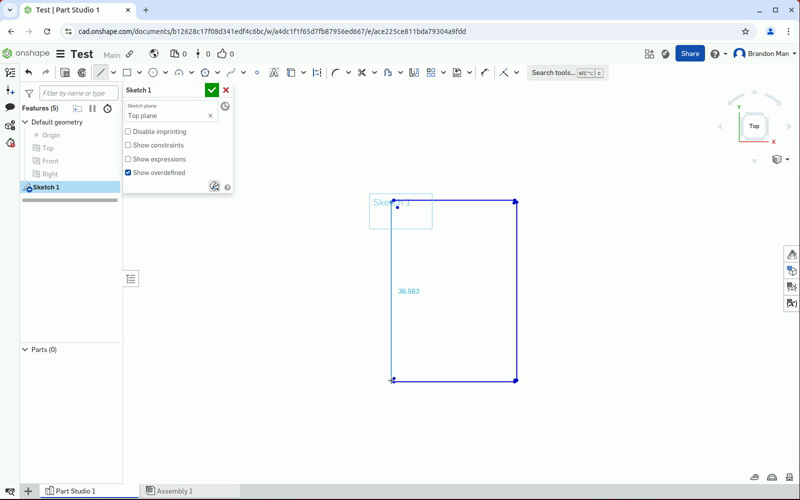
scroll(6)
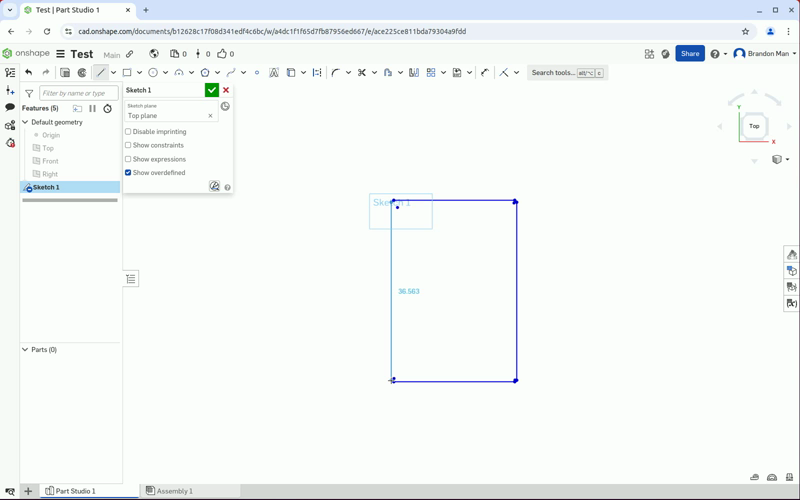
scroll(6)
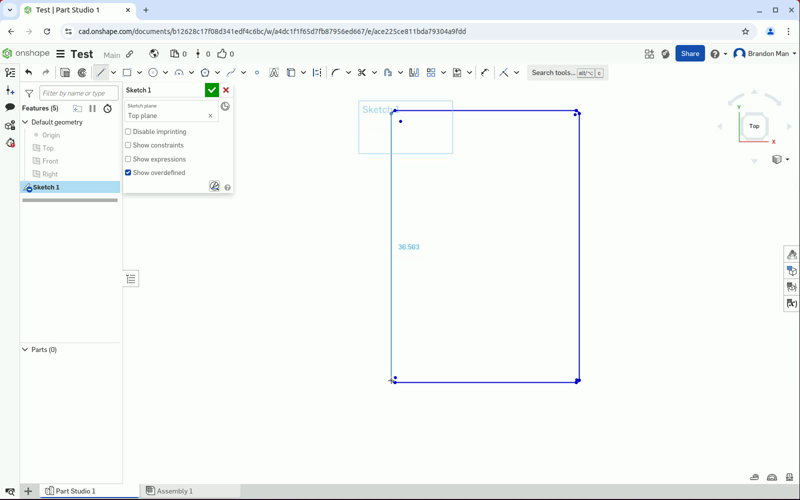
scroll(6)
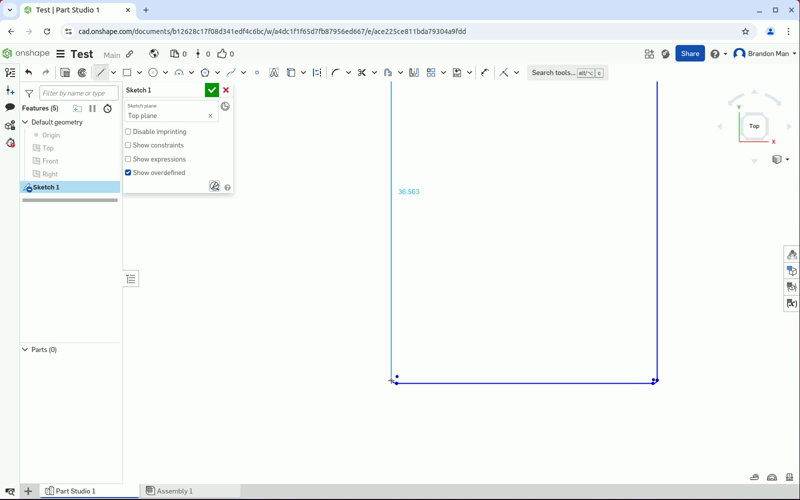
scroll(6)
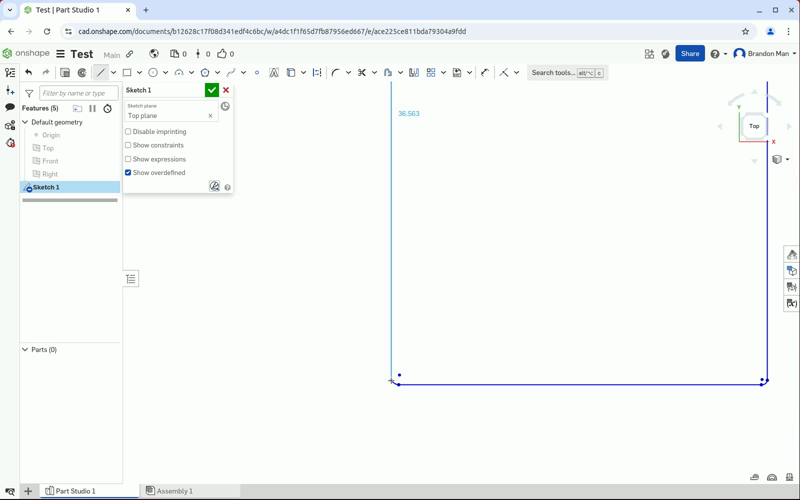
scroll(6)
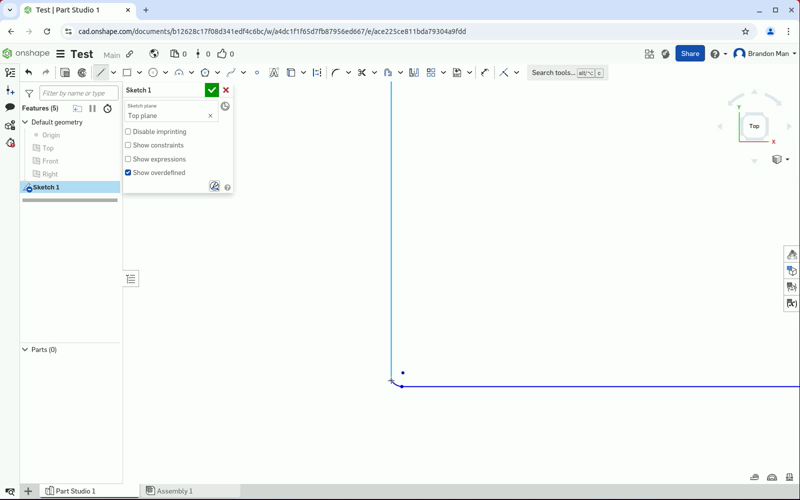
scroll(6)
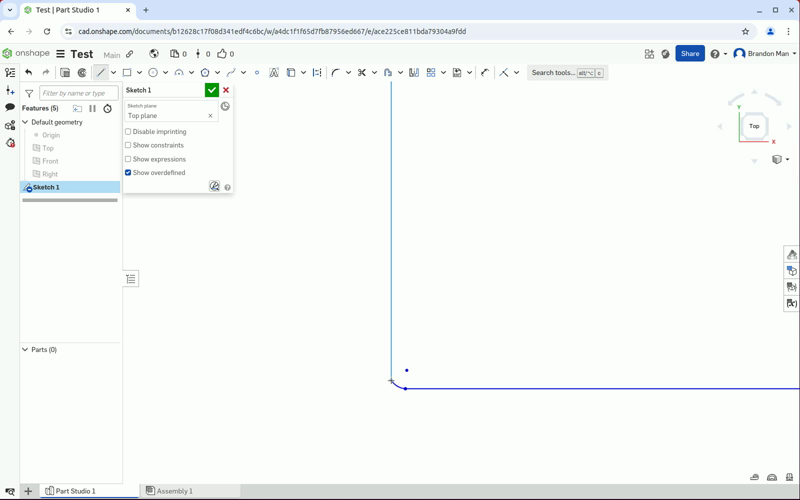
scroll(6)
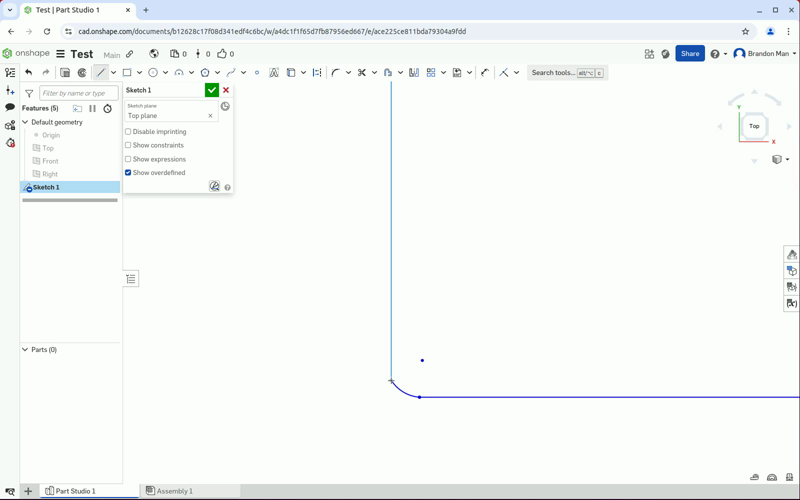
key_up(shift)
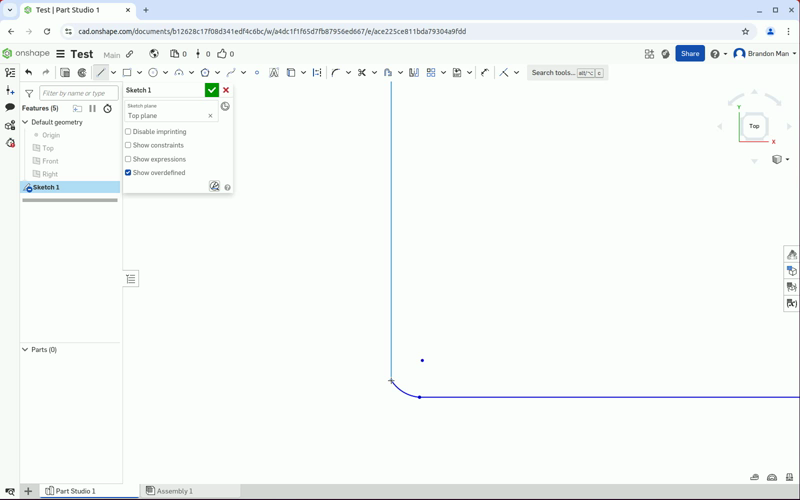
click(391, 380)
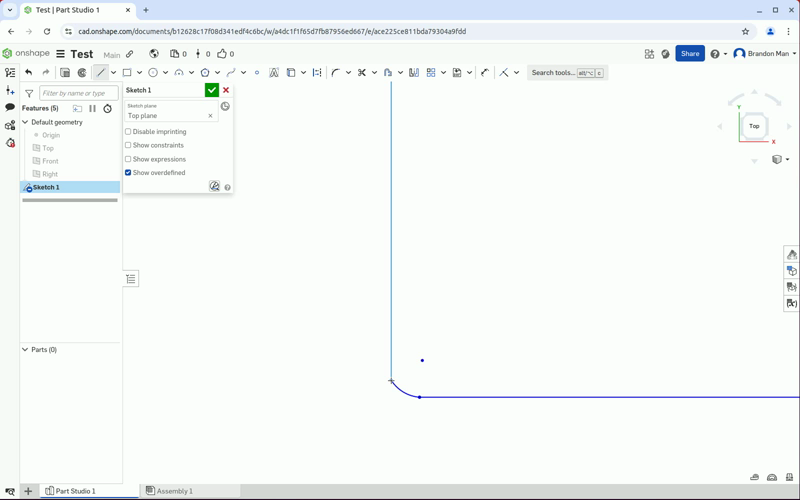
scroll(-6)
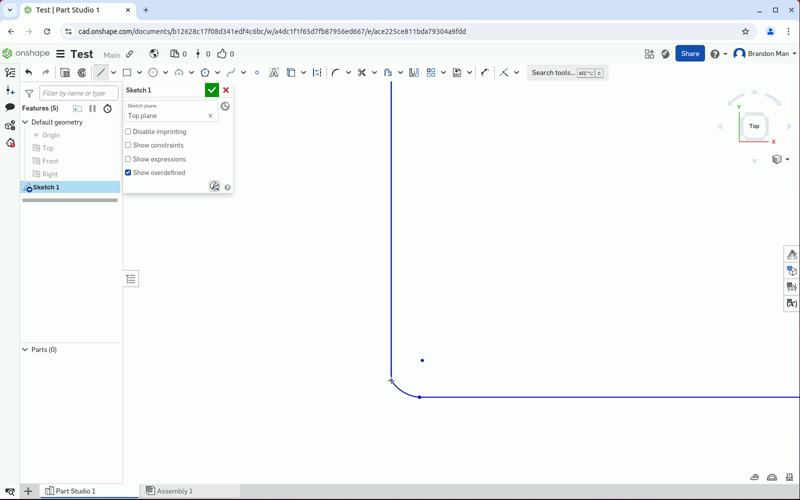
scroll(-6)
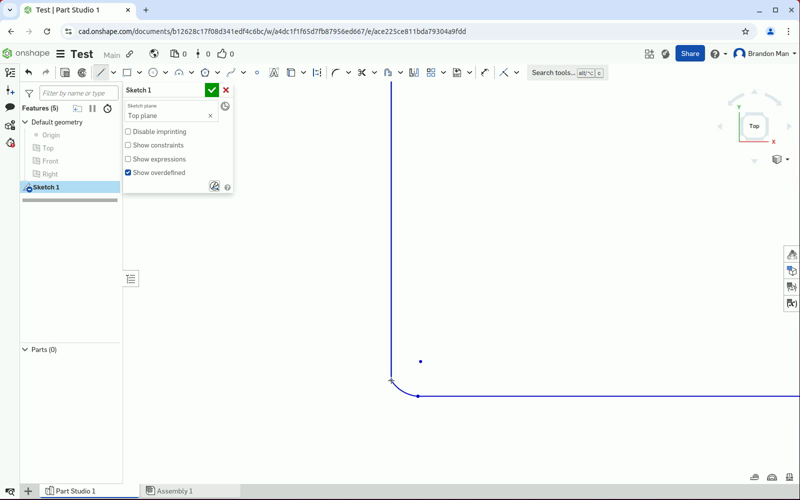
scroll(-6)
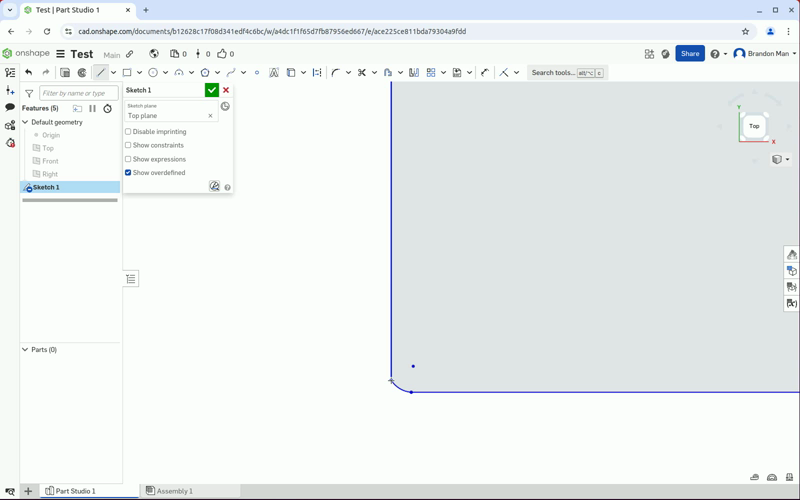
scroll(-6)
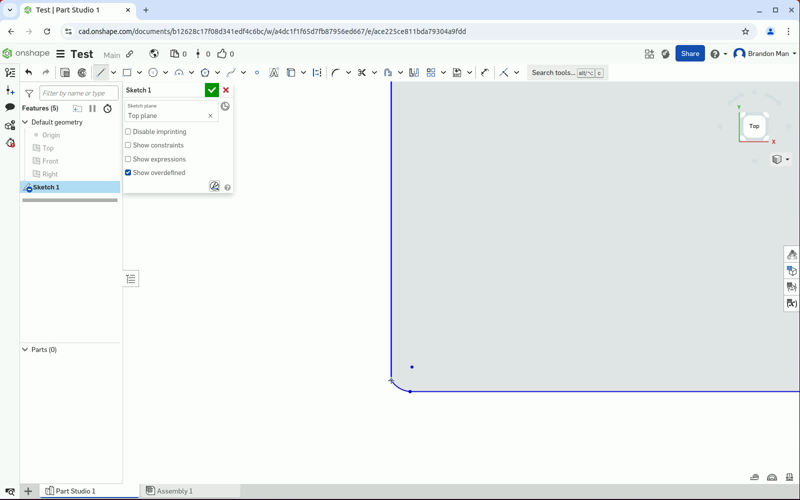
scroll(-6)
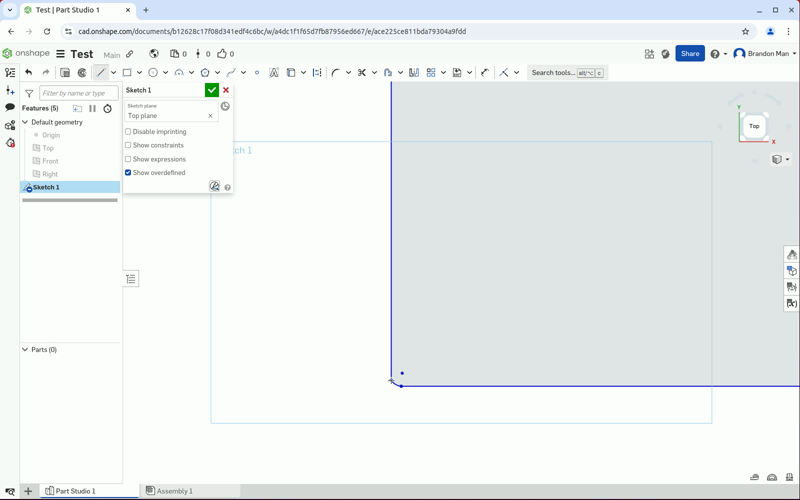
scroll(-6)
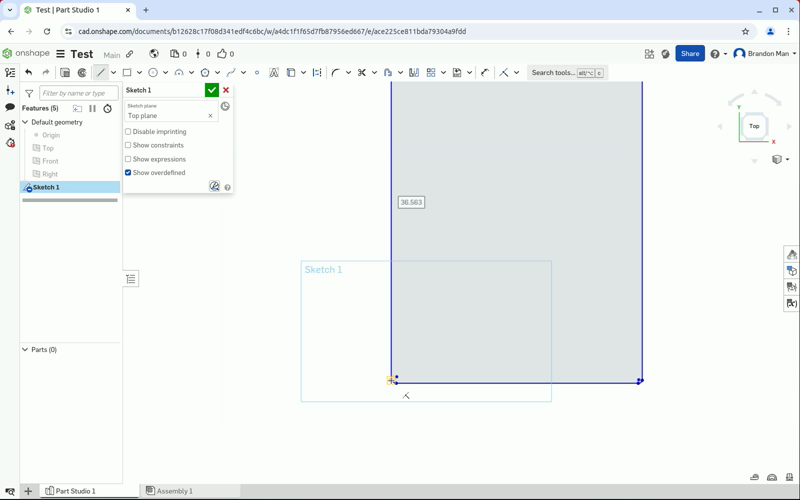
scroll(-6)
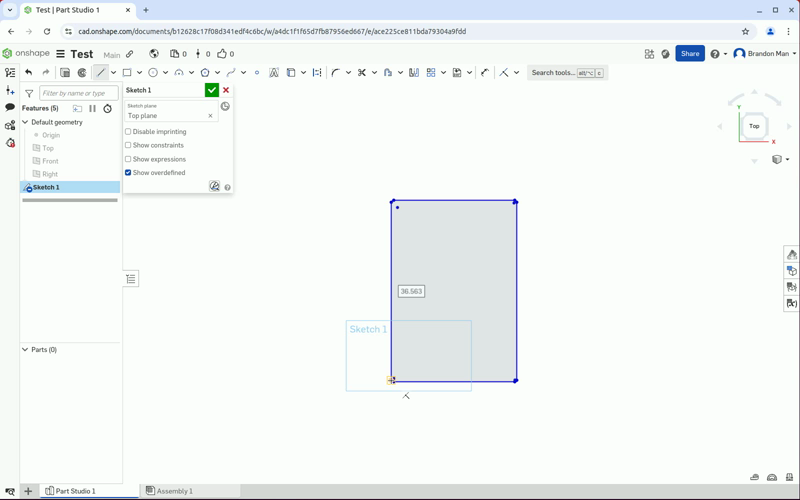
key(esc)
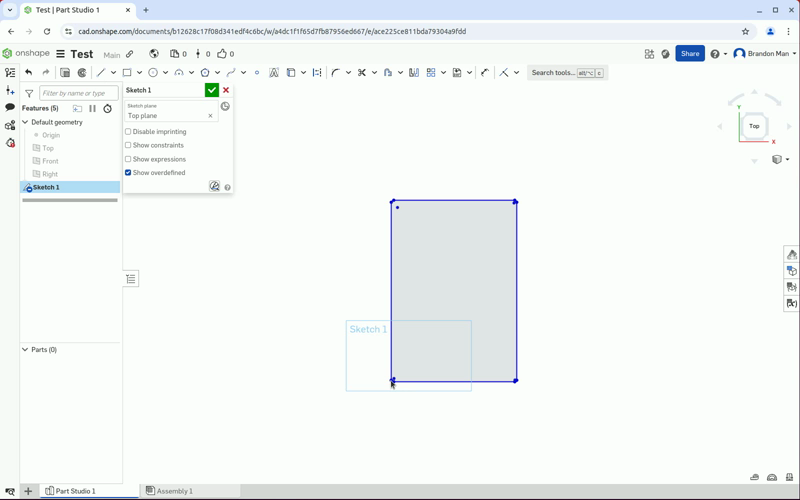
mouse_move(453, 239)
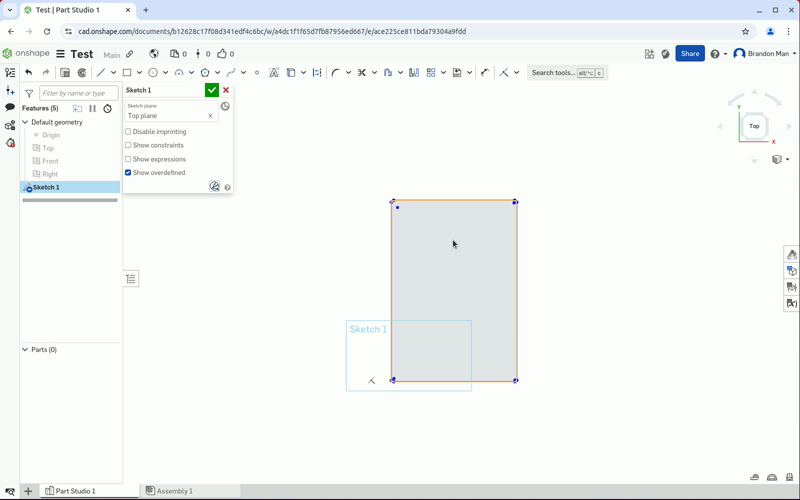
click(453, 239)
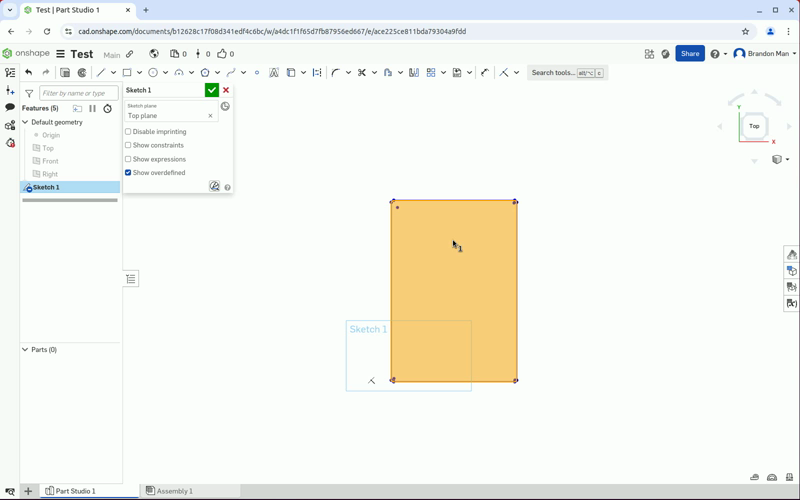
mouse_move(73, 352)
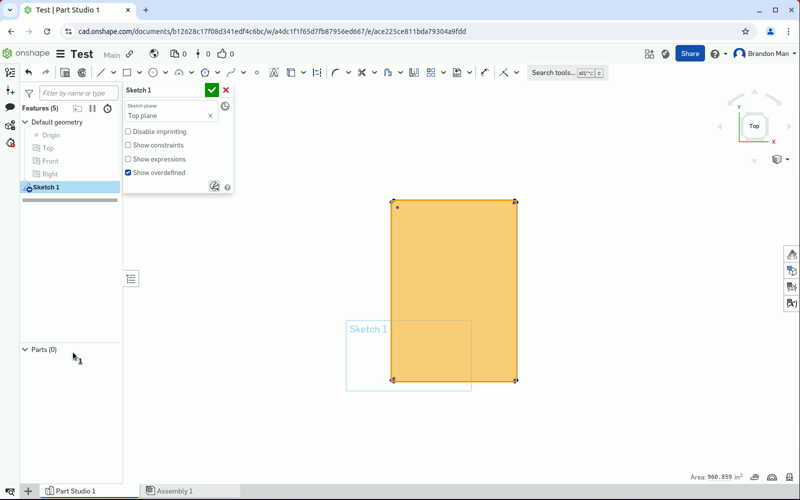
key(shift+y)
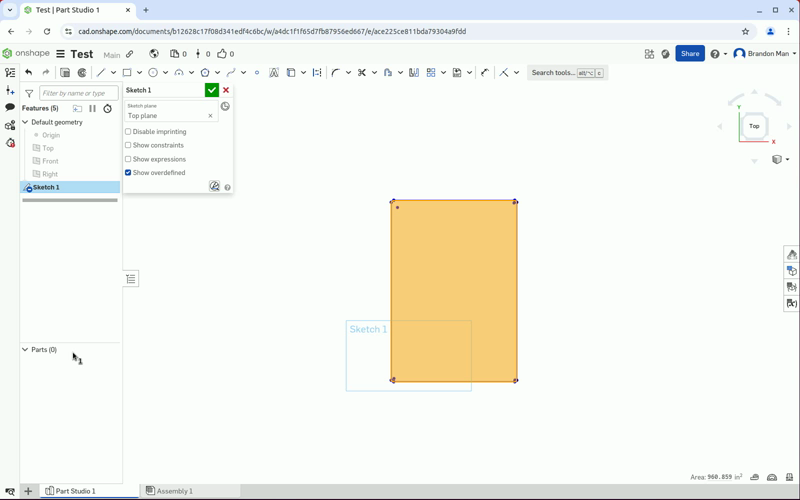
key(shift+e)
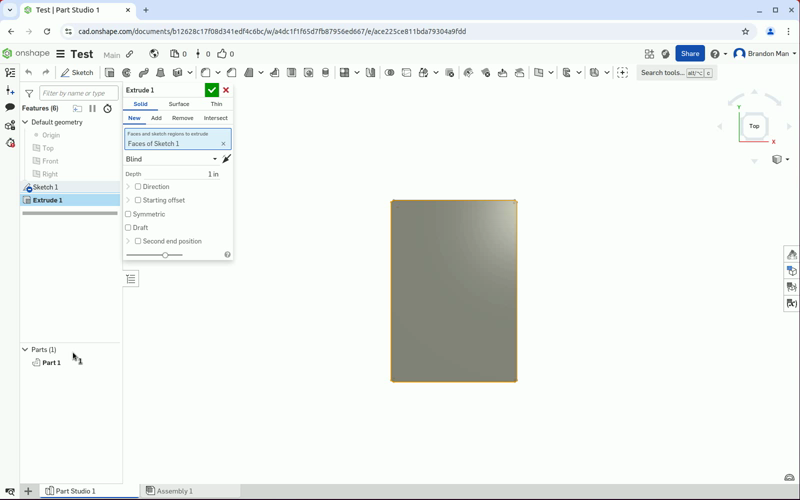
mouse_move(143, 106)
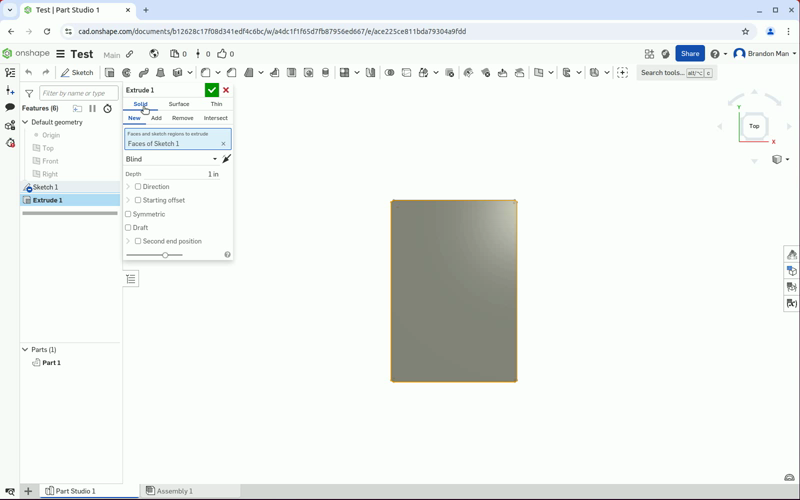
click(143, 106)
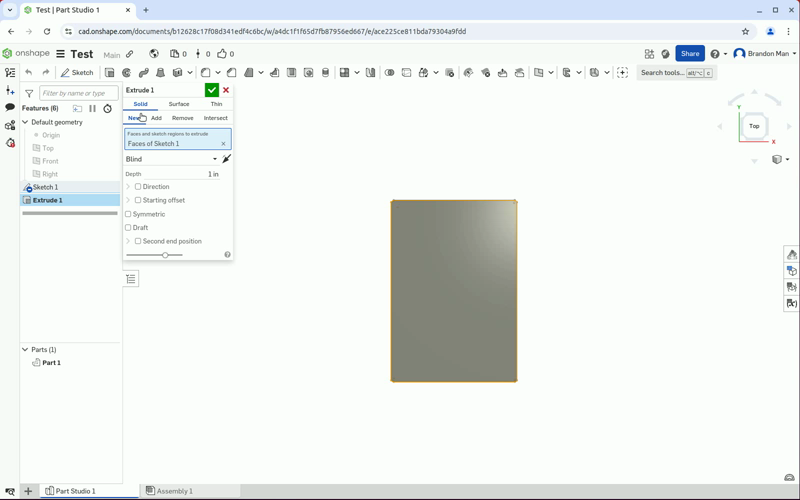
mouse_move(137, 120)
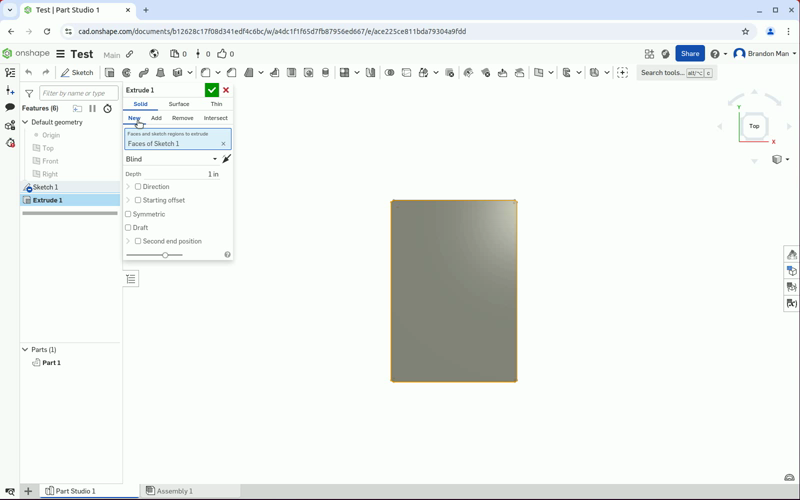
click(137, 120)
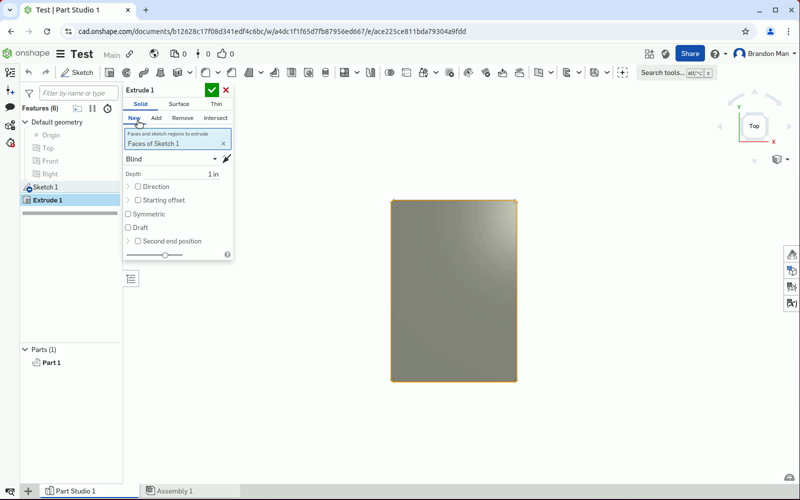
key(tab, 4)
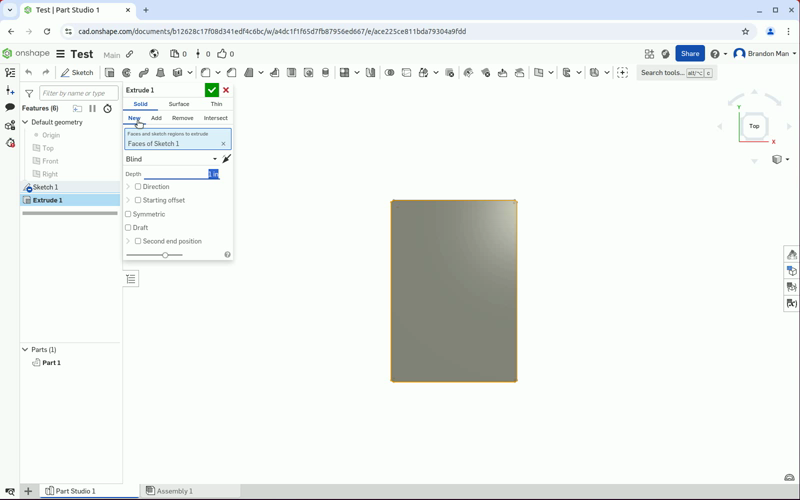
text(4.814)
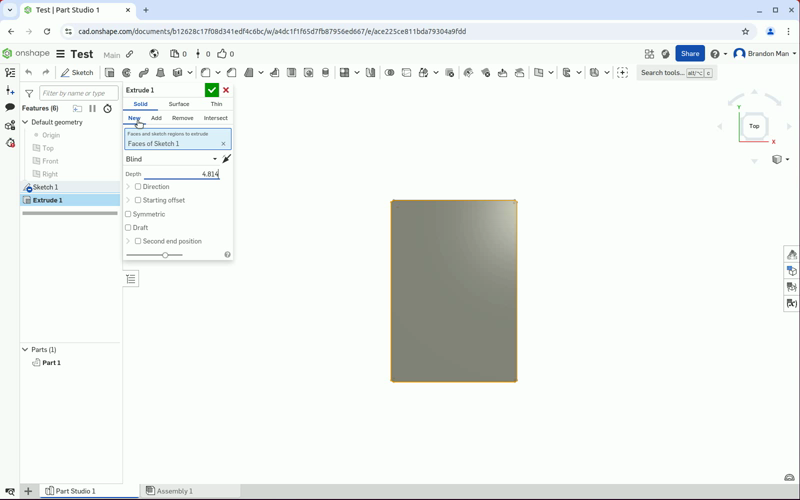
key(enter)
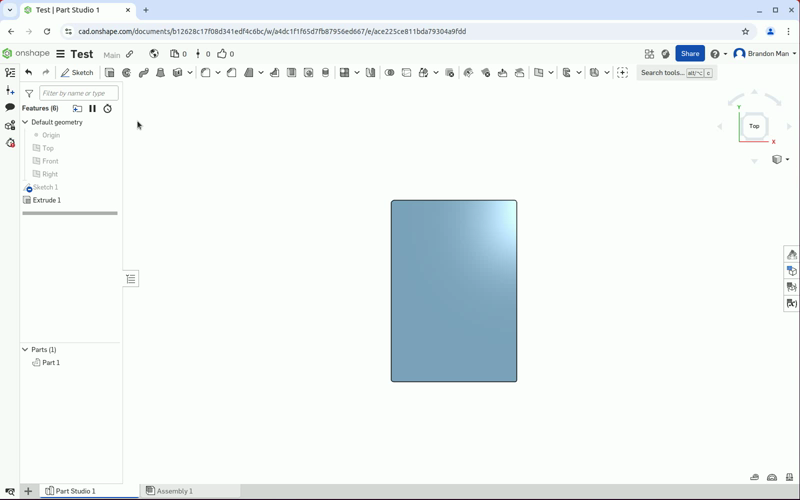
key(shift+h)
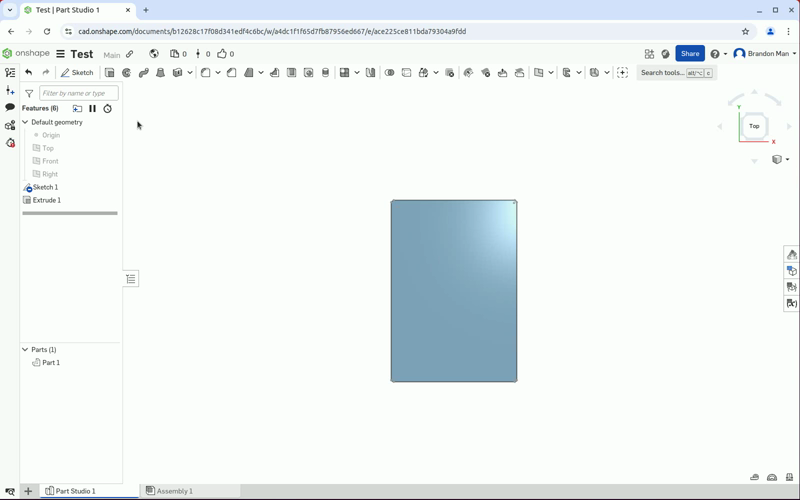
key(shift+h)
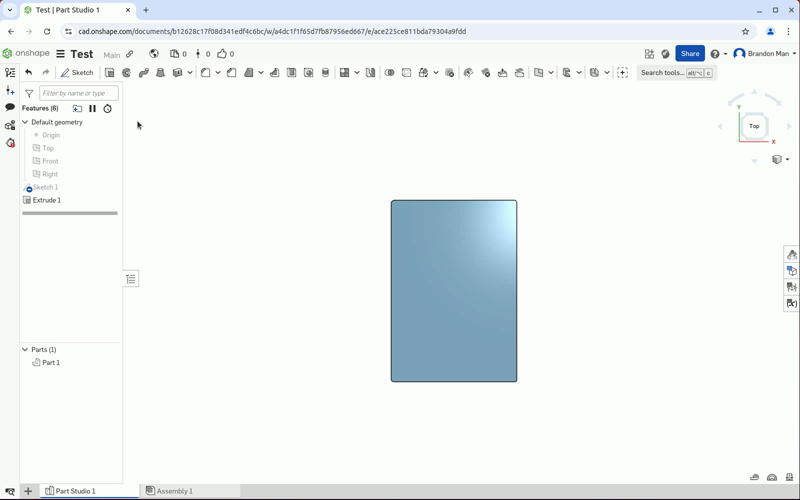
mouse_move(73, 189)
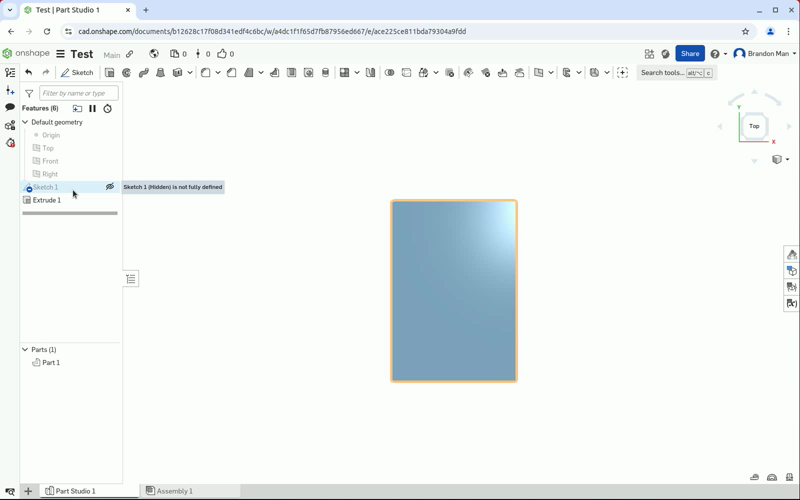
click(73, 189)
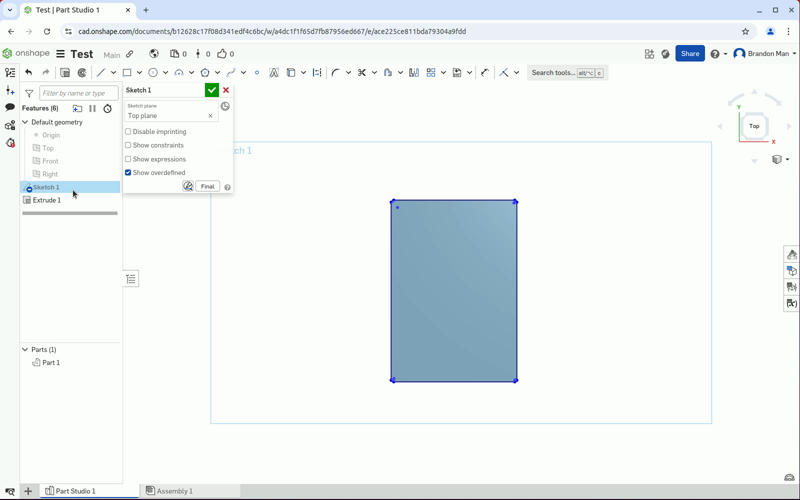
mouse_move(229, 92)
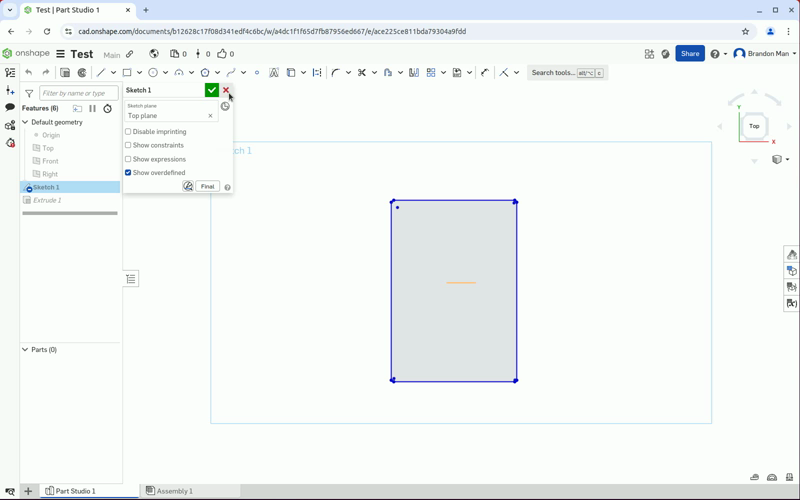
click(229, 92)
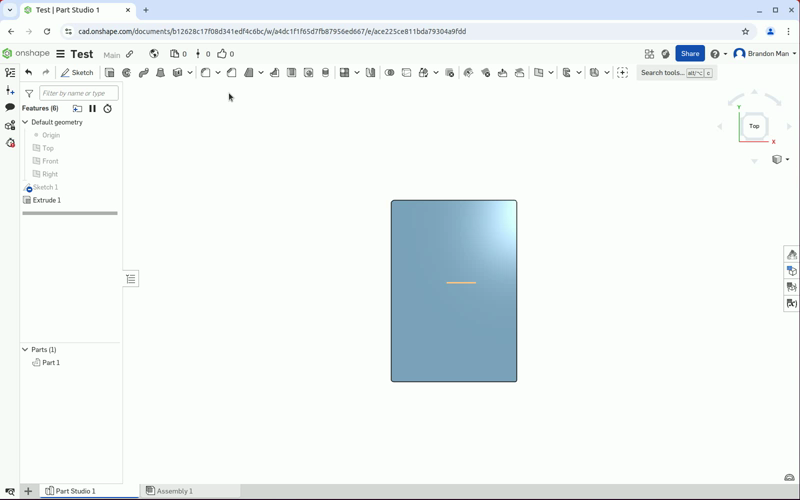
mouse_move(73, 352)
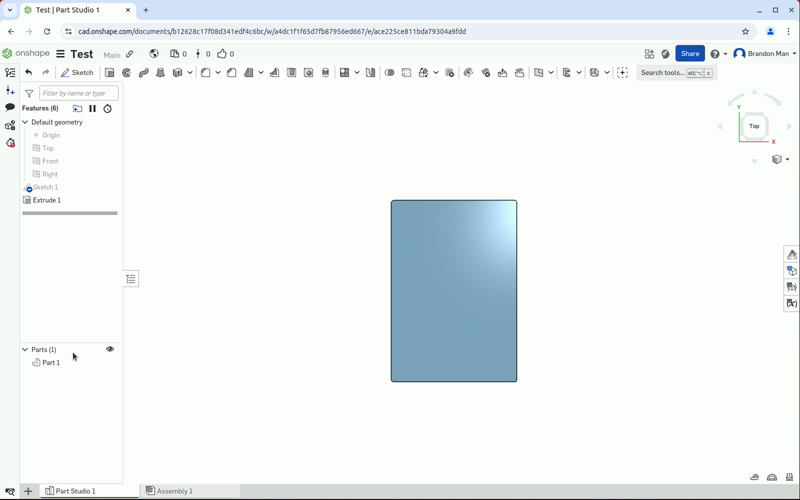
key(y)
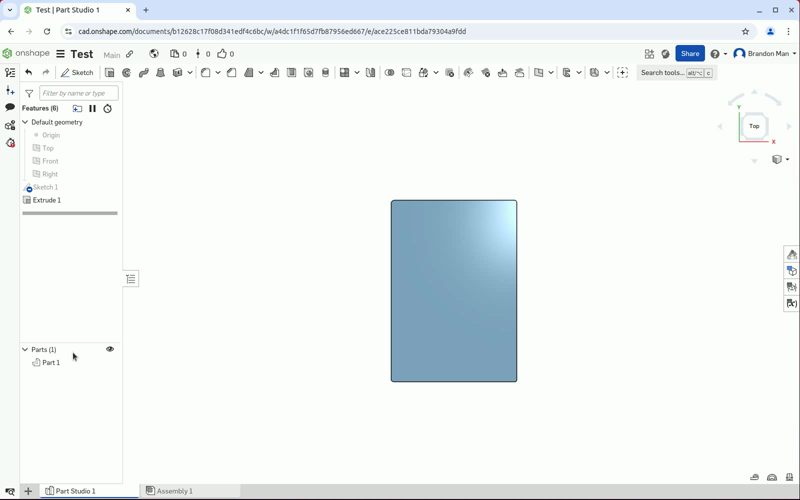
key(shift+p)
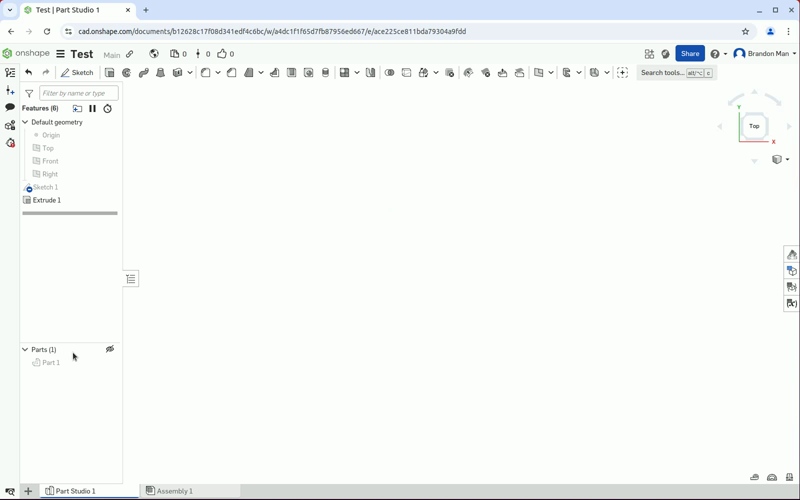
key(space)
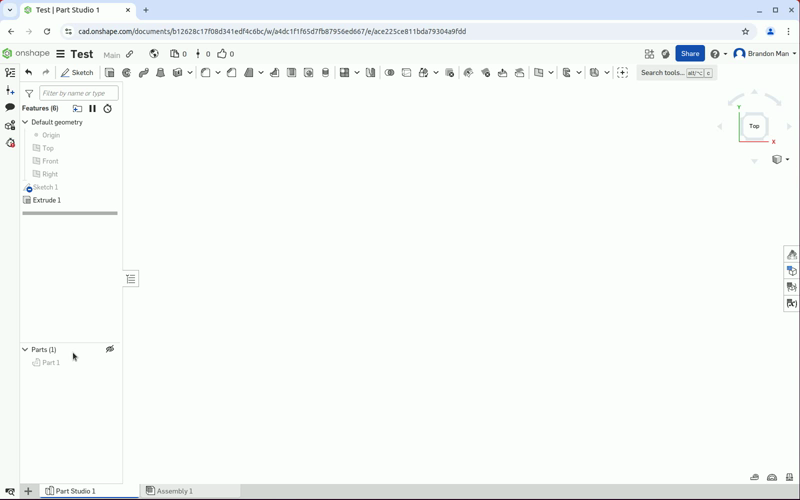
key_down(shift)
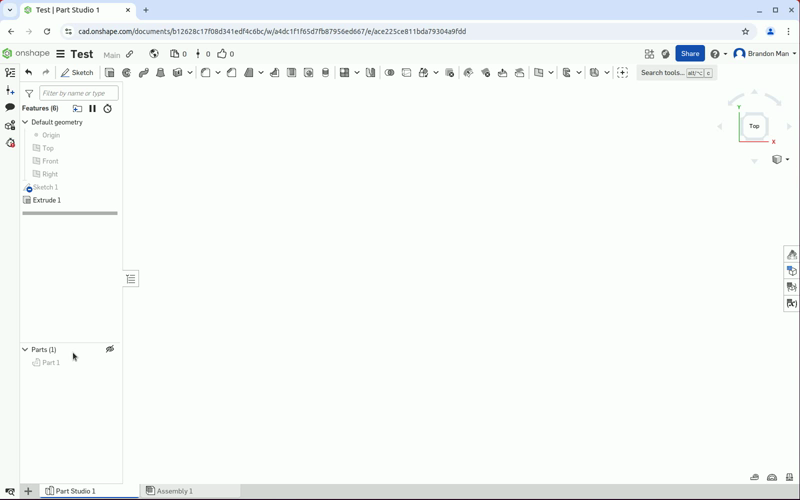
key(up)
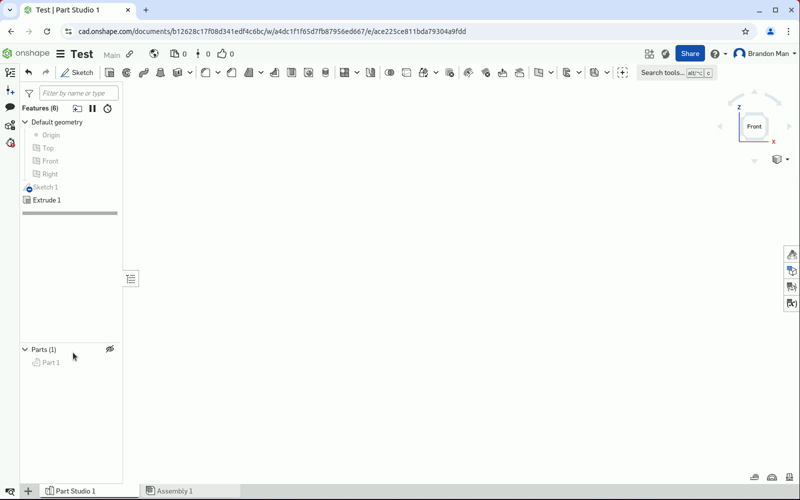
key_up(shift)
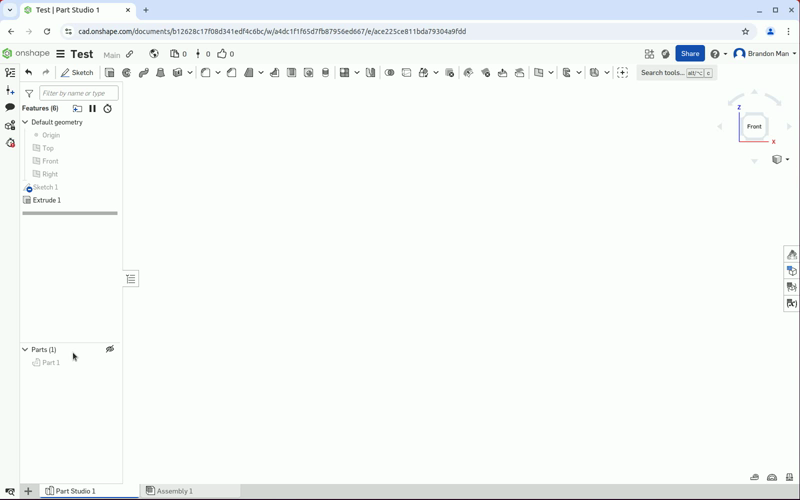
key(space)
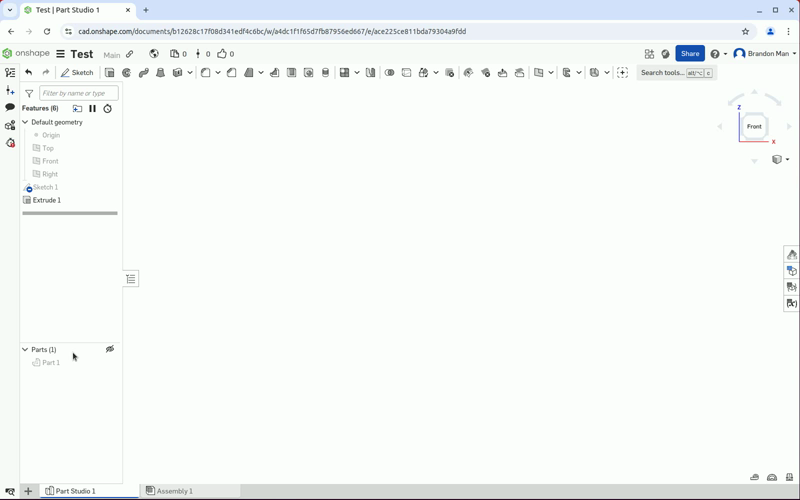
key_down(shift)
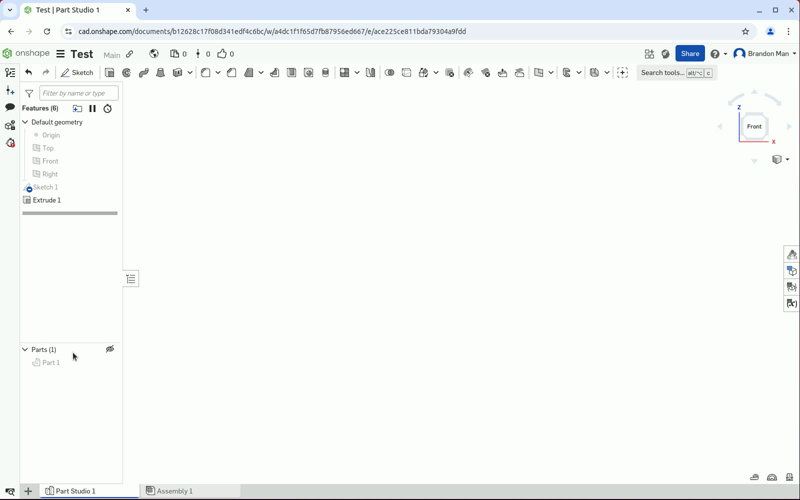
key(left)
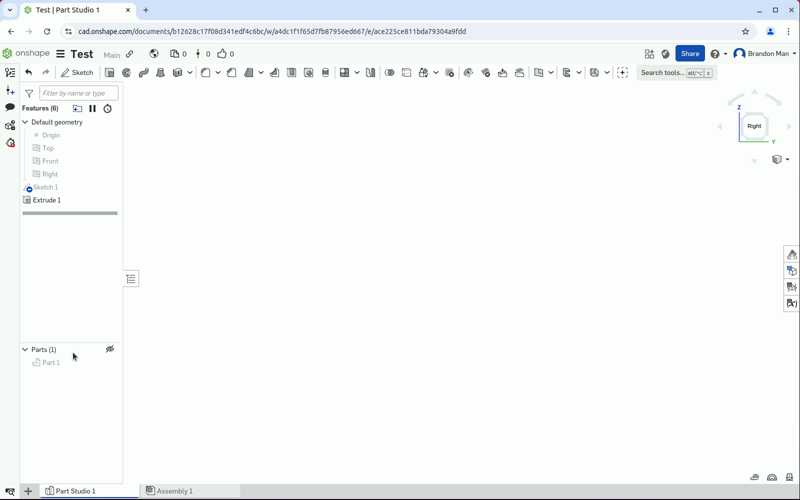
key_up(shift)
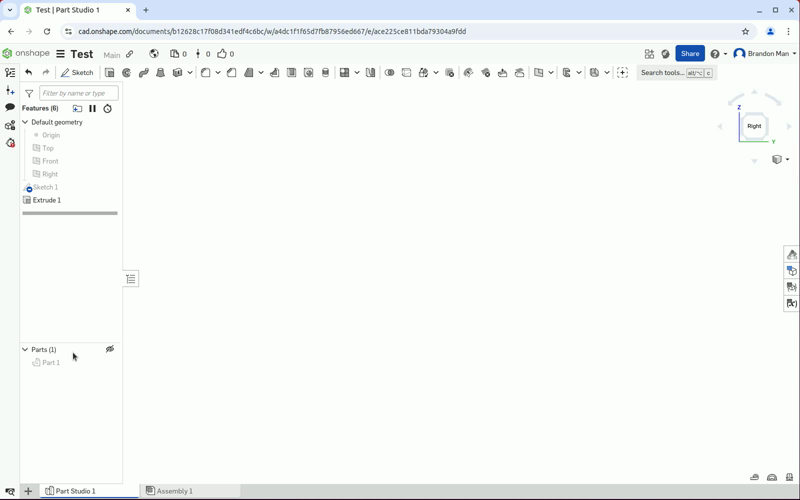
mouse_move(73, 352)
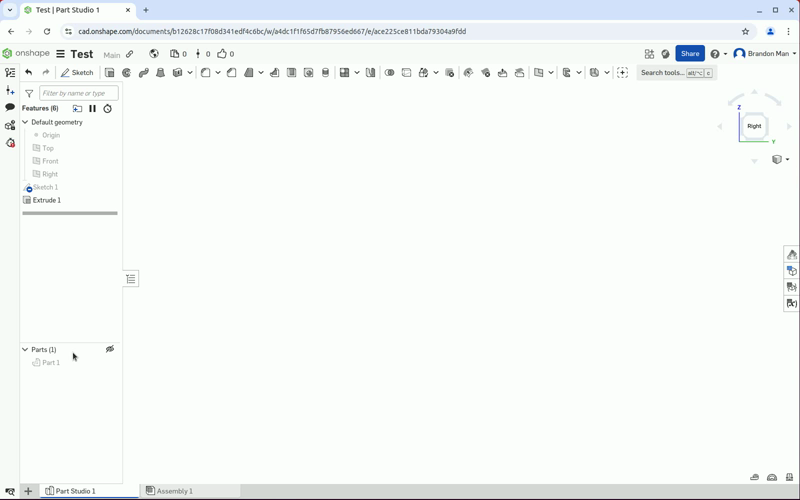
key(shift+y)
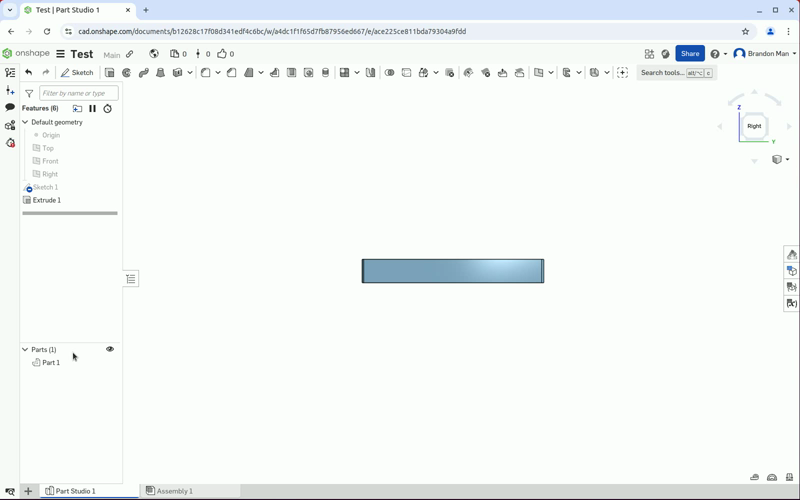
mouse_move(541, 75)
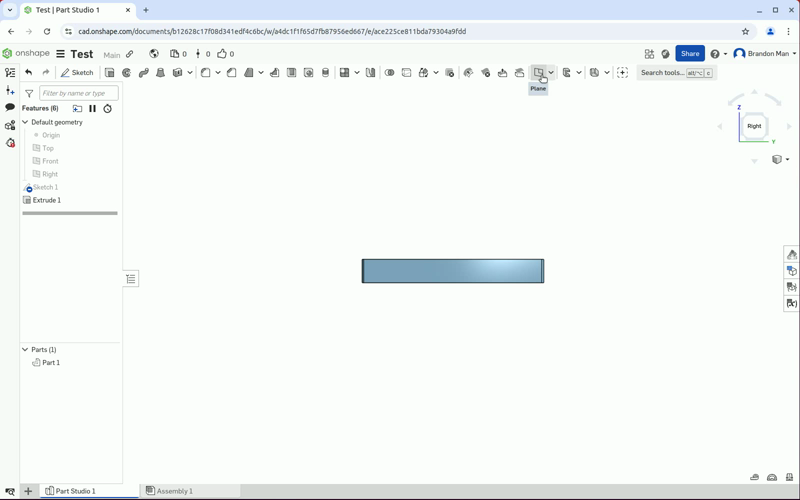
click(541, 75)
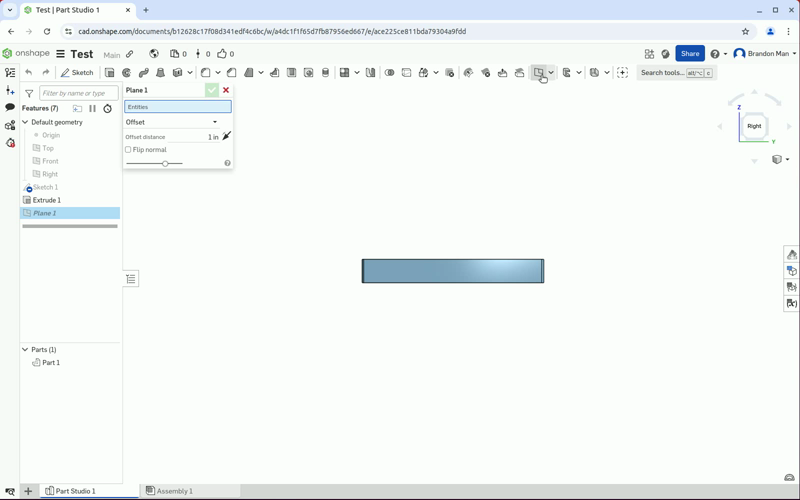
mouse_move(73, 176)
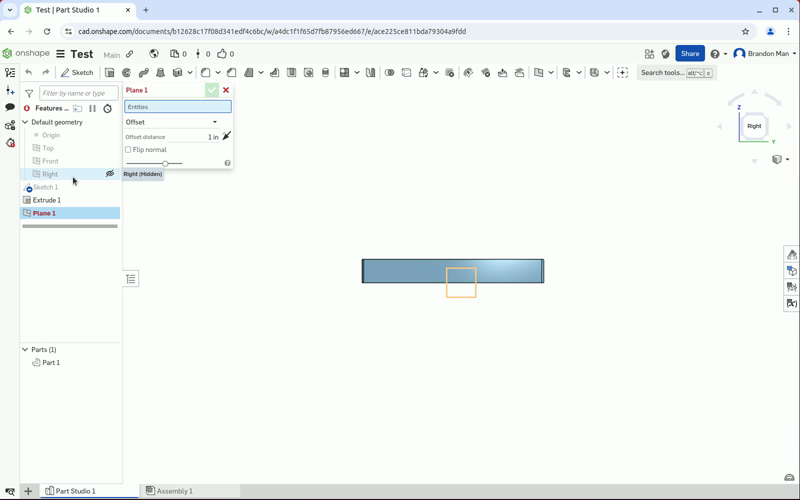
click(73, 176)
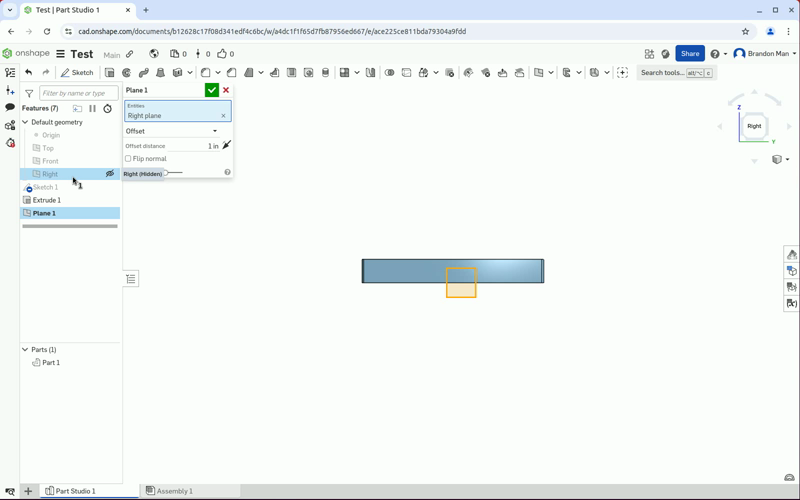
key(tab, 2)
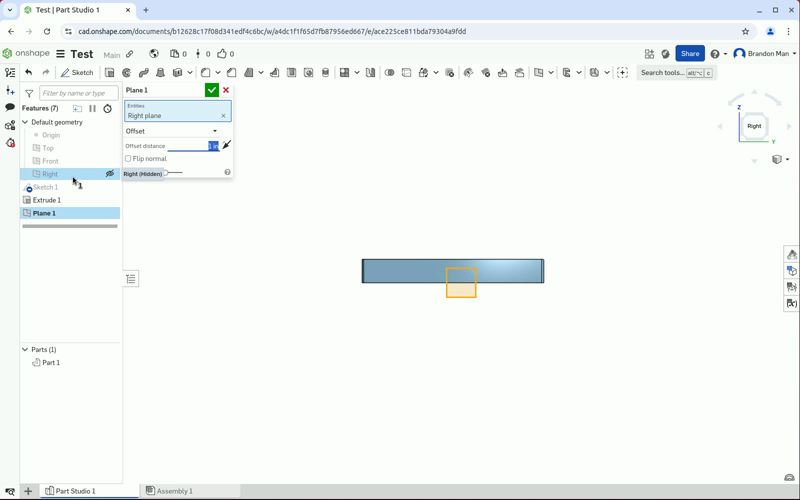
text(14.204)
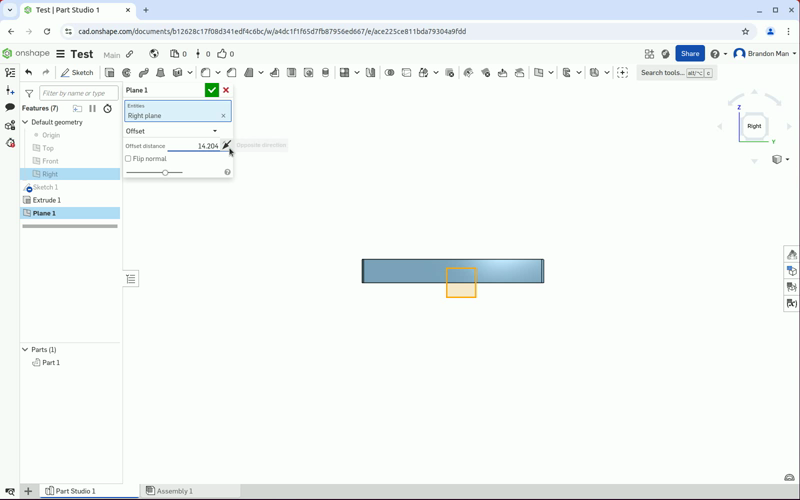
mouse_move(229, 147)
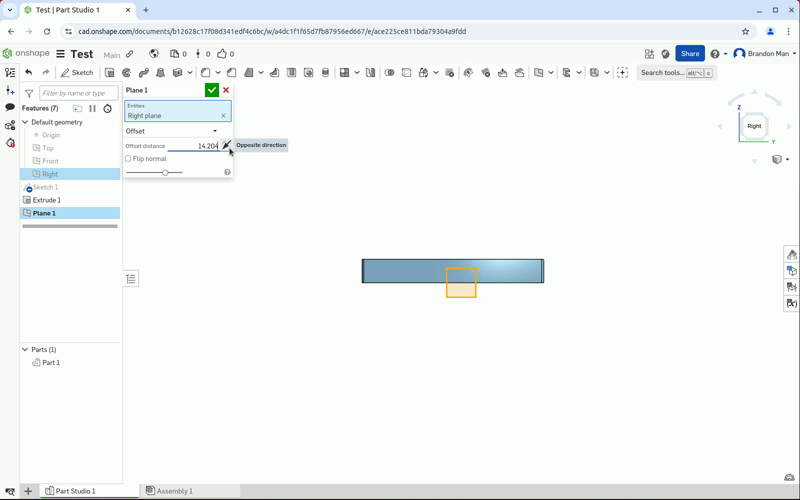
click(229, 147)
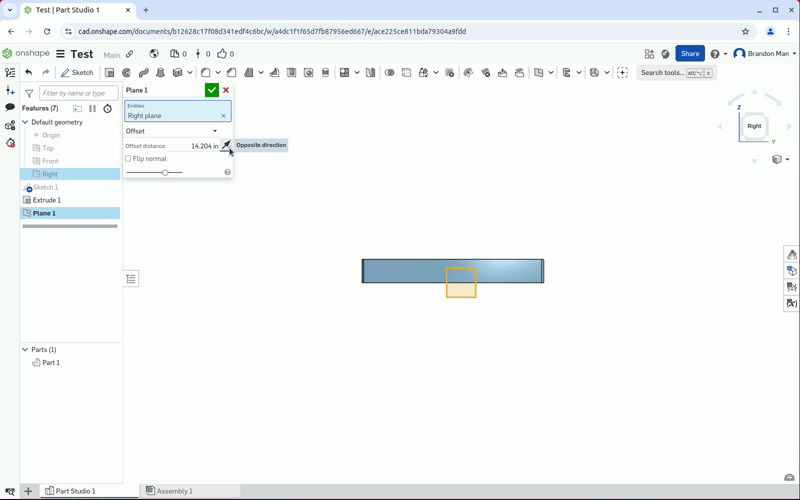
key(enter, 2)
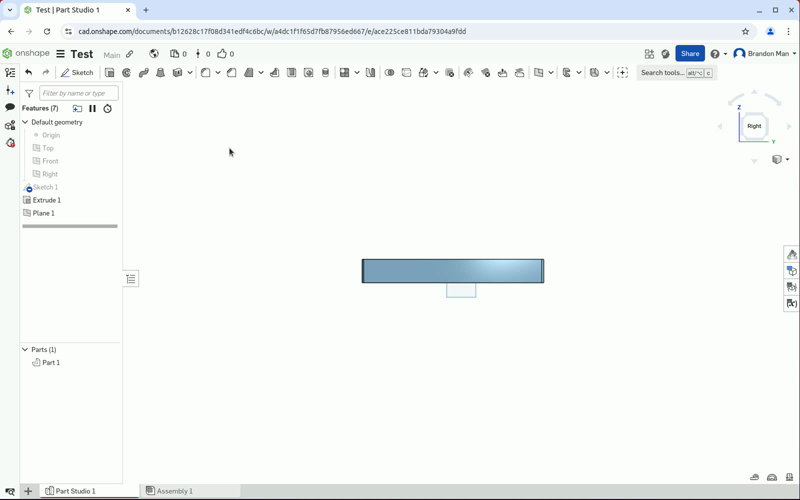
key(shift+s)
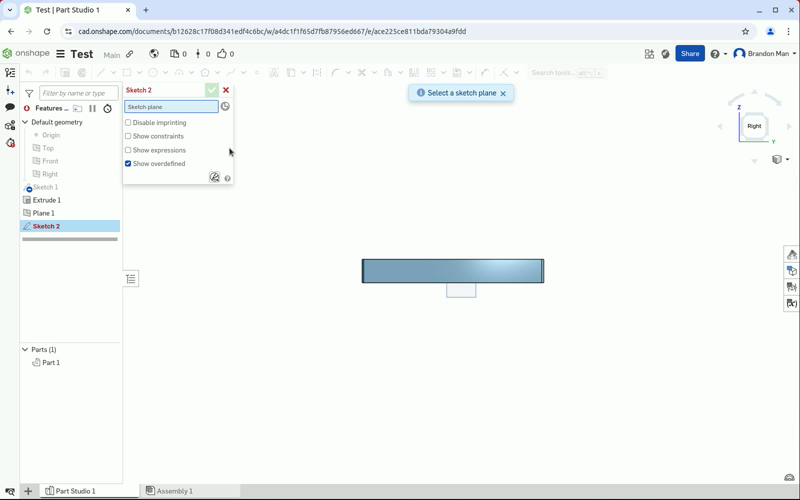
mouse_move(73, 215)
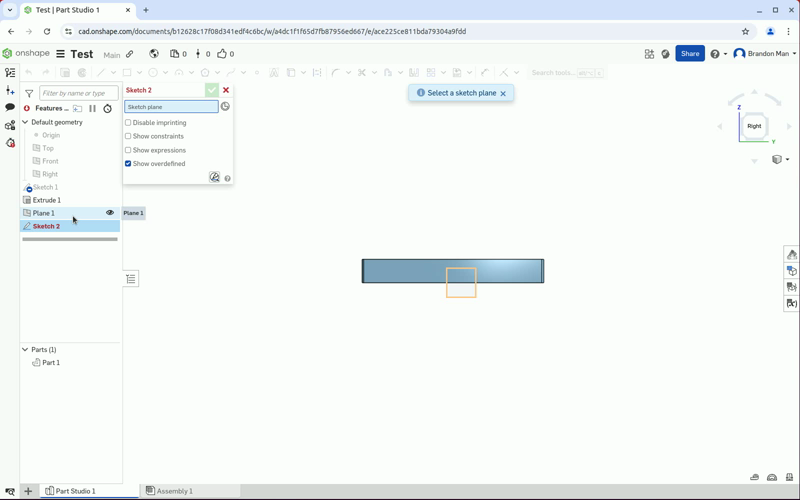
click(73, 215)
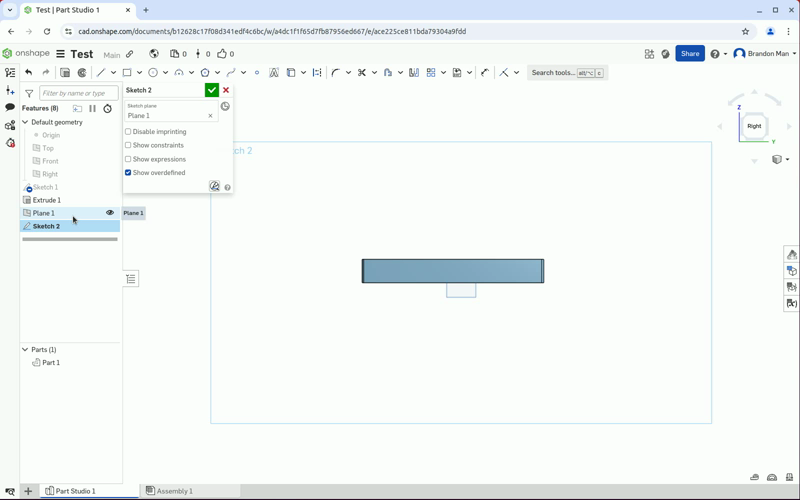
mouse_move(73, 352)
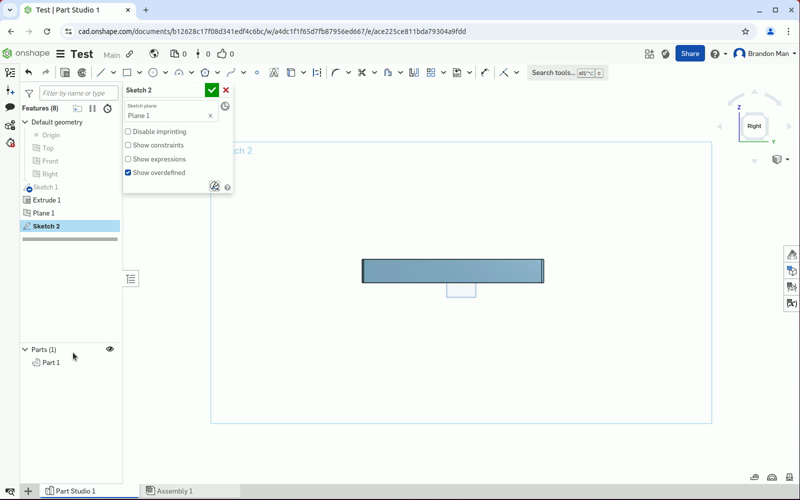
key(y)
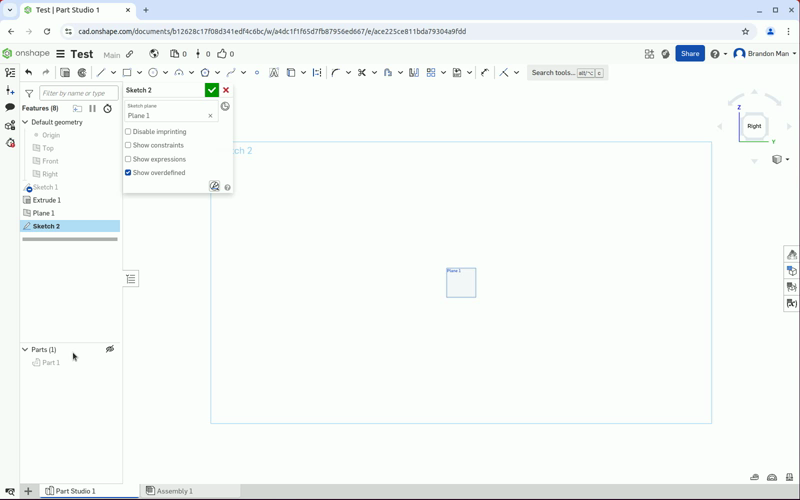
key(c)
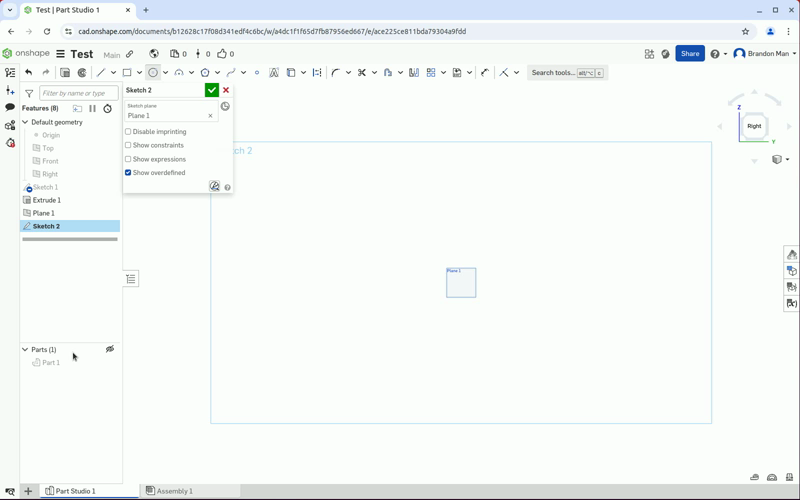
key_down(shift)
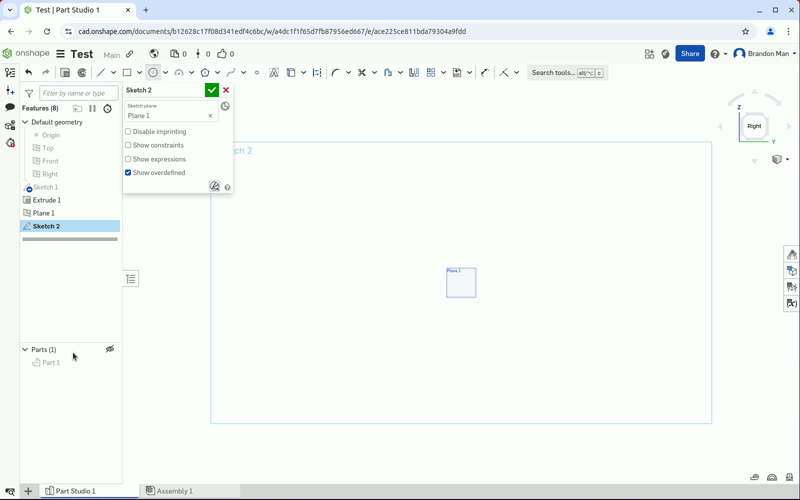
mouse_move(524, 275)
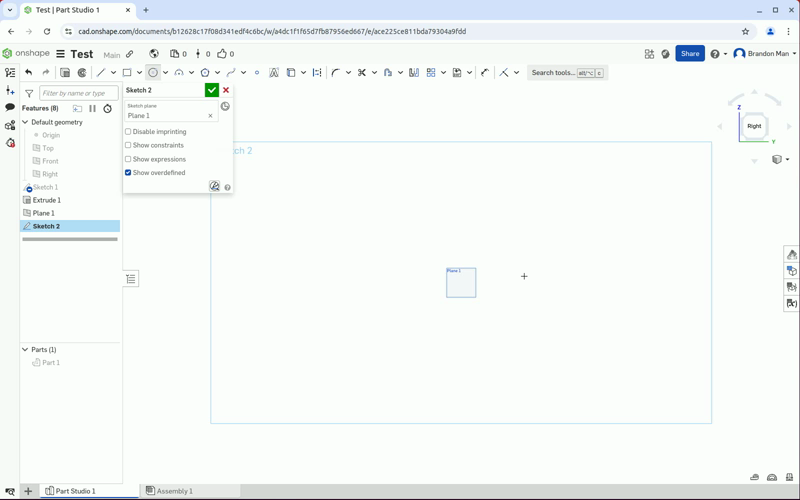
click(524, 275)
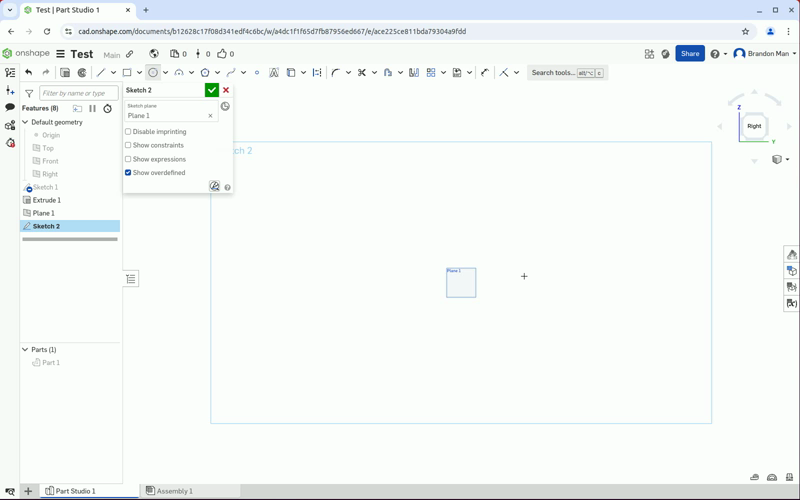
key_up(shift)
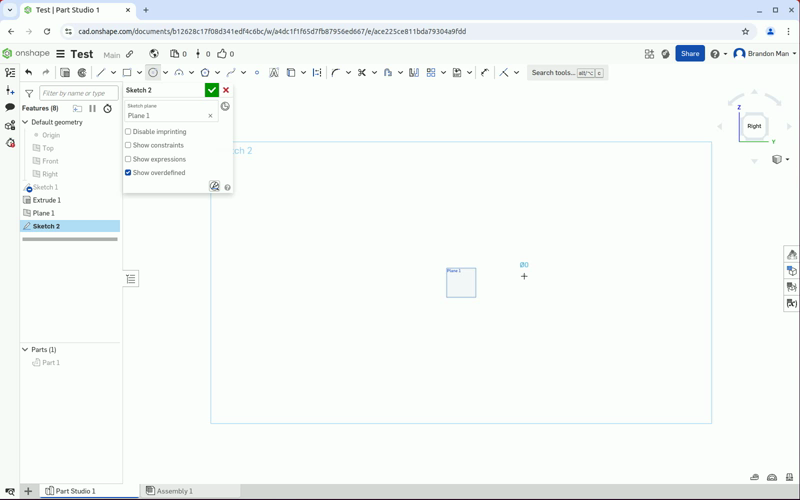
mouse_move(526, 275)
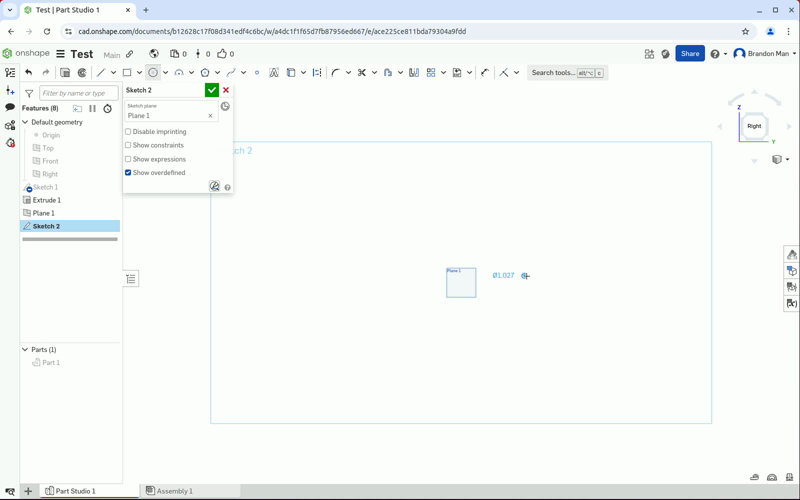
scroll(6)
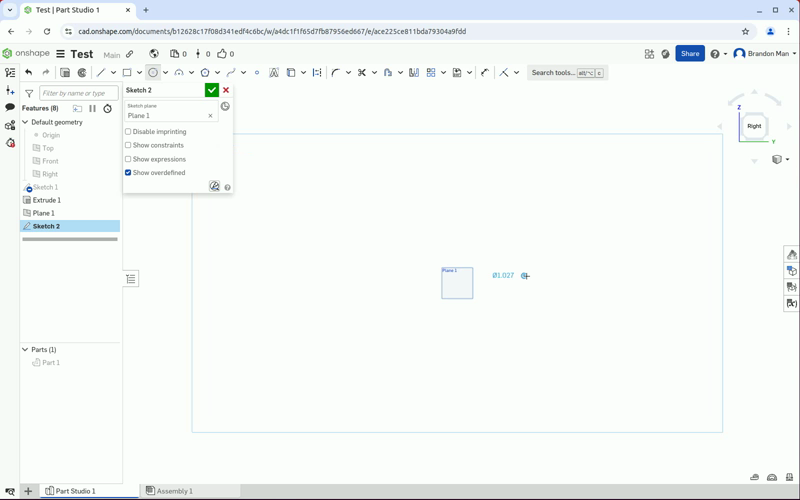
scroll(6)
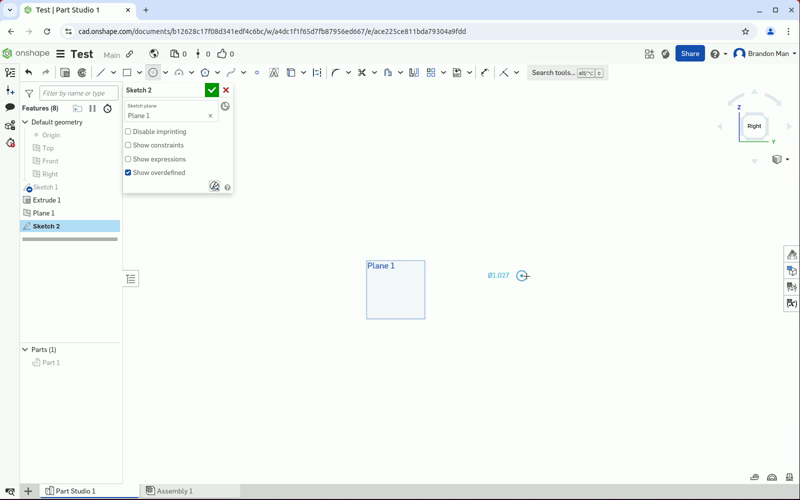
scroll(6)
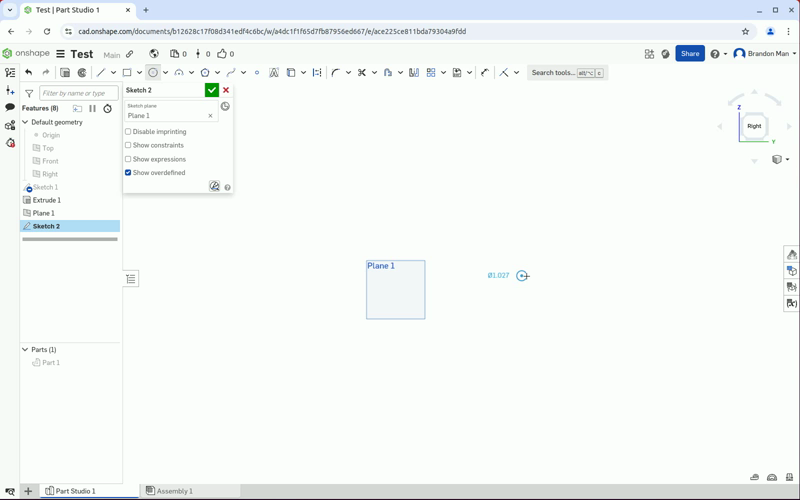
scroll(6)
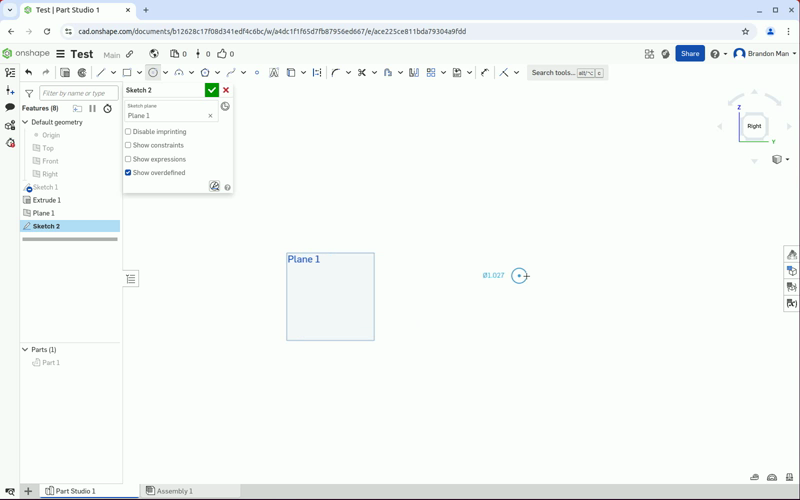
scroll(6)
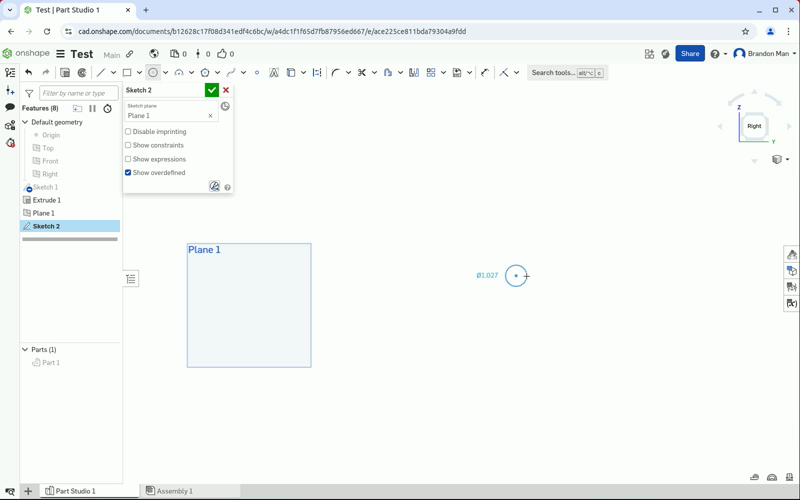
scroll(6)
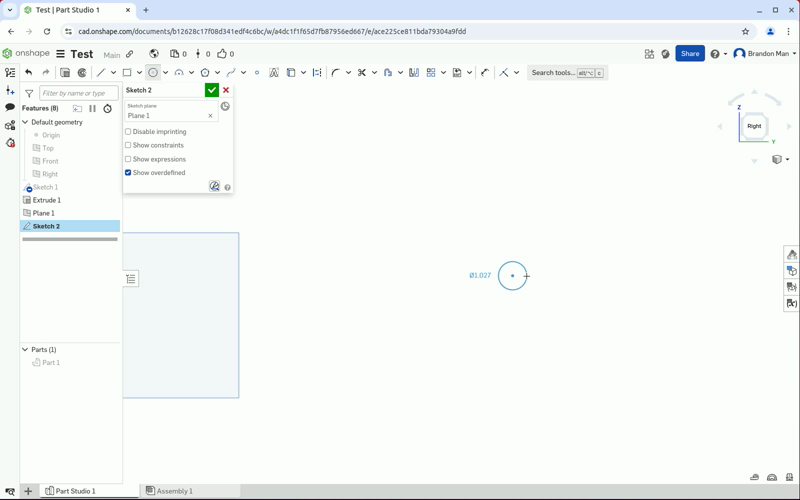
scroll(6)
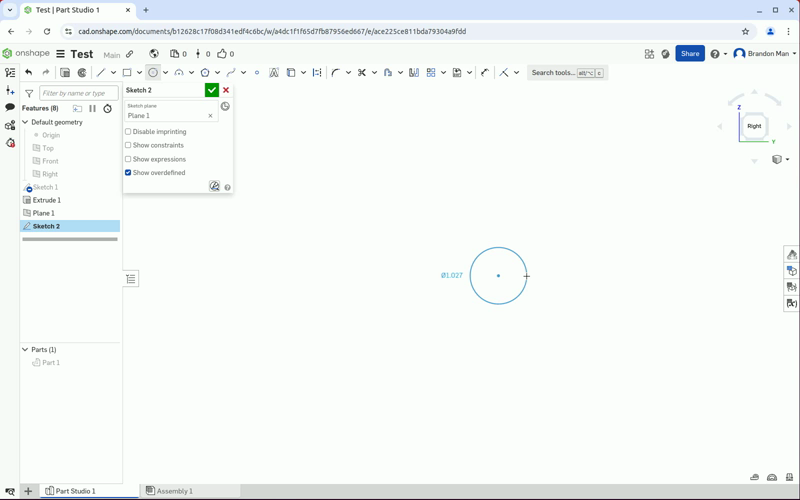
click(526, 275)
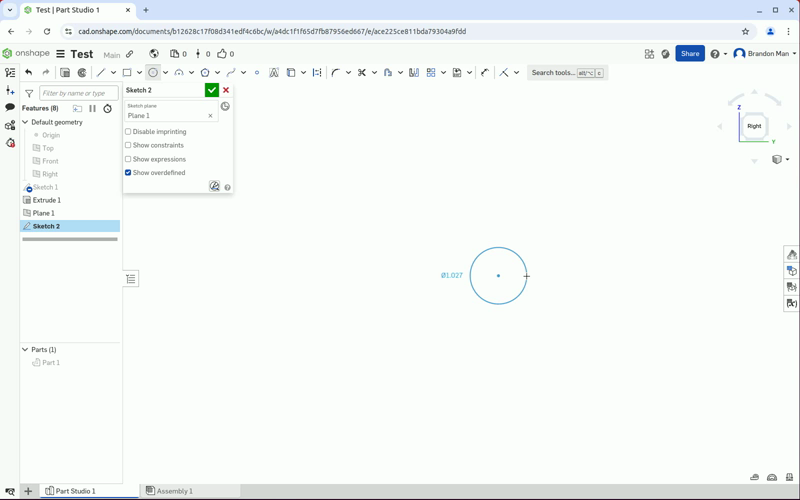
scroll(-6)
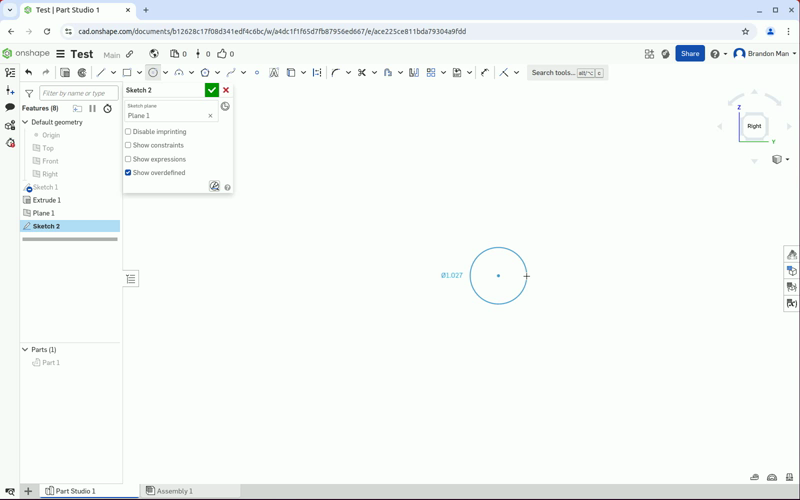
scroll(-6)
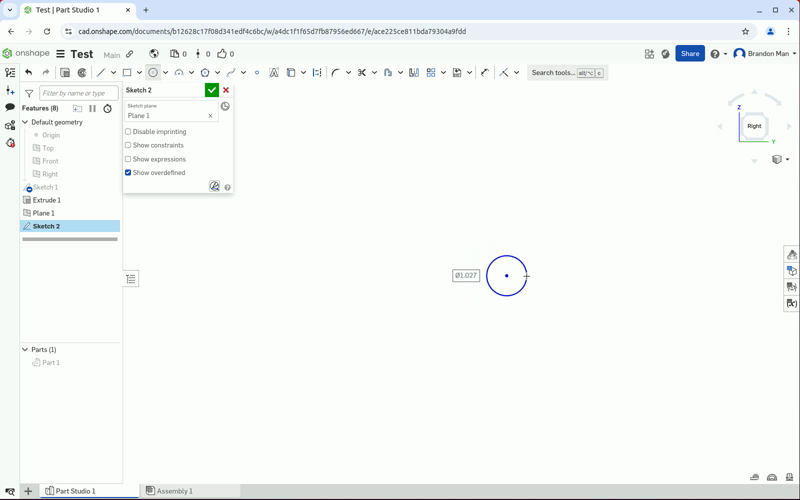
scroll(-6)
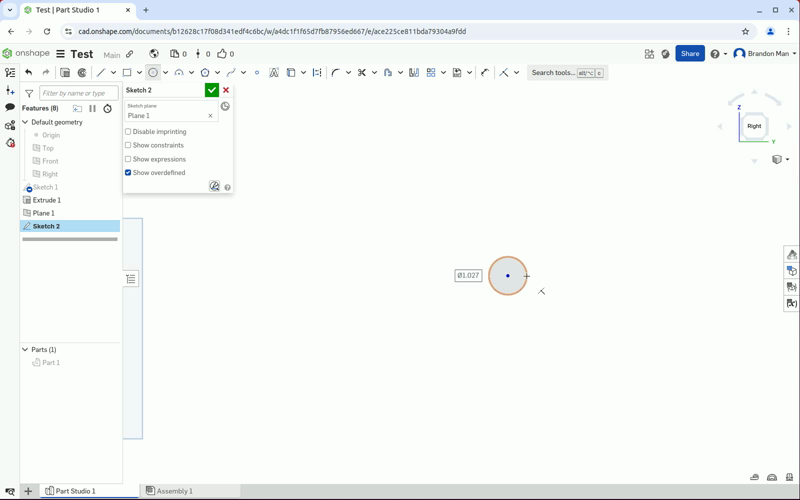
scroll(-6)
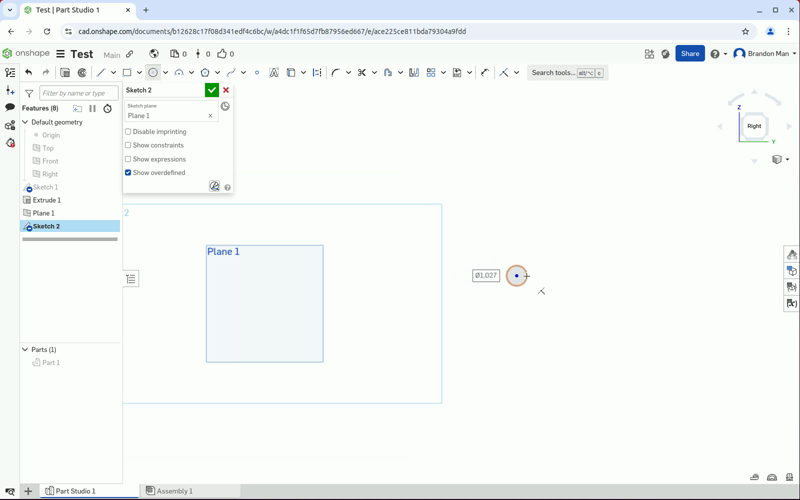
scroll(-6)
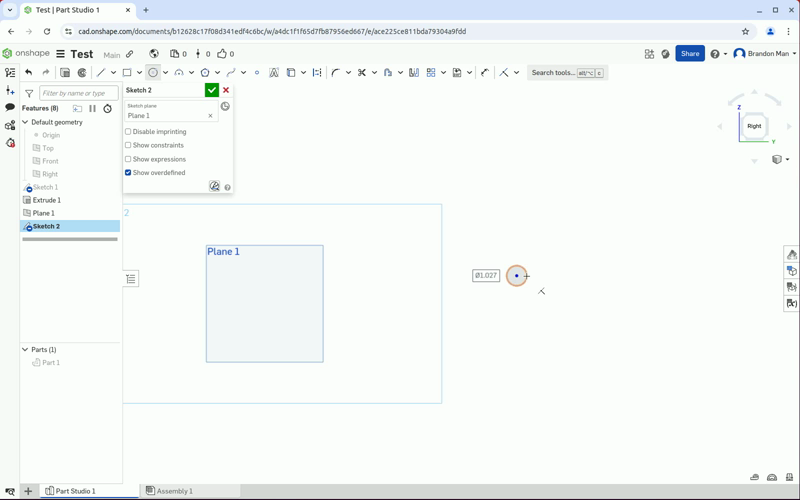
scroll(-6)
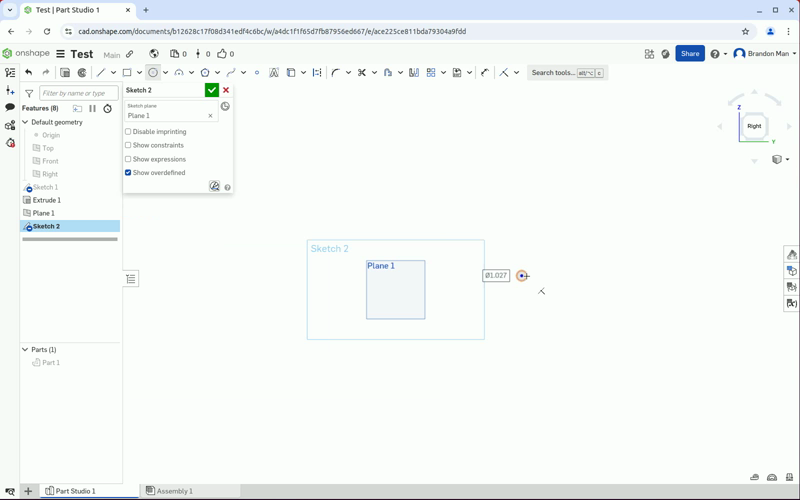
scroll(-6)
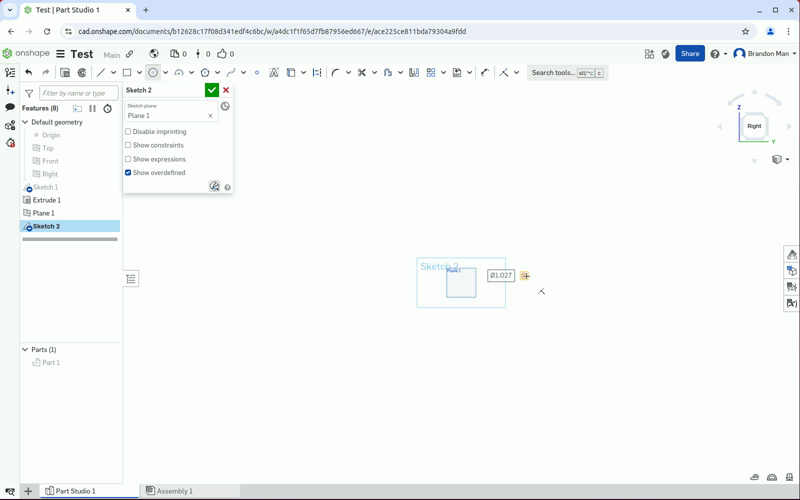
key(esc)
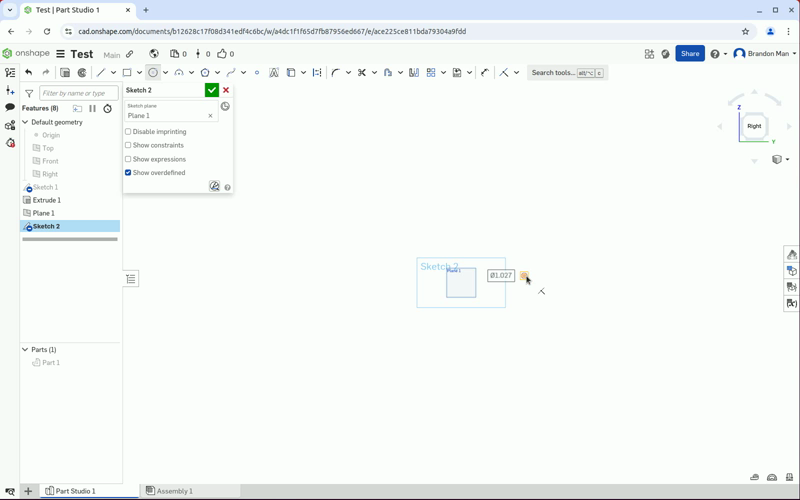
mouse_move(522, 274)
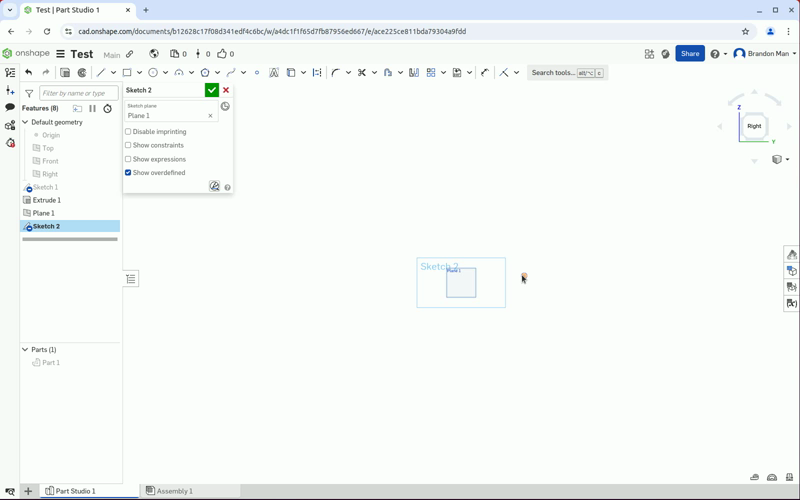
scroll(6)
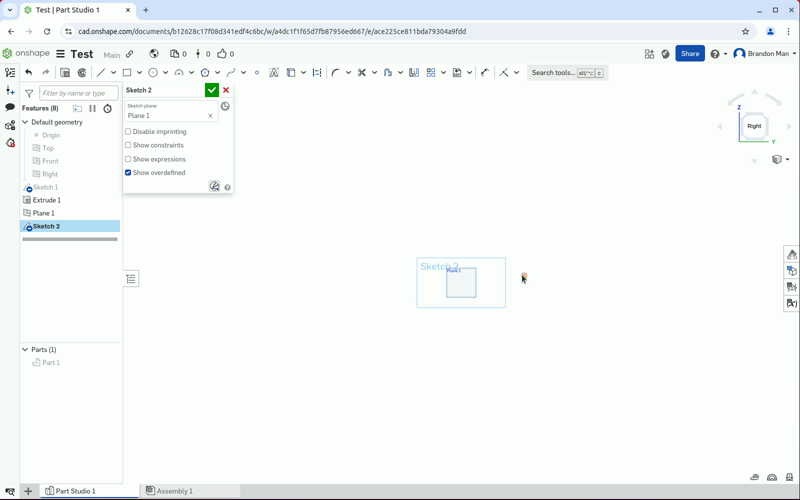
scroll(6)
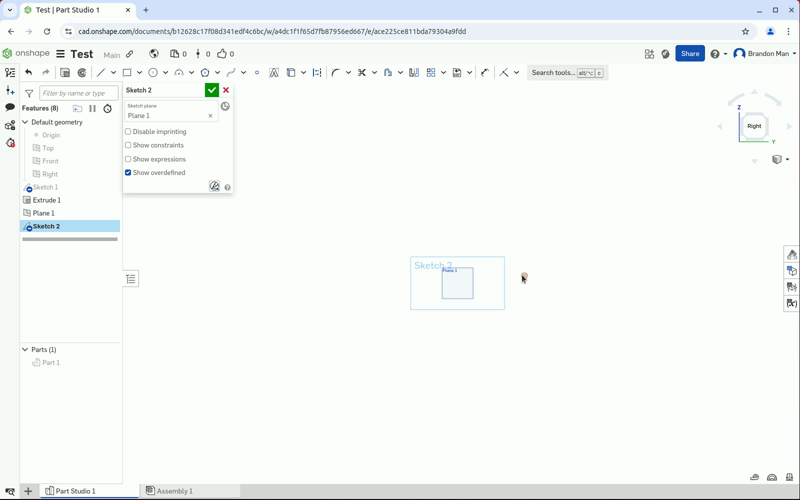
scroll(6)
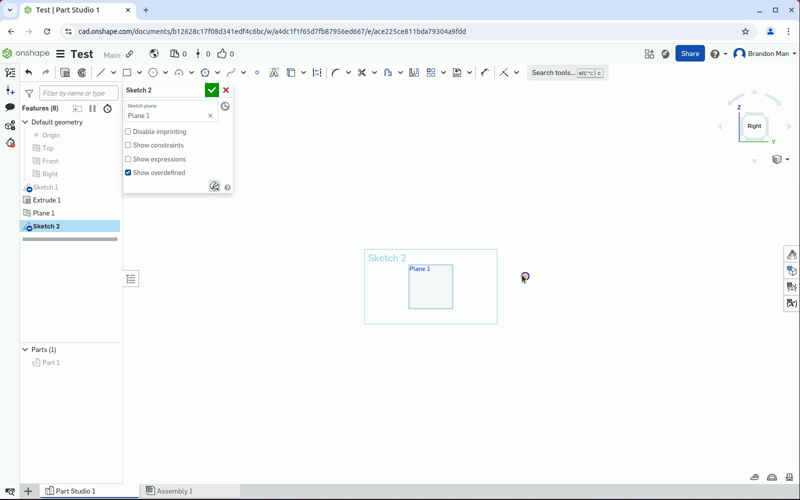
scroll(6)
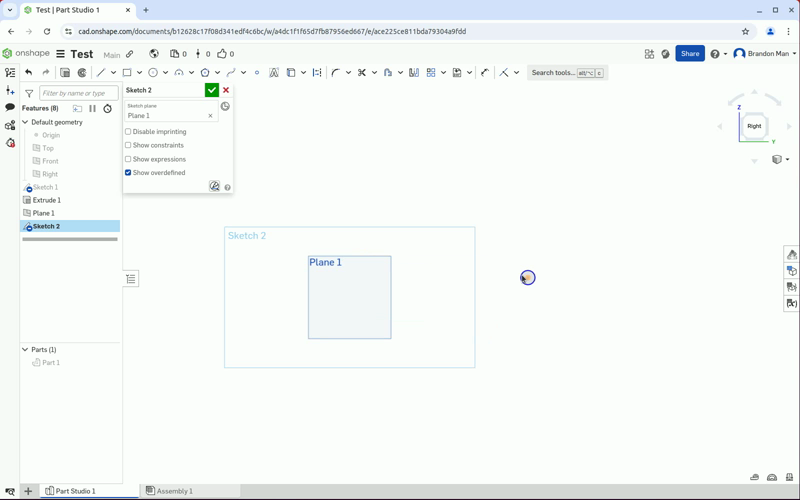
scroll(6)
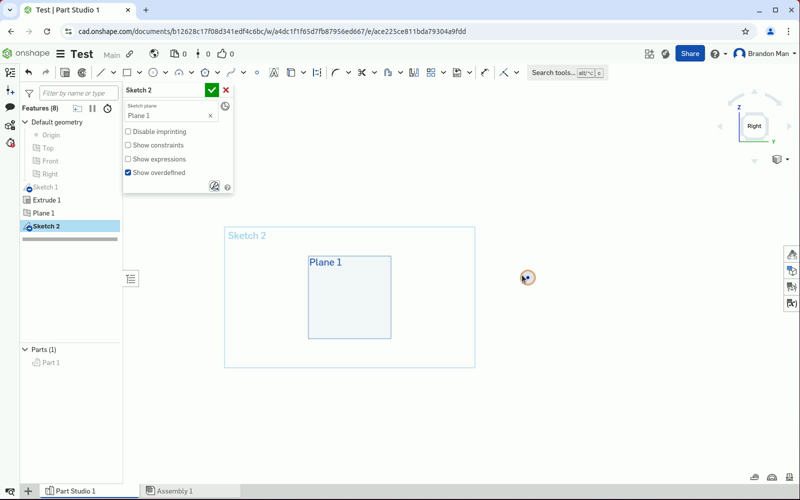
scroll(6)
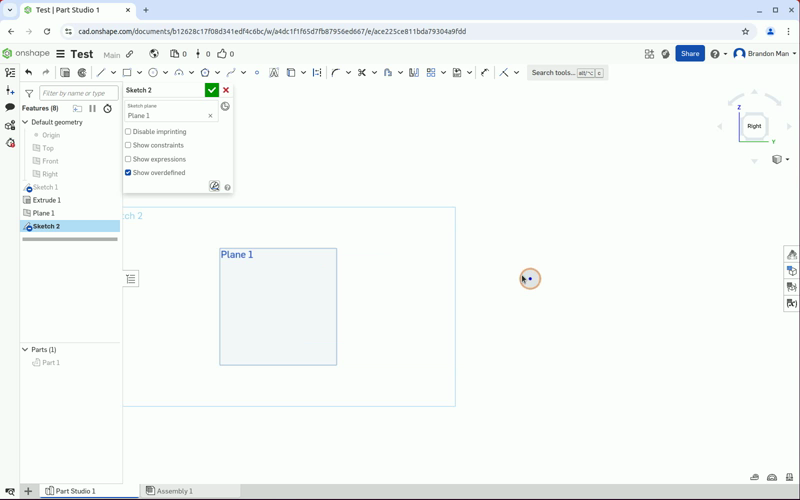
scroll(6)
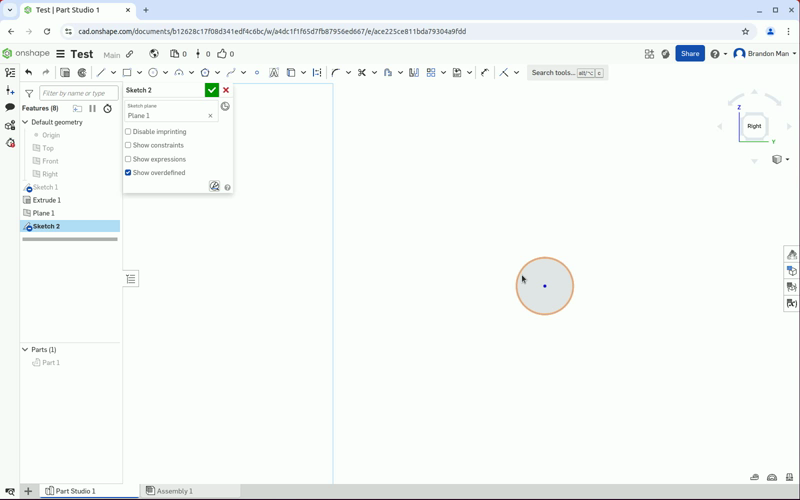
click(522, 274)
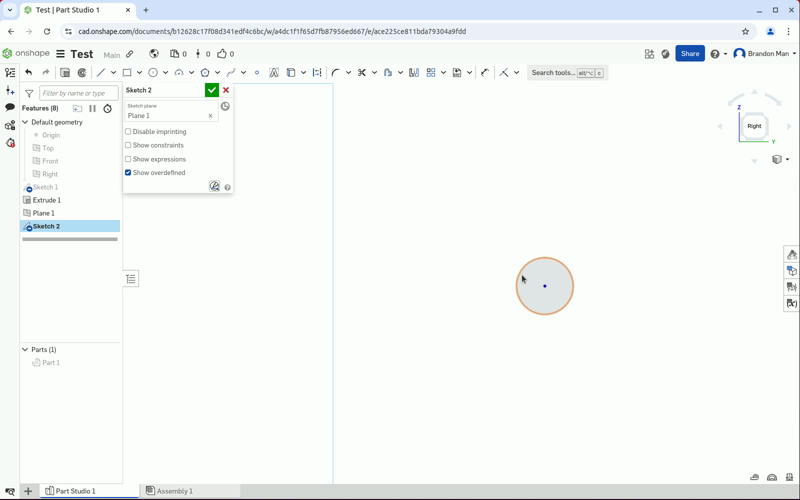
scroll(-6)
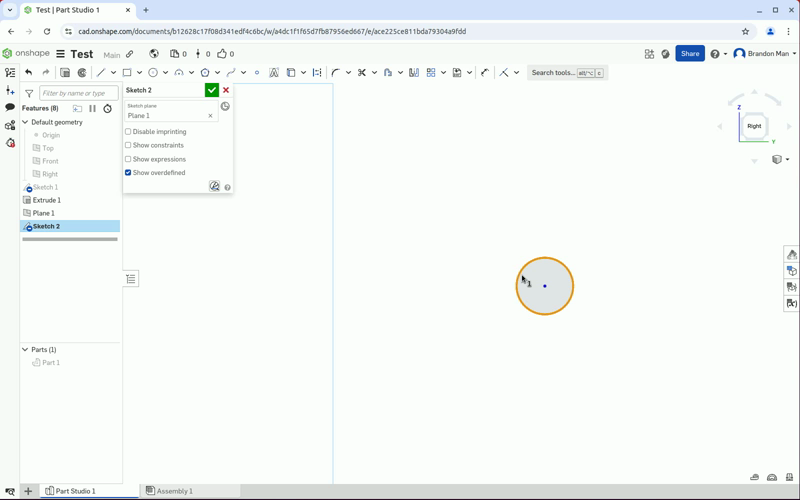
scroll(-6)
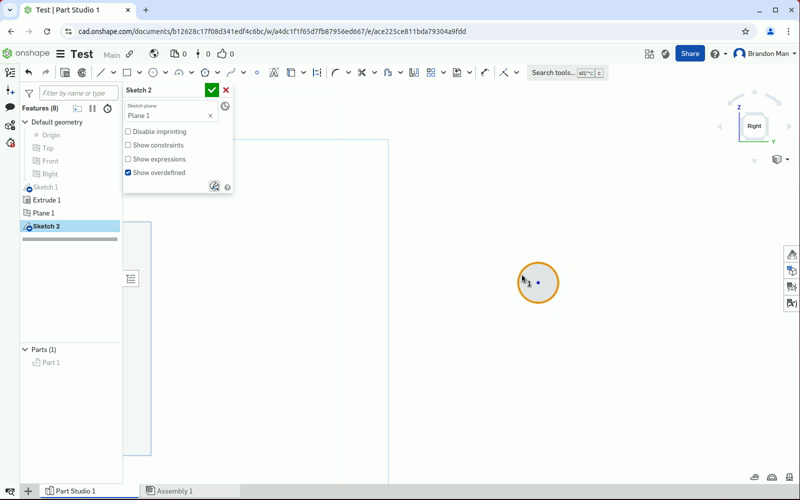
scroll(-6)
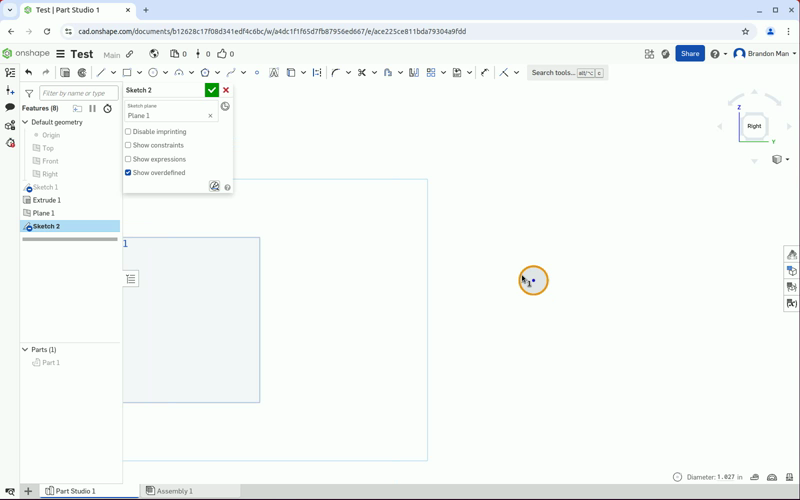
scroll(-6)
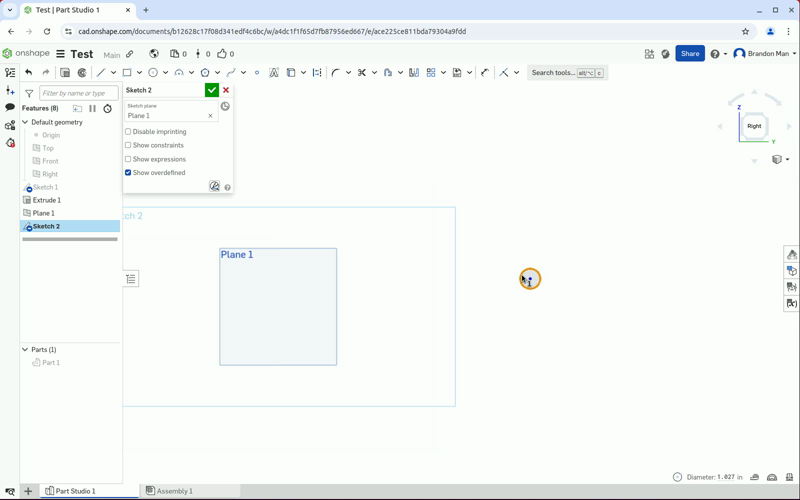
scroll(-6)
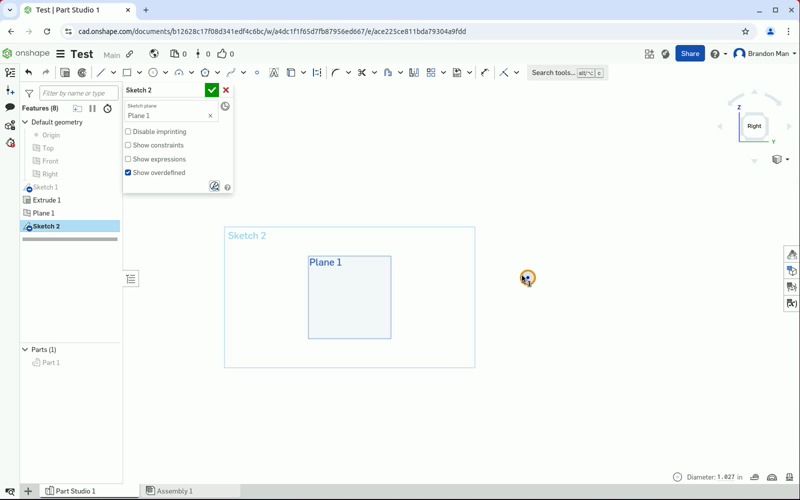
scroll(-6)
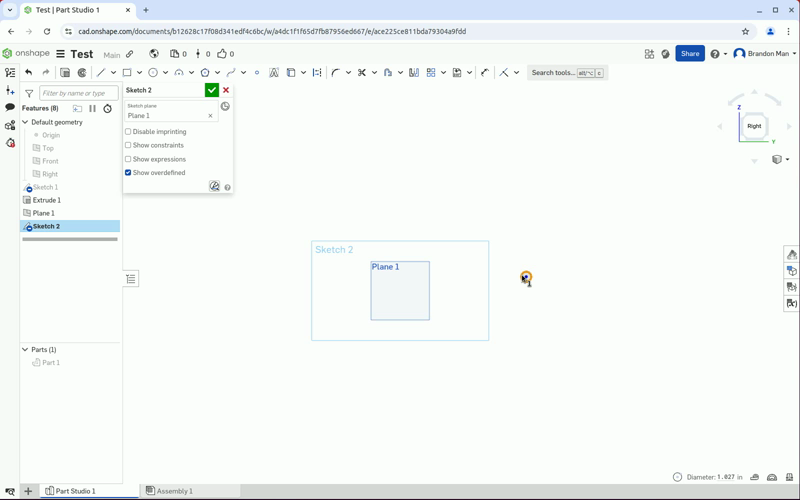
scroll(-6)
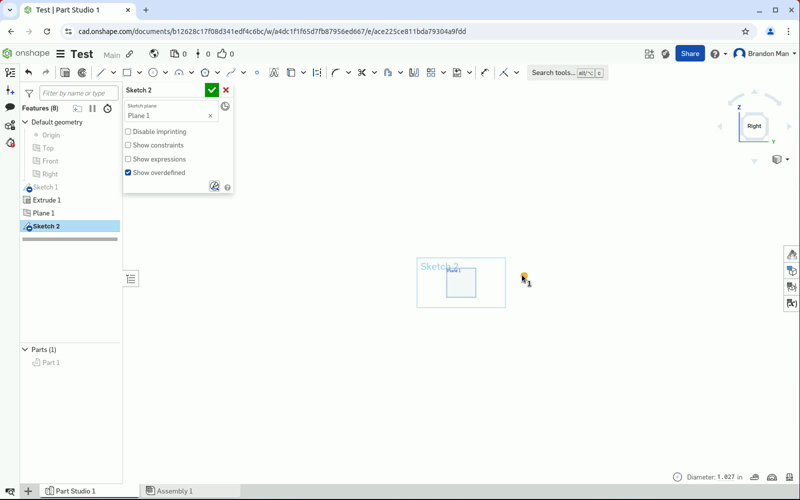
mouse_move(73, 352)
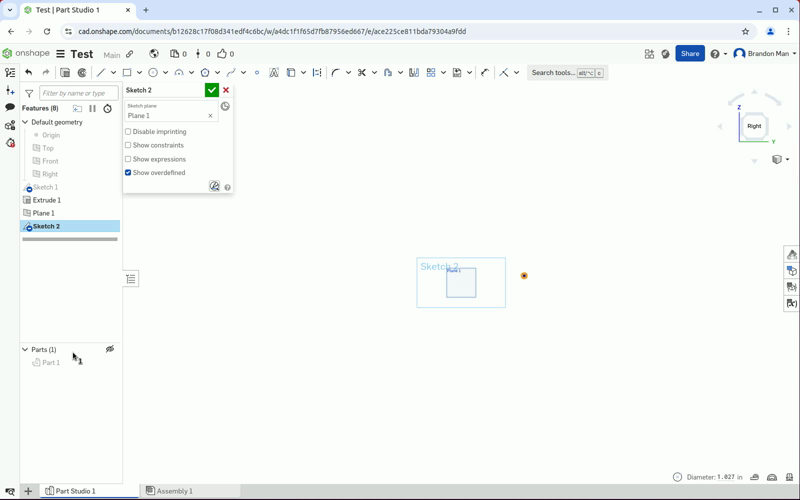
key(shift+y)
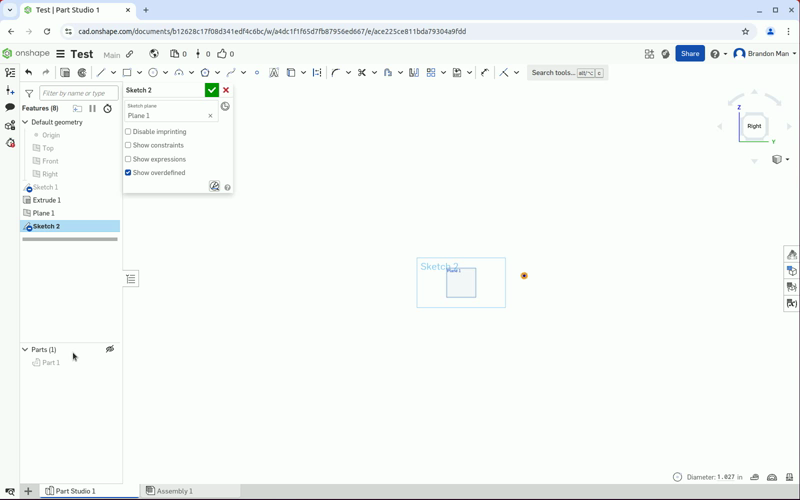
key(shift+e)
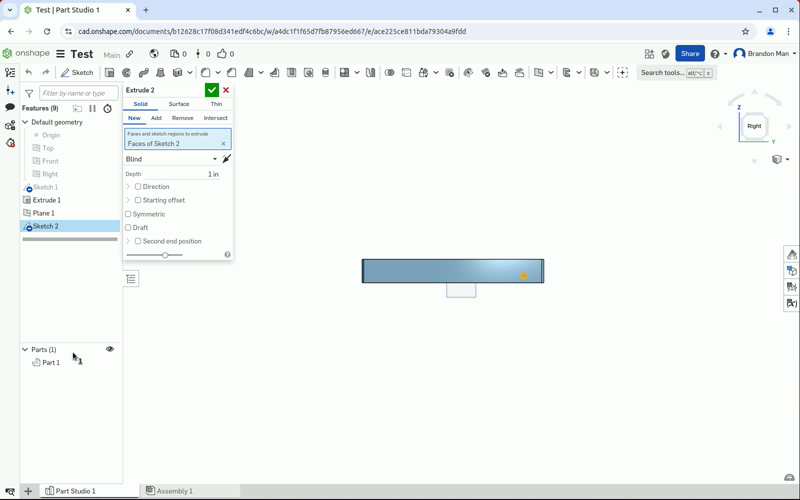
mouse_move(143, 106)
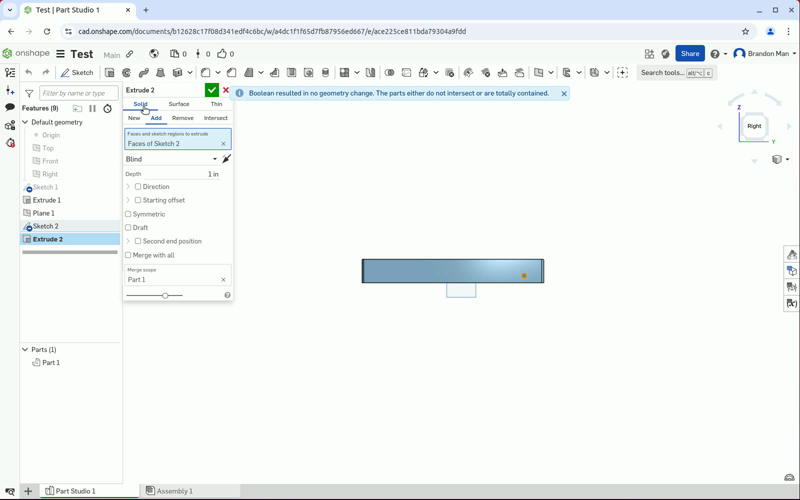
click(143, 106)
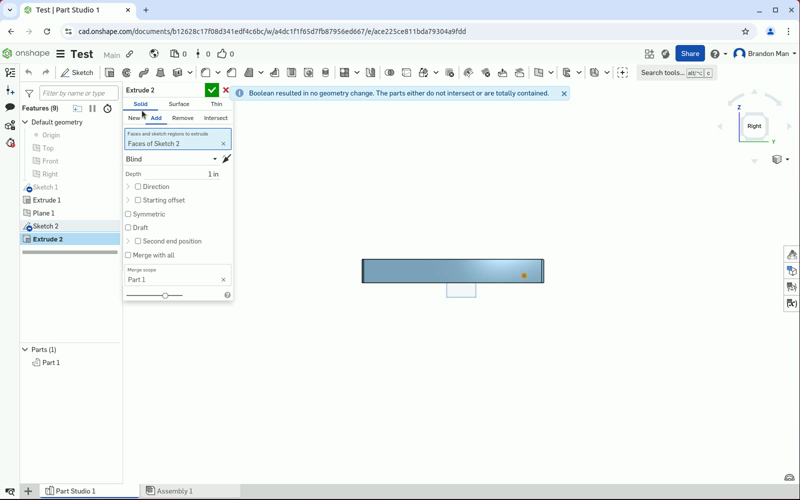
mouse_move(137, 120)
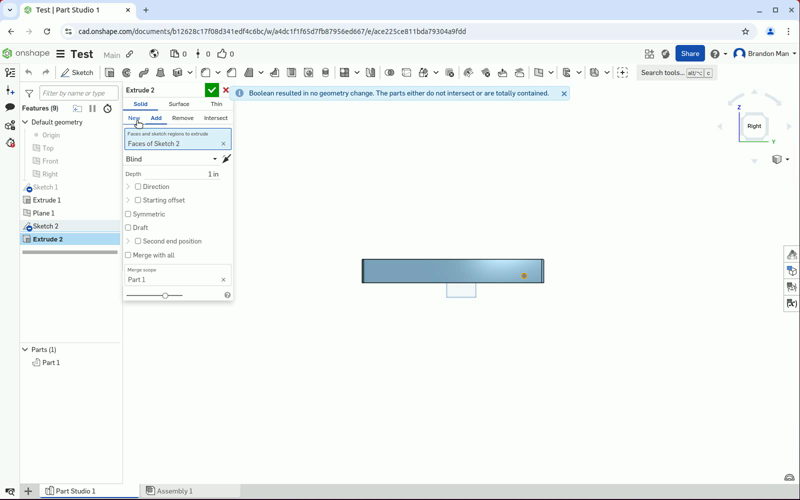
click(137, 120)
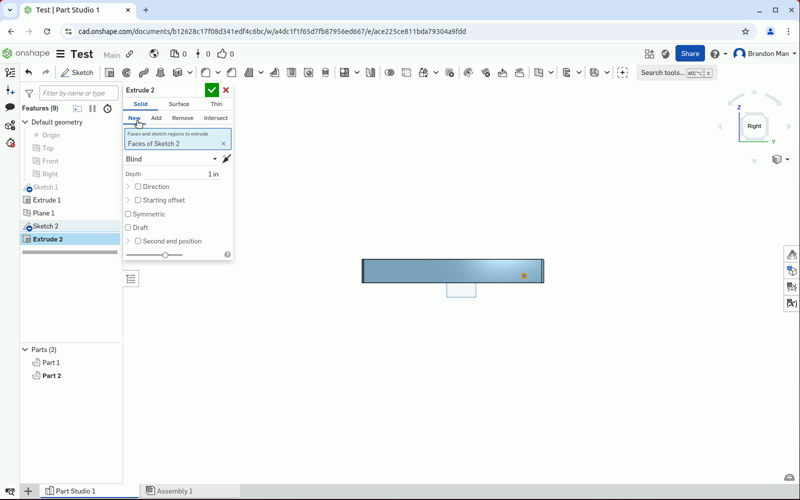
key(tab, 4)
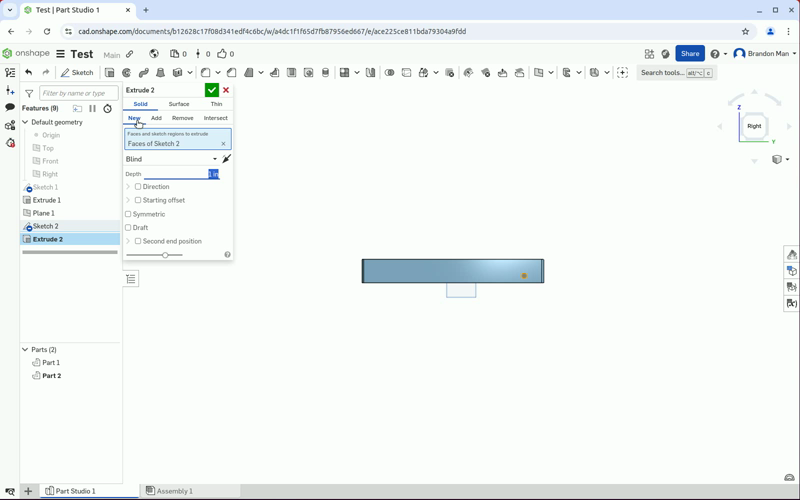
text(0.963)
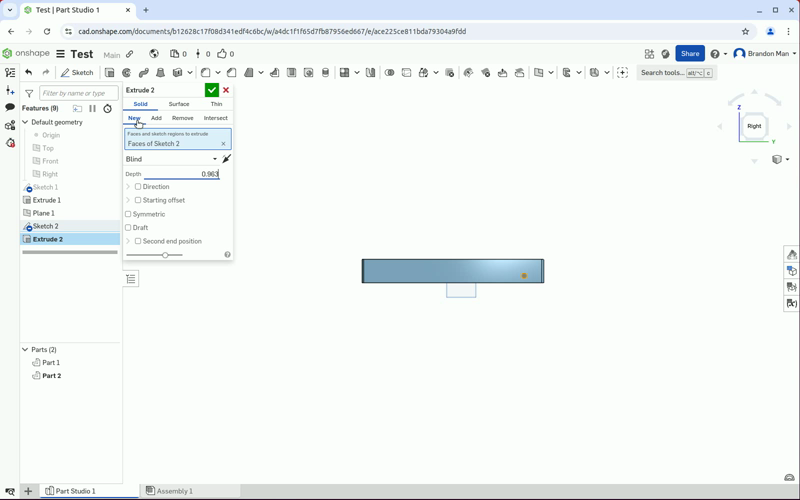
key(enter)
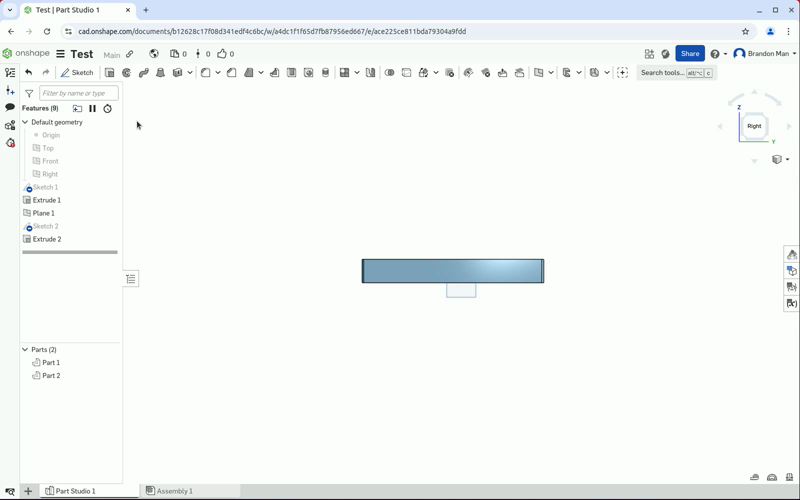
key(shift+h)
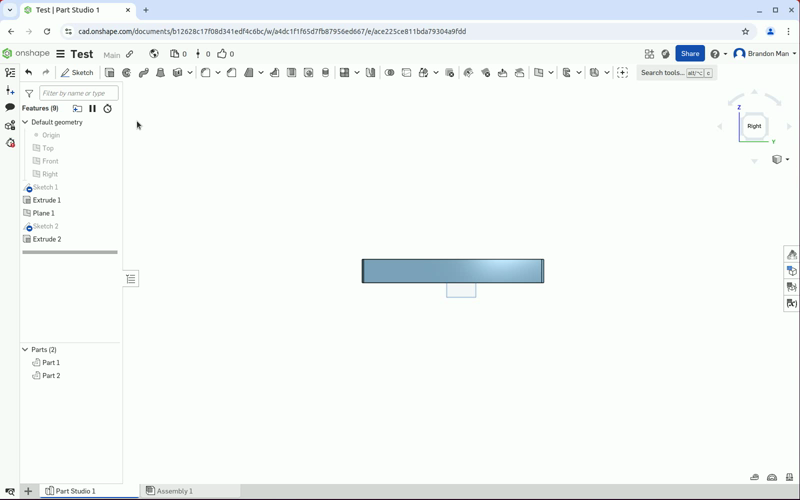
key(shift+h)
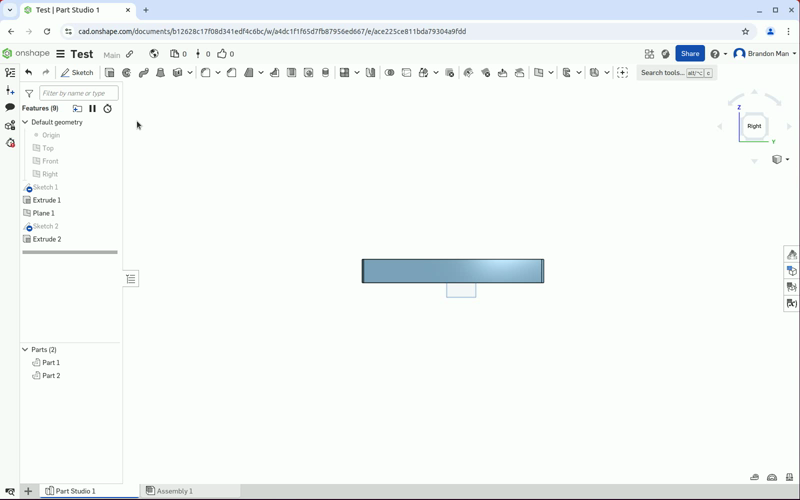
mouse_move(73, 189)
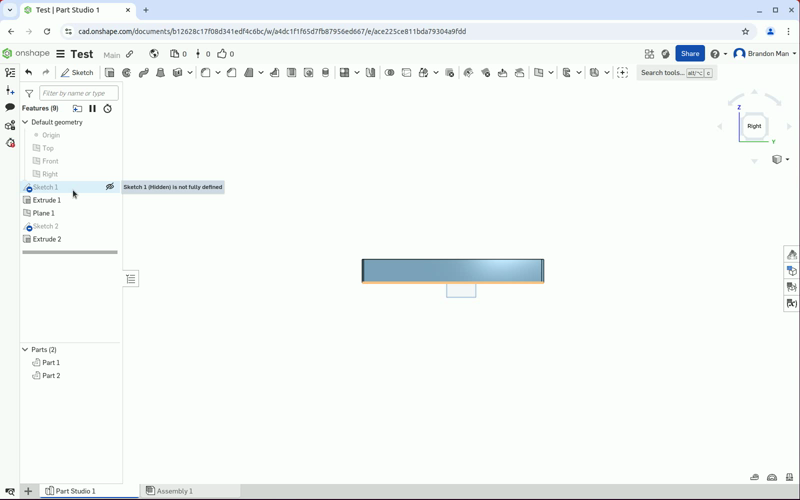
click(73, 189)
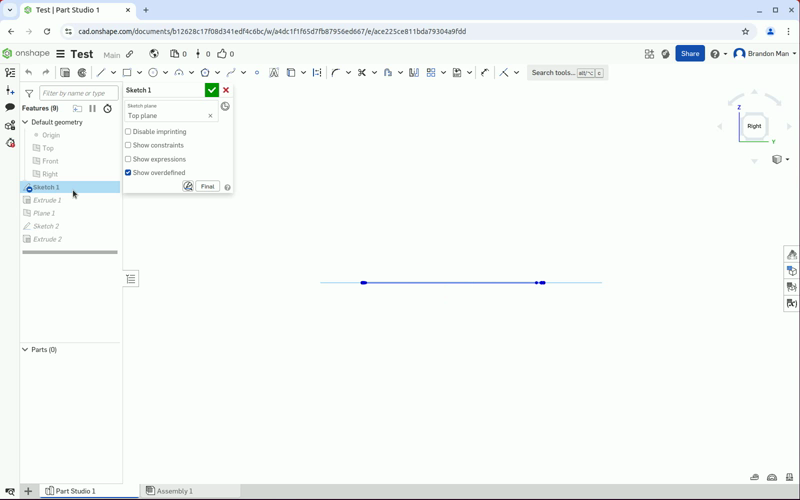
mouse_move(229, 92)
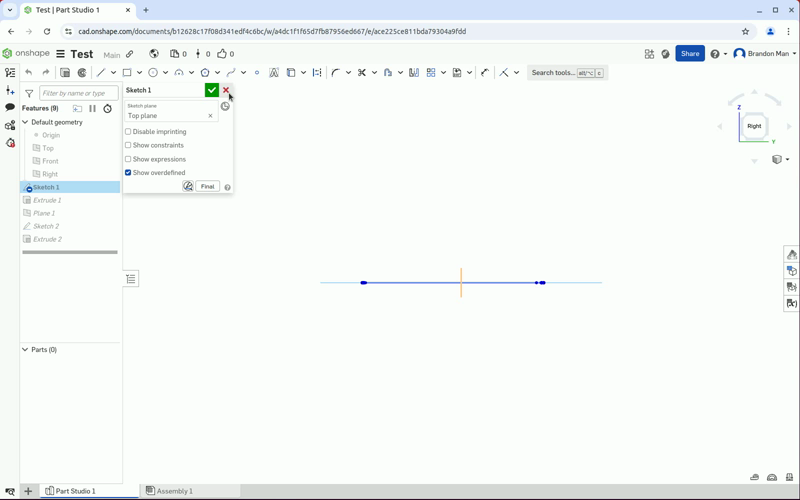
click(229, 92)
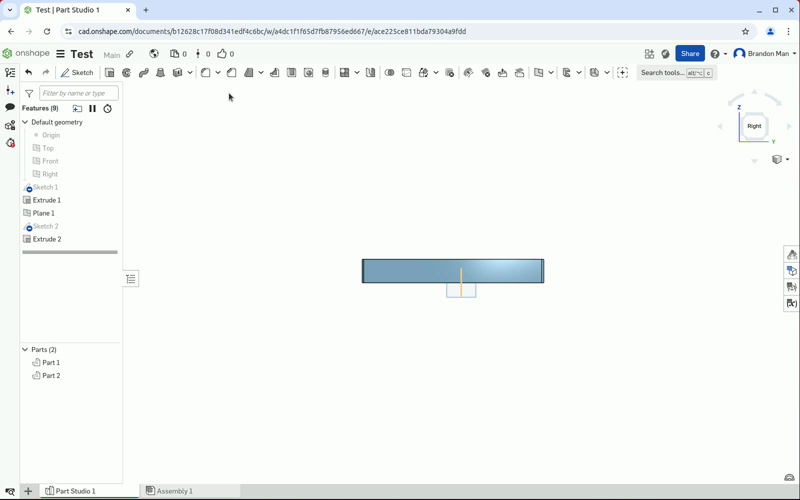
mouse_move(541, 75)
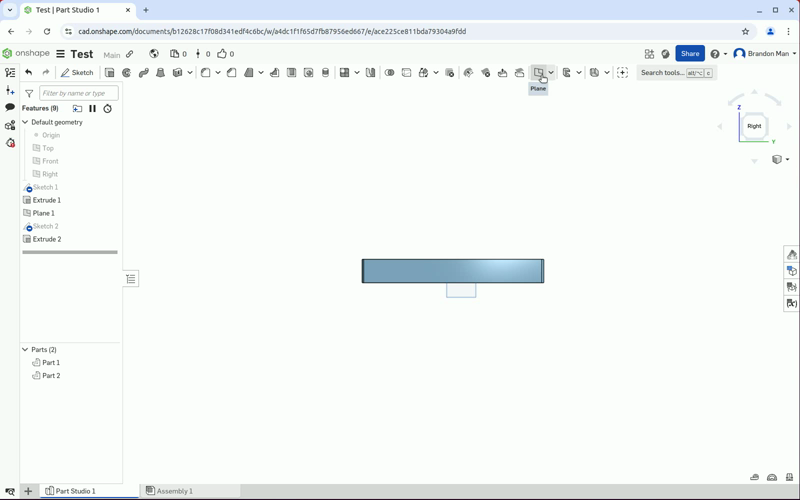
click(541, 75)
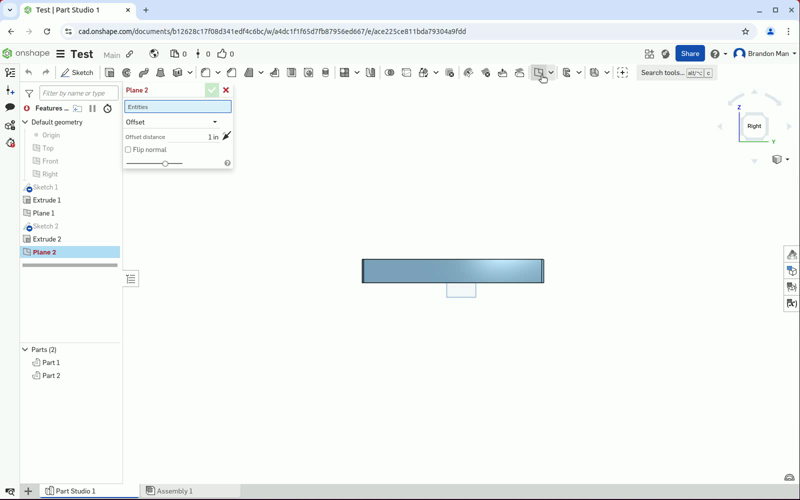
mouse_move(73, 176)
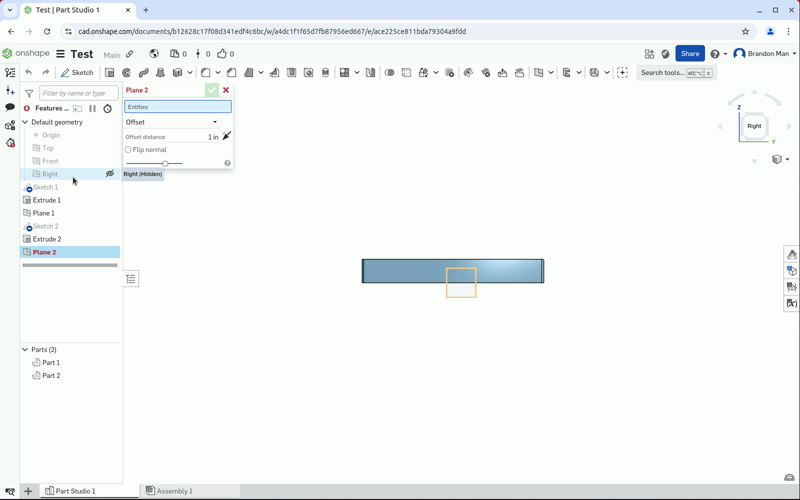
click(73, 176)
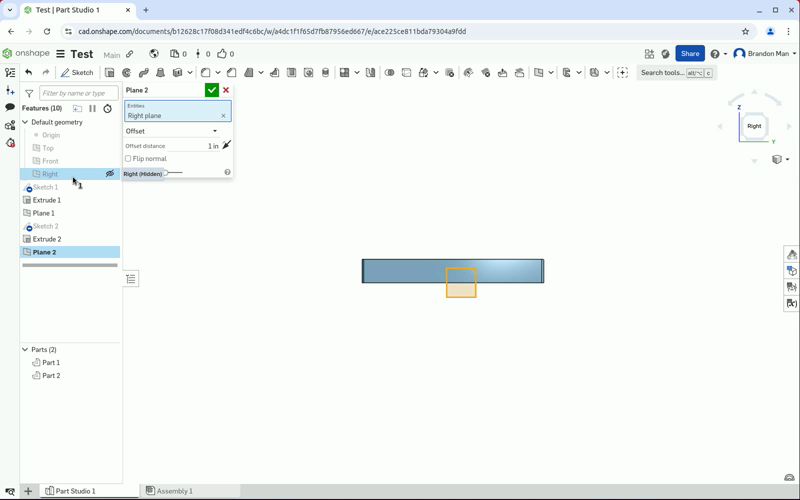
key(tab, 2)
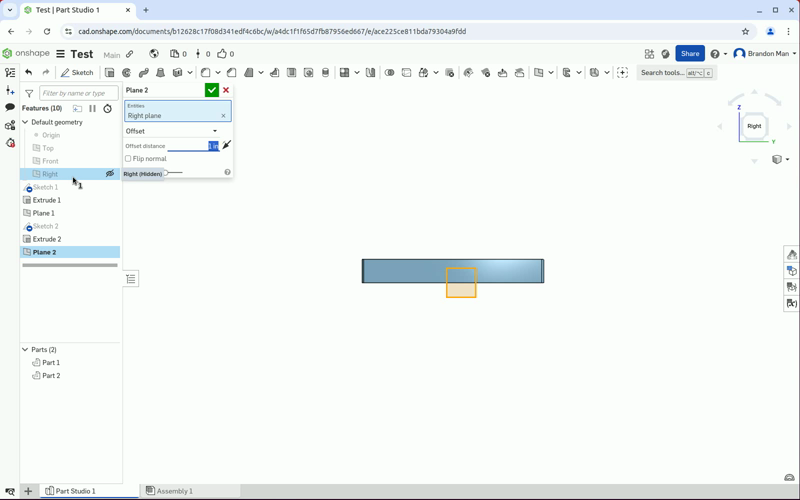
text(11.554)
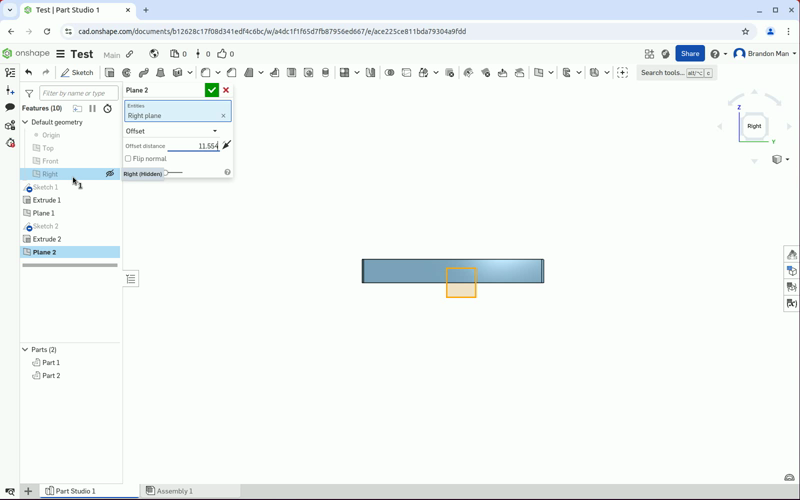
key(enter, 2)
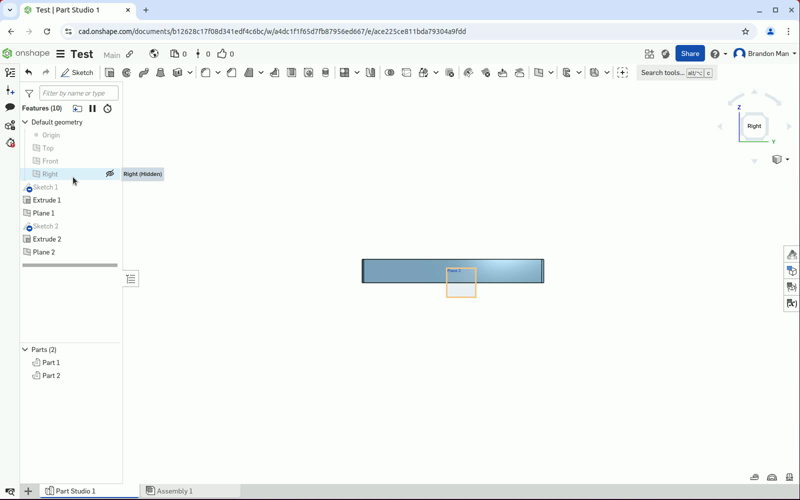
key(shift+s)
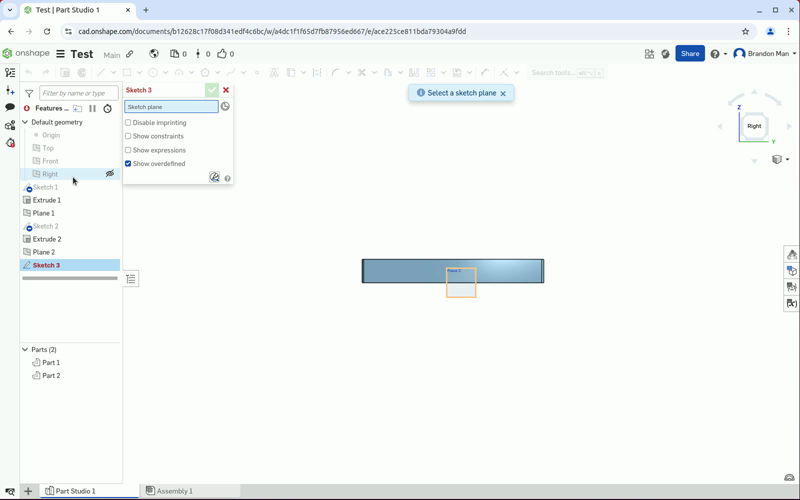
mouse_move(73, 254)
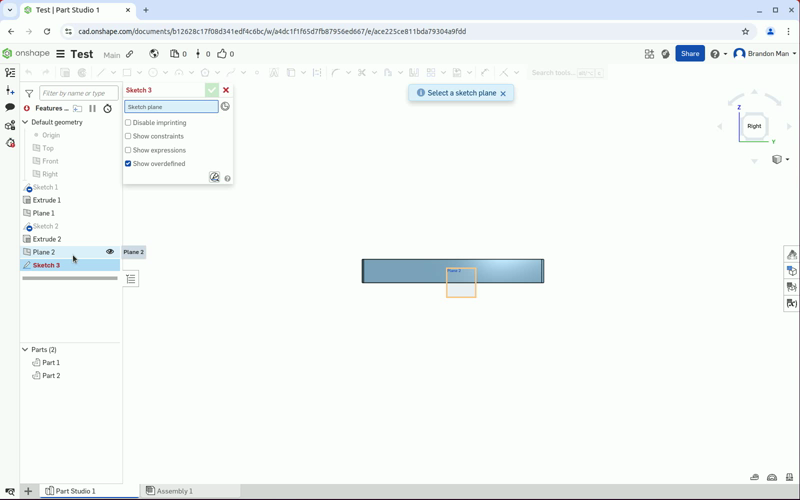
click(73, 254)
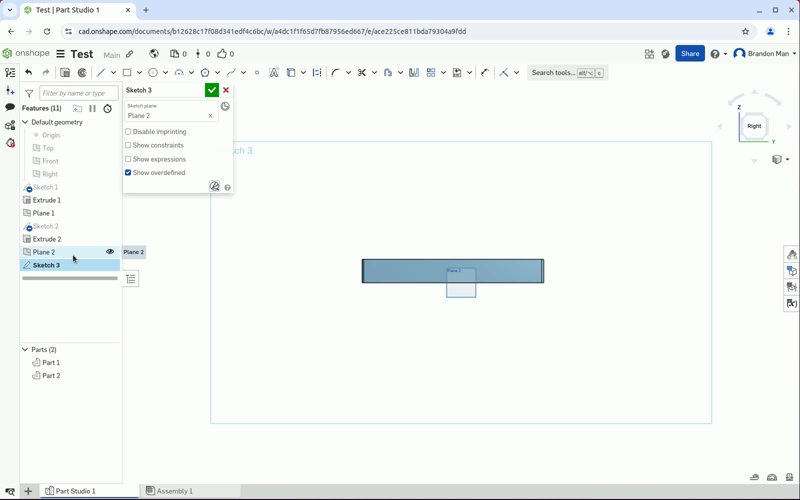
mouse_move(73, 352)
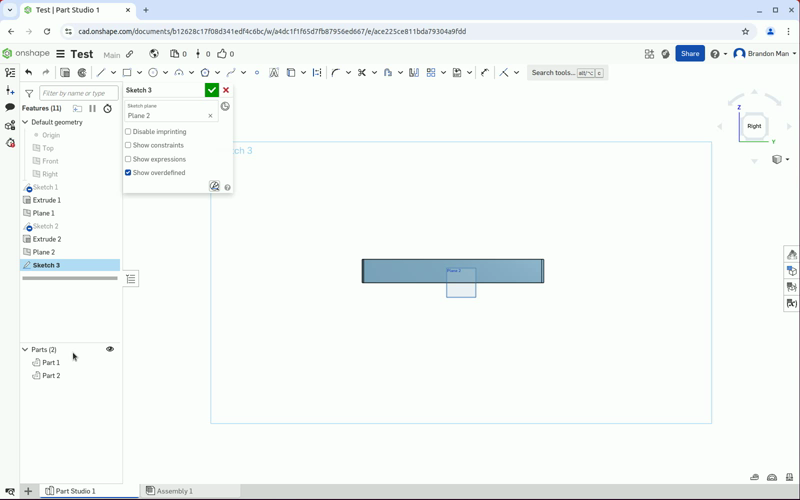
key(y)
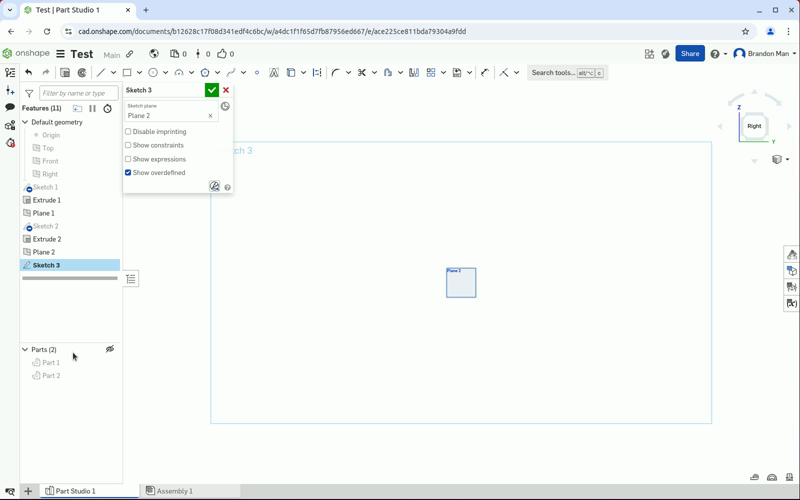
key(c)
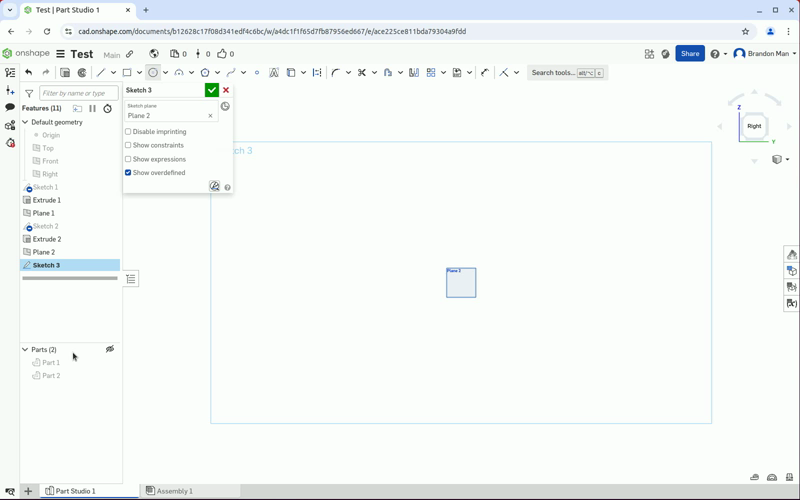
key_down(shift)
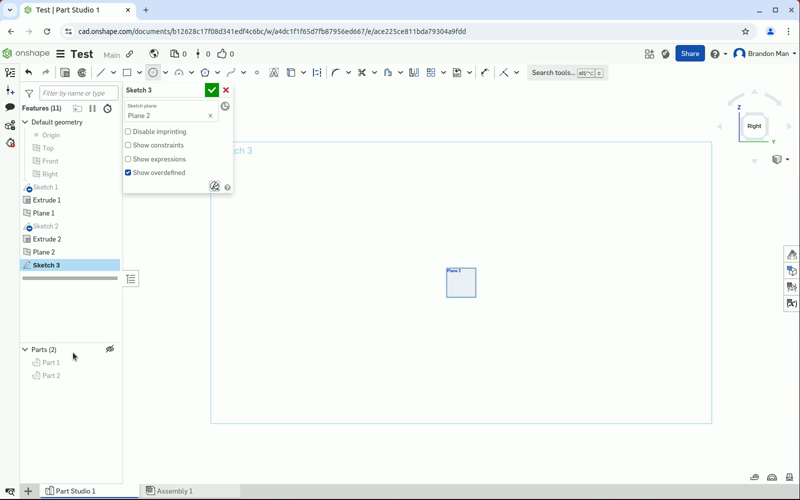
mouse_move(380, 275)
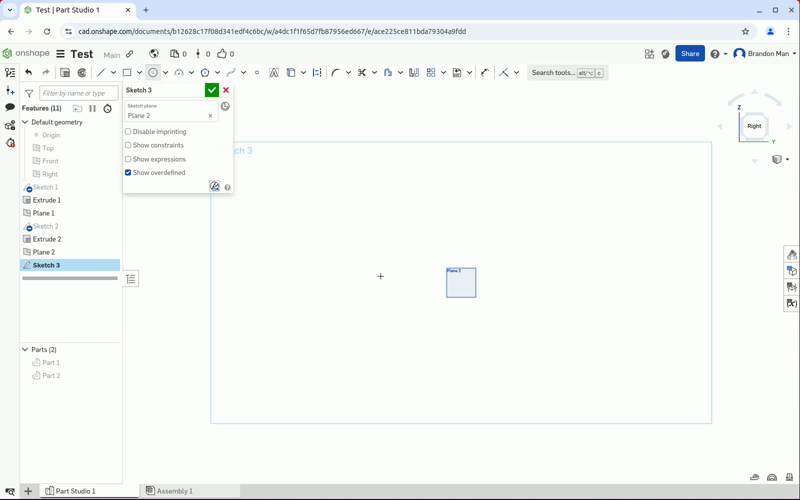
click(380, 275)
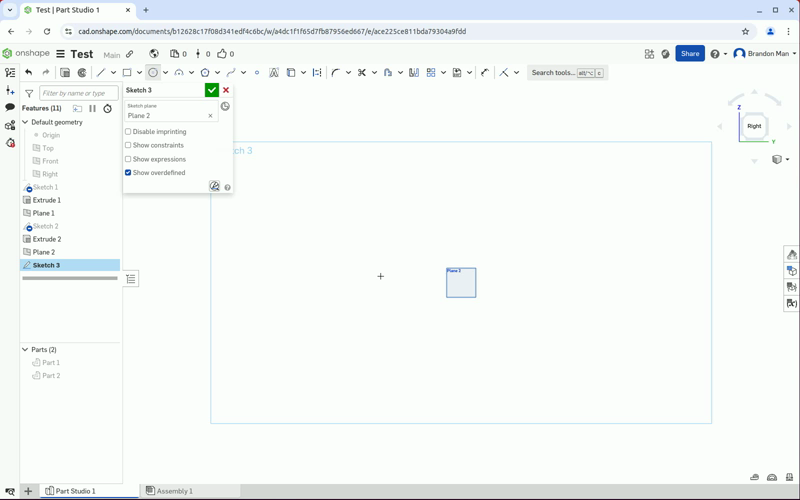
key_up(shift)
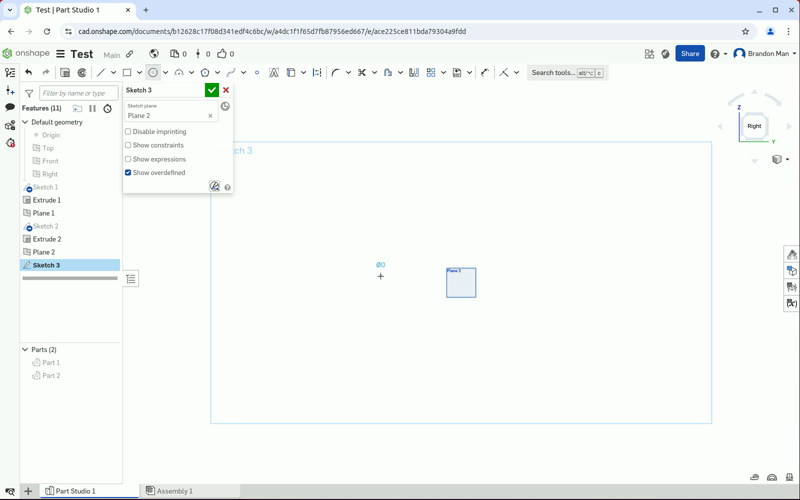
mouse_move(383, 275)
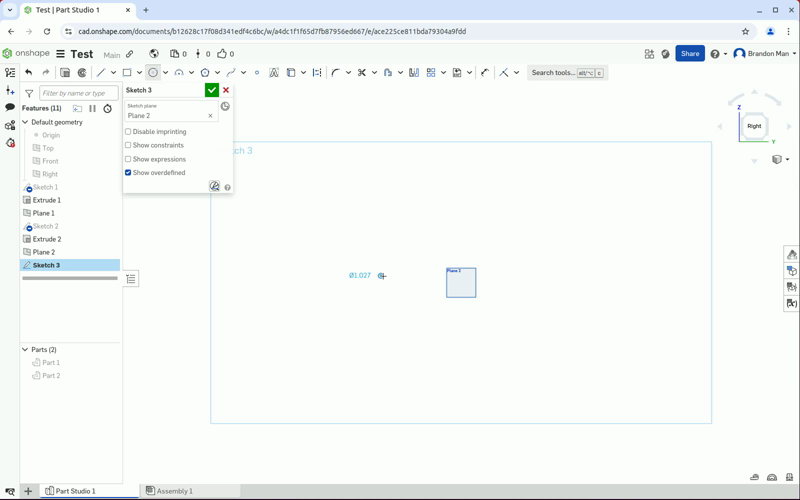
scroll(6)
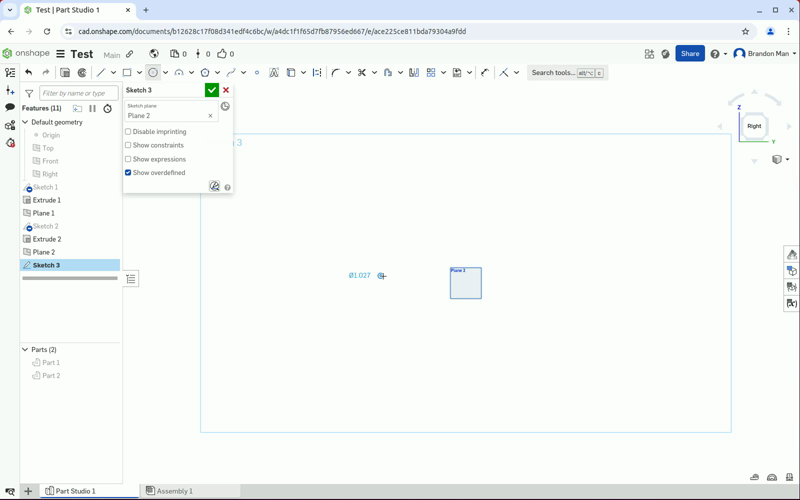
scroll(6)
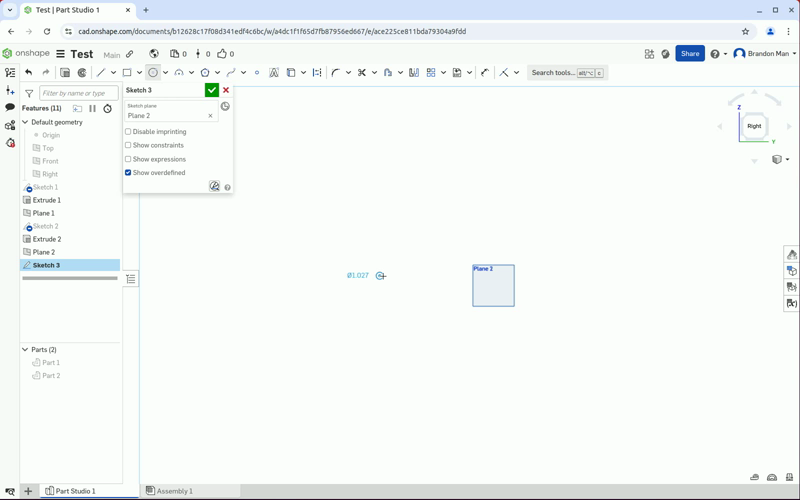
scroll(6)
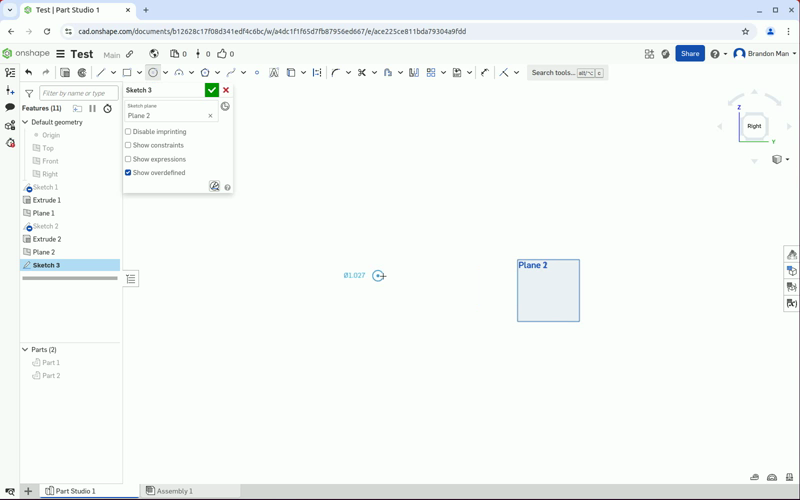
scroll(6)
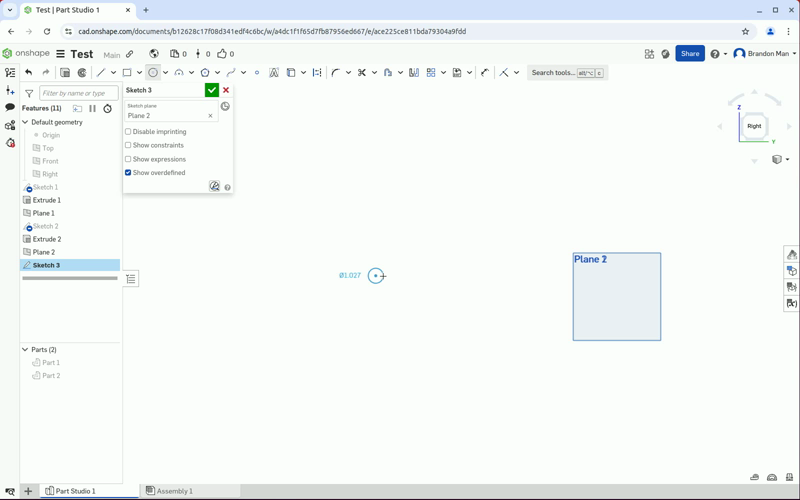
scroll(6)
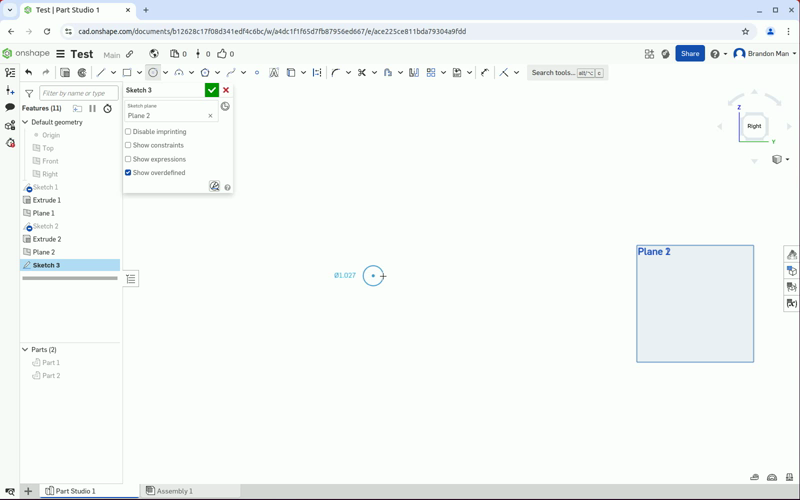
scroll(6)
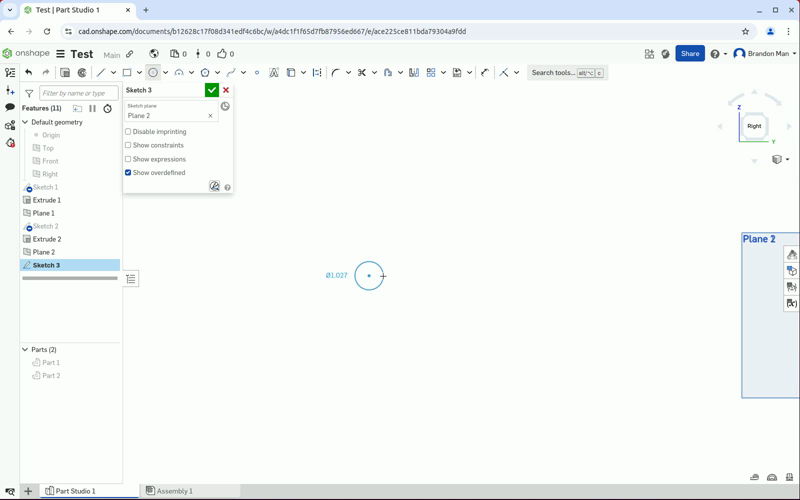
scroll(6)
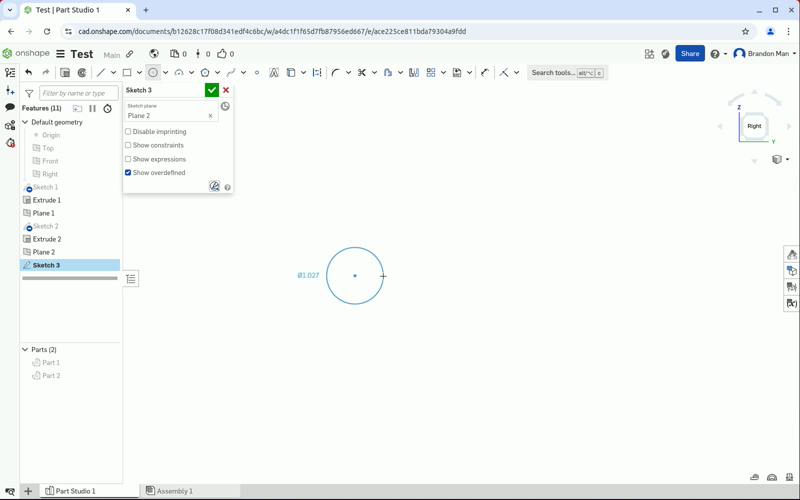
click(383, 275)
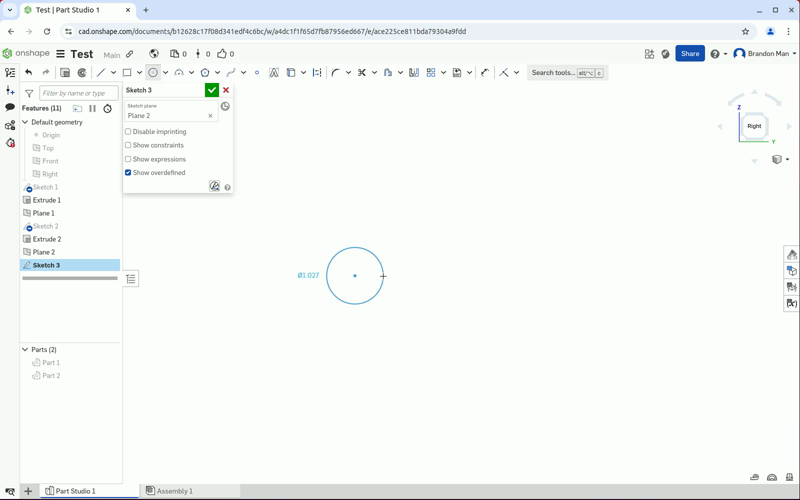
scroll(-6)
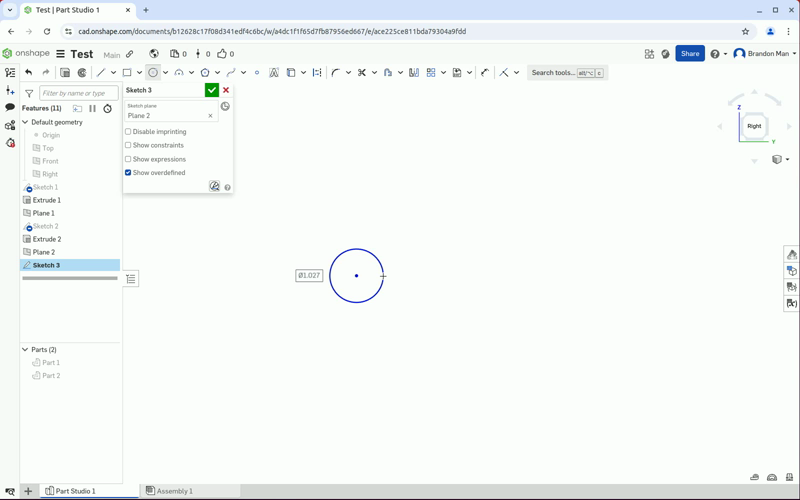
scroll(-6)
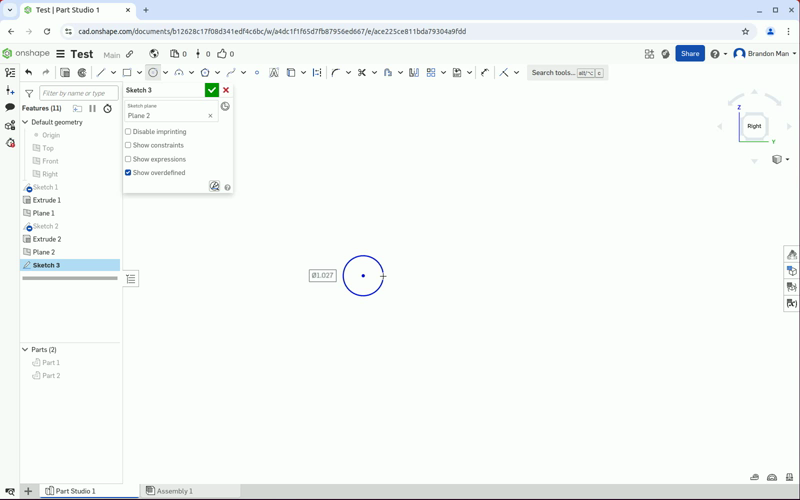
scroll(-6)
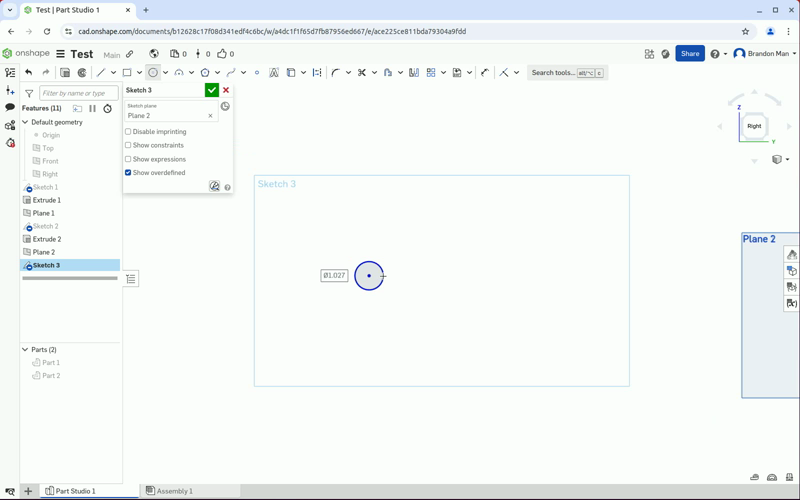
scroll(-6)
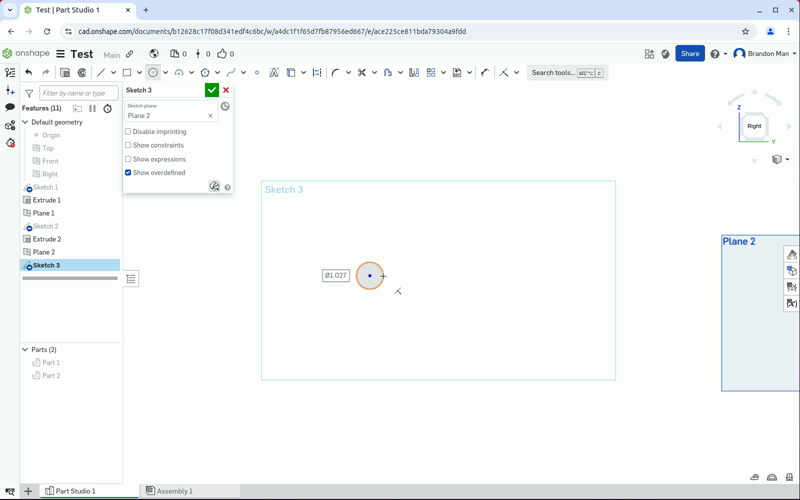
scroll(-6)
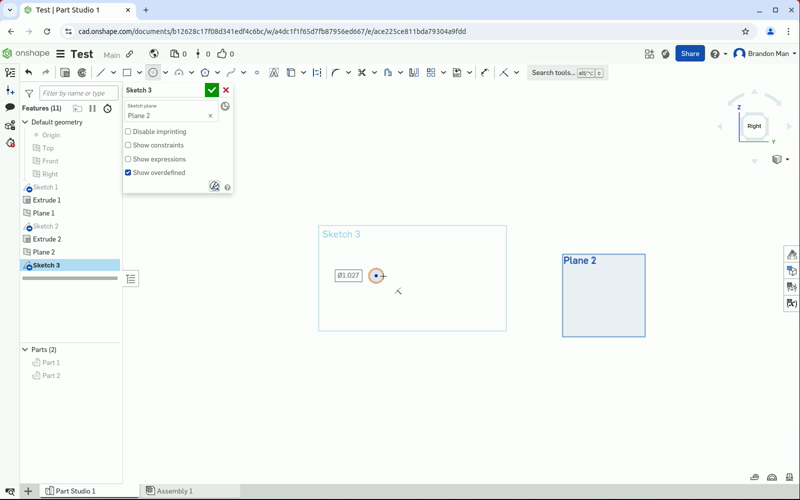
scroll(-6)
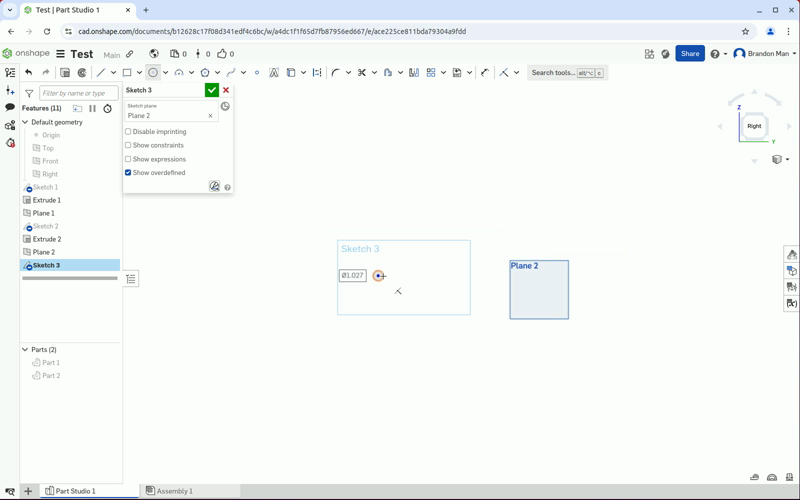
scroll(-6)
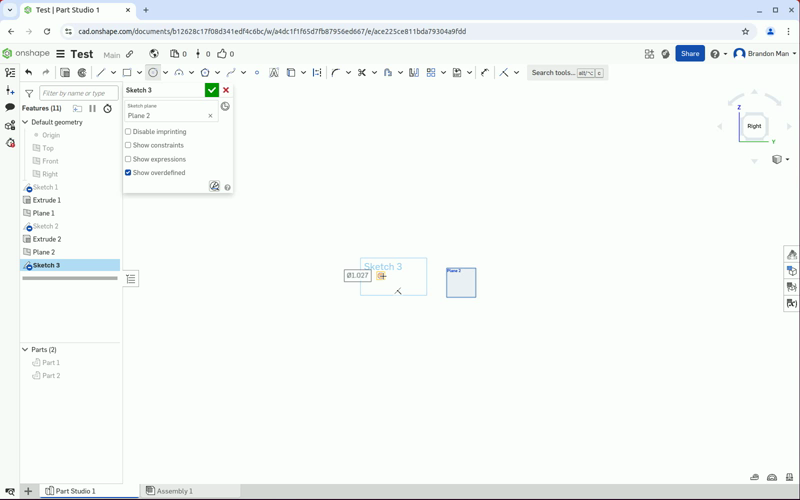
key(esc)
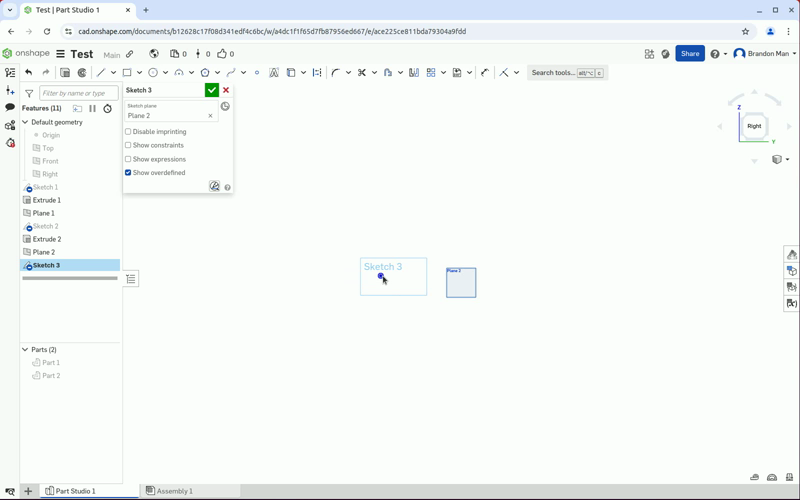
mouse_move(380, 275)
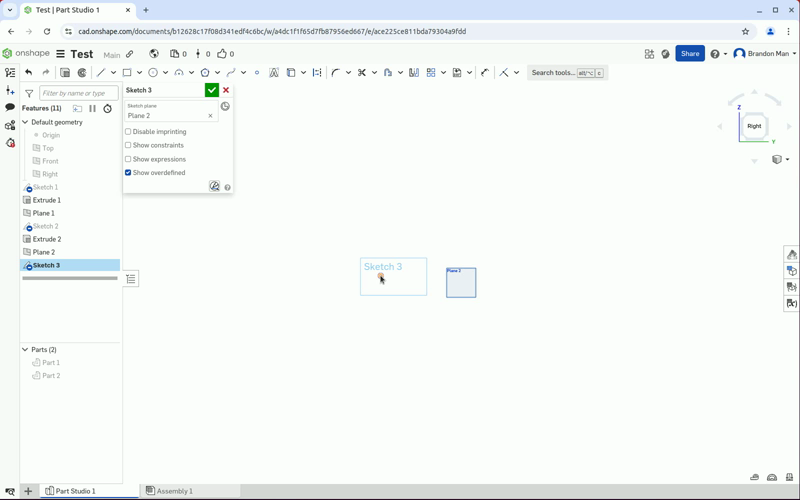
scroll(6)
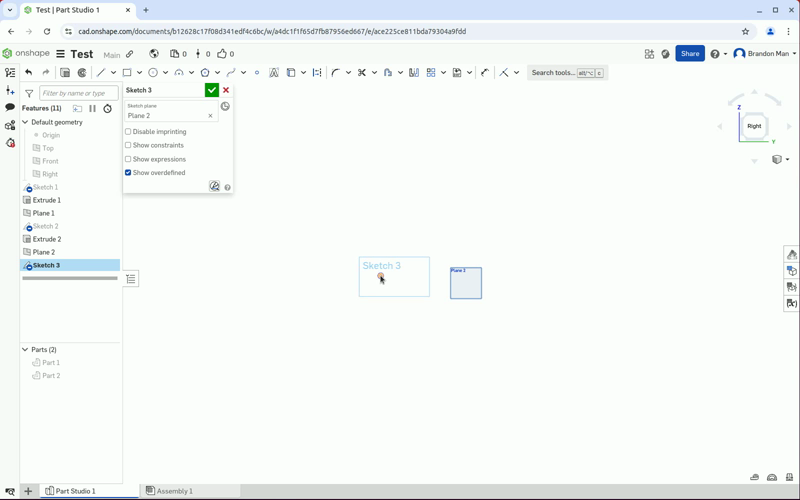
scroll(6)
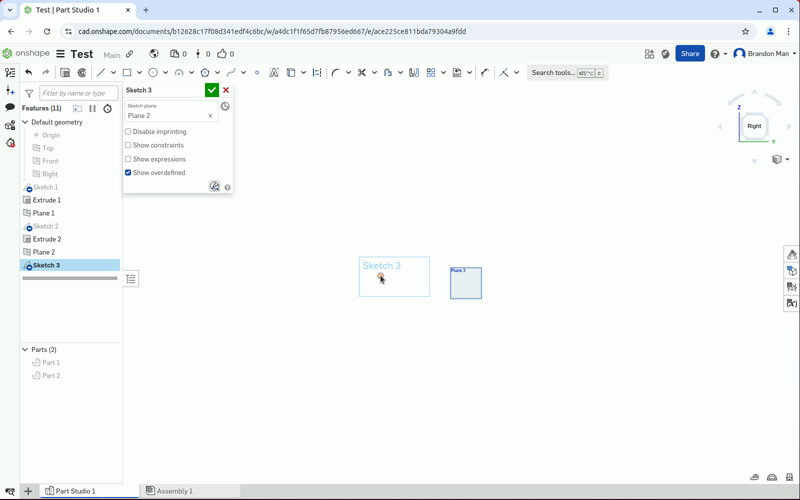
scroll(6)
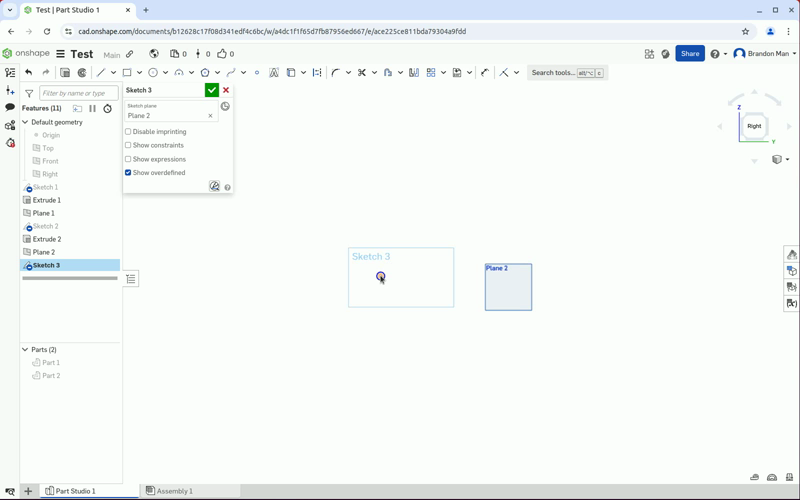
scroll(6)
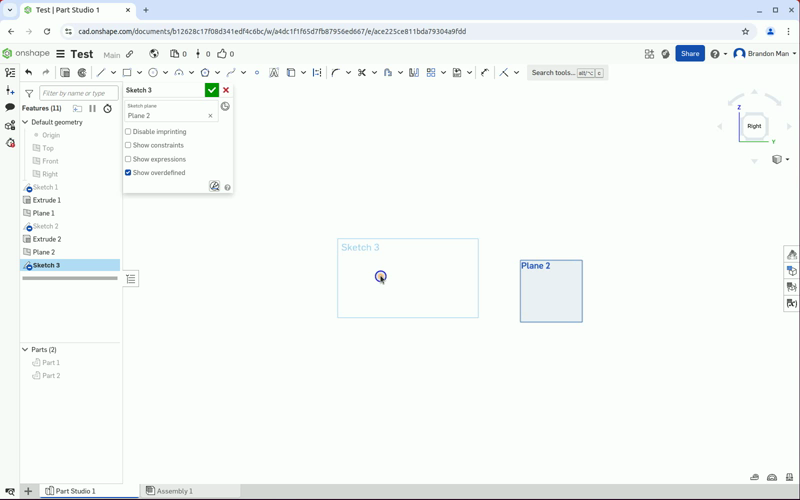
scroll(6)
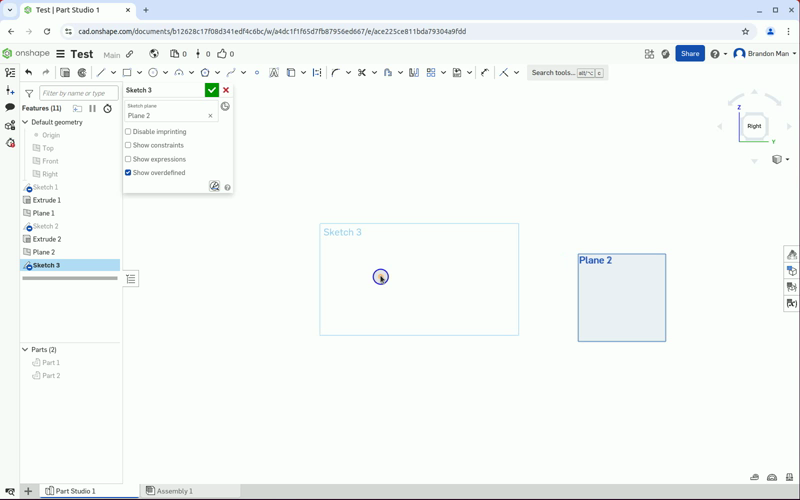
scroll(6)
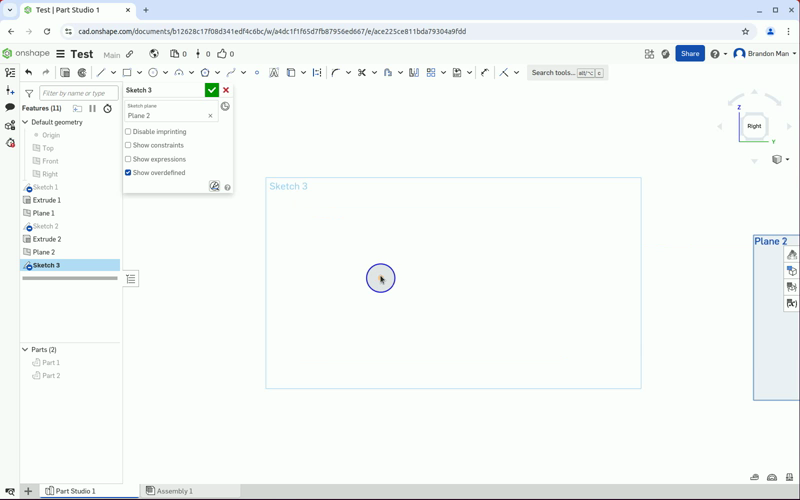
scroll(6)
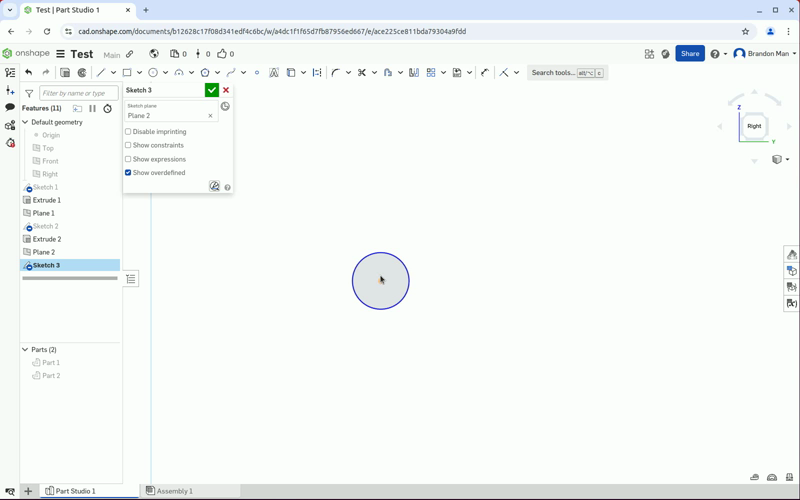
click(380, 275)
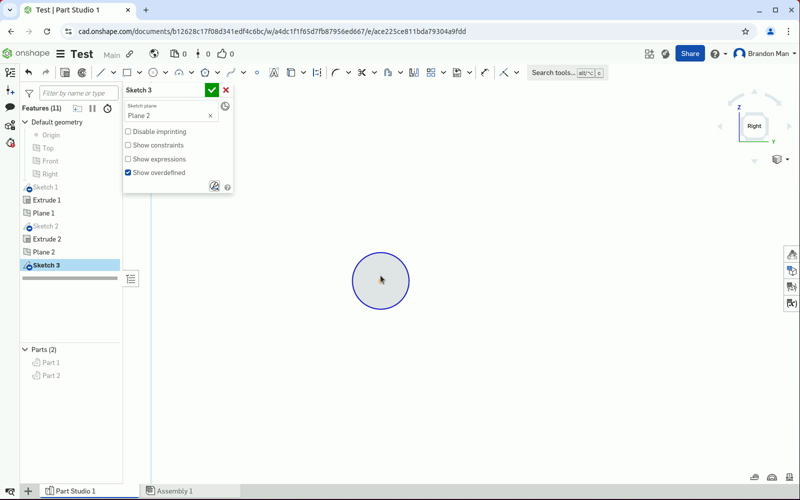
scroll(-6)
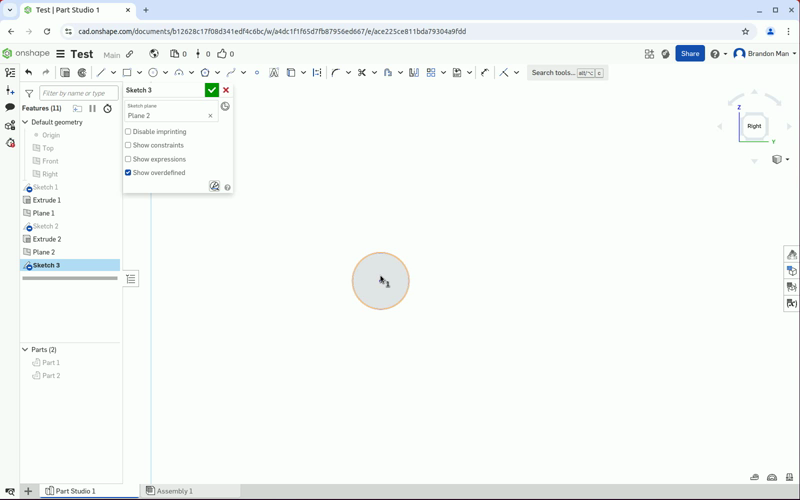
scroll(-6)
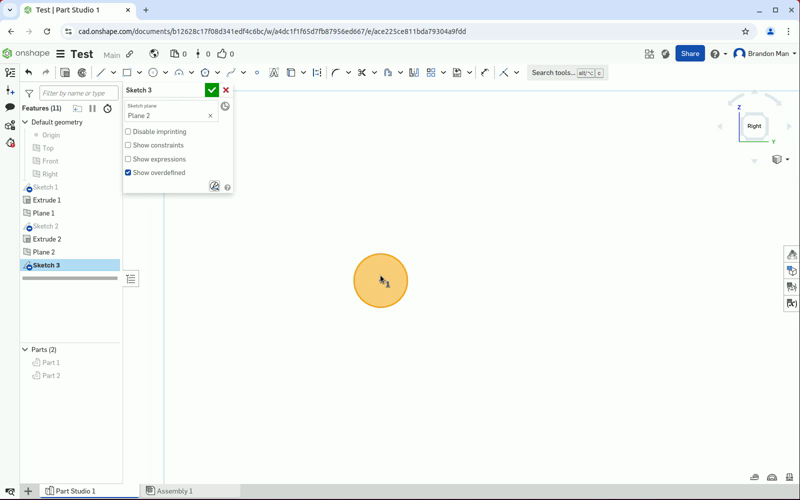
scroll(-6)
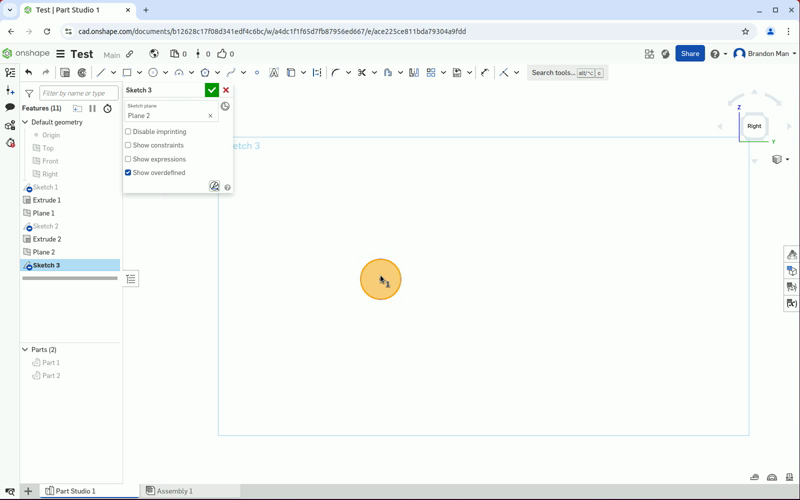
scroll(-6)
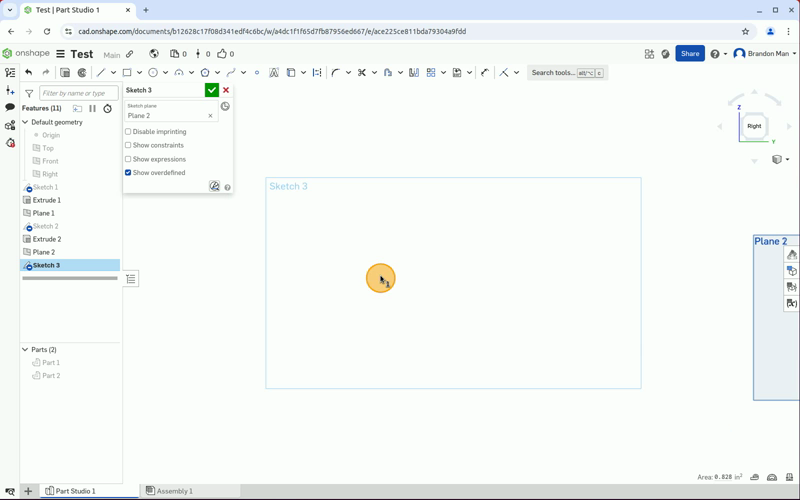
scroll(-6)
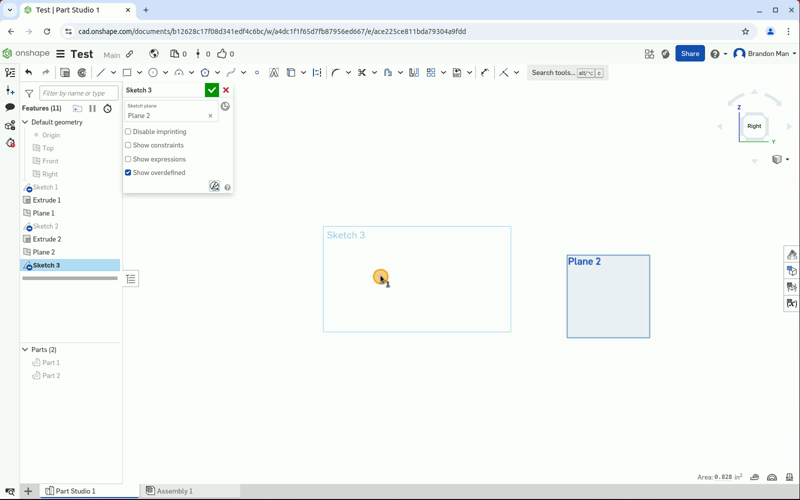
scroll(-6)
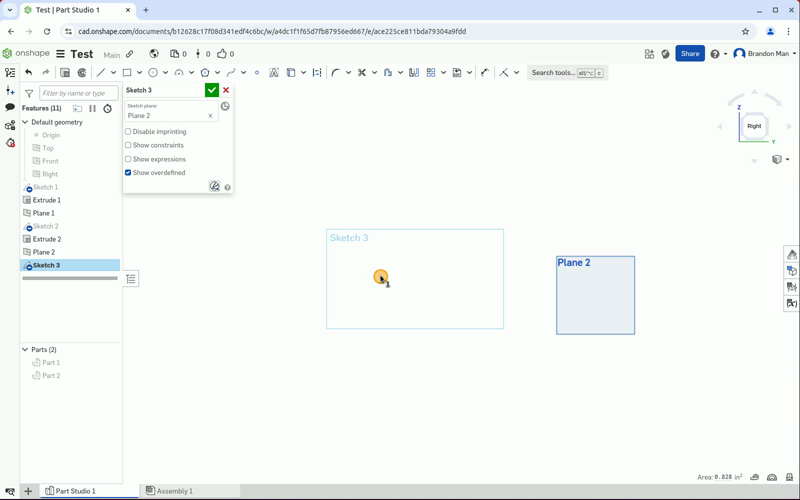
scroll(-6)
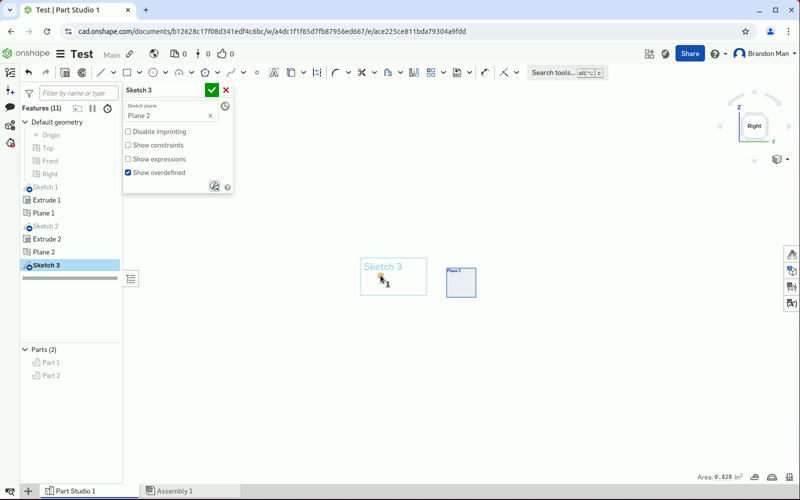
mouse_move(73, 352)
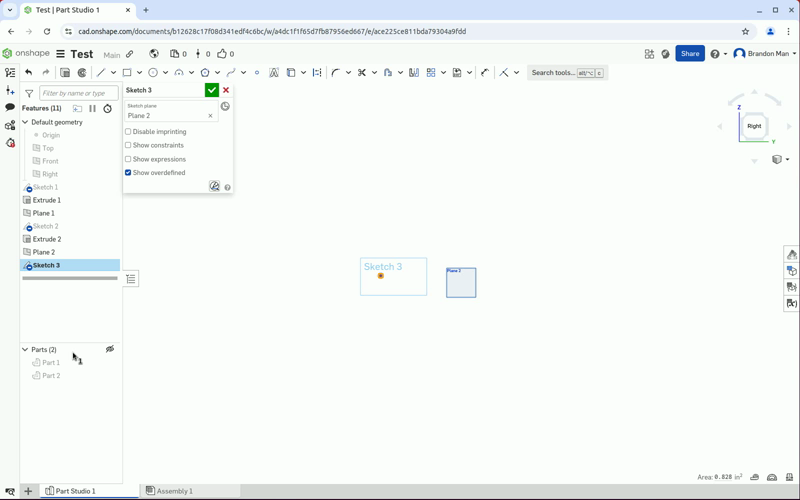
key(shift+y)
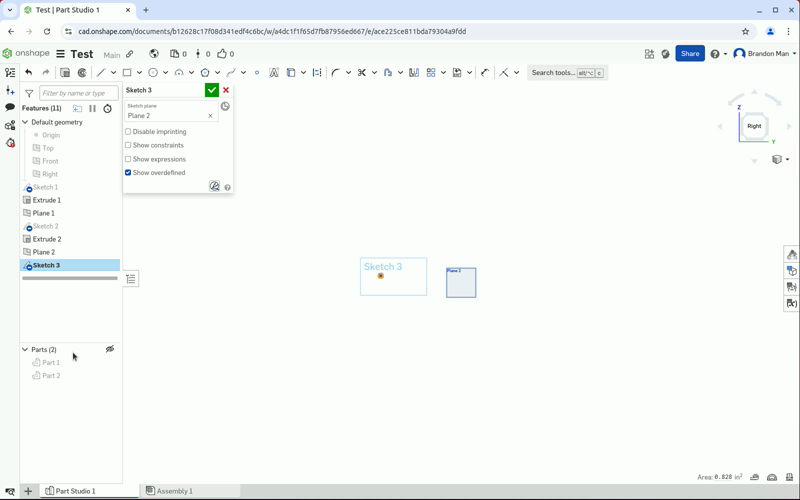
key(shift+e)
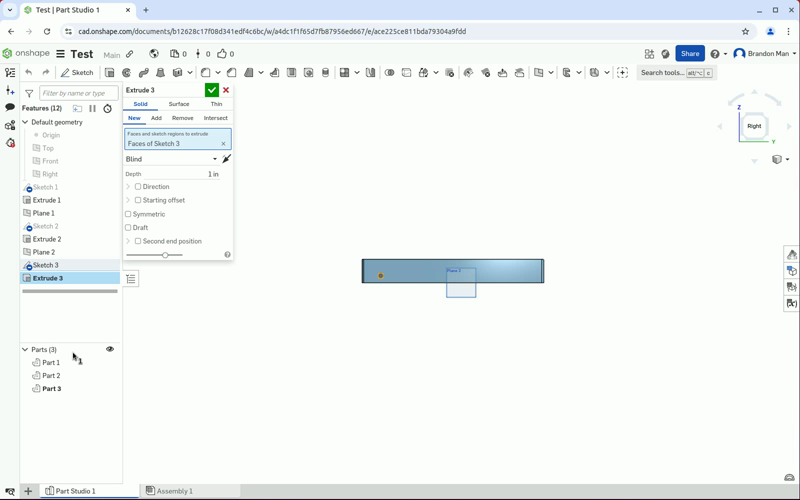
mouse_move(143, 106)
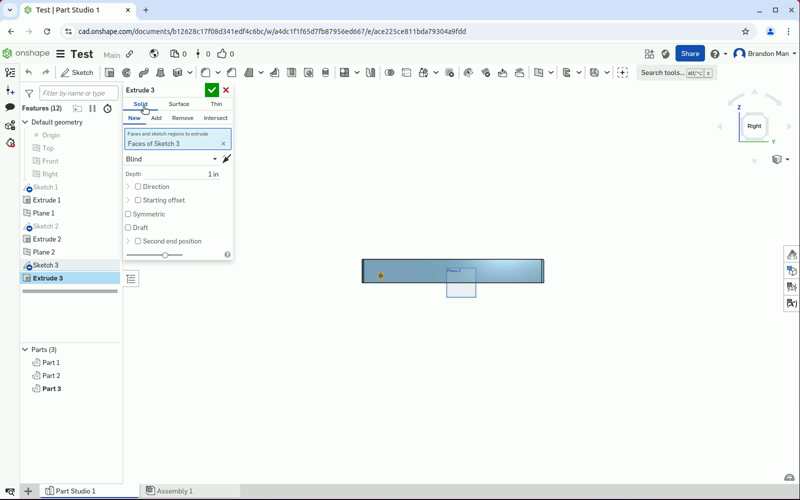
click(143, 106)
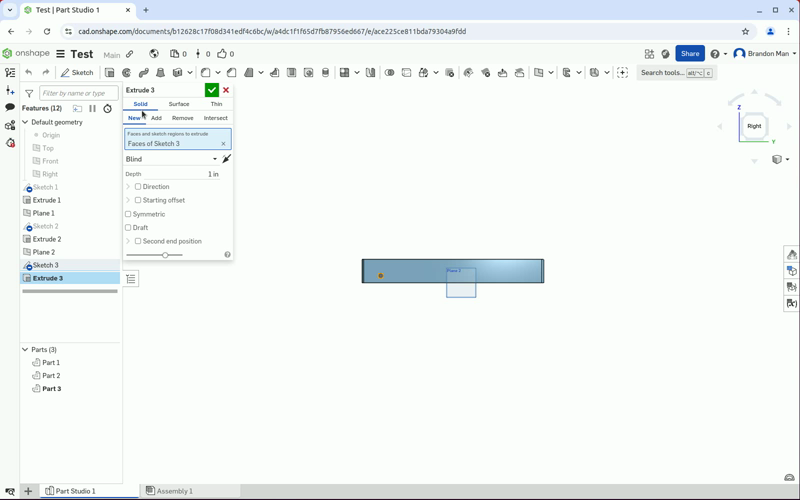
mouse_move(137, 120)
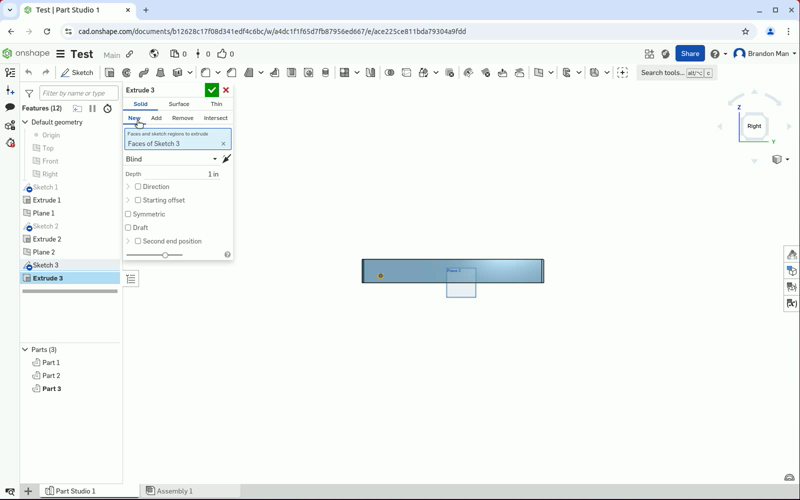
click(137, 120)
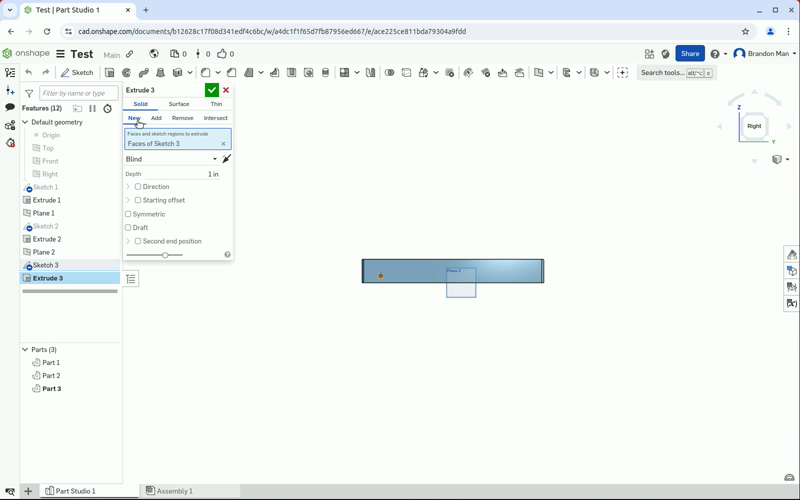
key(tab, 4)
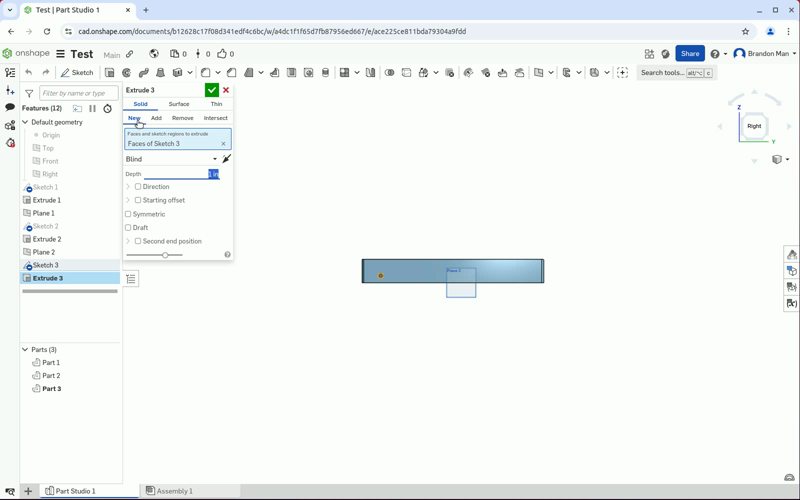
text(0.963)
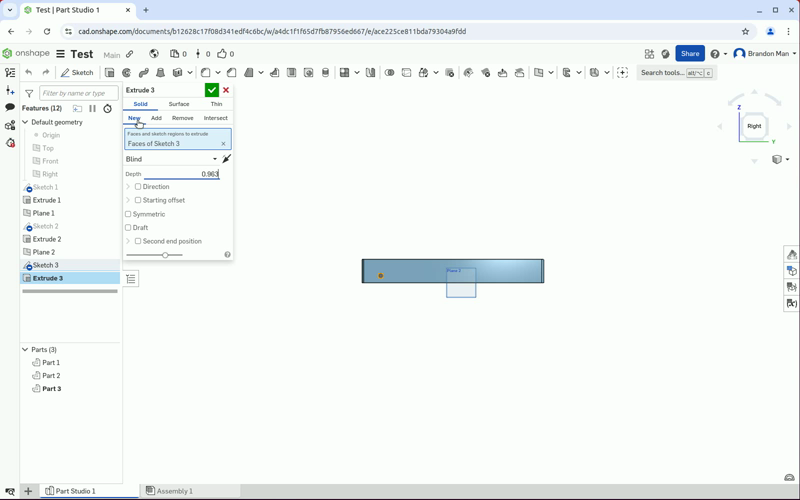
key(enter)
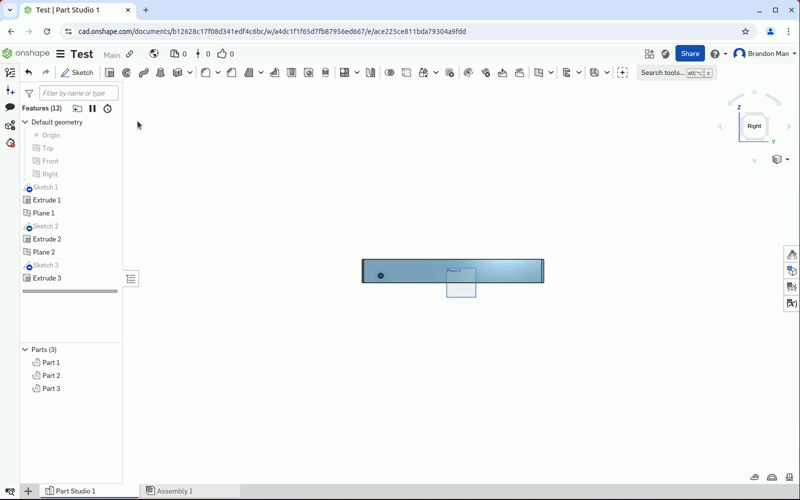
key(shift+h)
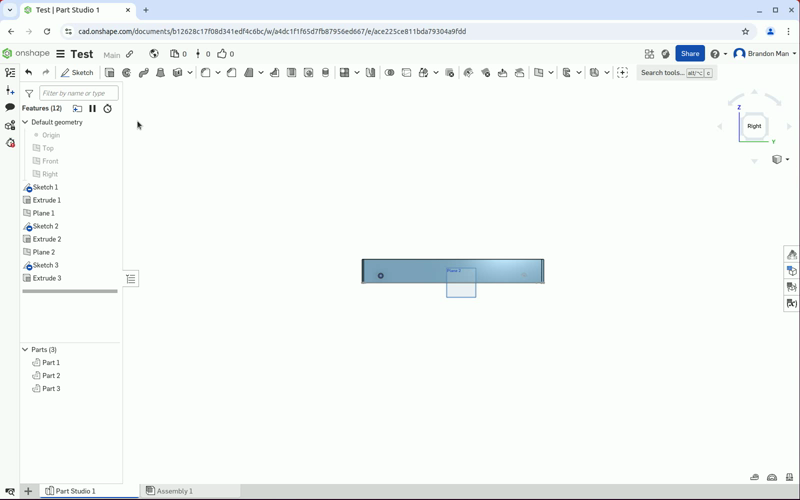
key(shift+h)
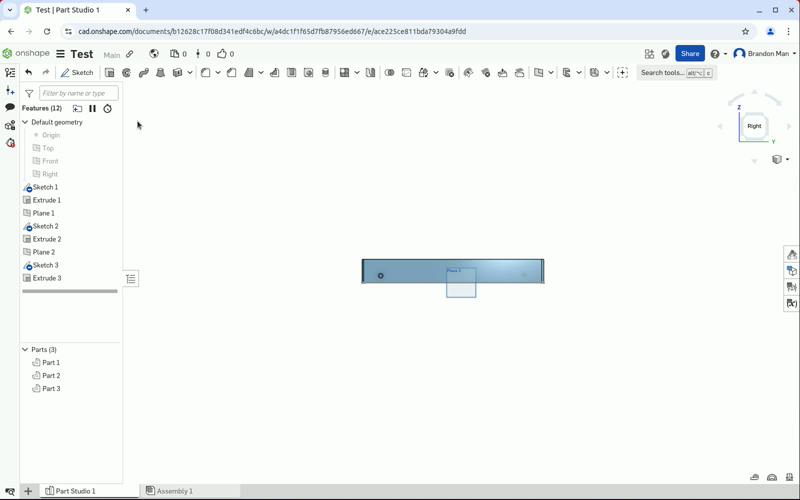
key(shift+7)
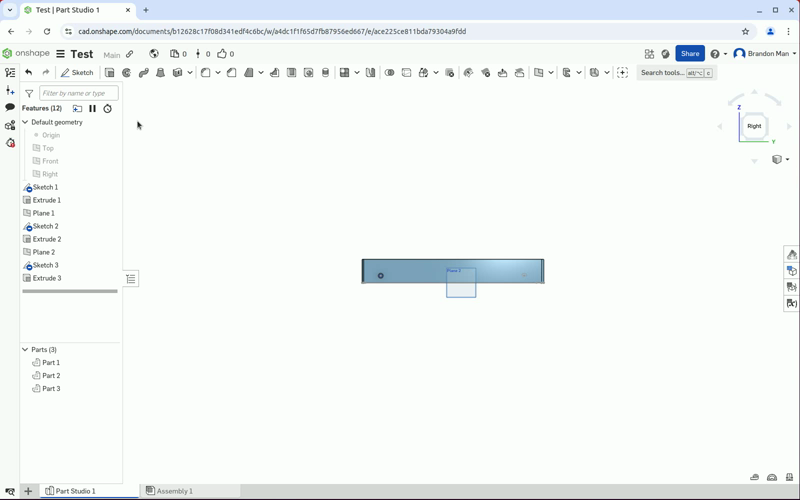
key(right, 2)
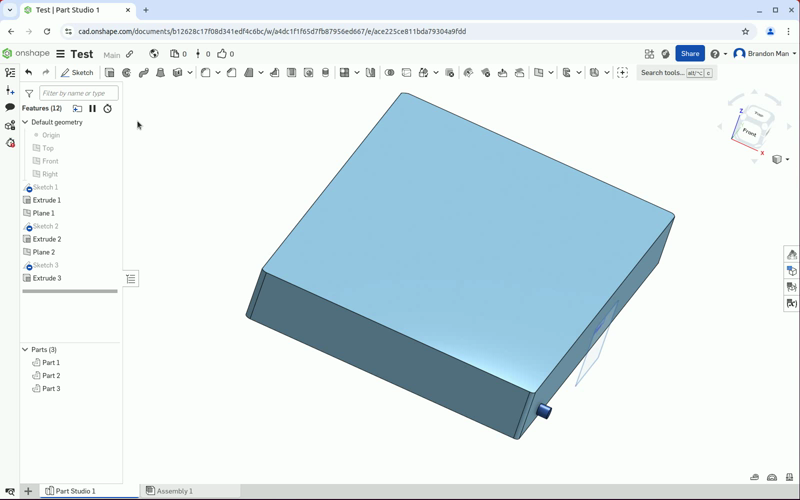
key(down, 2)
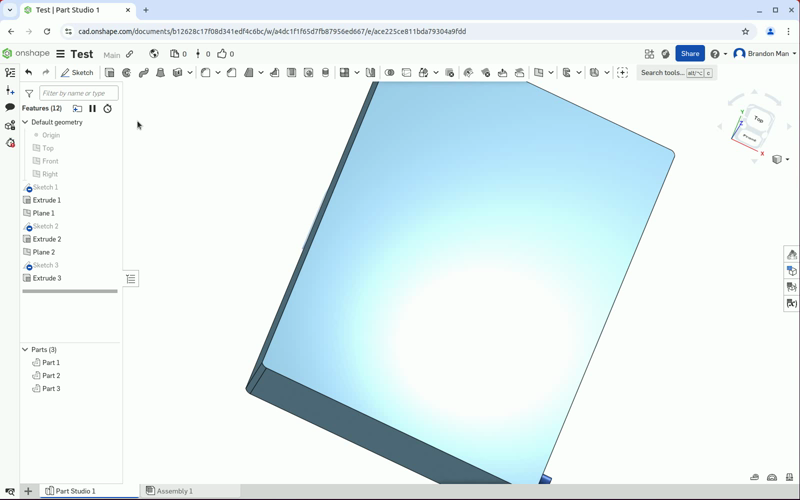
key(up, 2)
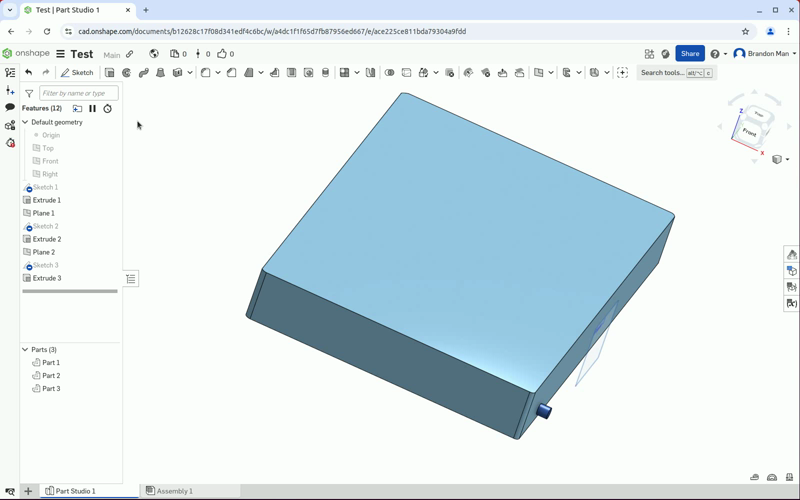
key(left, 2)
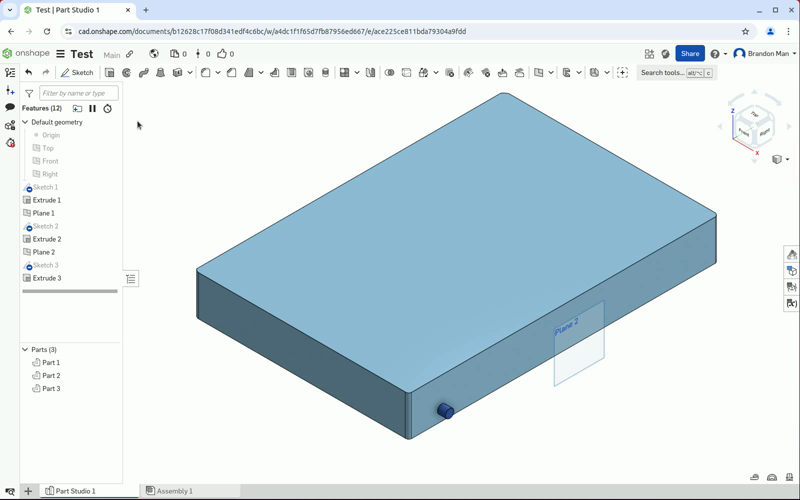
mouse_move(73, 189)
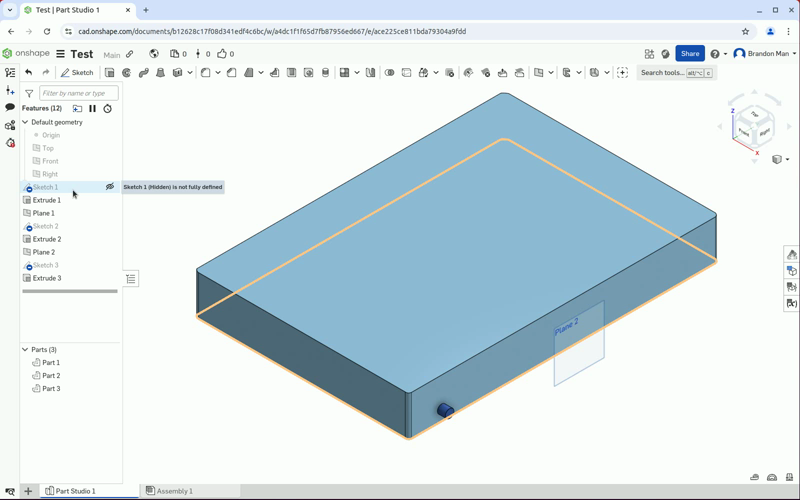
click(73, 189)